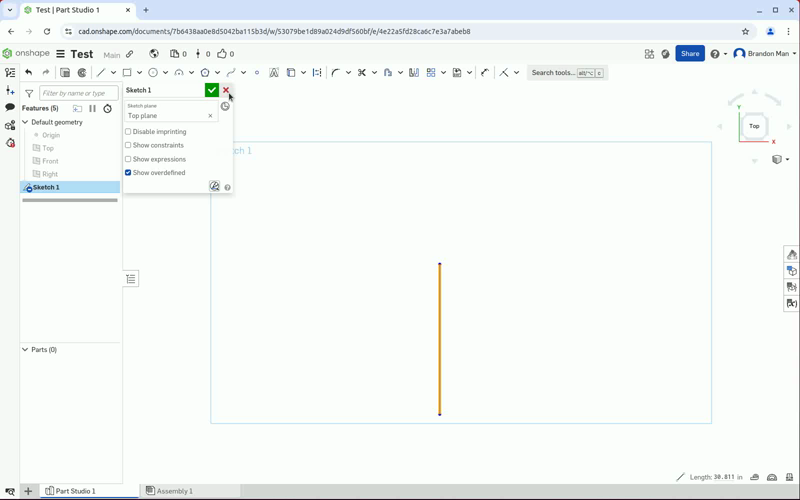
key(shift+h)
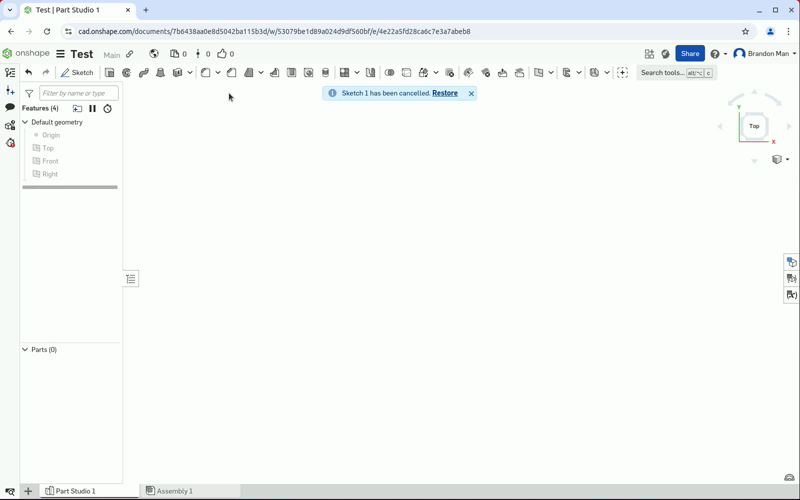
mouse_move(73, 352)
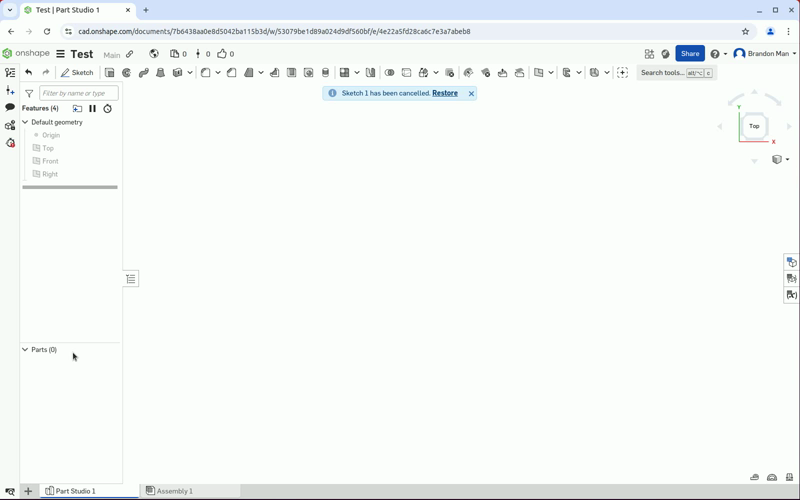
key(y)
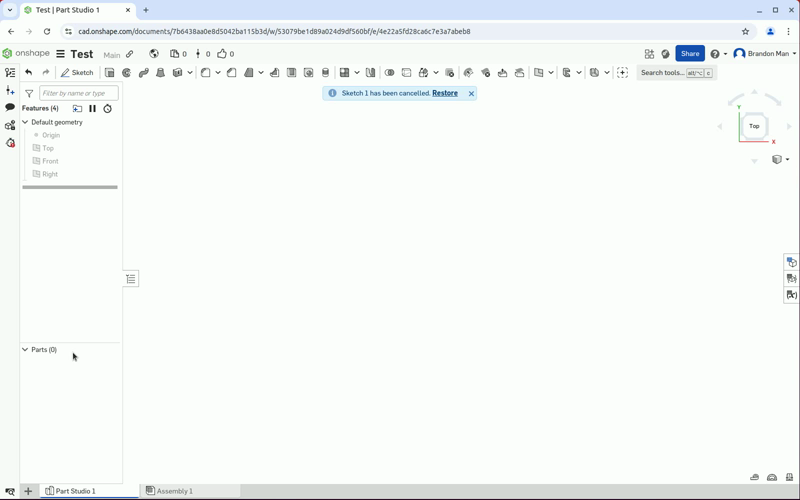
key(shift+p)
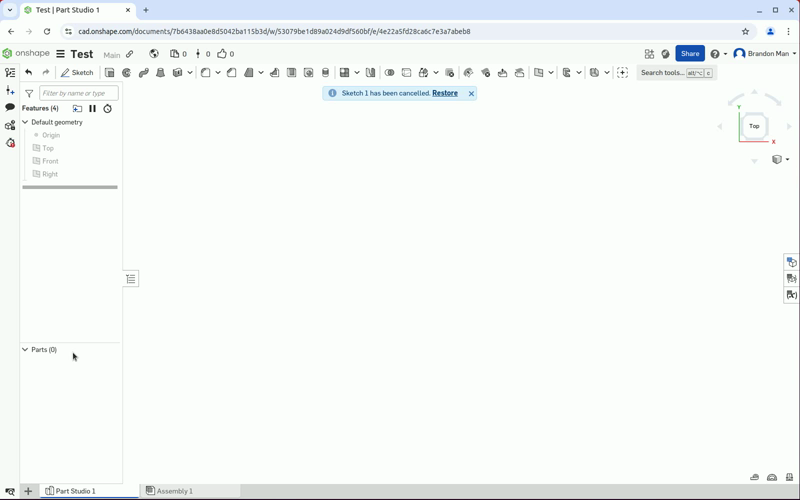
key(space)
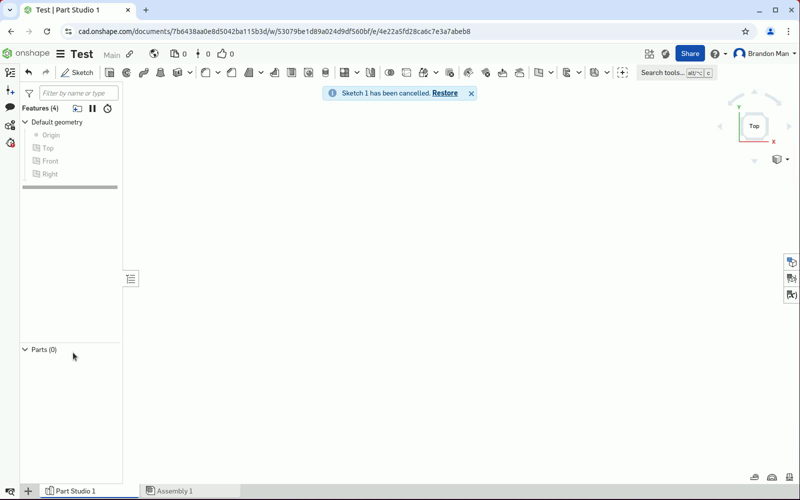
key_down(shift)
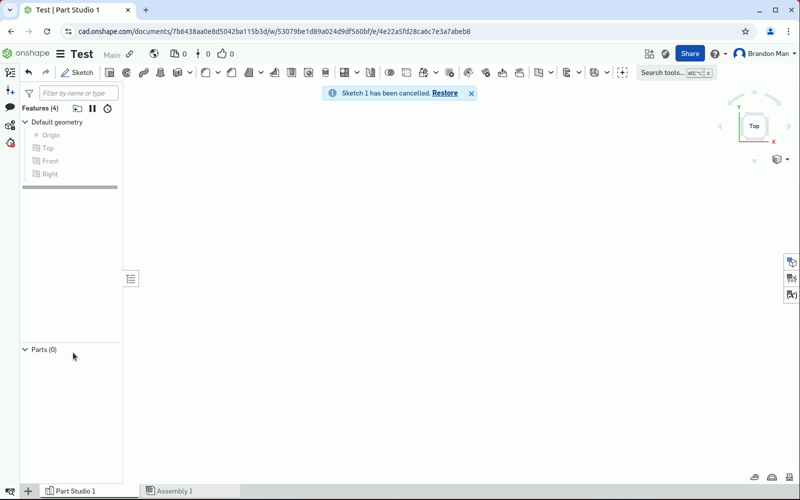
key(up)
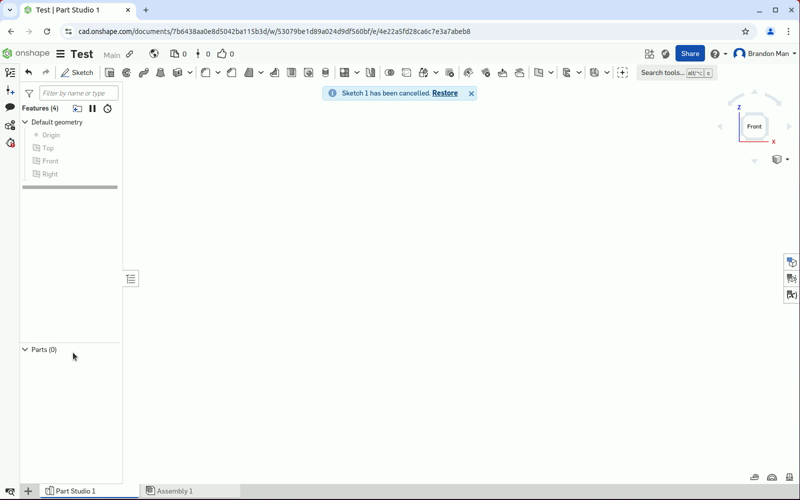
key_up(shift)
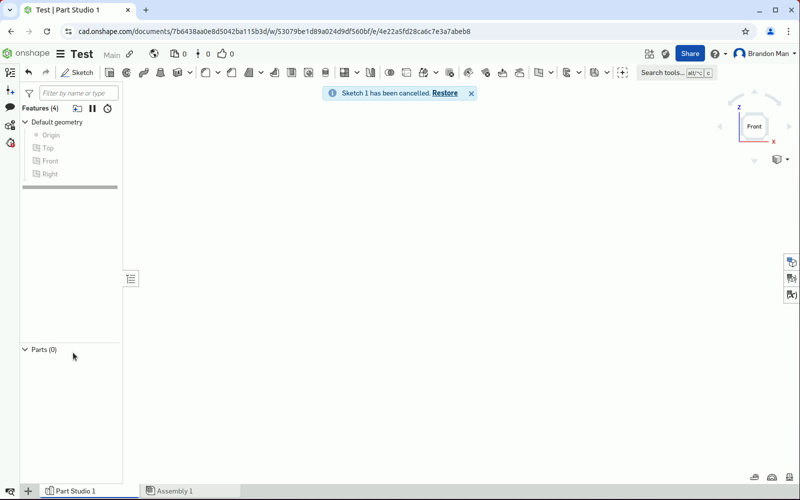
key(space)
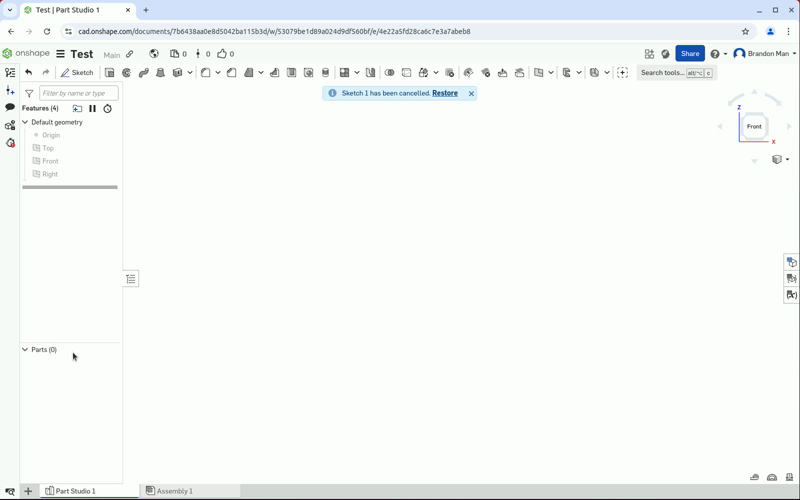
key_down(shift)
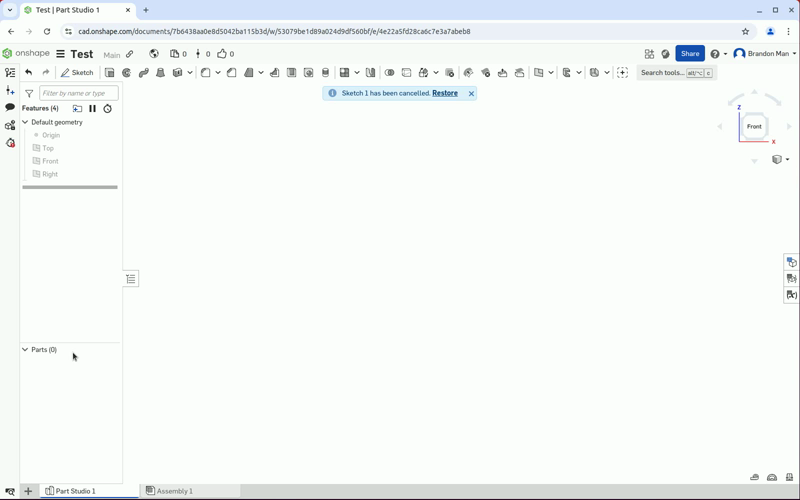
key(left)
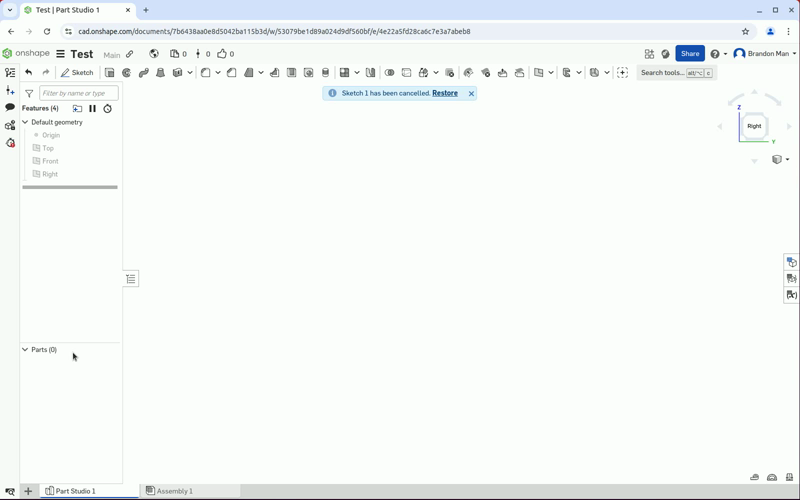
key_up(shift)
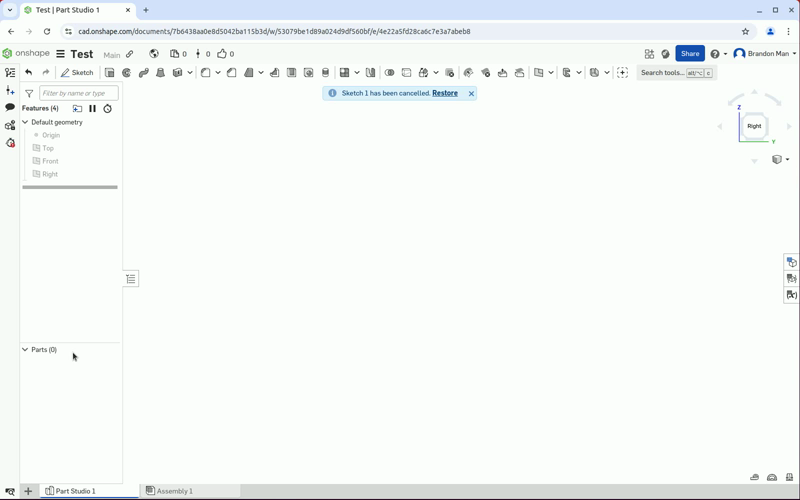
mouse_move(73, 352)
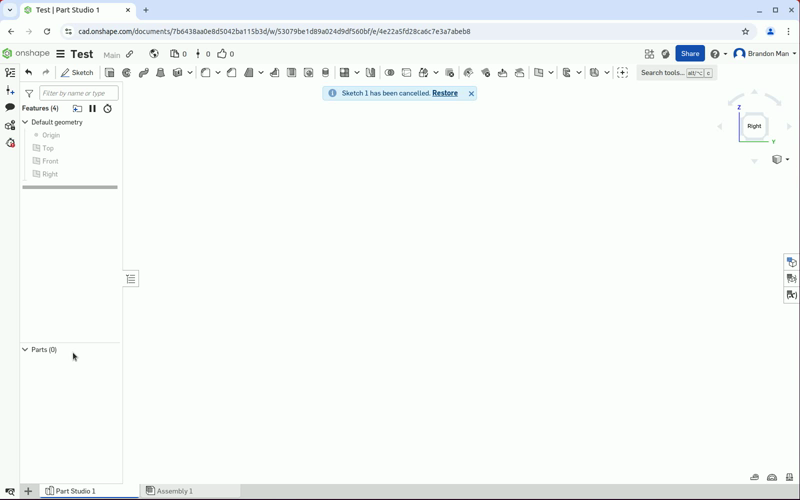
key(shift+y)
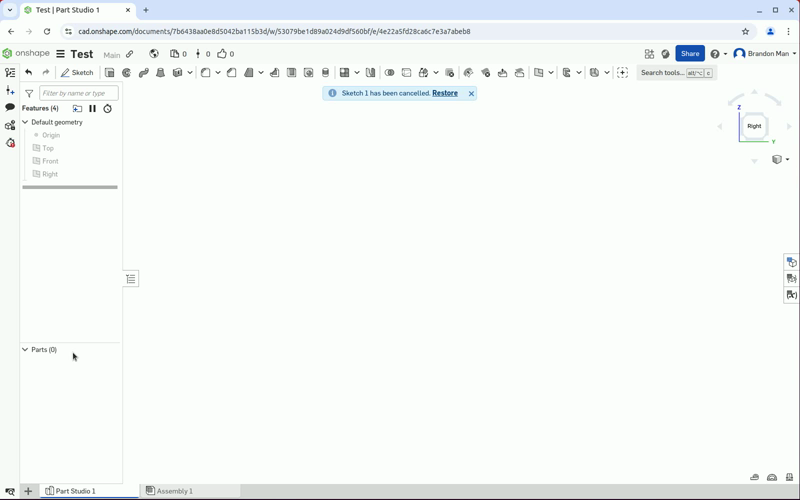
key(shift+s)
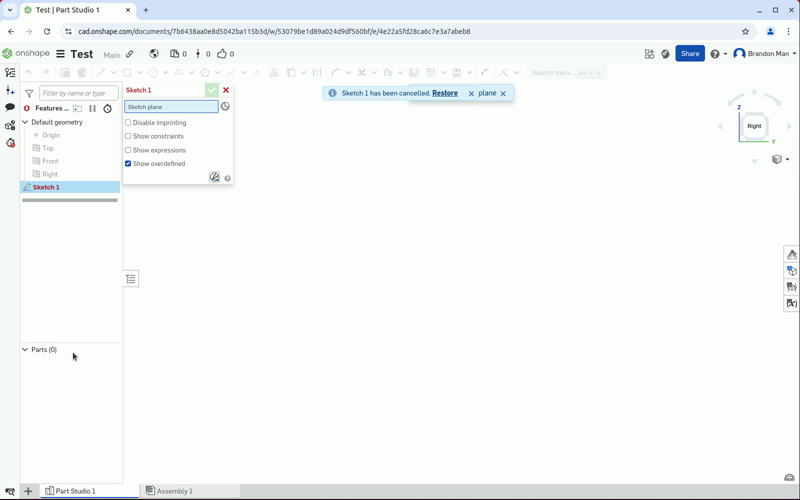
mouse_move(73, 176)
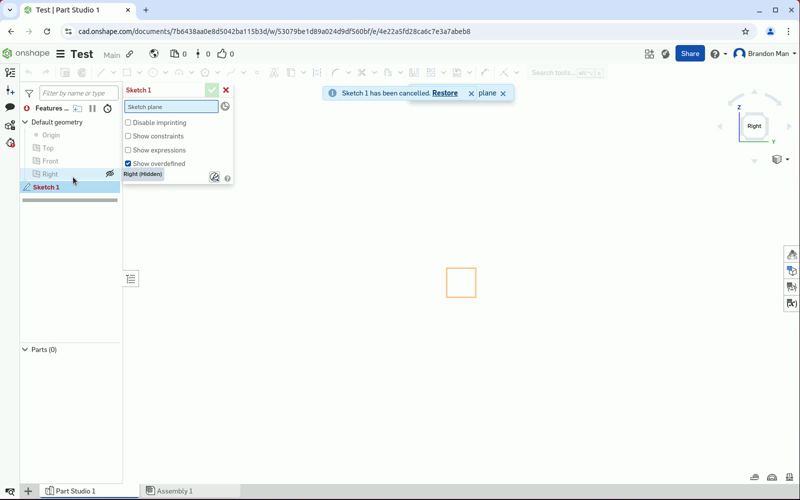
click(73, 176)
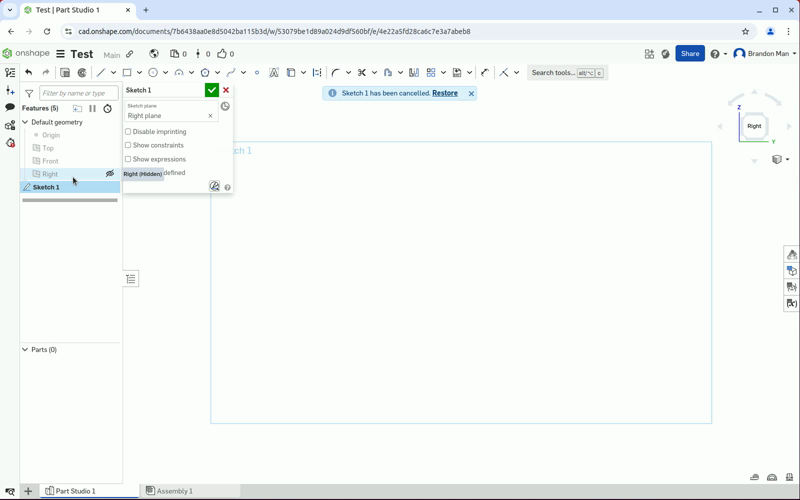
mouse_move(73, 352)
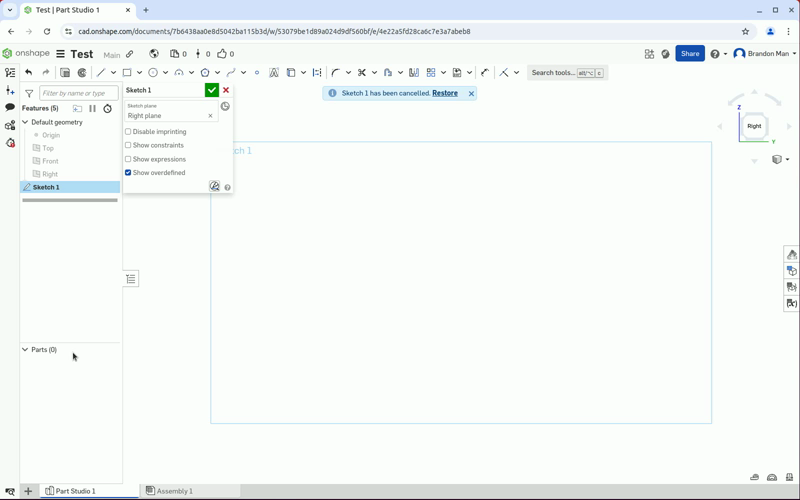
key(y)
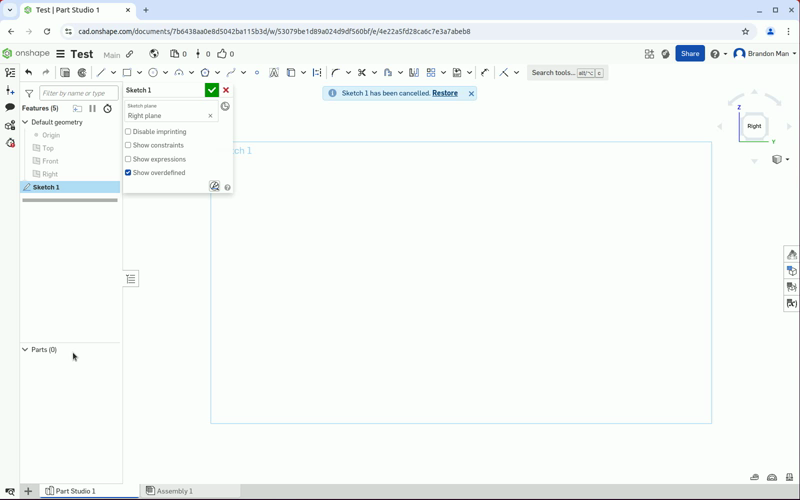
key(l)
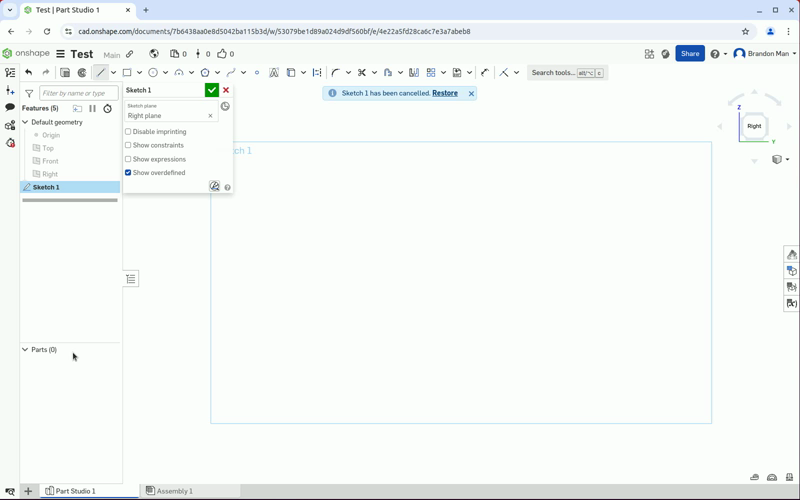
key_down(shift)
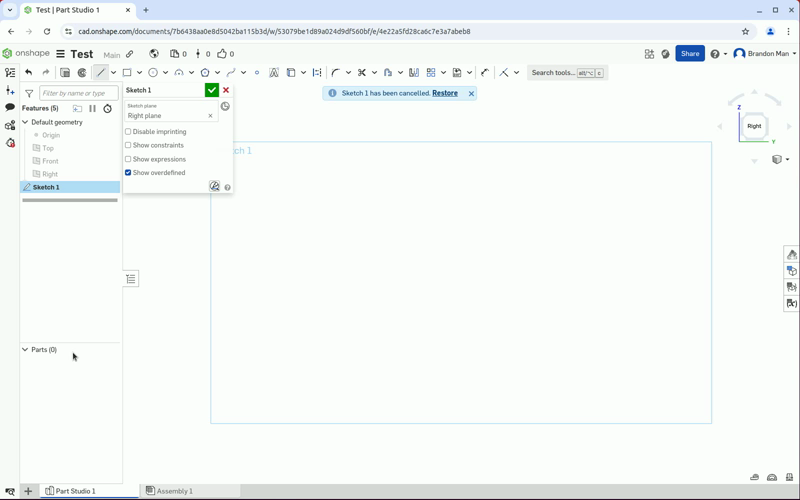
mouse_move(348, 304)
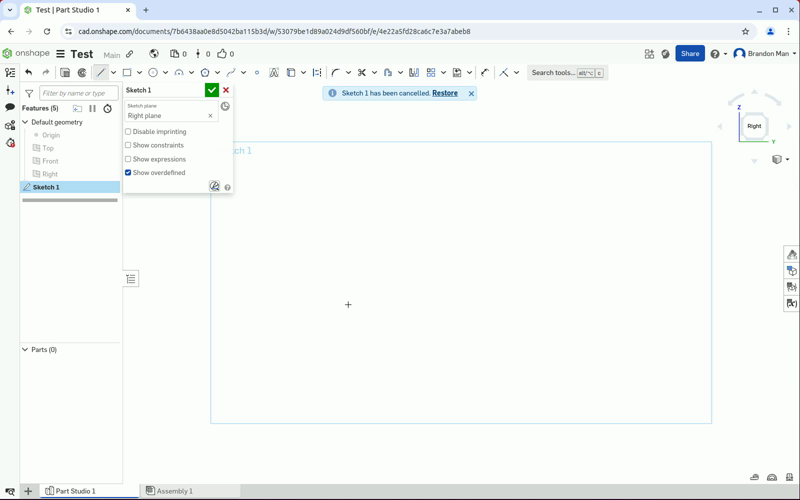
click(348, 304)
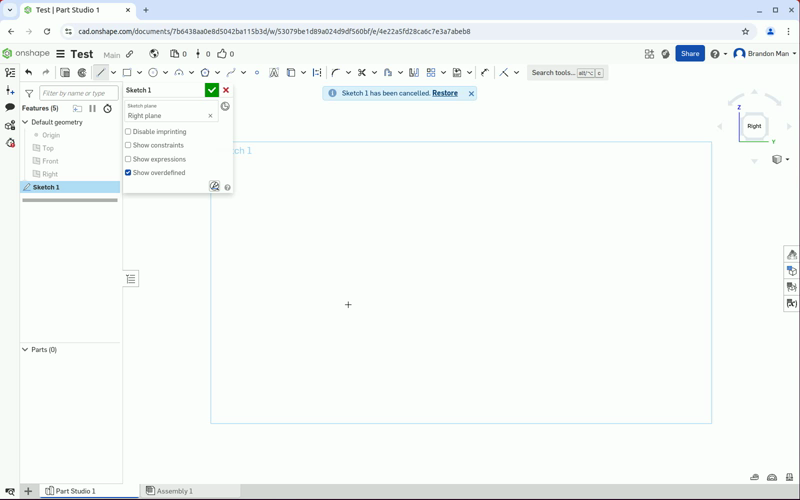
key_up(shift)
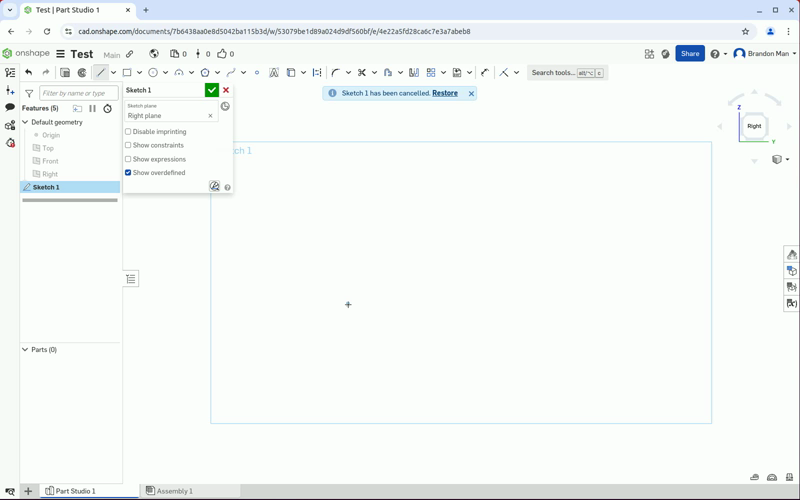
key_down(shift)
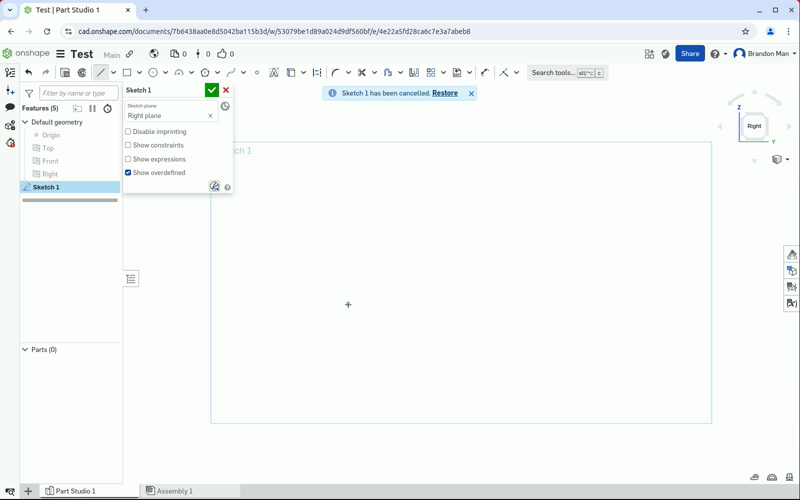
mouse_move(378, 304)
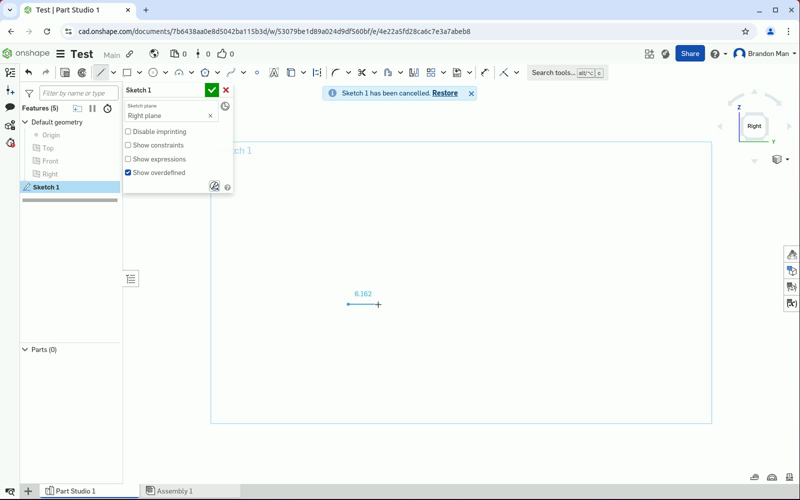
mouse_move(364, 304)
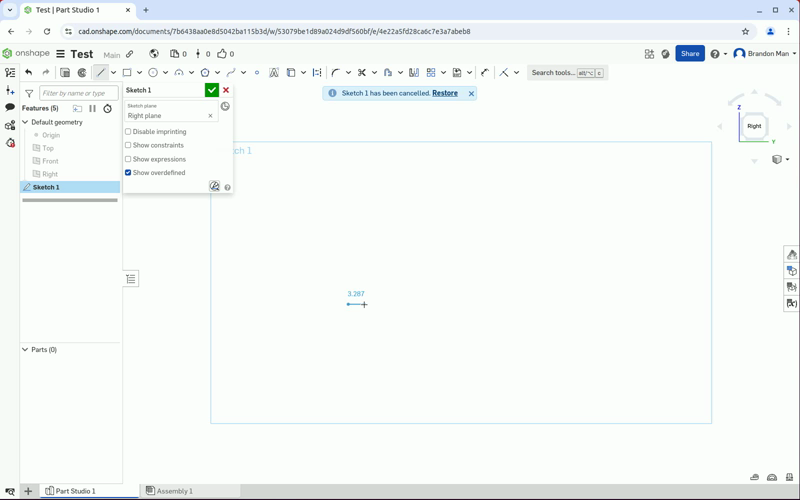
click(364, 304)
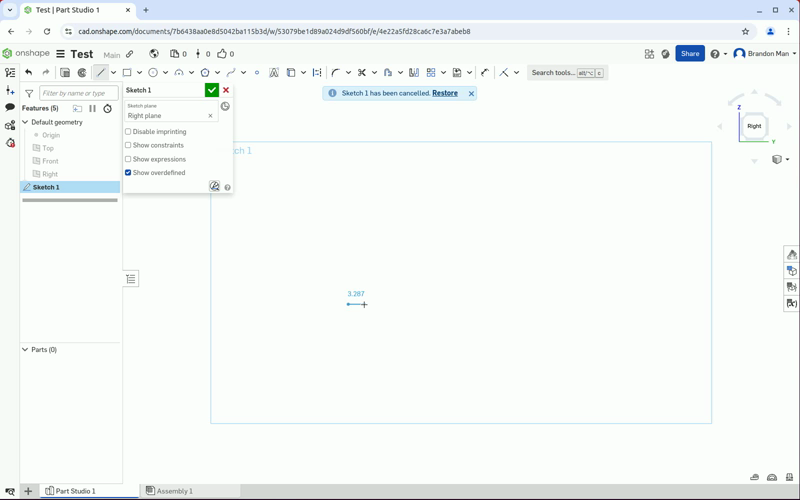
key_up(shift)
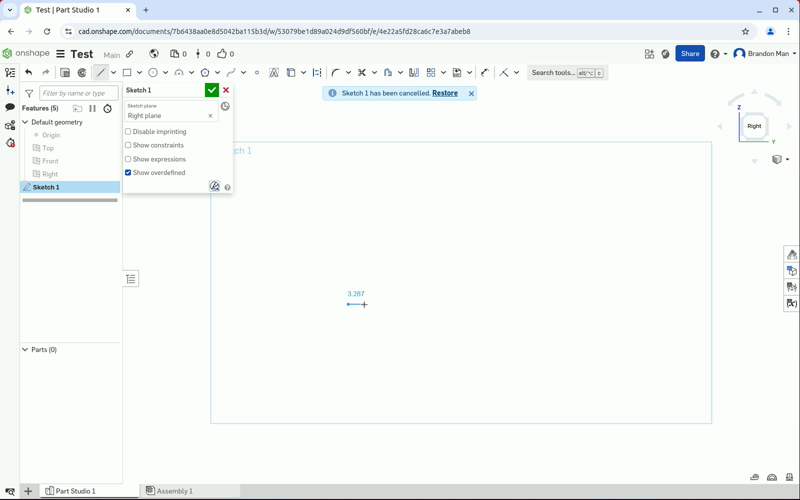
key_down(shift)
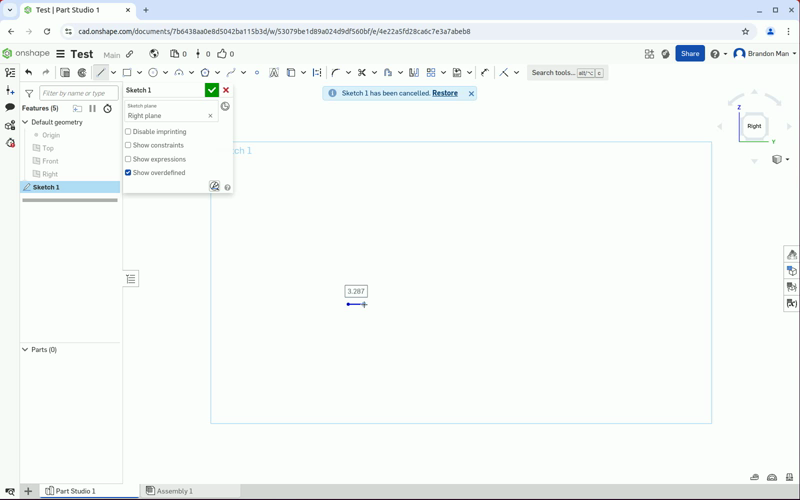
mouse_move(394, 304)
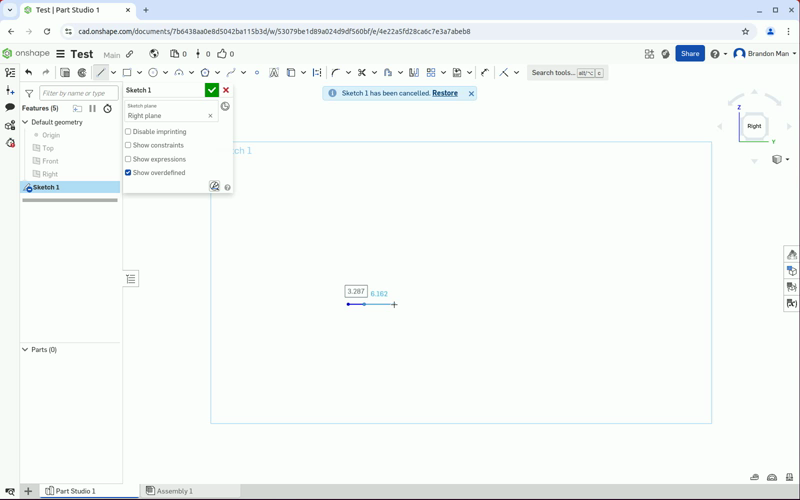
mouse_move(364, 287)
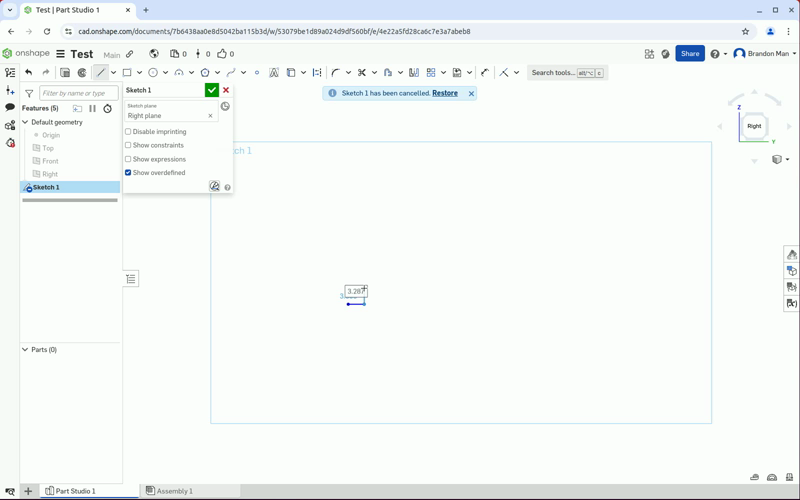
click(364, 287)
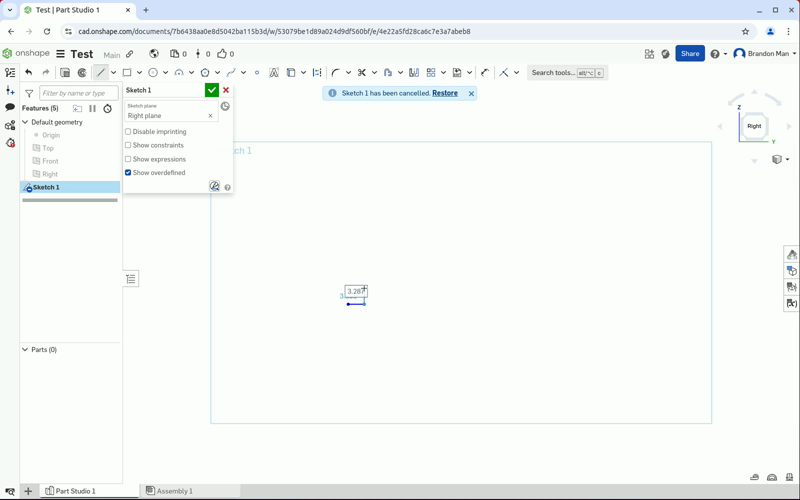
key_up(shift)
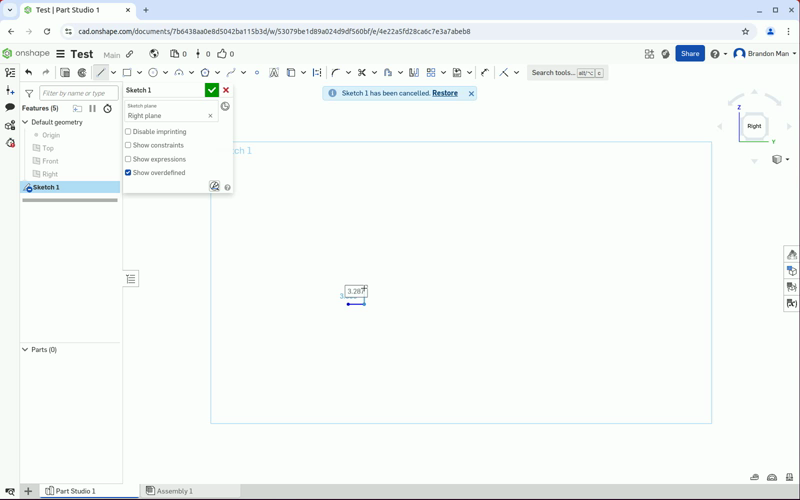
key_down(shift)
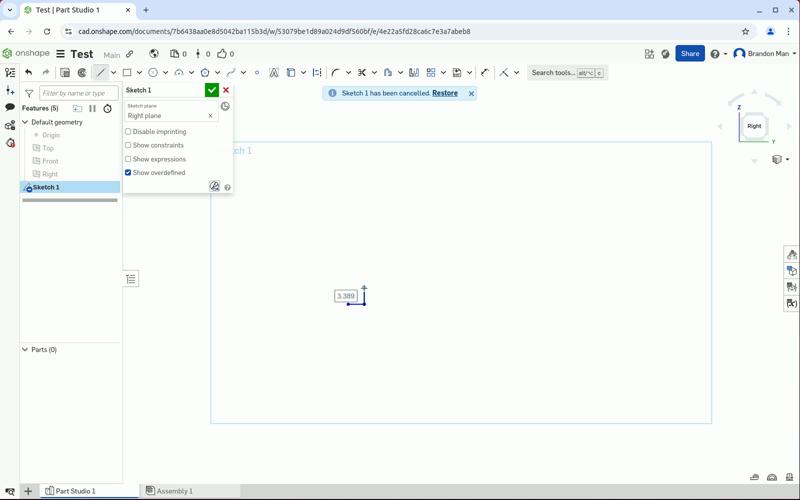
mouse_move(394, 287)
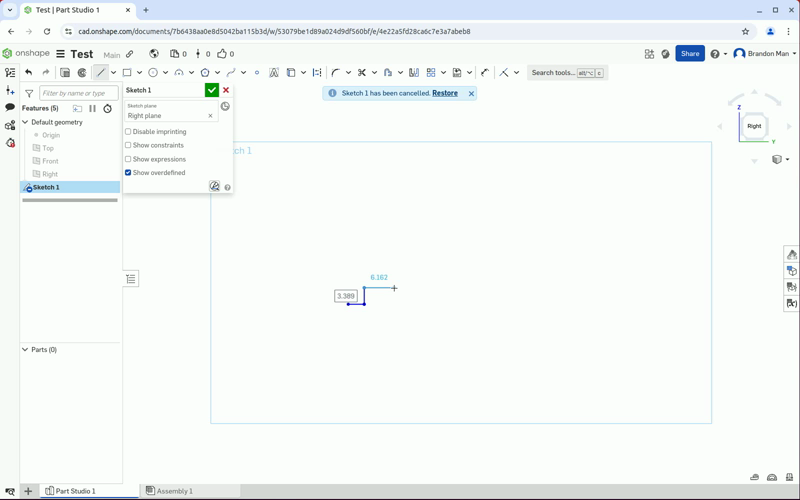
mouse_move(348, 287)
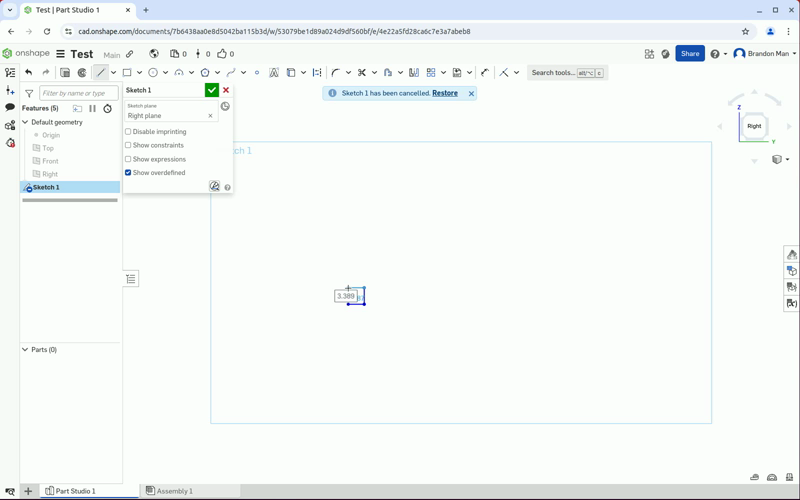
click(348, 287)
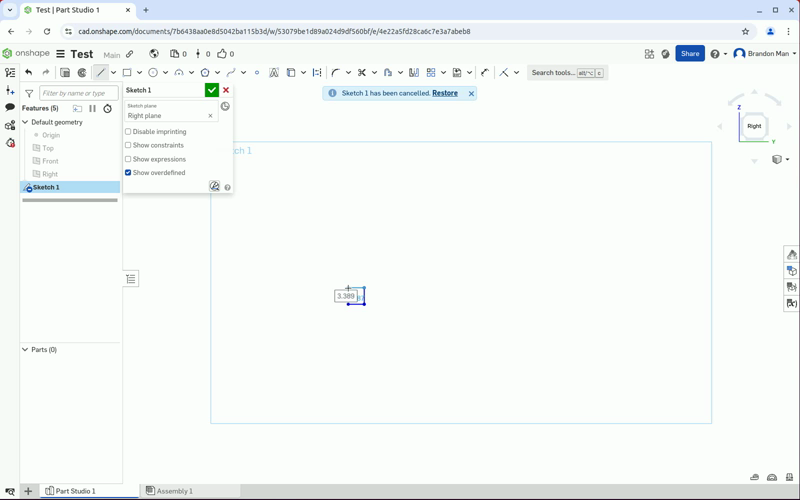
key_up(shift)
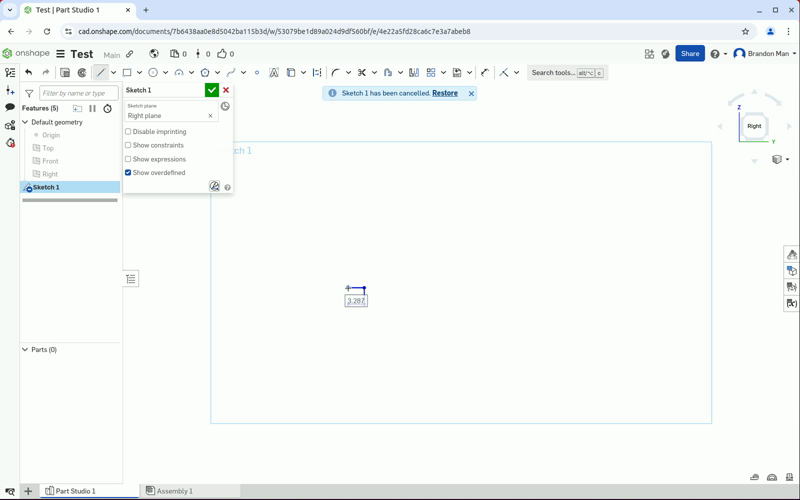
mouse_move(378, 287)
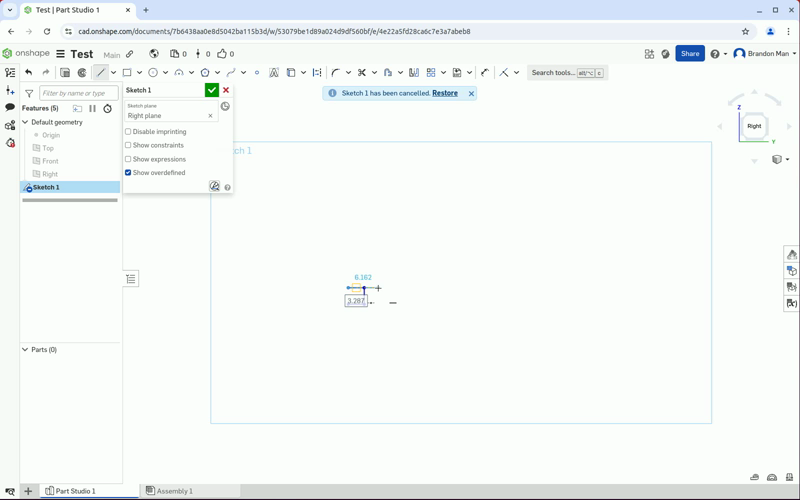
key_down(shift)
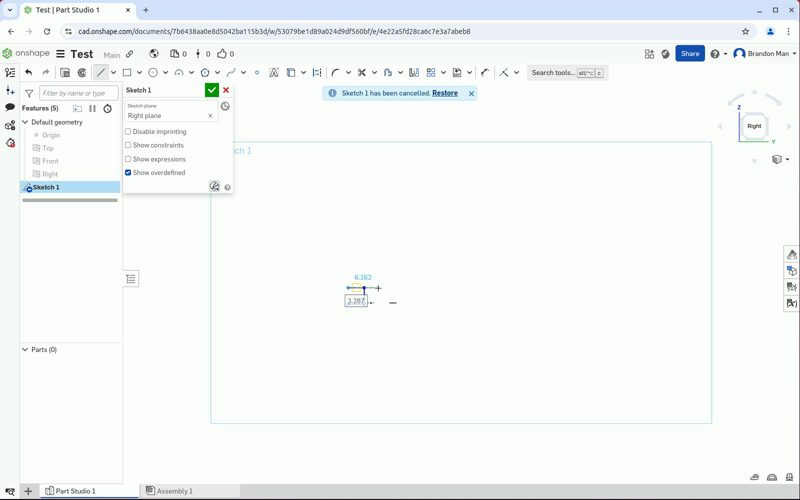
mouse_move(348, 304)
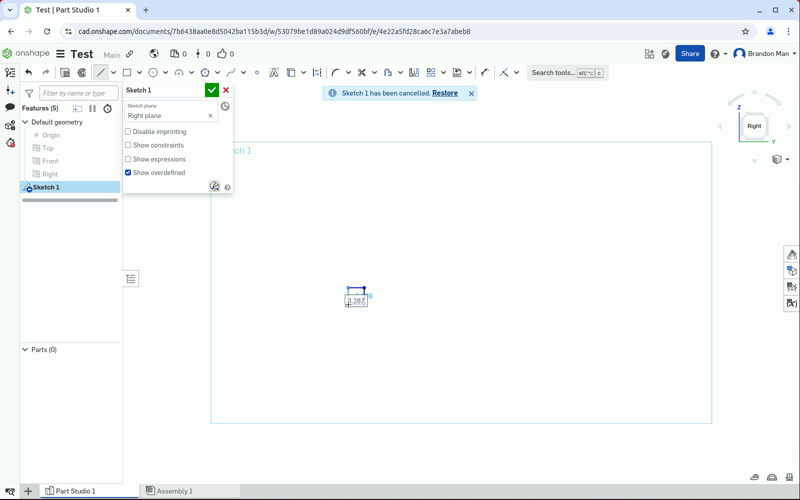
key_up(shift)
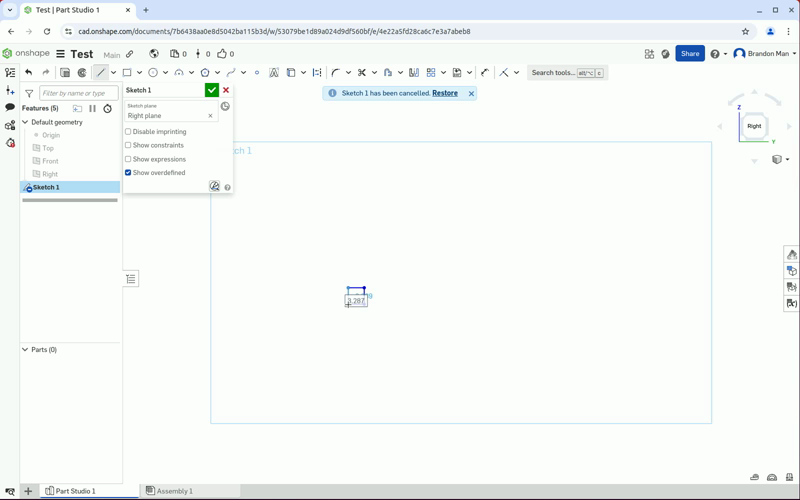
click(348, 304)
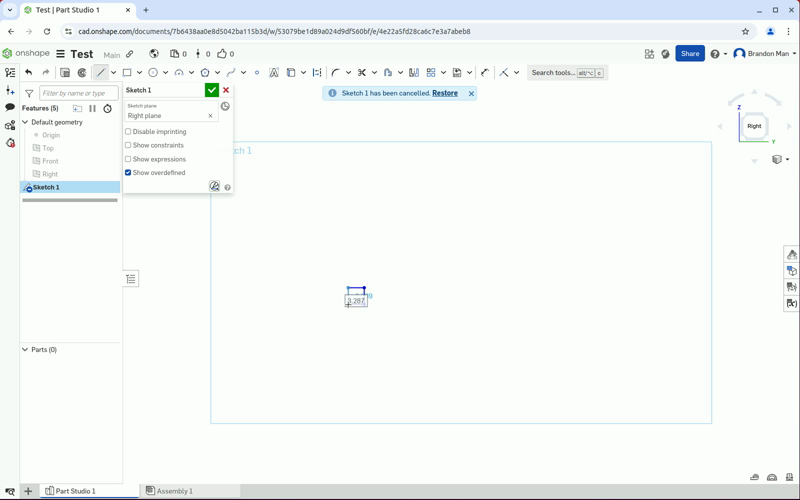
key(esc)
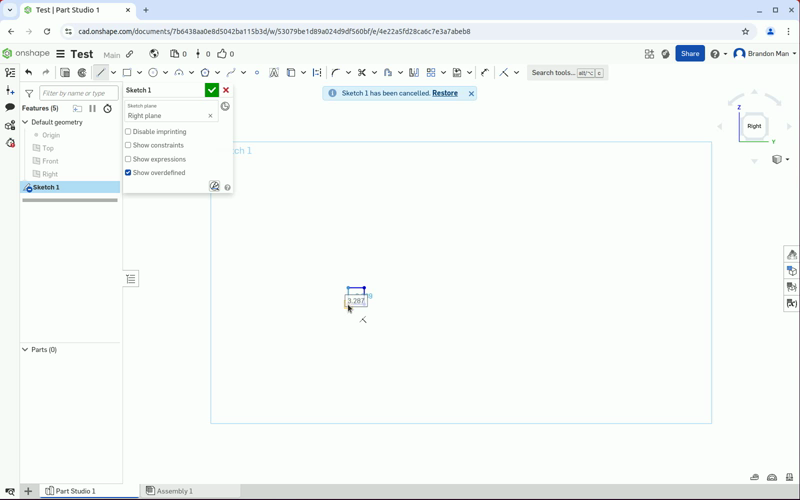
mouse_move(359, 289)
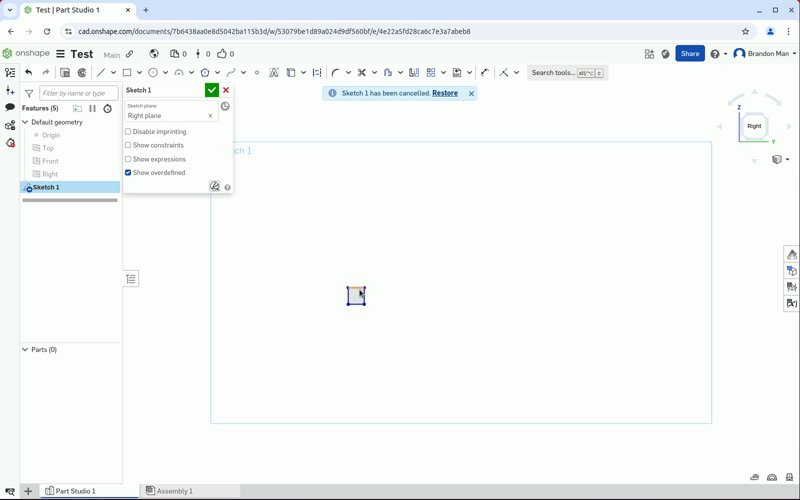
scroll(6)
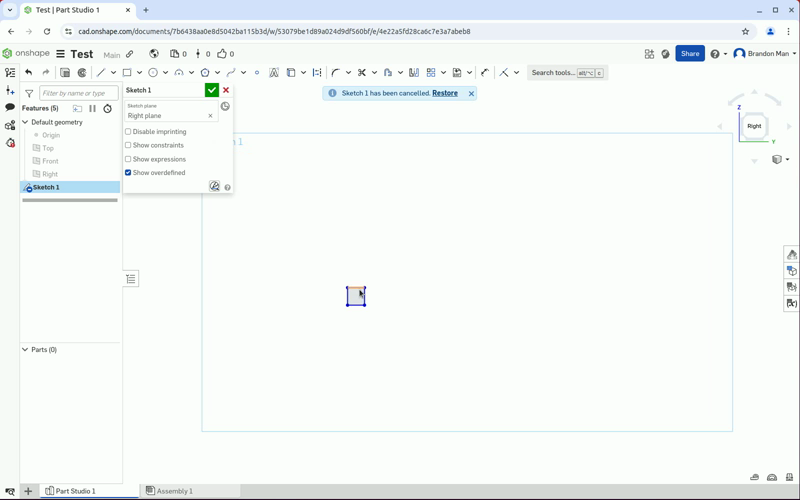
scroll(6)
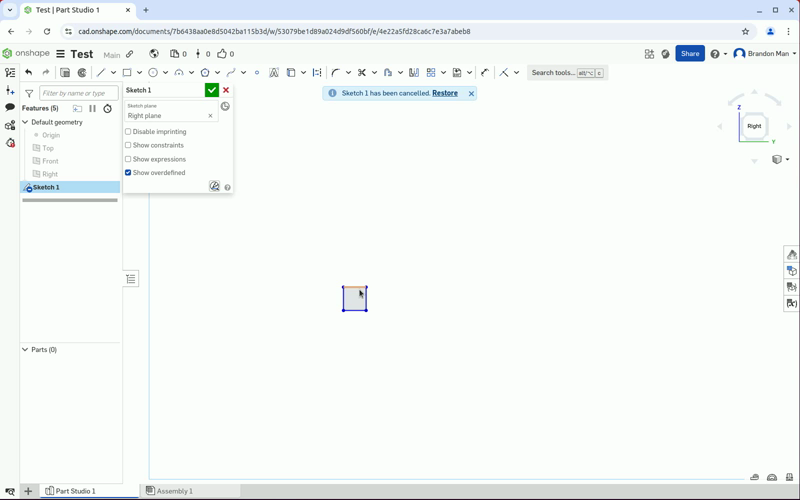
scroll(6)
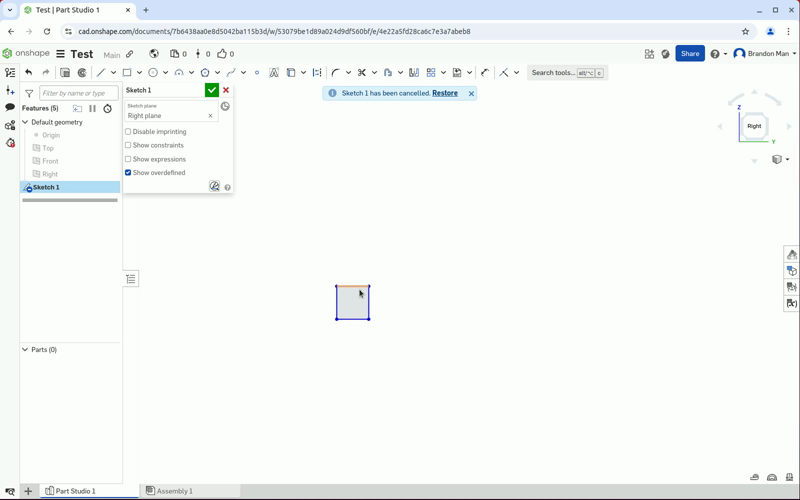
scroll(6)
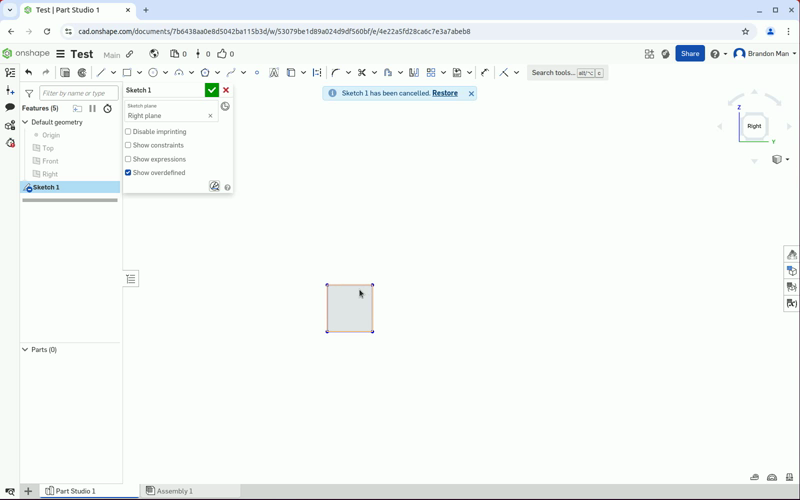
scroll(6)
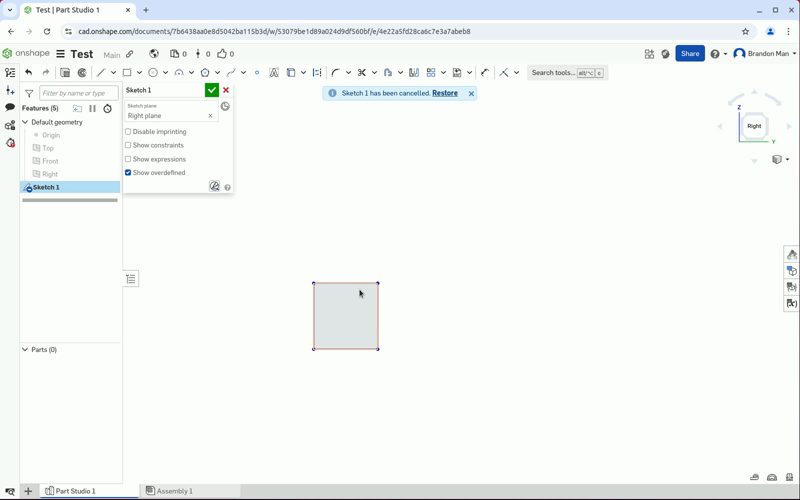
scroll(6)
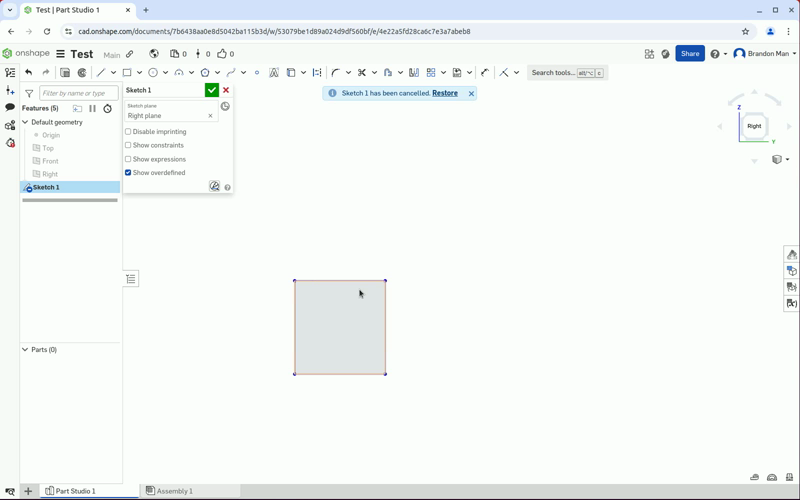
scroll(6)
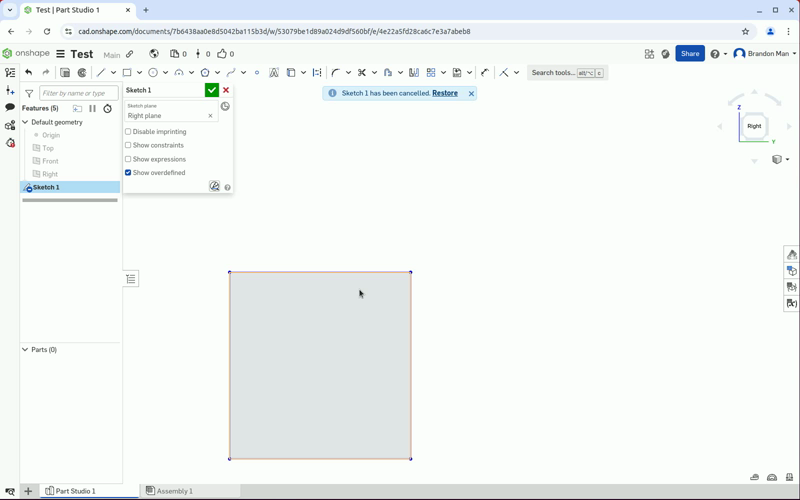
click(359, 289)
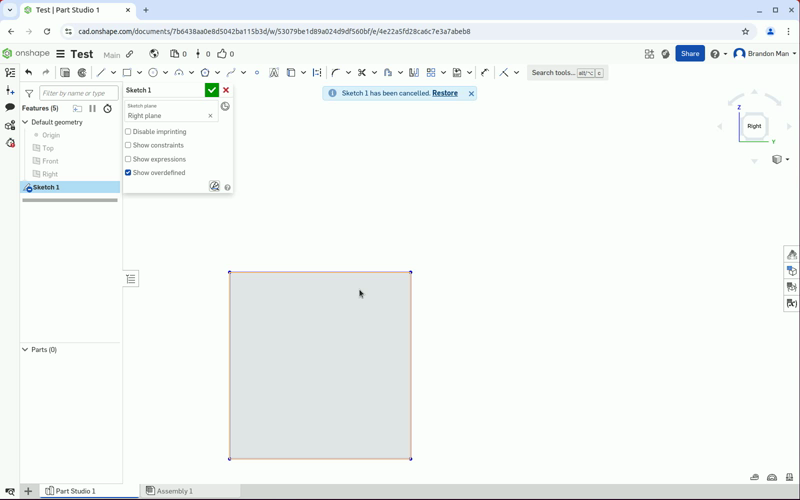
scroll(-6)
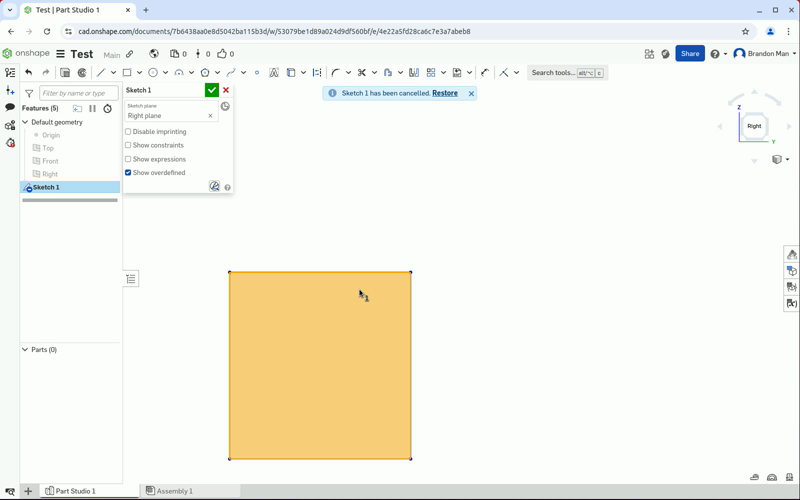
scroll(-6)
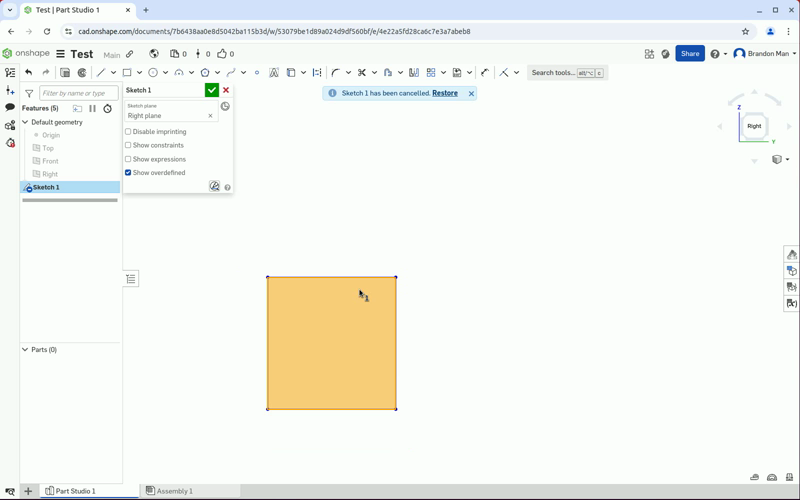
scroll(-6)
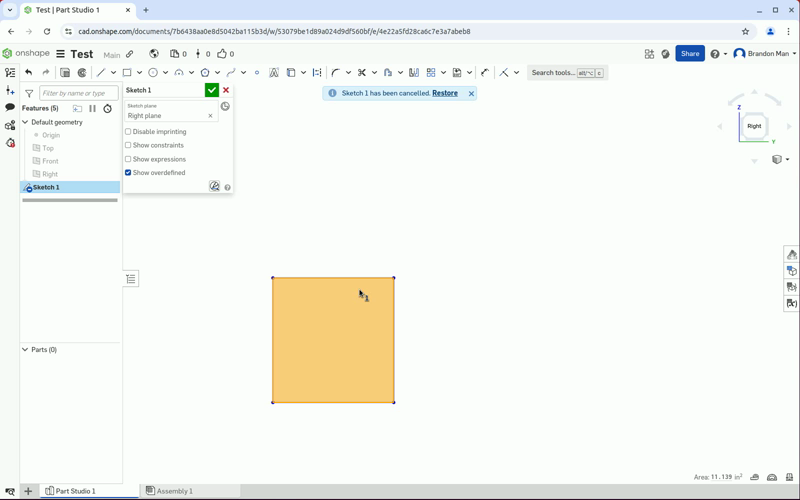
scroll(-6)
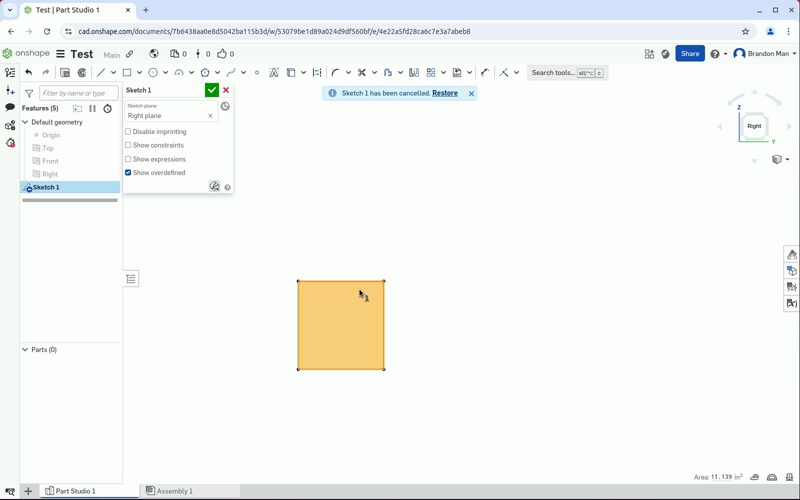
scroll(-6)
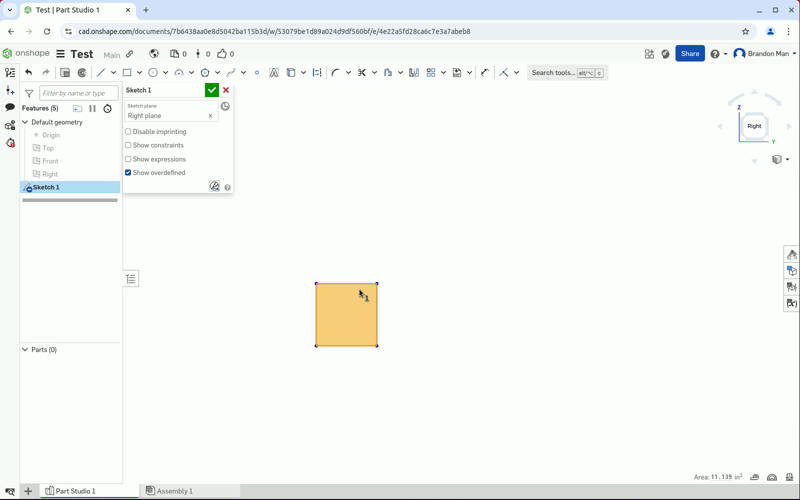
scroll(-6)
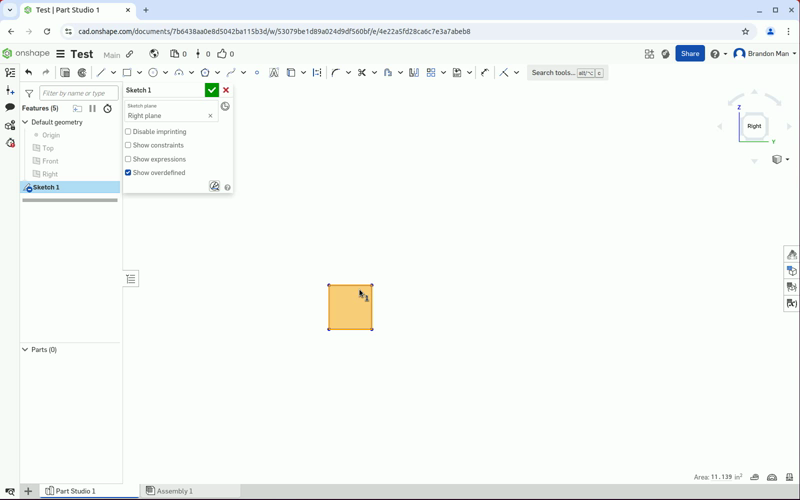
scroll(-6)
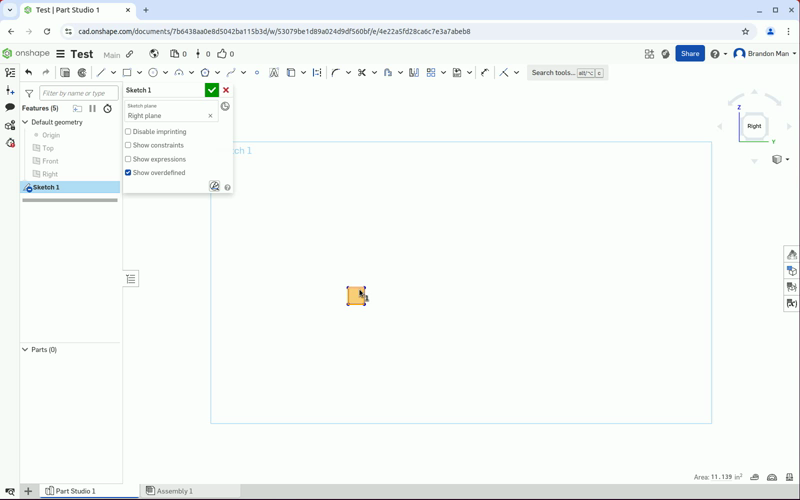
mouse_move(73, 352)
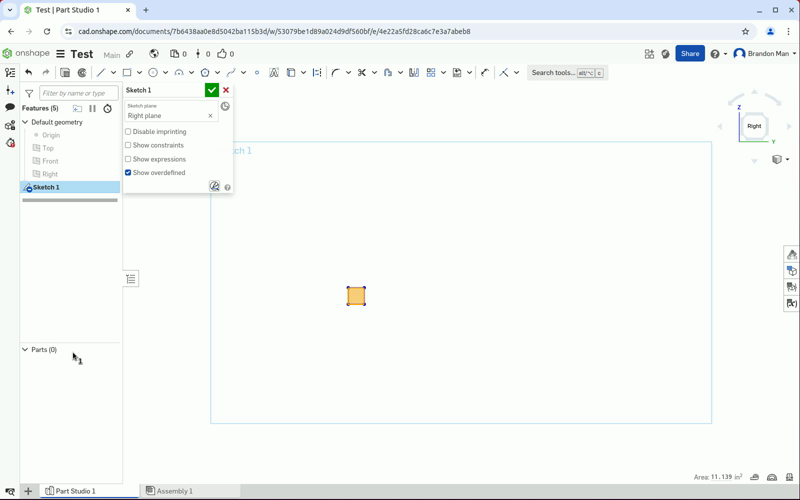
key(shift+y)
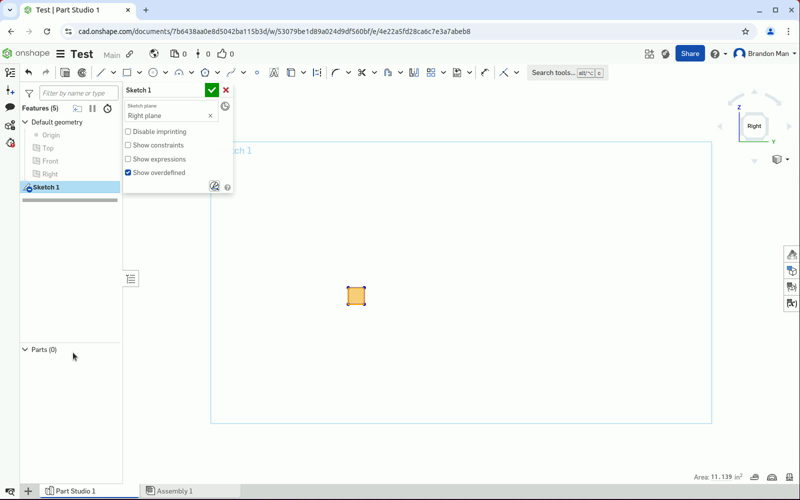
key(shift+e)
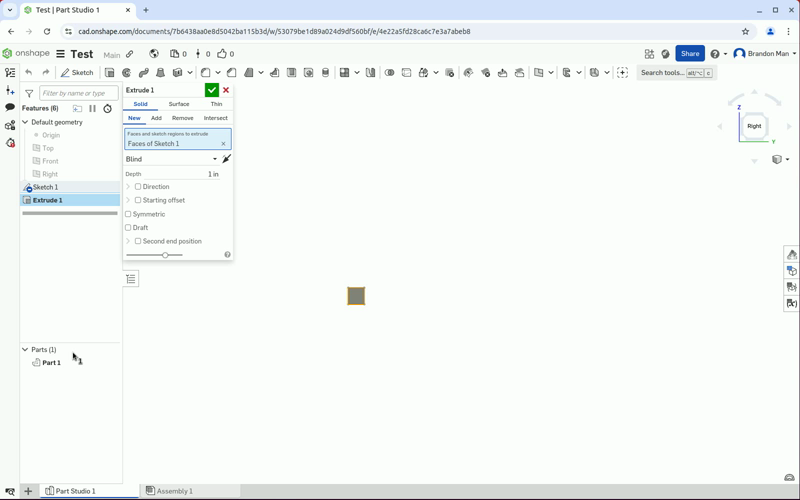
mouse_move(143, 106)
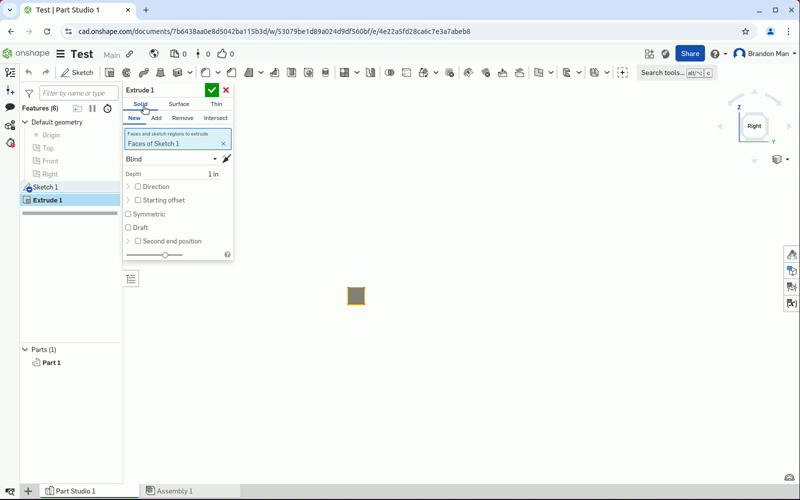
click(143, 106)
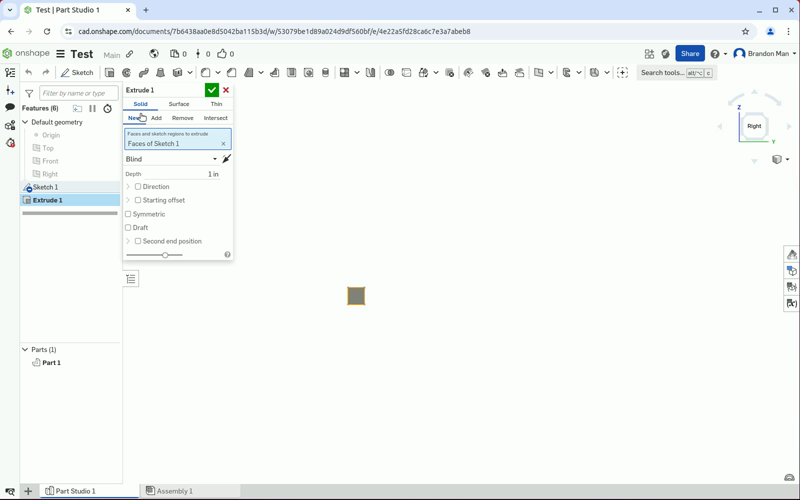
mouse_move(137, 120)
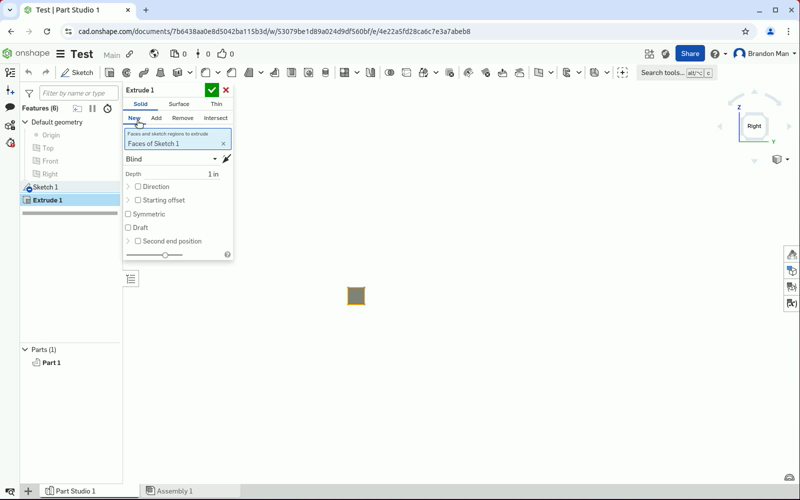
click(137, 120)
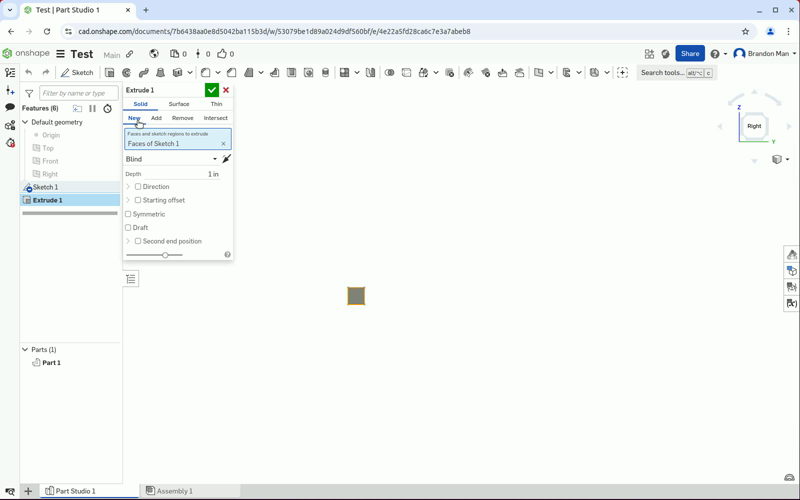
key(tab, 4)
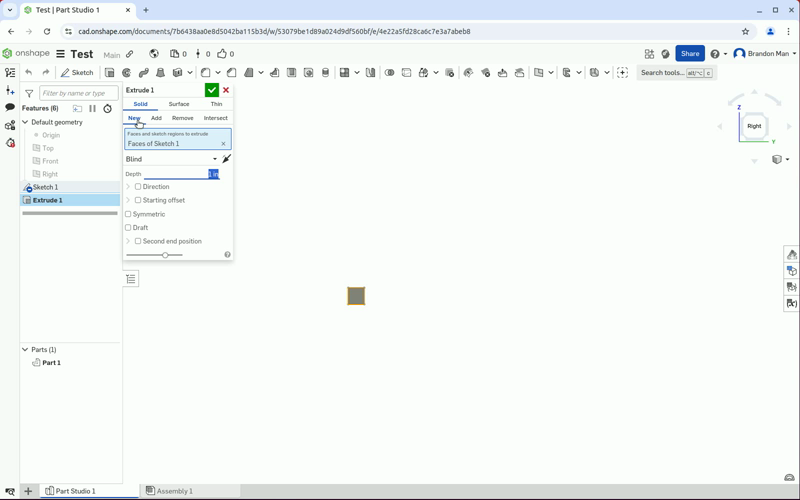
text(36.106)
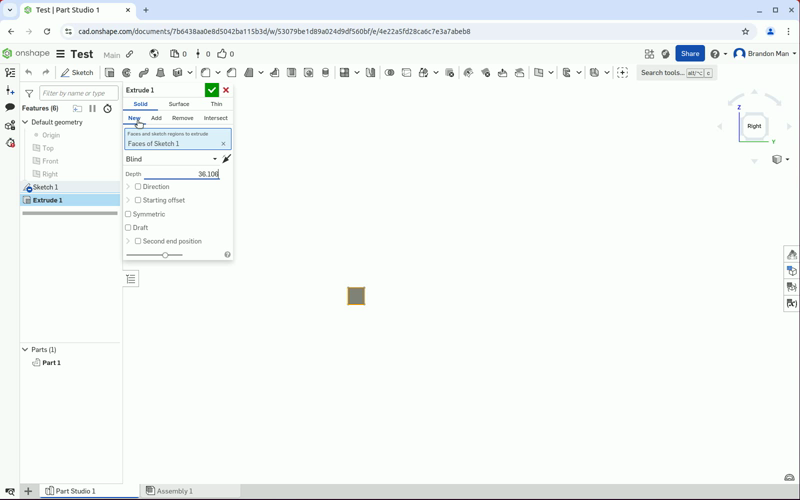
key(tab, 3)
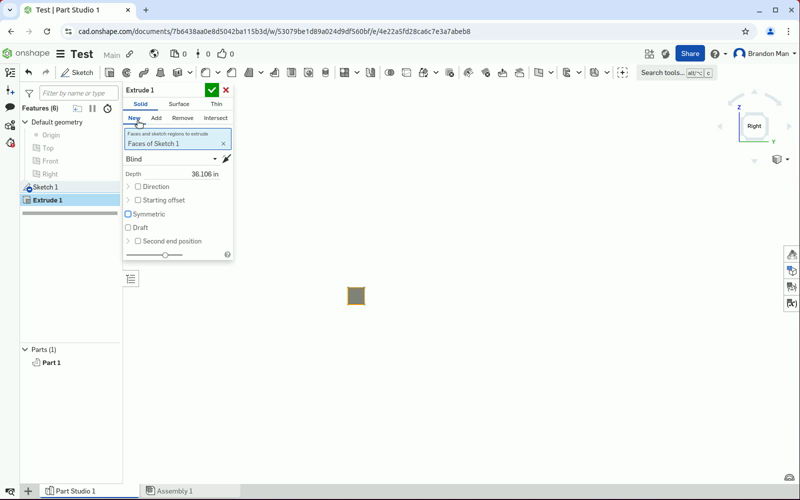
key(space)
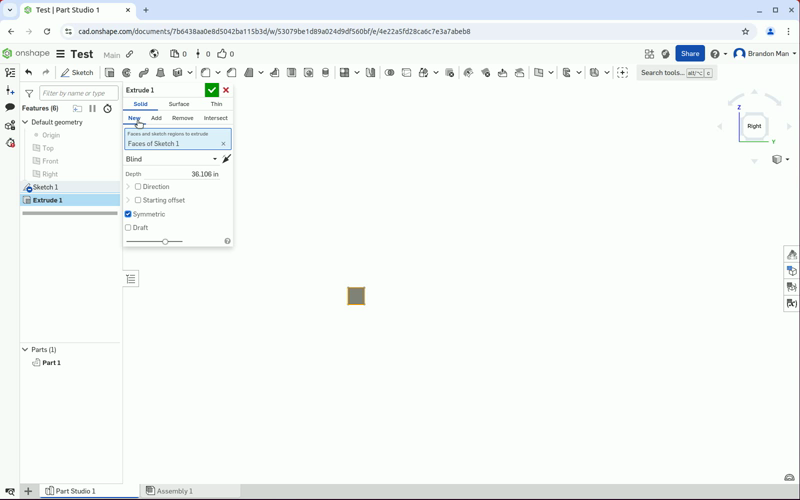
key(enter)
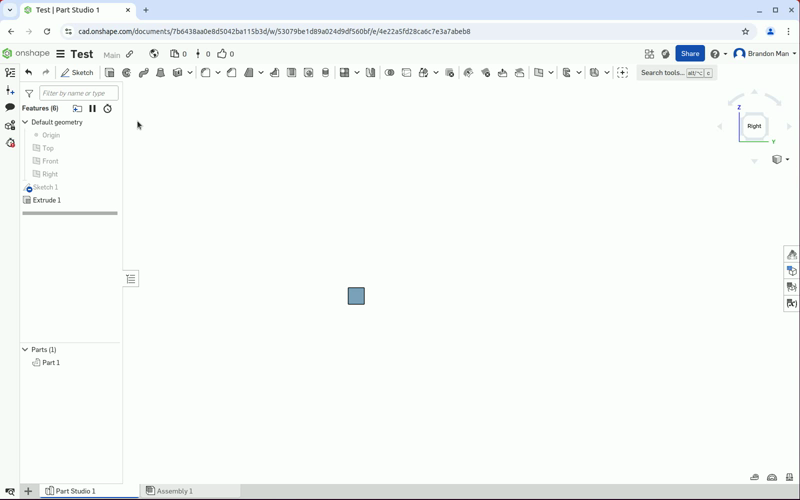
key(shift+h)
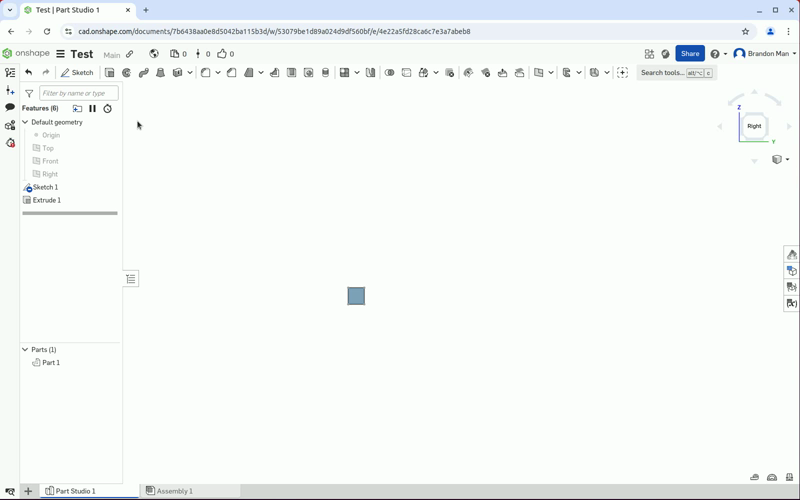
key(shift+h)
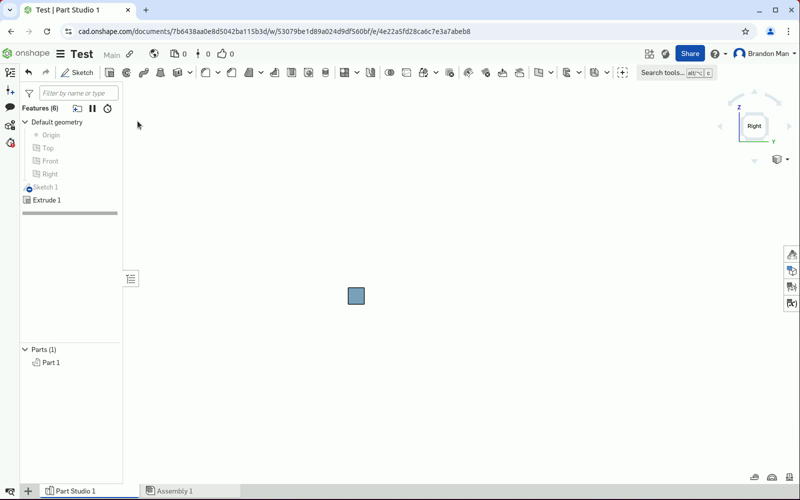
mouse_move(73, 189)
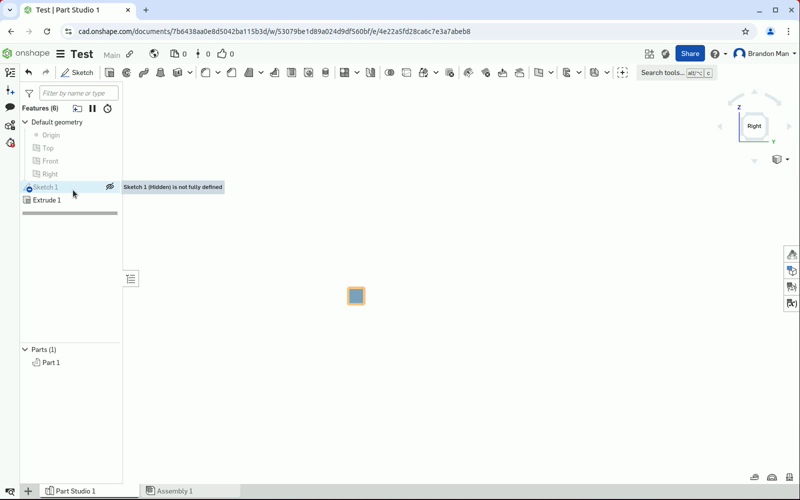
click(73, 189)
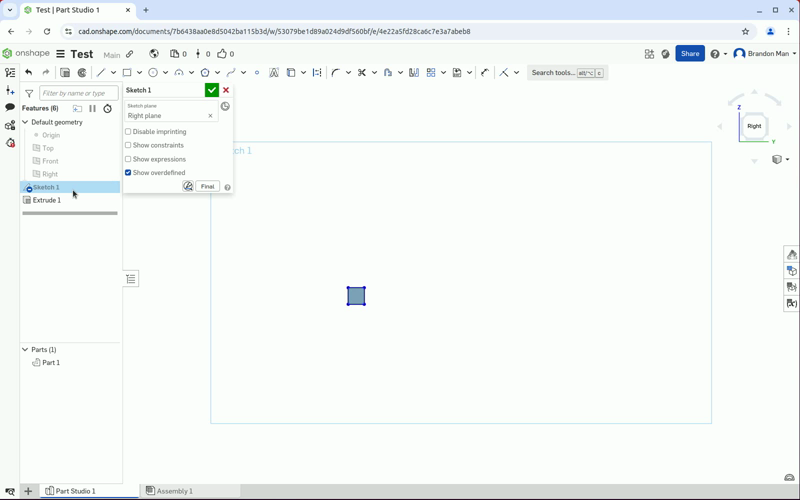
mouse_move(229, 92)
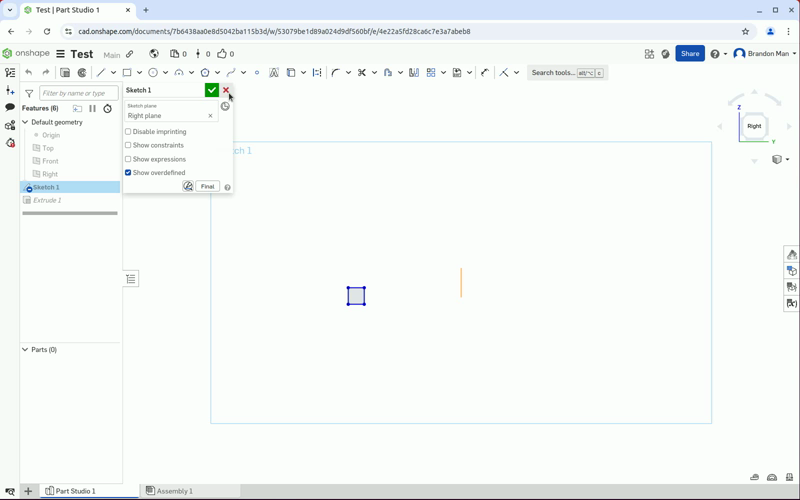
click(229, 92)
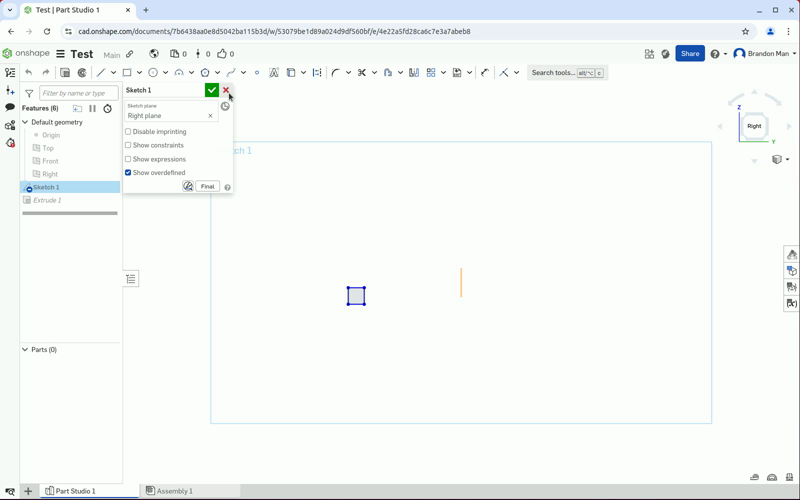
key(shift+s)
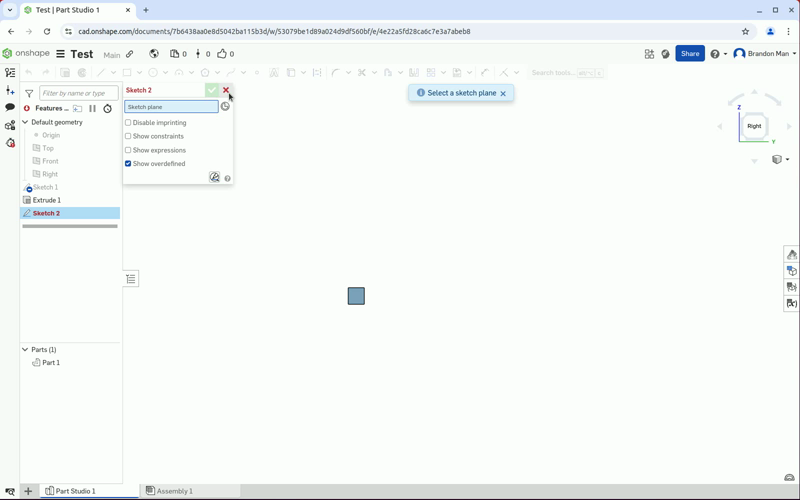
mouse_move(73, 176)
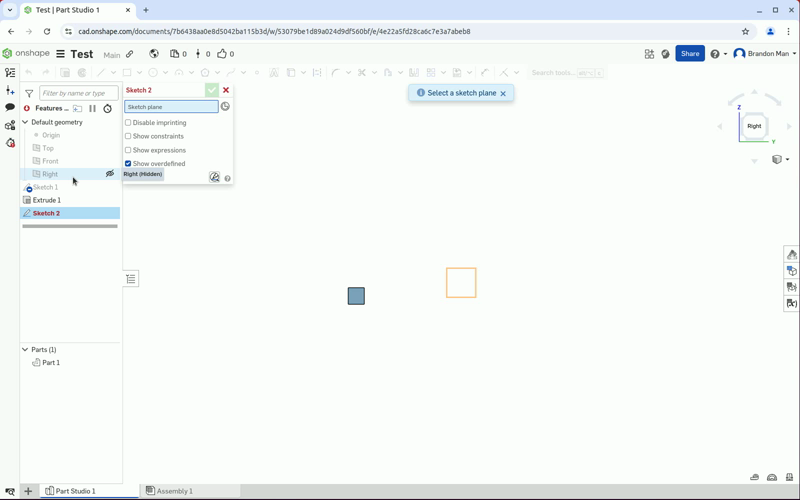
click(73, 176)
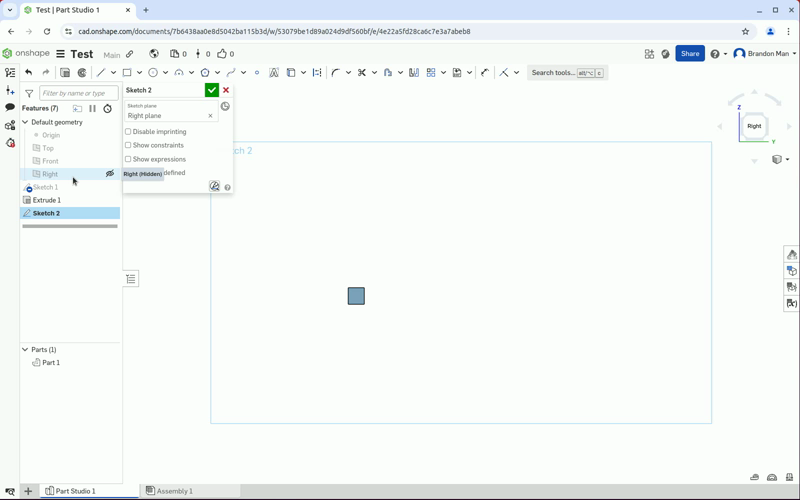
mouse_move(73, 352)
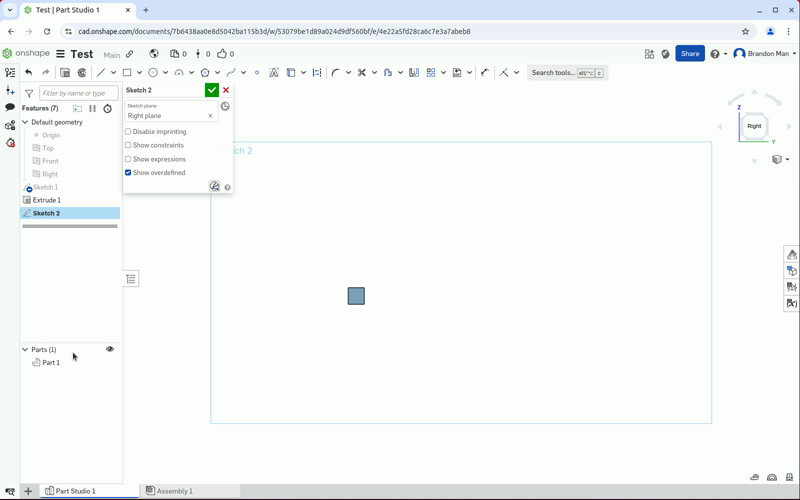
key(y)
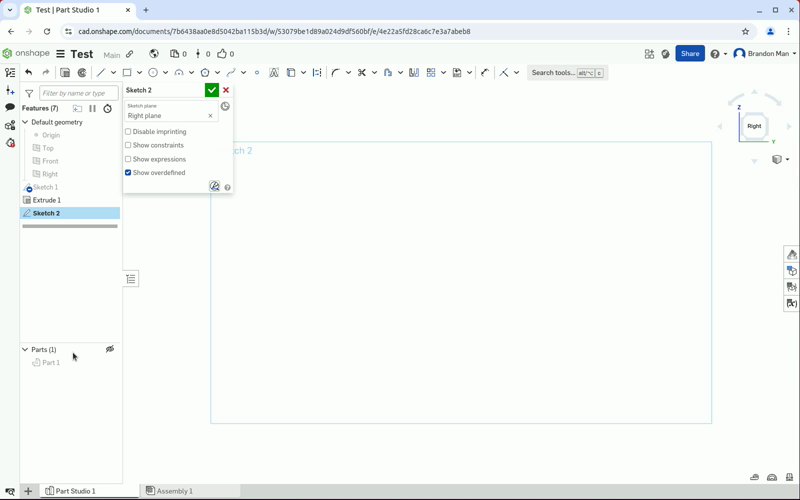
key(l)
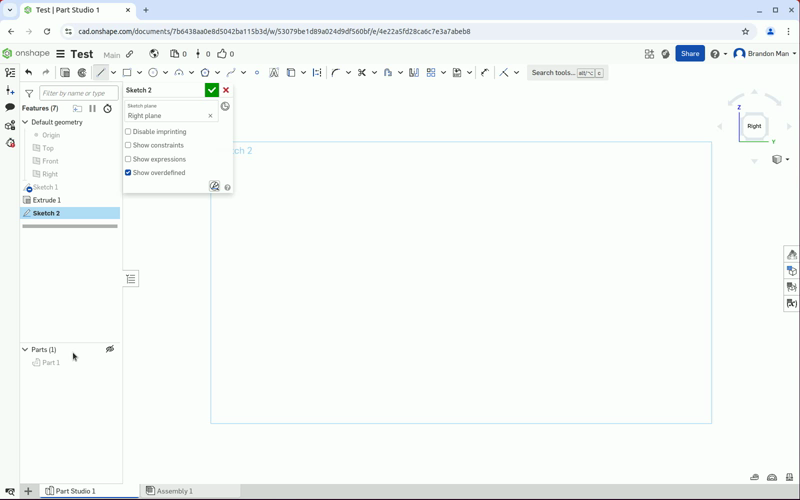
key_down(shift)
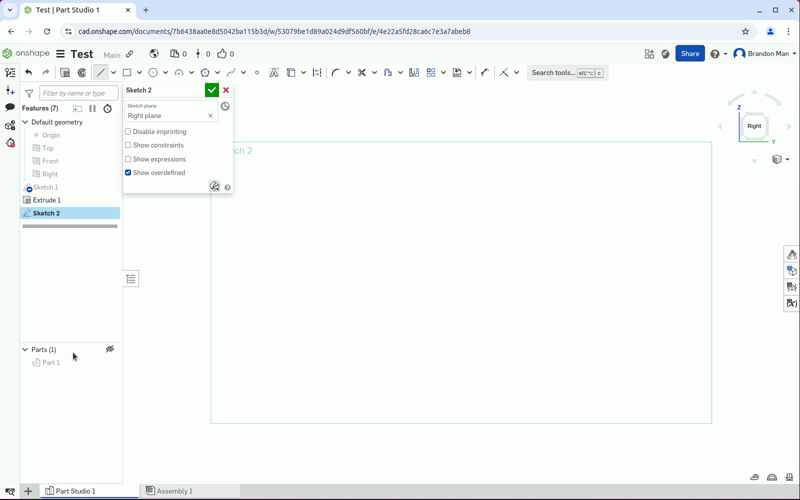
mouse_move(558, 303)
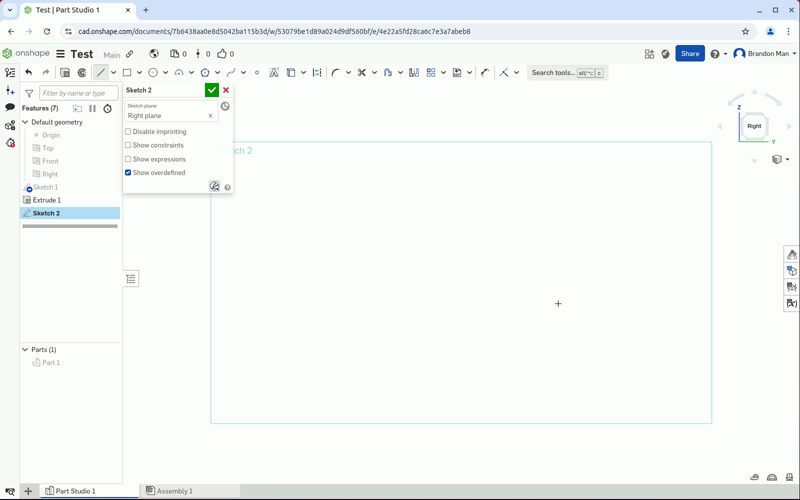
click(558, 303)
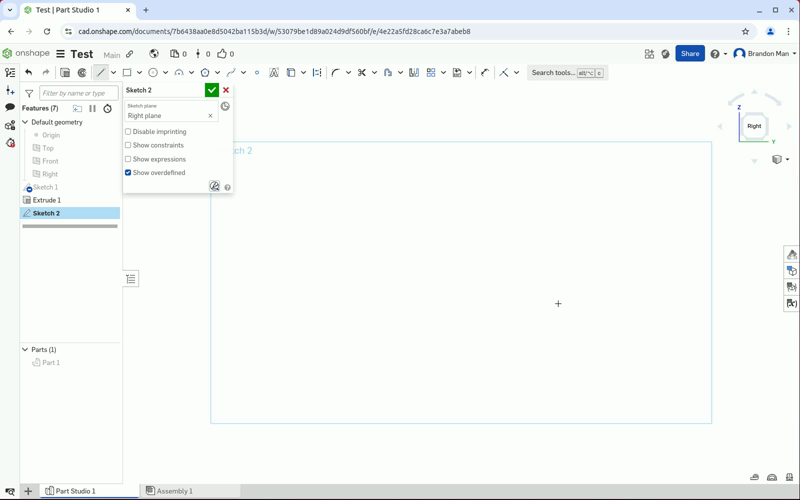
key_up(shift)
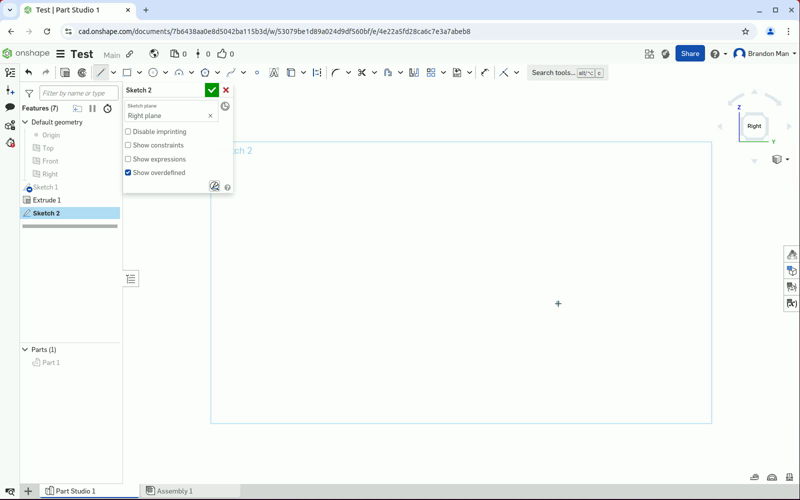
key_down(shift)
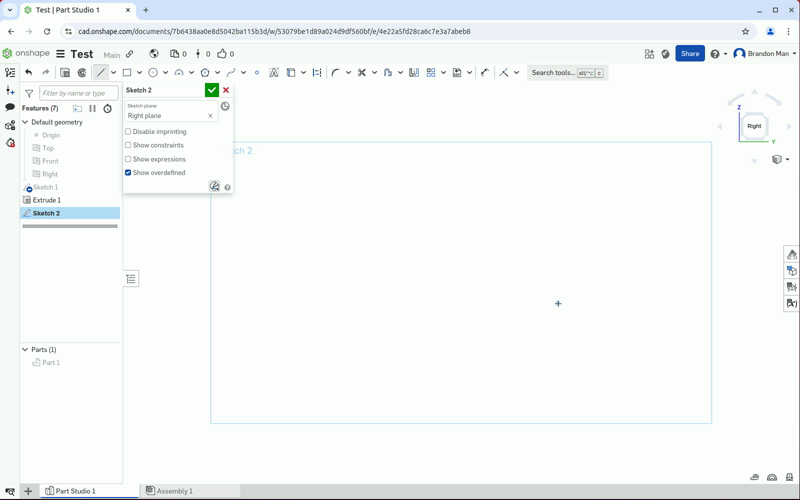
mouse_move(588, 303)
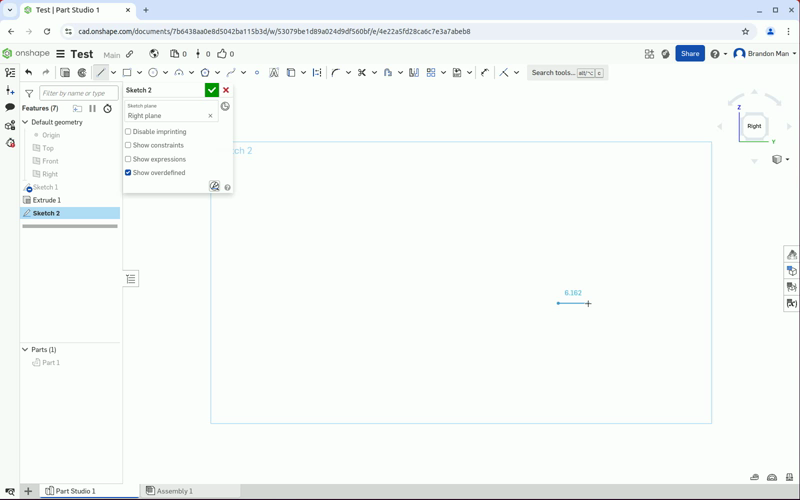
mouse_move(574, 303)
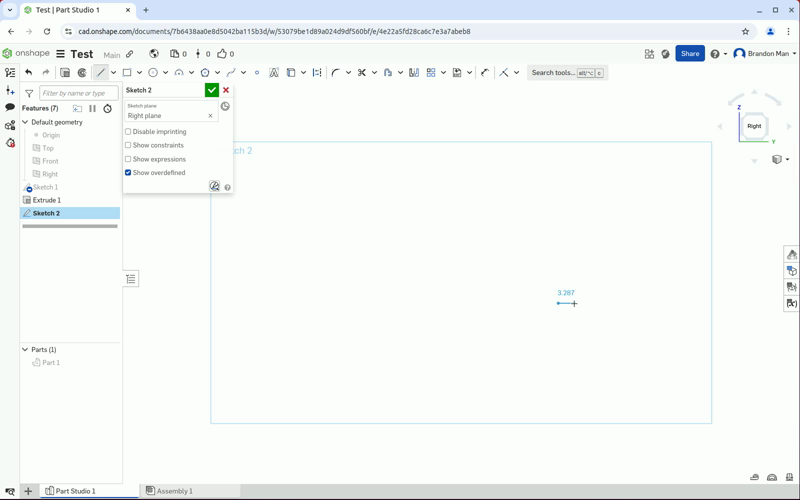
click(574, 303)
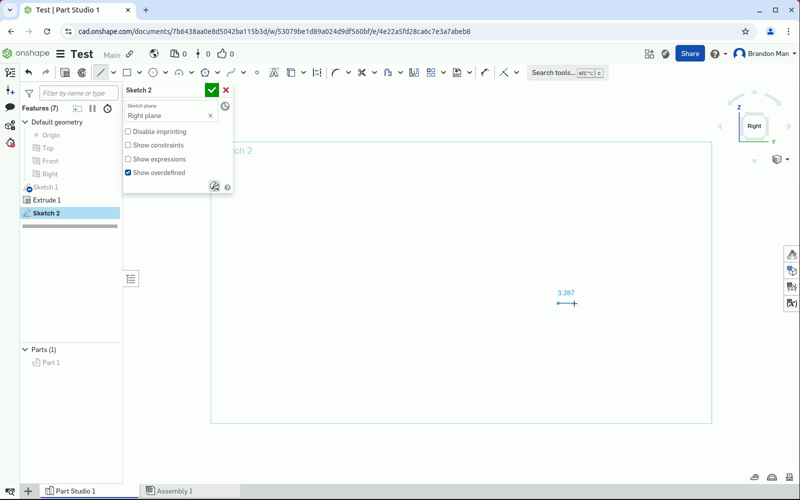
key_up(shift)
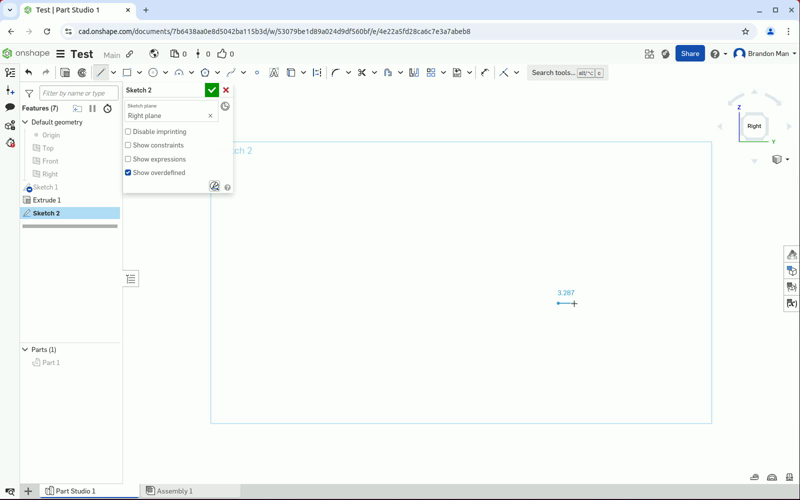
key_down(shift)
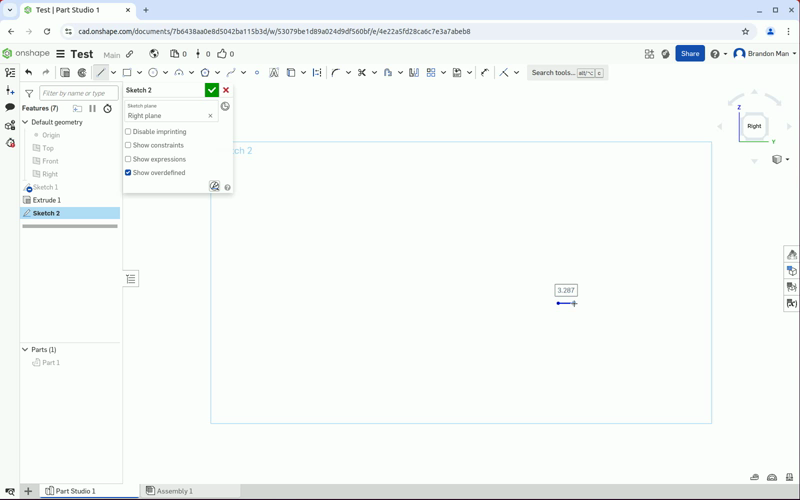
mouse_move(589, 303)
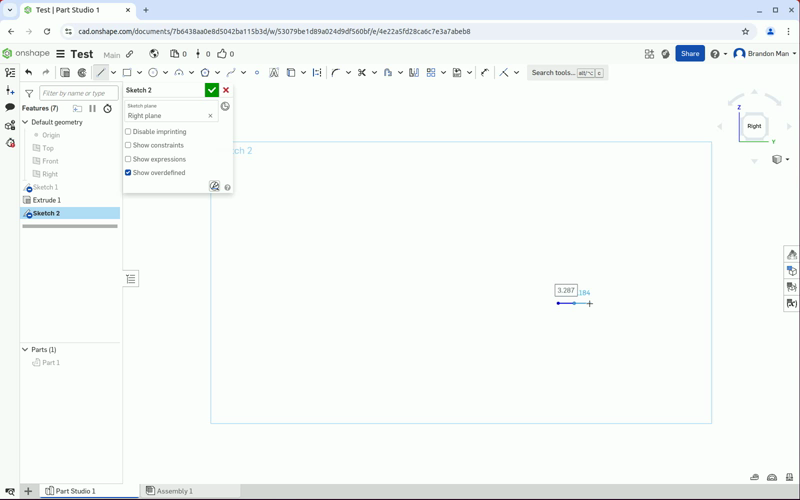
mouse_move(574, 286)
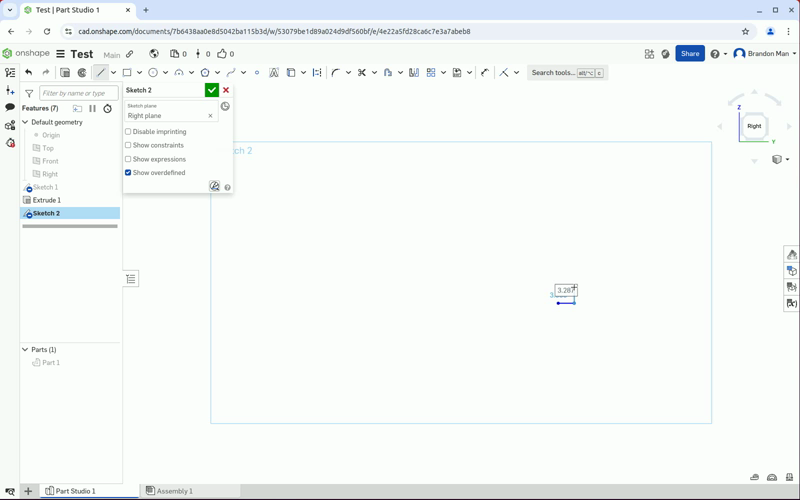
click(574, 286)
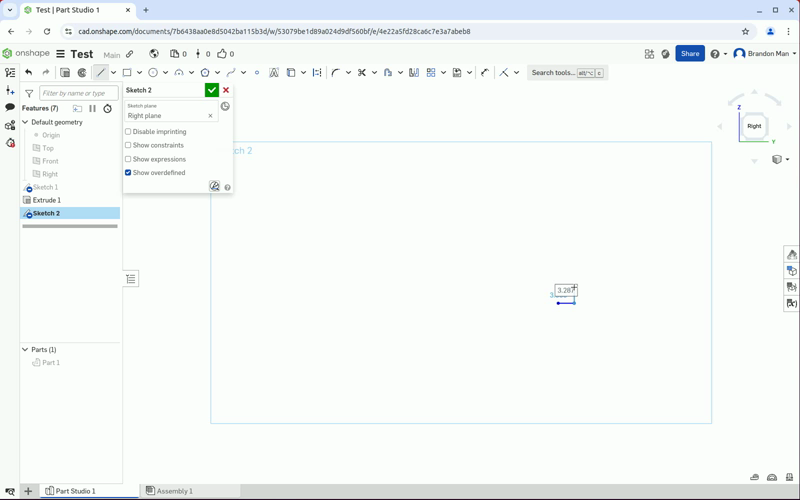
key_up(shift)
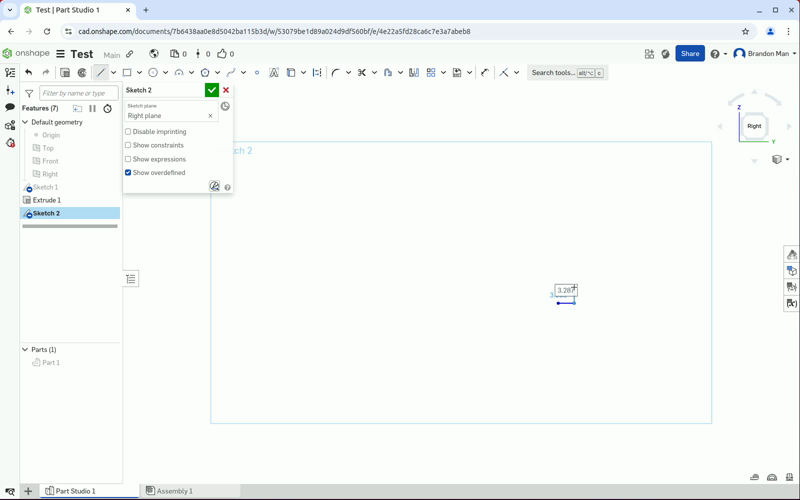
key_down(shift)
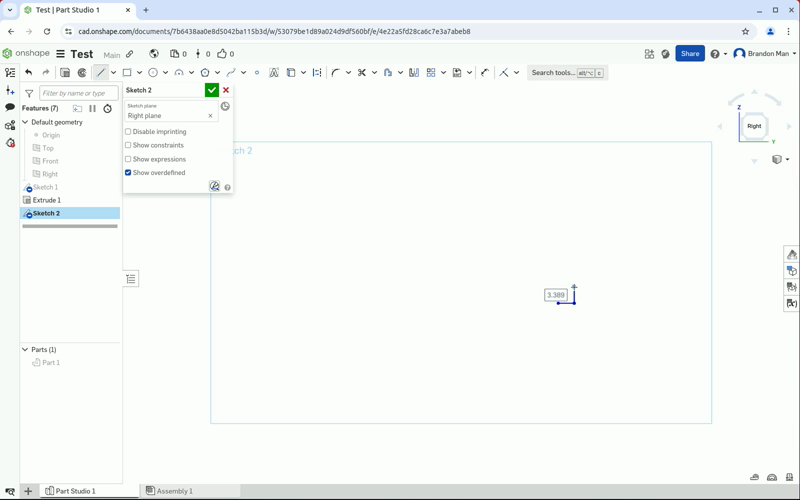
mouse_move(589, 286)
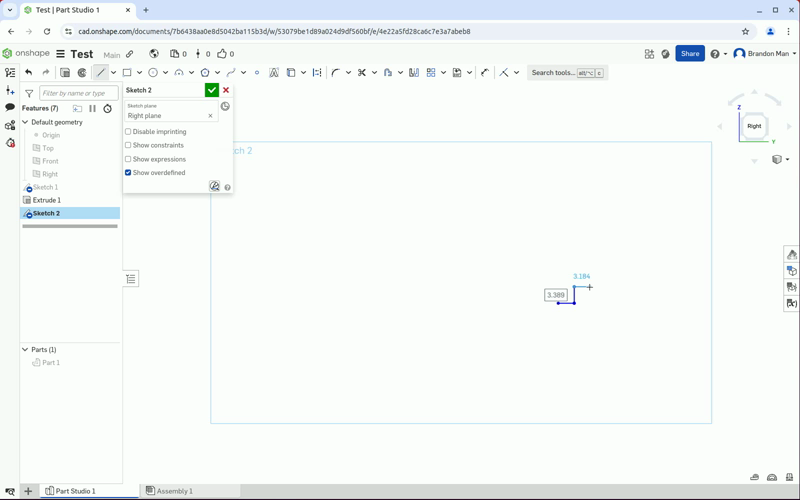
mouse_move(558, 286)
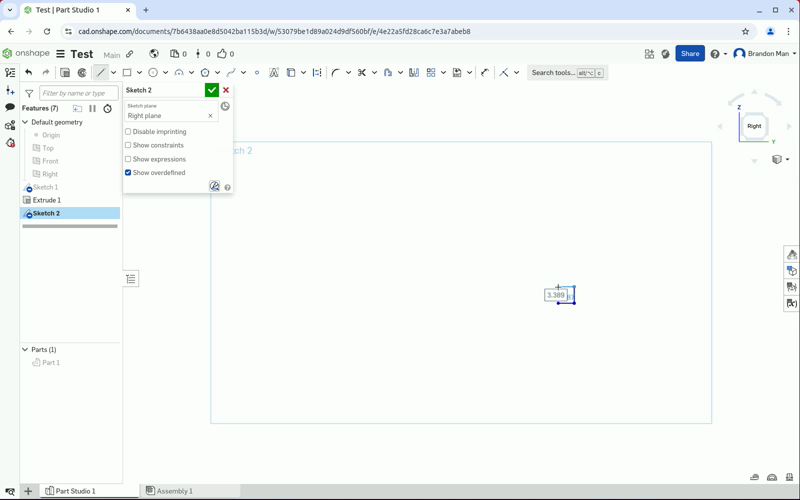
click(558, 286)
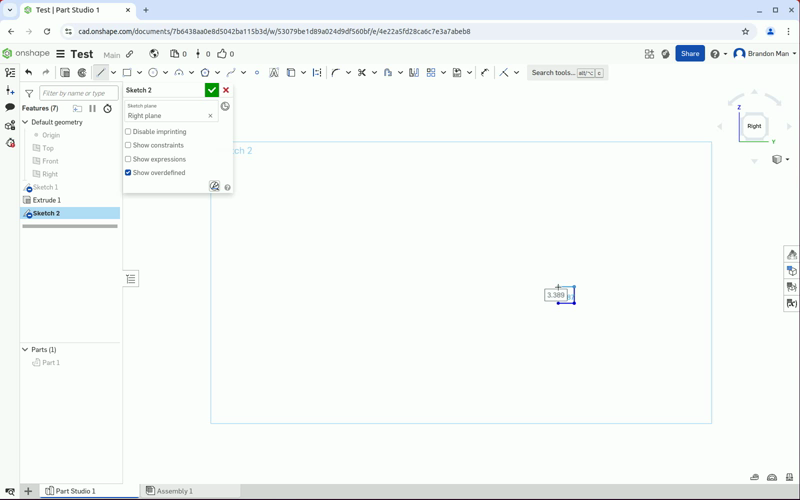
key_up(shift)
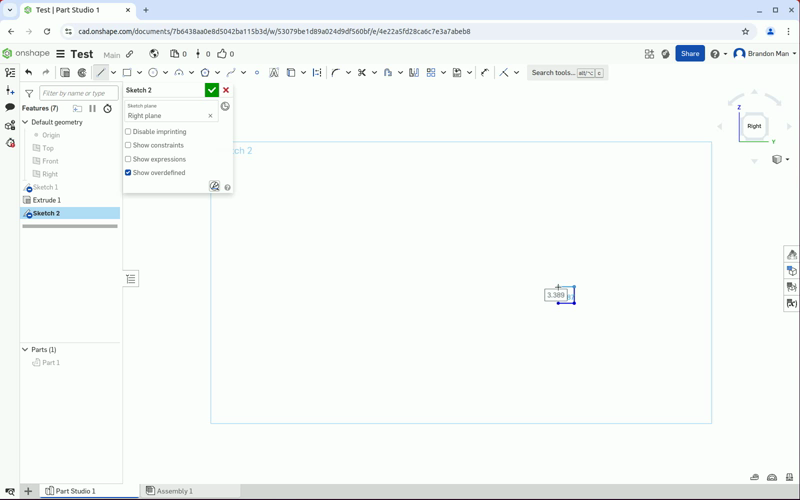
mouse_move(588, 286)
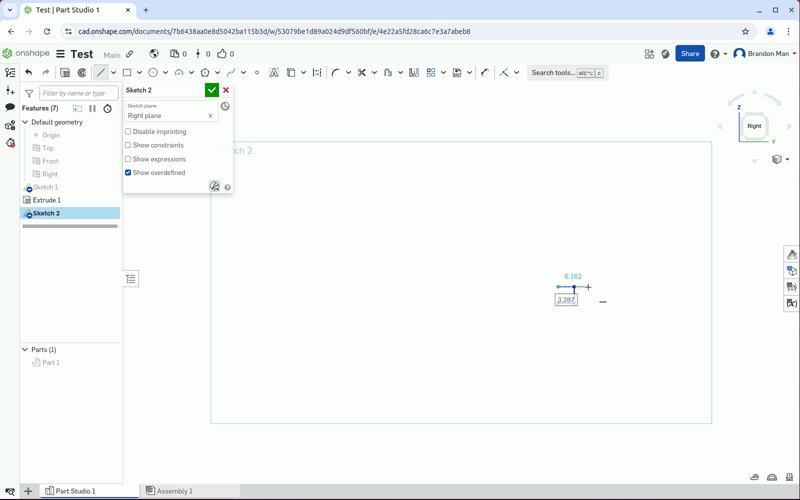
key_down(shift)
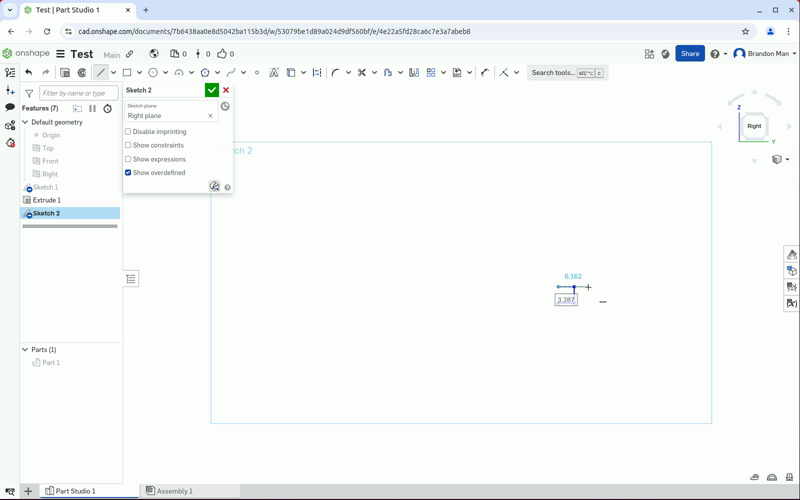
mouse_move(558, 303)
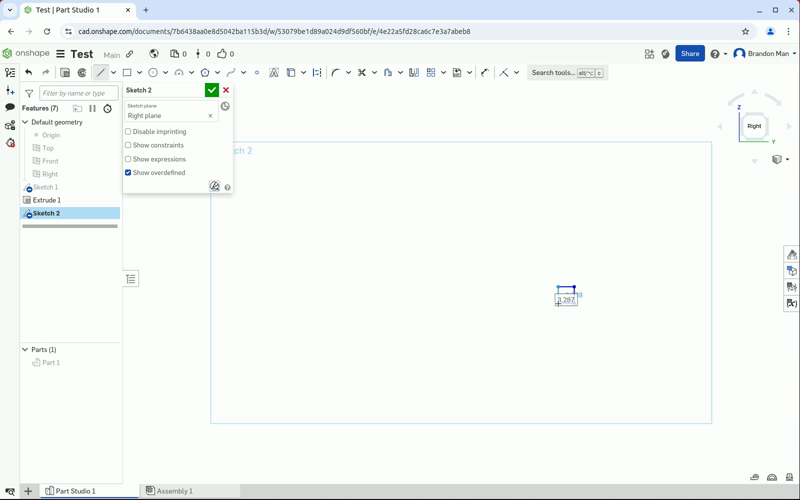
key_up(shift)
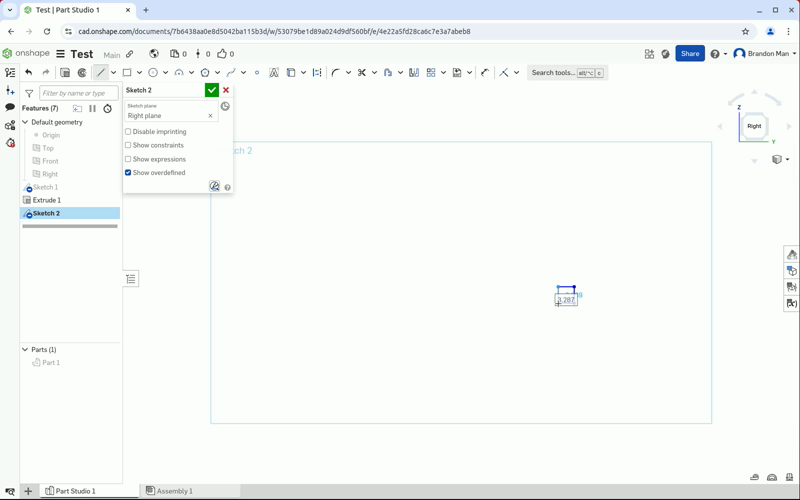
click(558, 303)
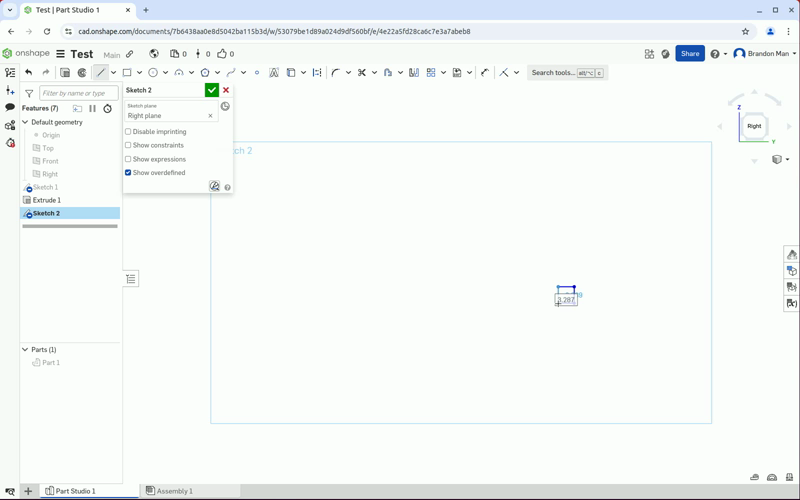
key(esc)
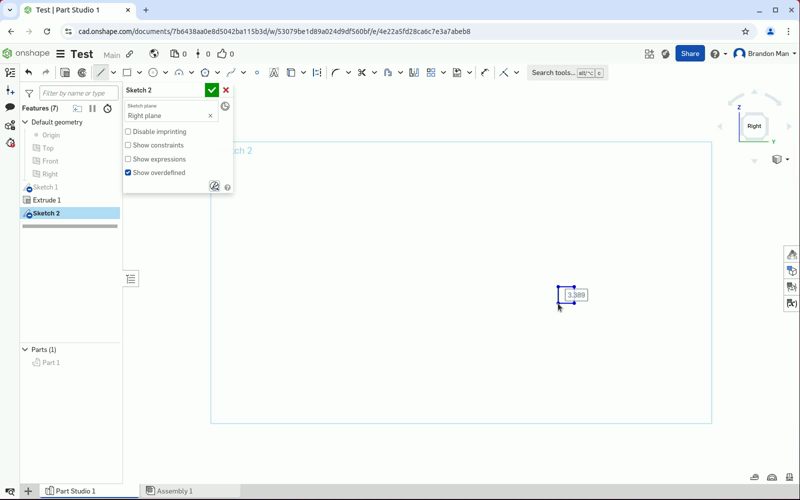
mouse_move(561, 294)
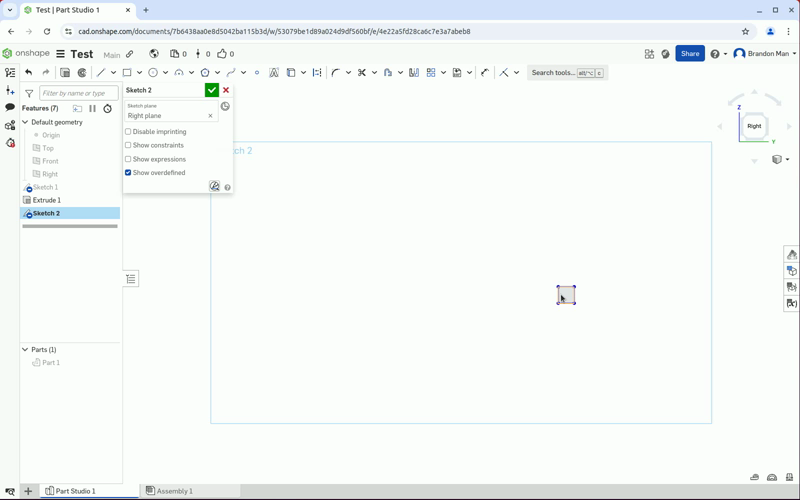
scroll(6)
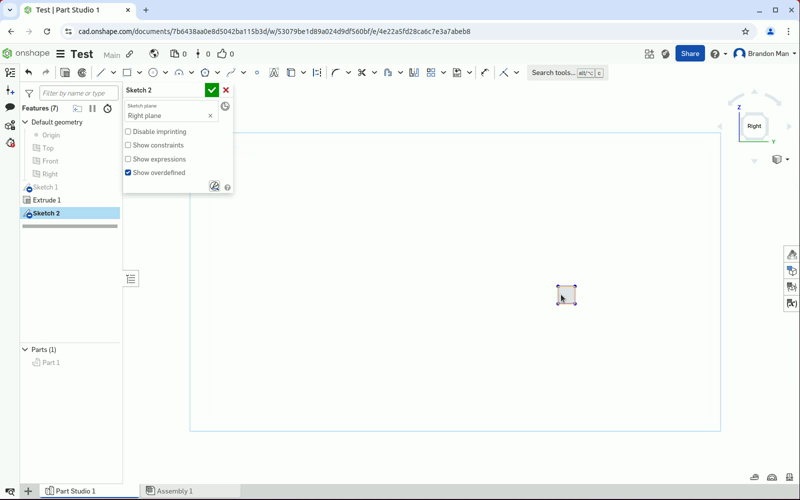
scroll(6)
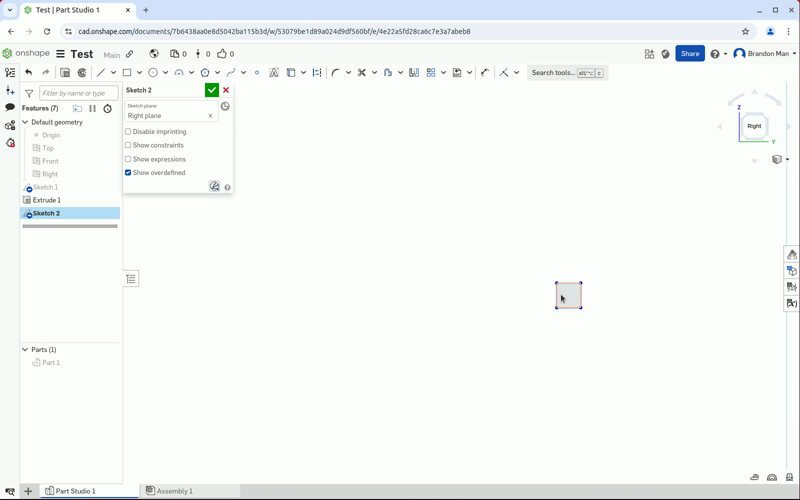
scroll(6)
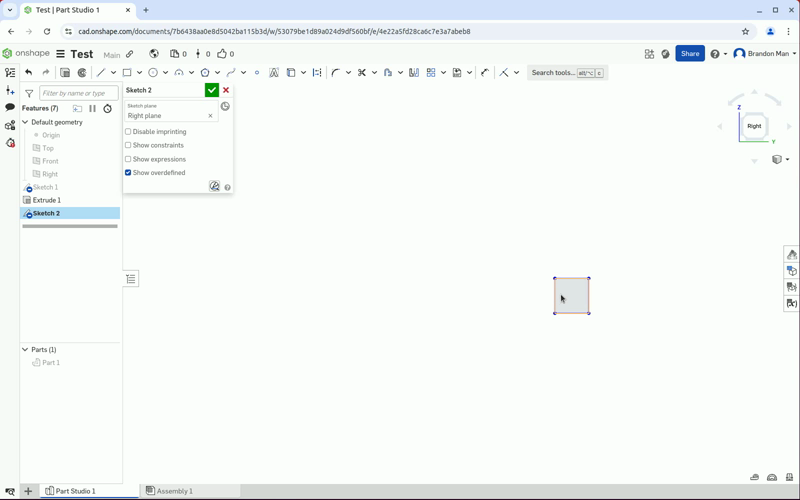
scroll(6)
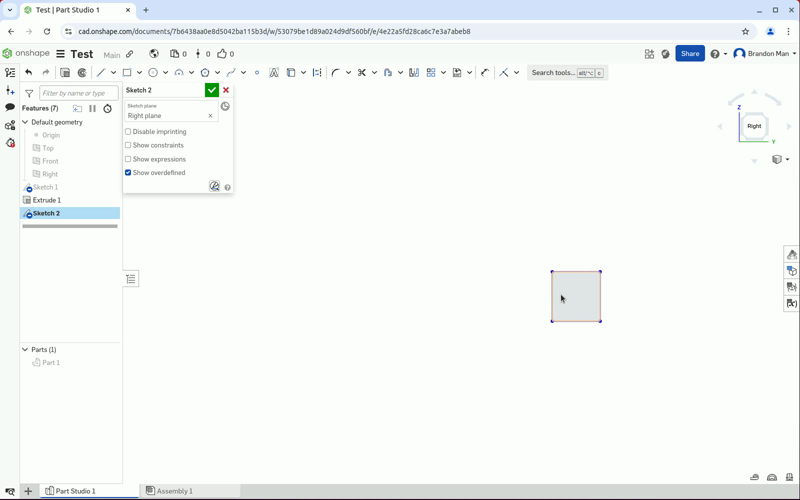
scroll(6)
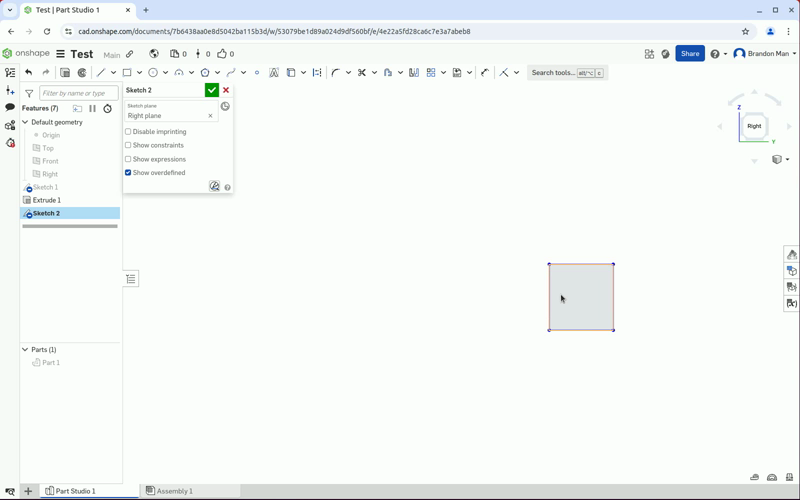
scroll(6)
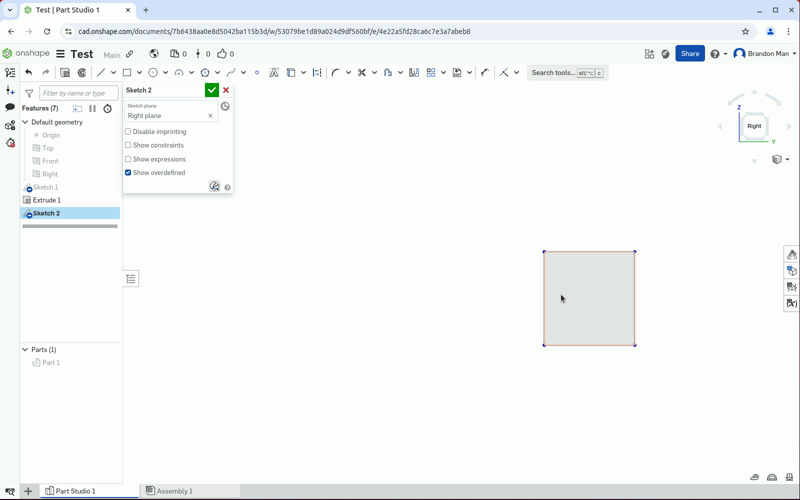
scroll(6)
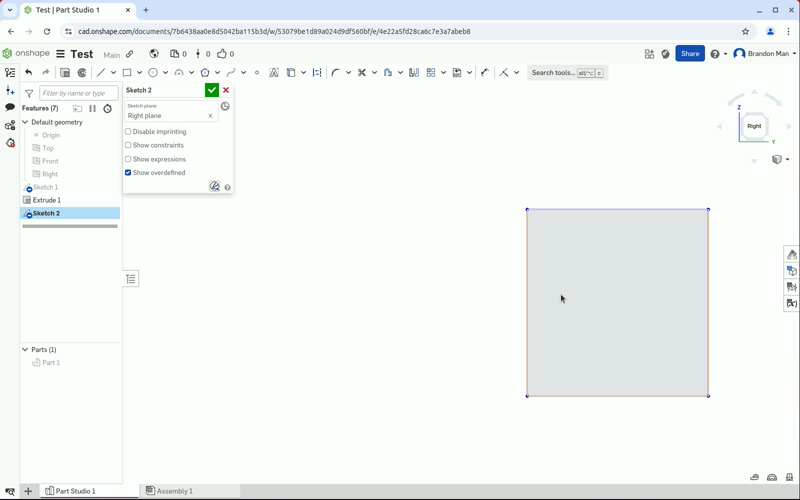
click(561, 294)
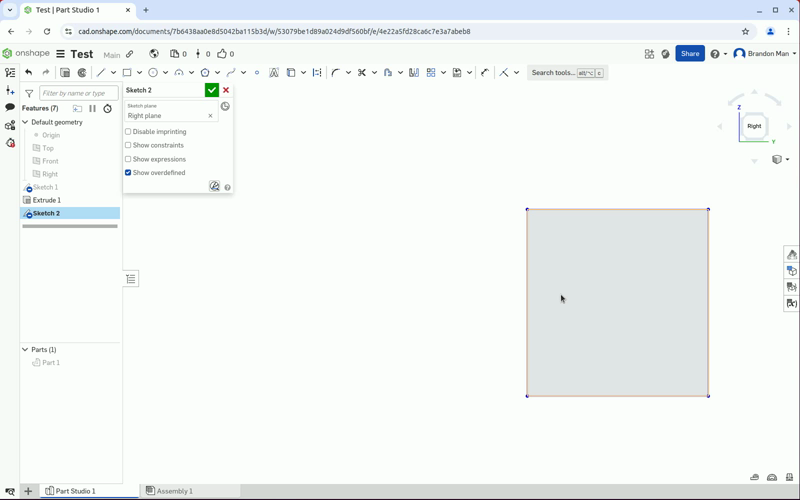
scroll(-6)
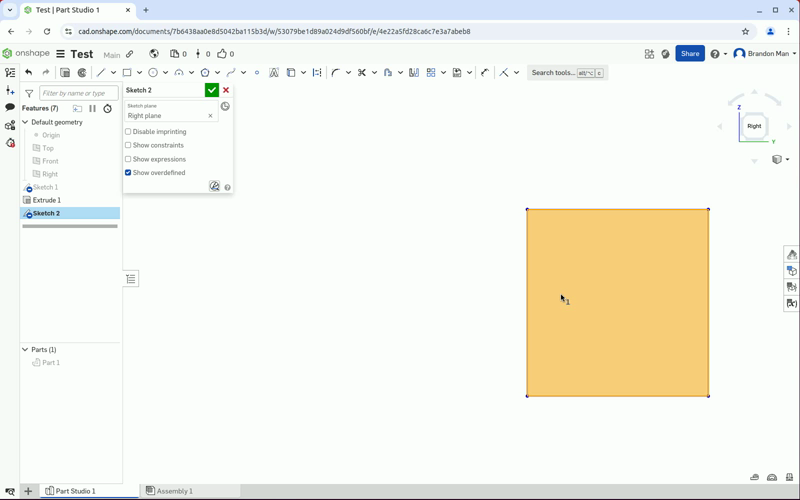
scroll(-6)
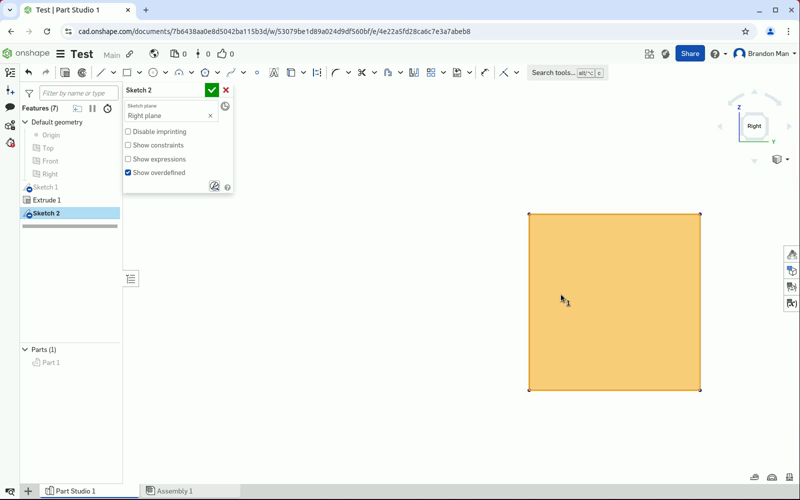
scroll(-6)
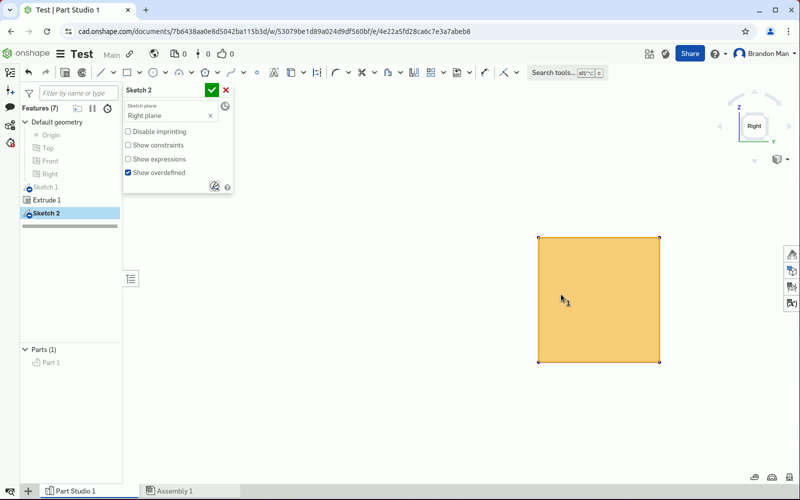
scroll(-6)
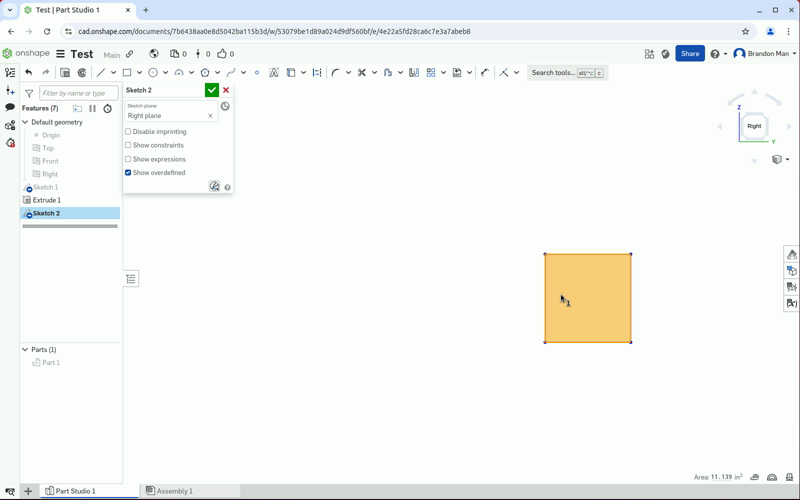
scroll(-6)
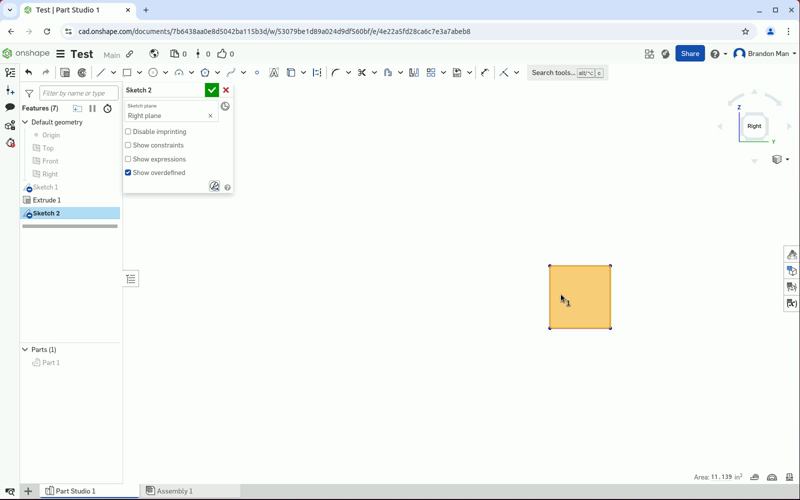
scroll(-6)
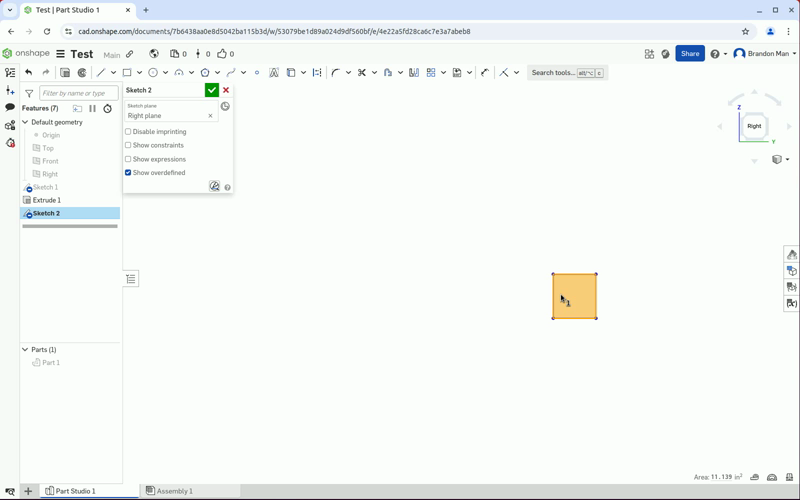
scroll(-6)
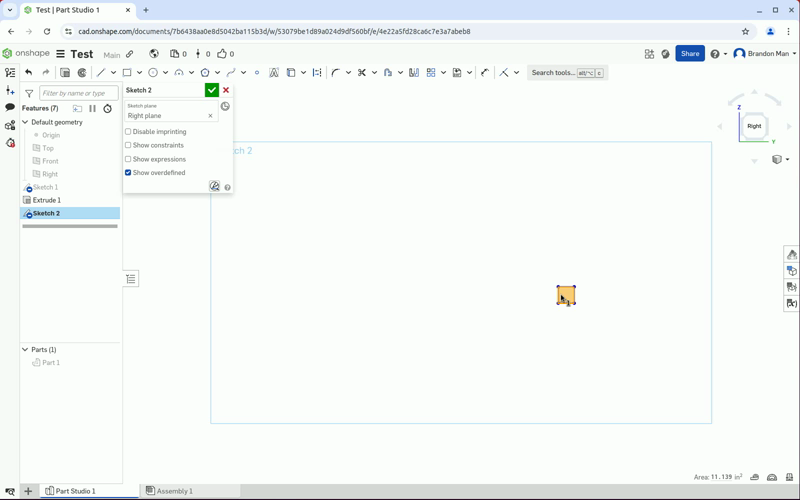
mouse_move(73, 352)
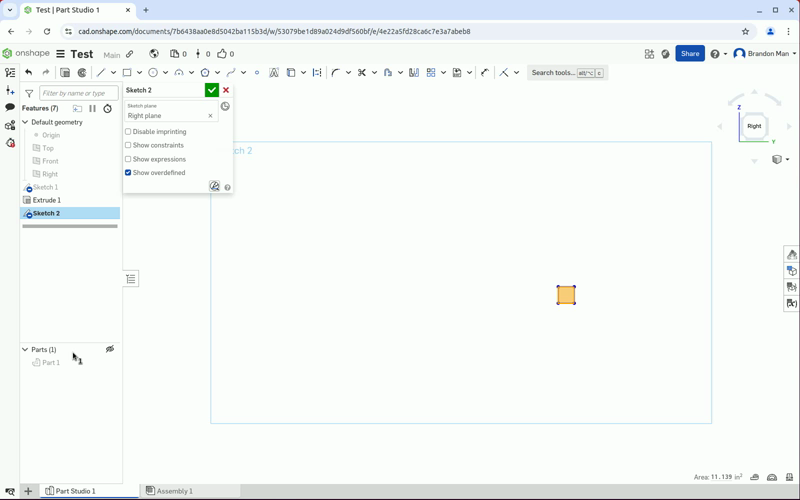
key(shift+y)
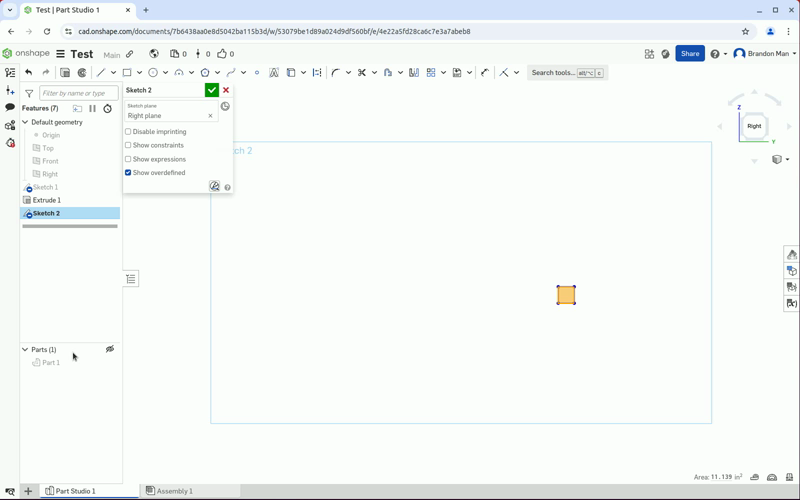
key(shift+e)
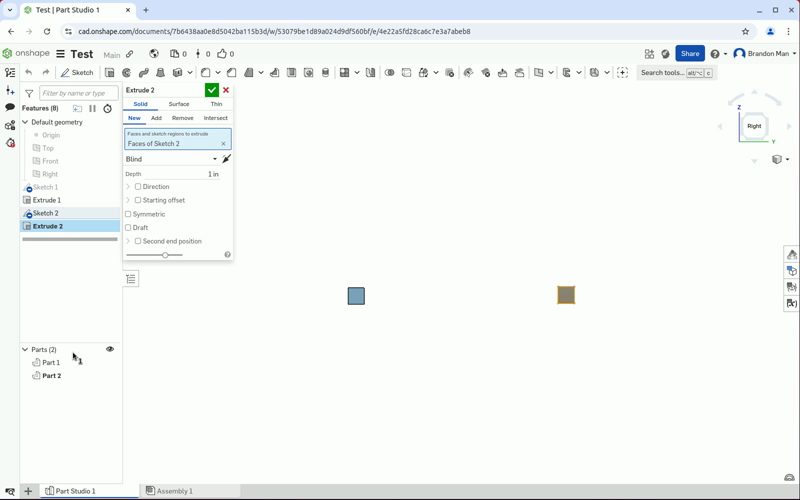
mouse_move(143, 106)
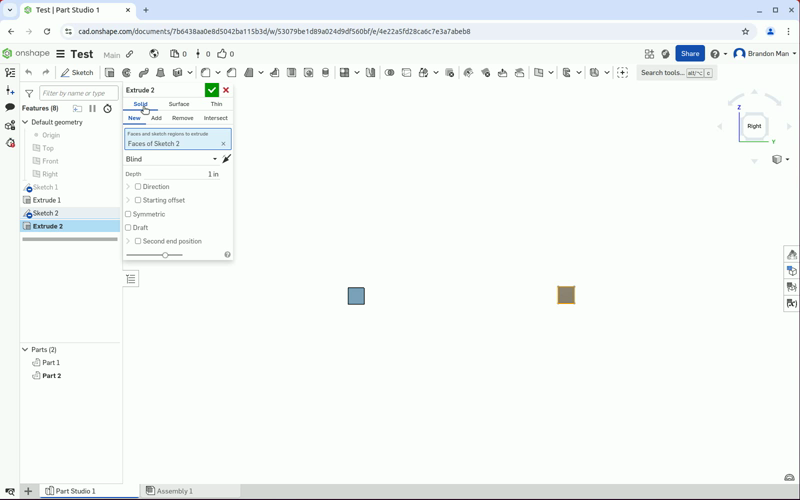
click(143, 106)
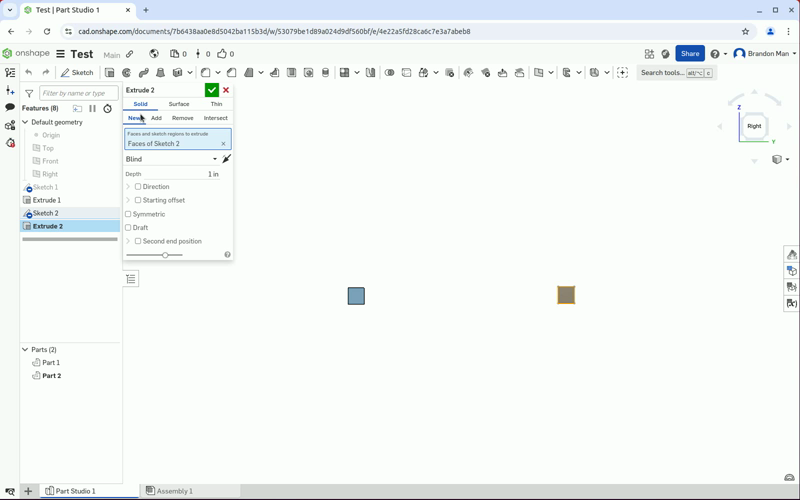
mouse_move(137, 120)
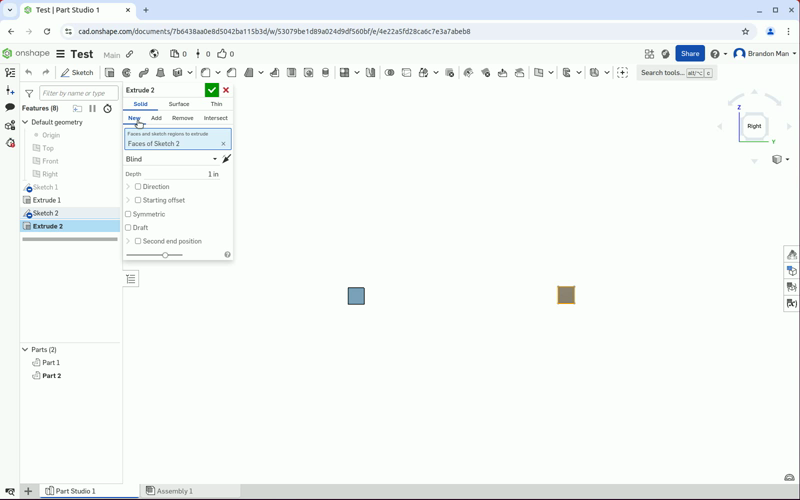
click(137, 120)
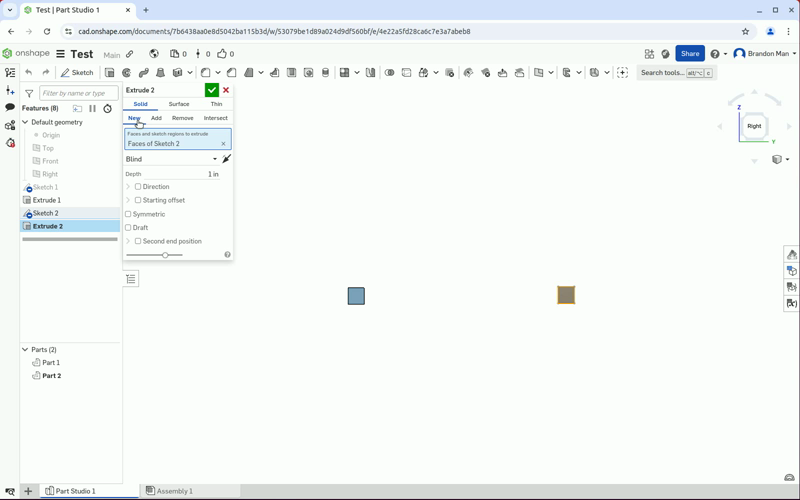
key(tab, 4)
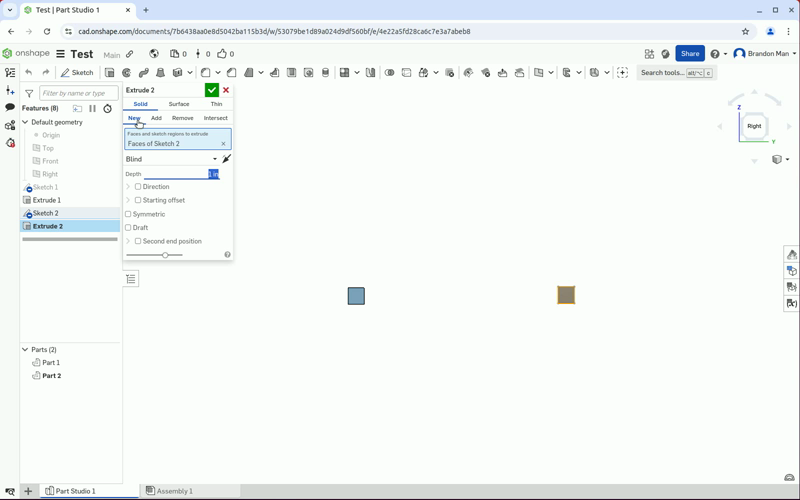
text(36.106)
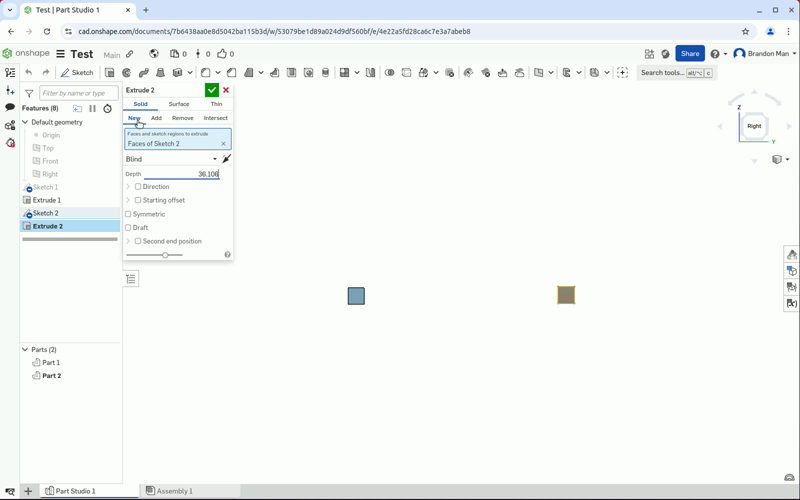
key(tab, 3)
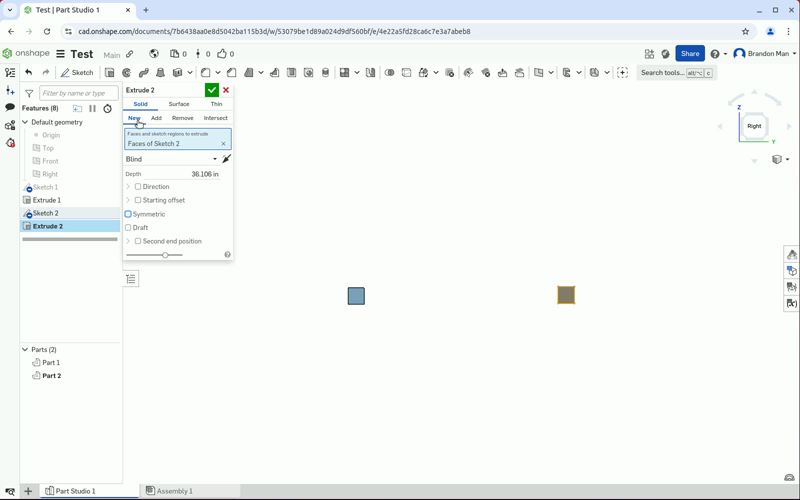
key(space)
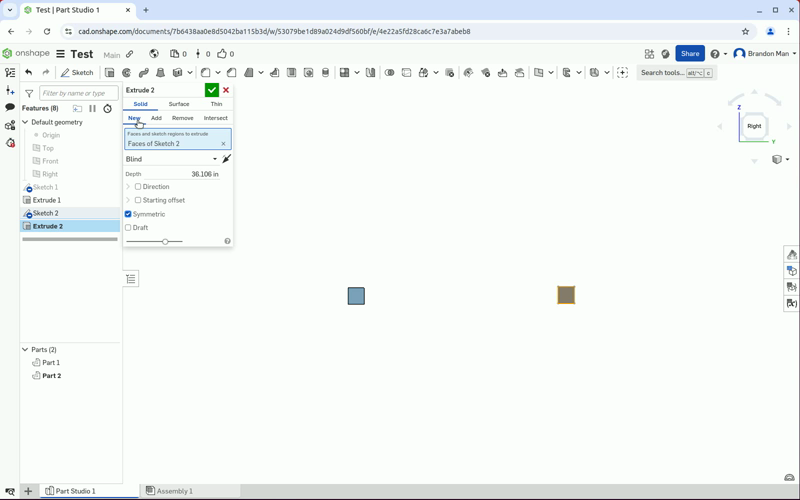
key(enter)
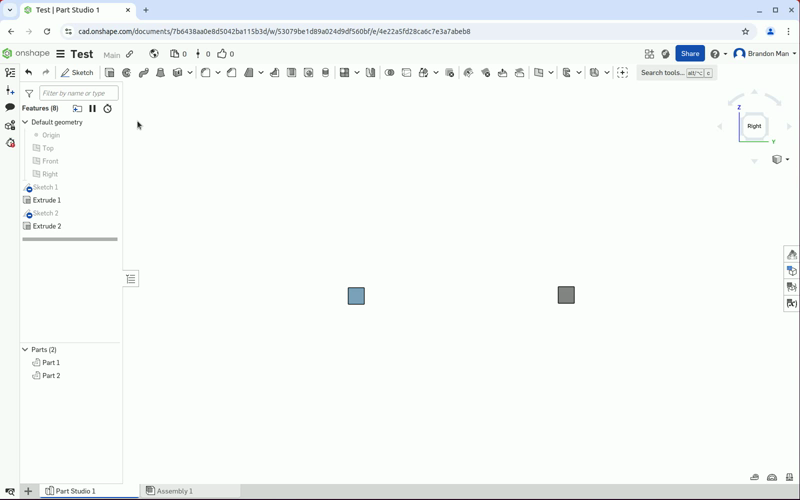
key(shift+h)
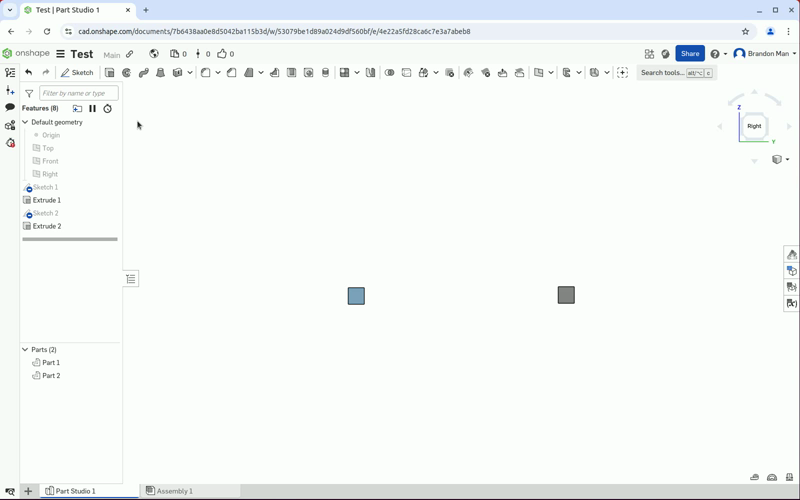
key(shift+h)
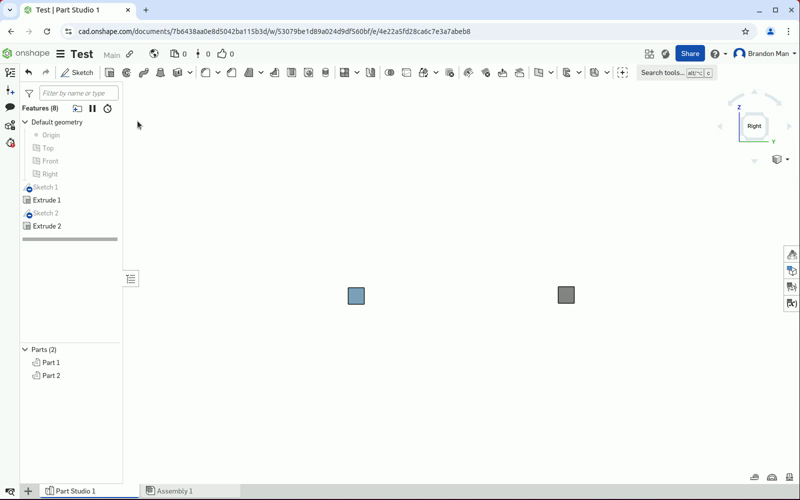
mouse_move(73, 189)
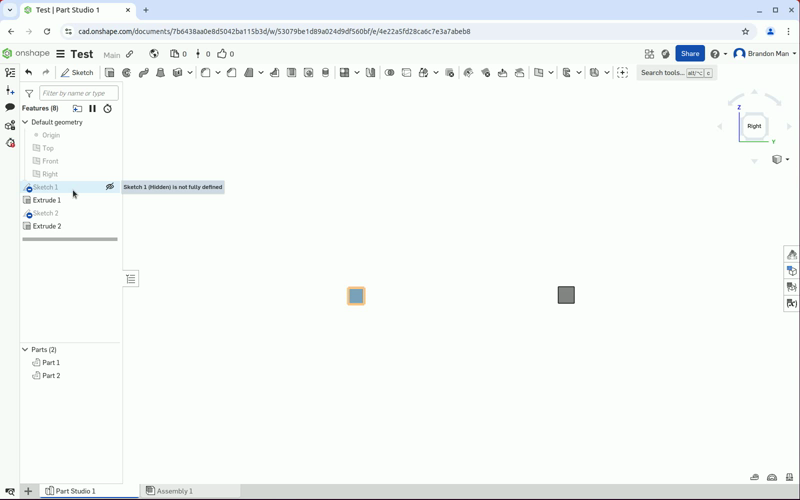
click(73, 189)
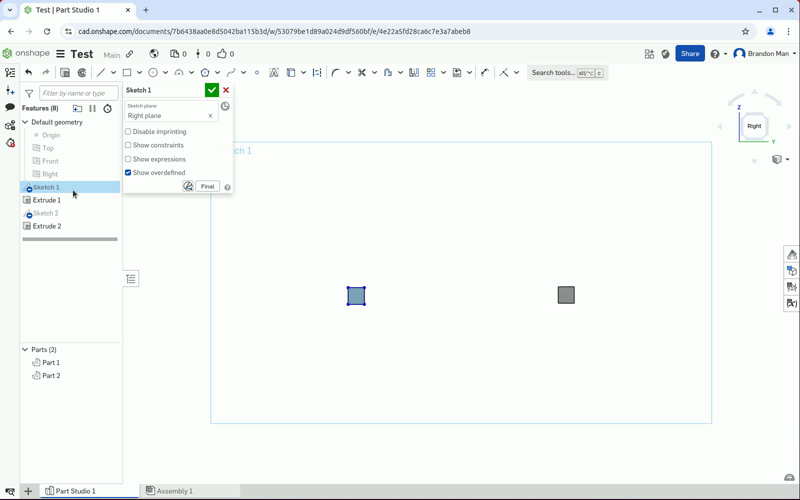
mouse_move(229, 92)
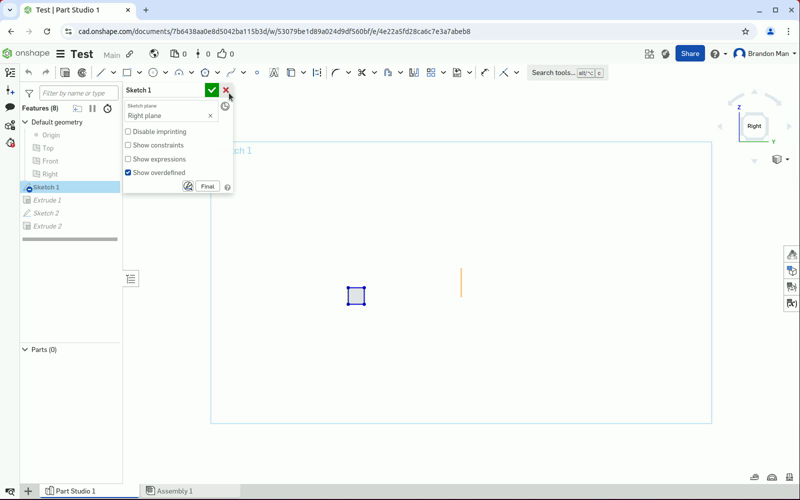
click(229, 92)
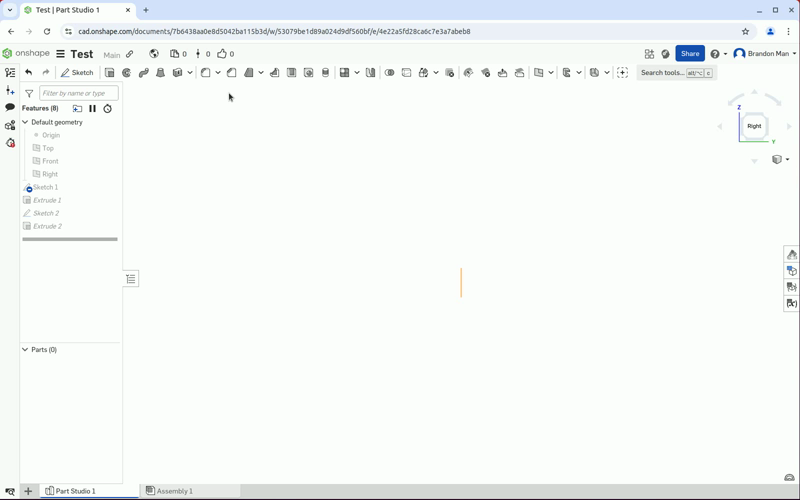
mouse_move(73, 352)
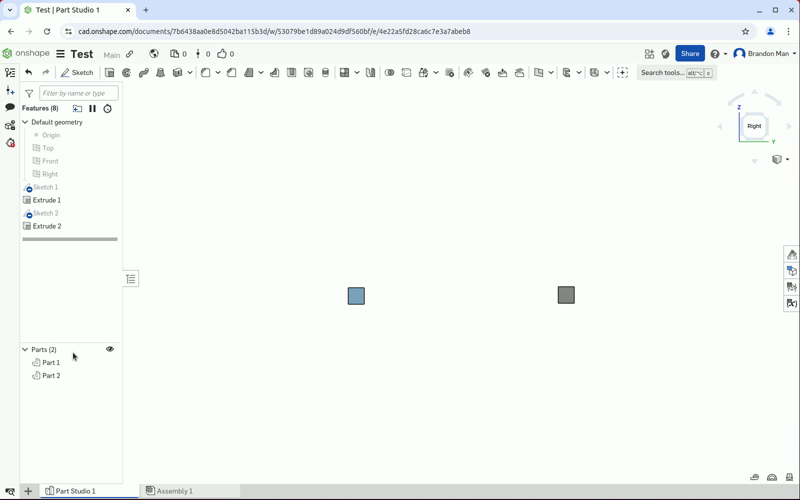
key(y)
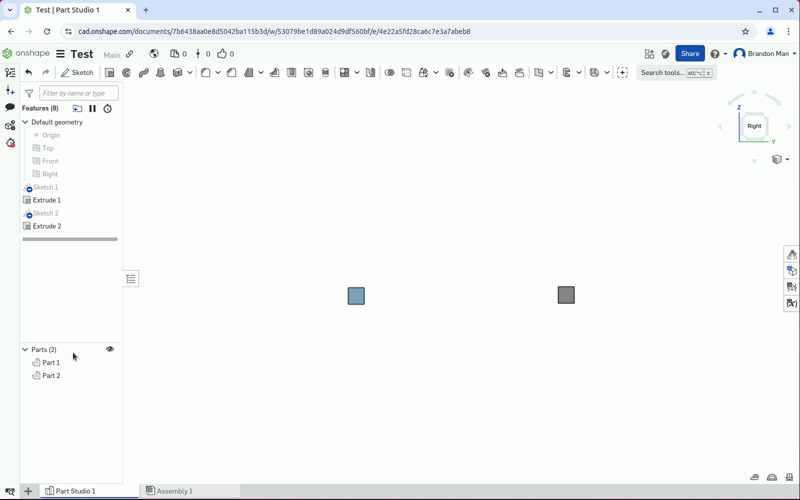
key(shift+p)
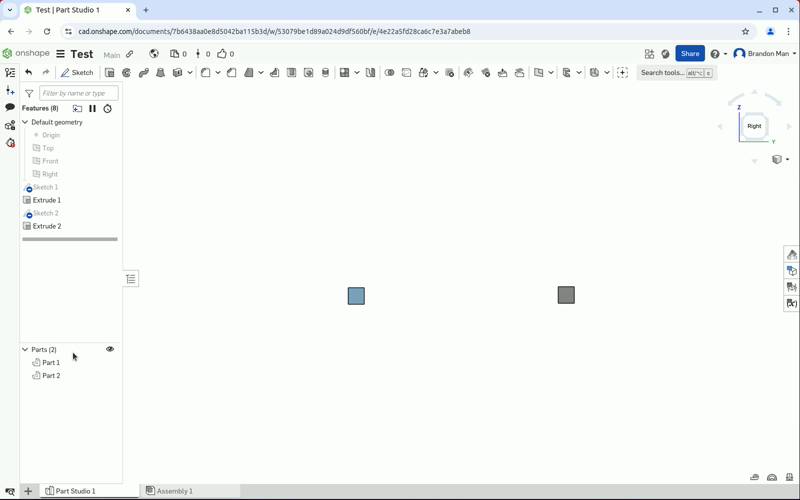
key(space)
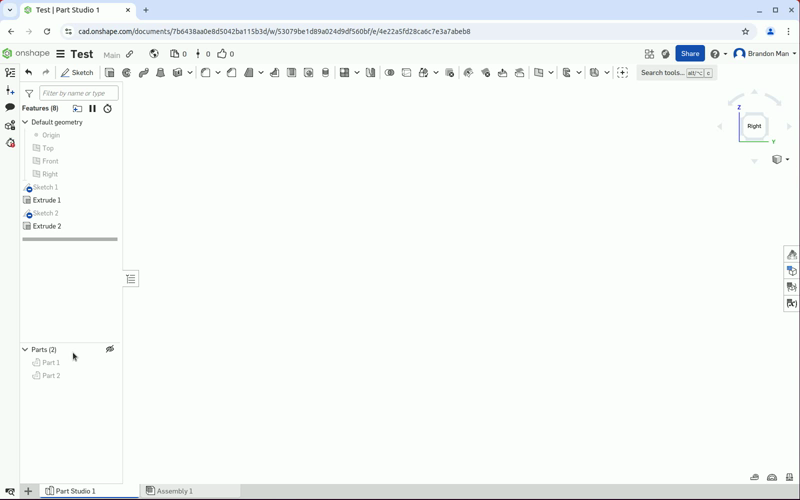
key_down(shift)
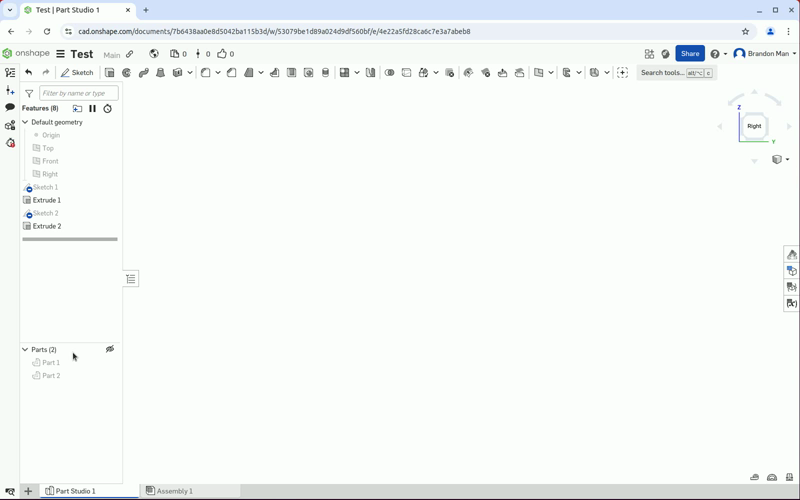
key(right)
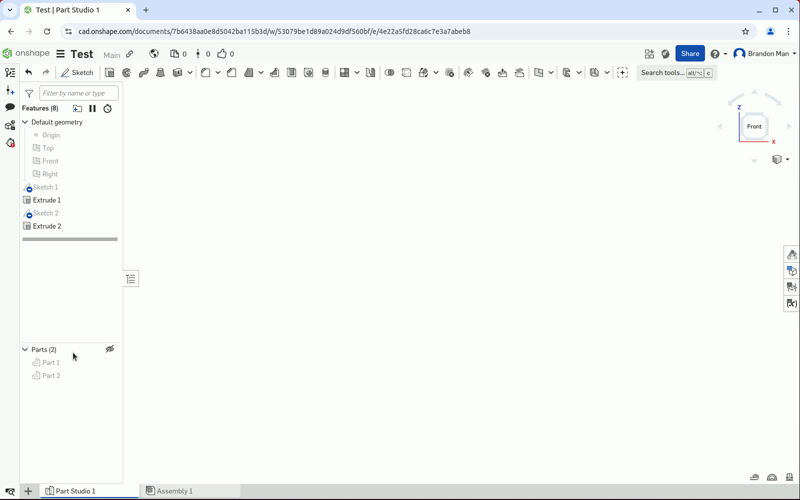
key_up(shift)
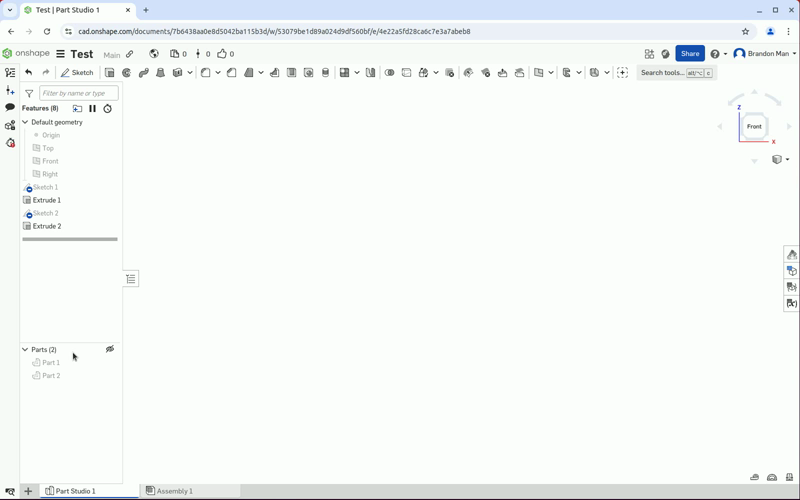
mouse_move(73, 352)
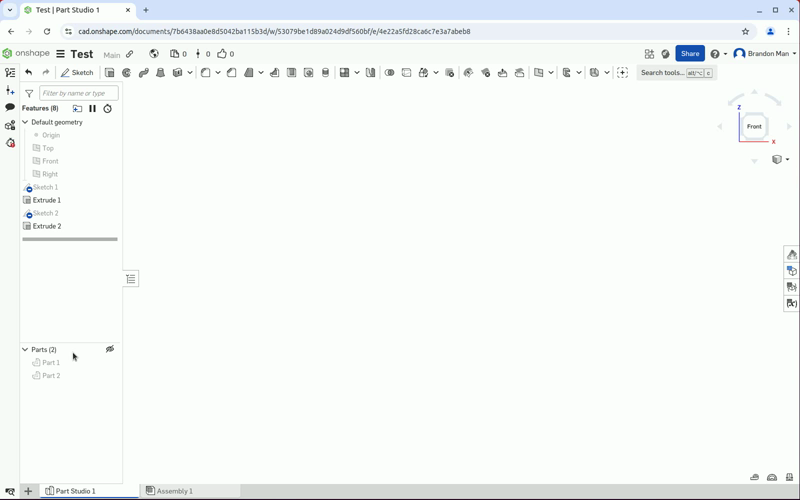
key(shift+y)
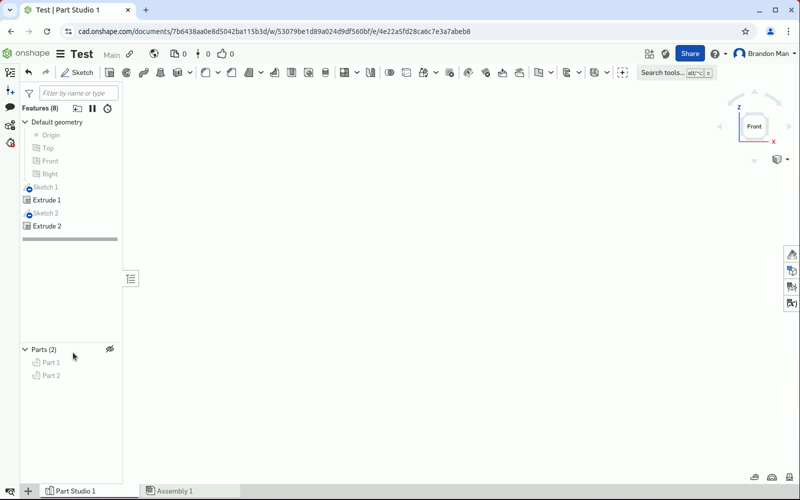
key(shift+s)
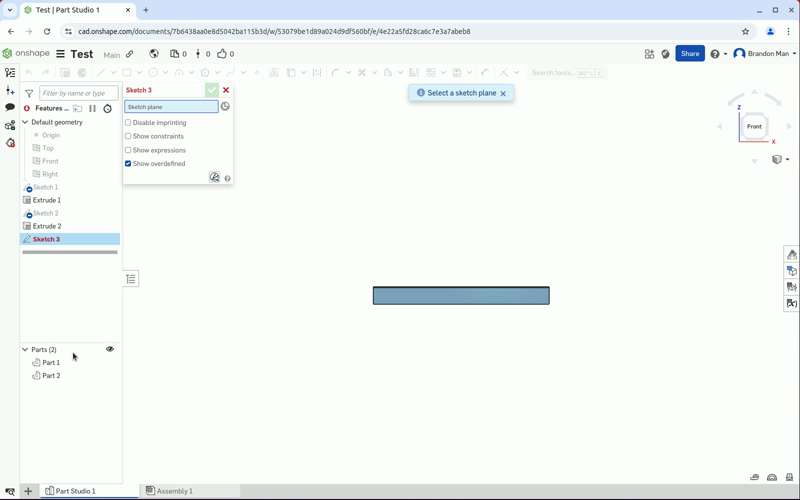
mouse_move(73, 163)
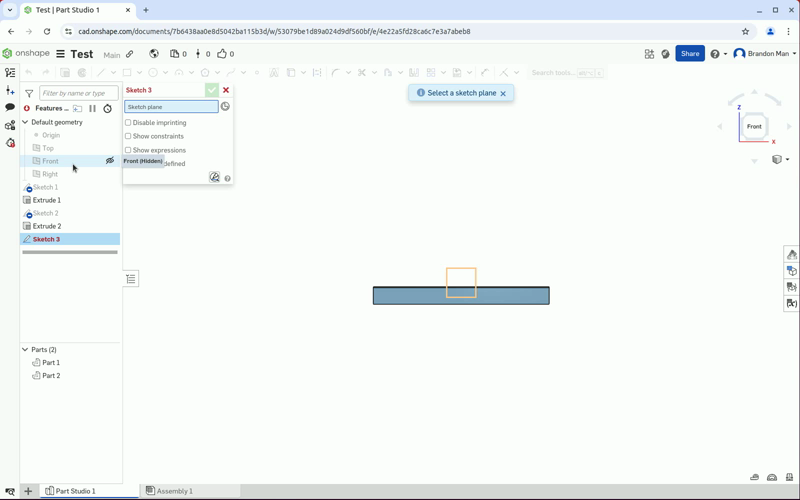
click(73, 163)
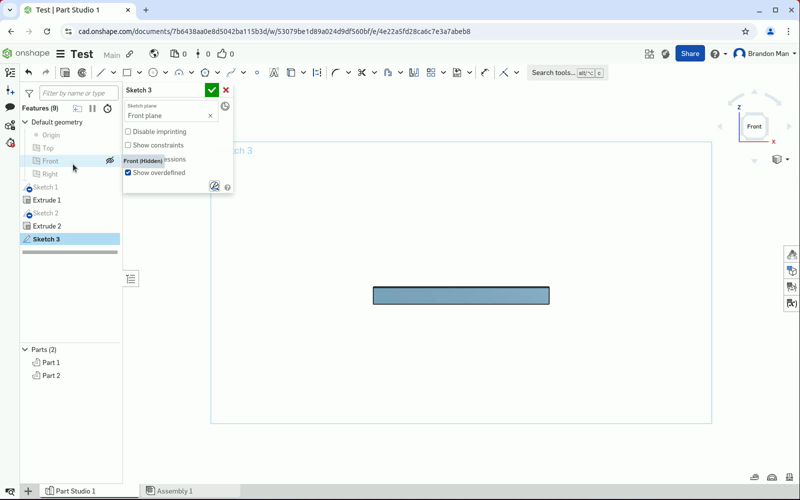
mouse_move(73, 352)
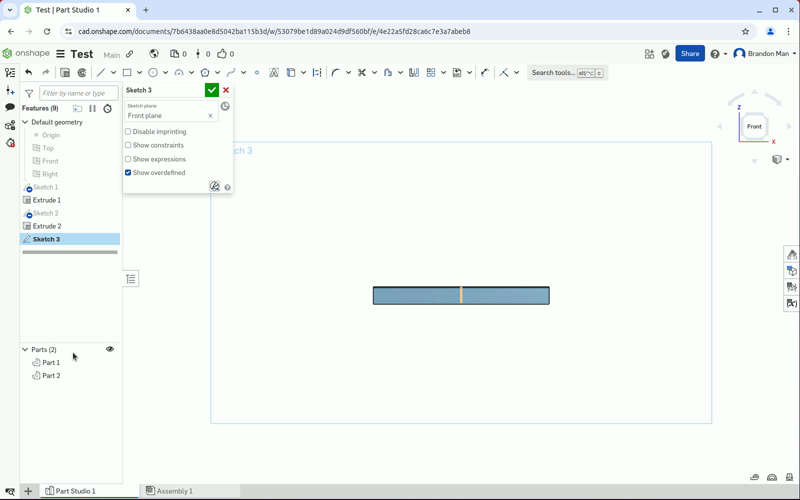
key(y)
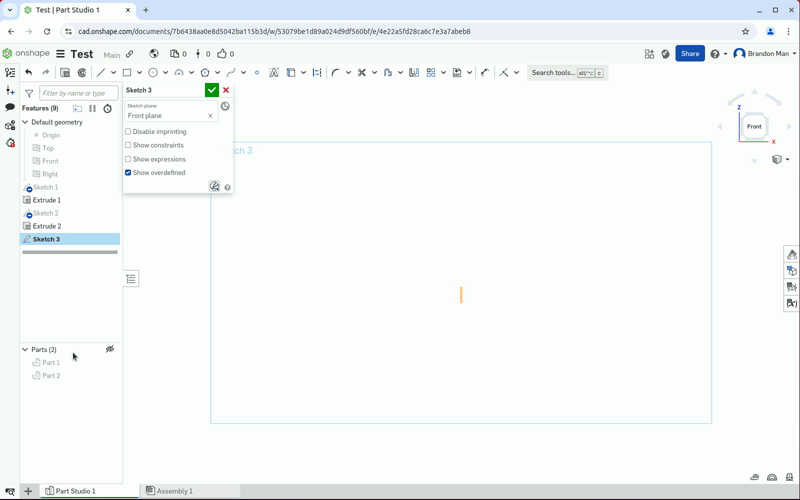
key(l)
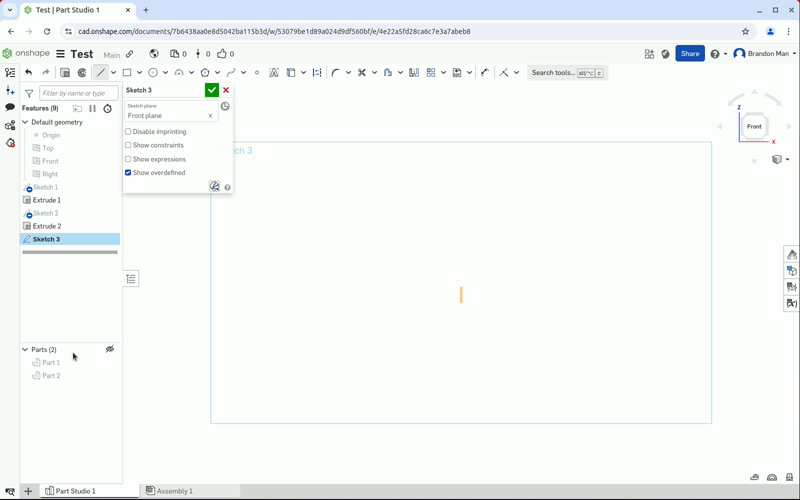
key_down(shift)
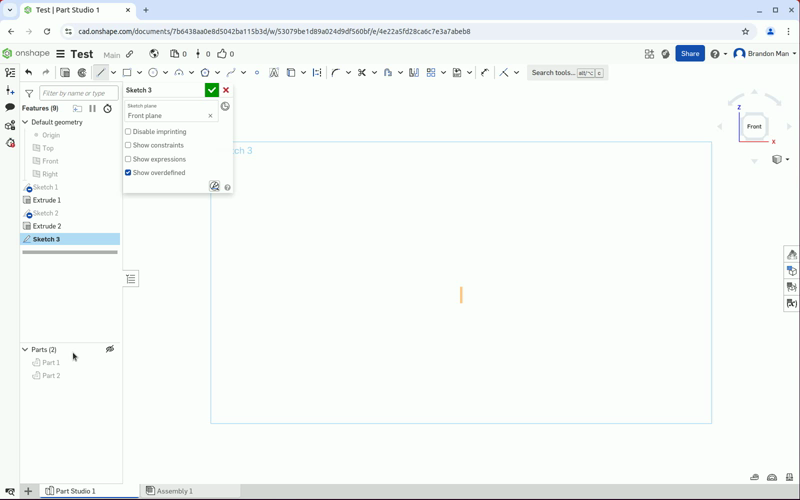
mouse_move(411, 287)
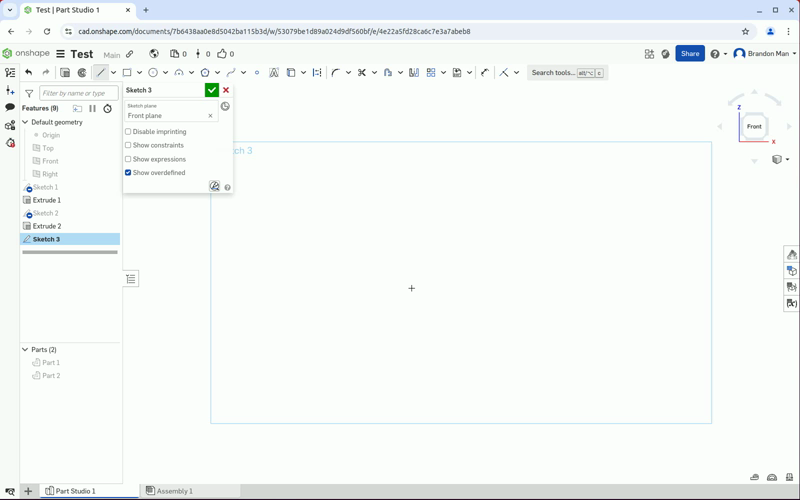
click(411, 287)
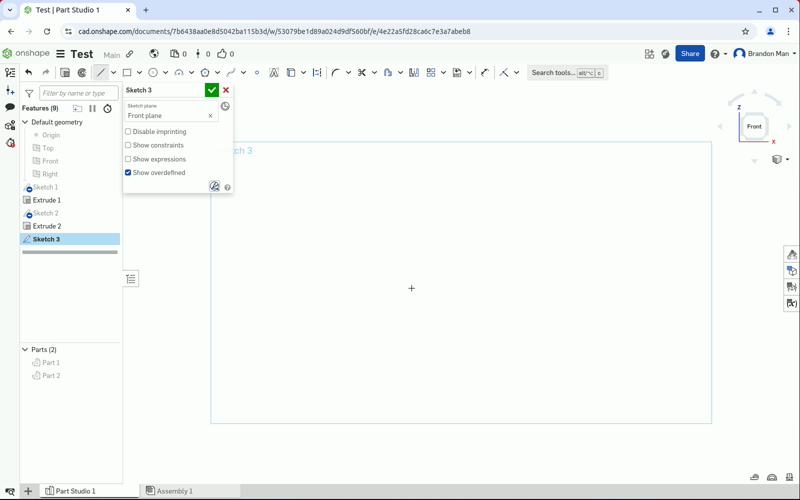
key_up(shift)
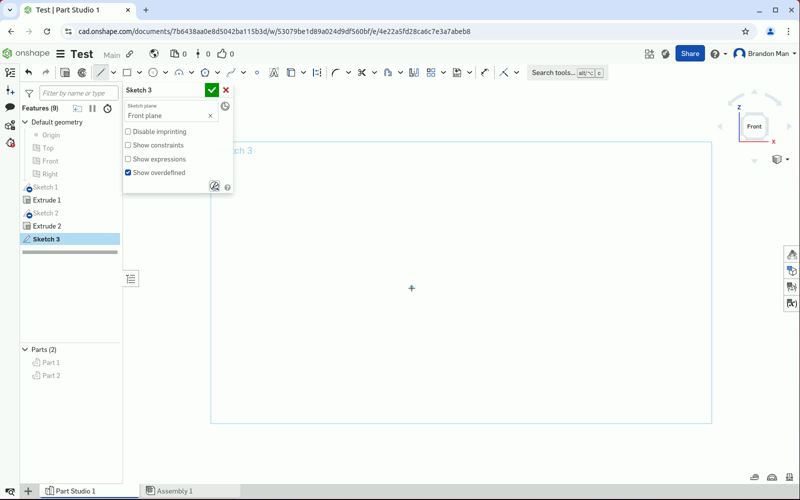
key_down(shift)
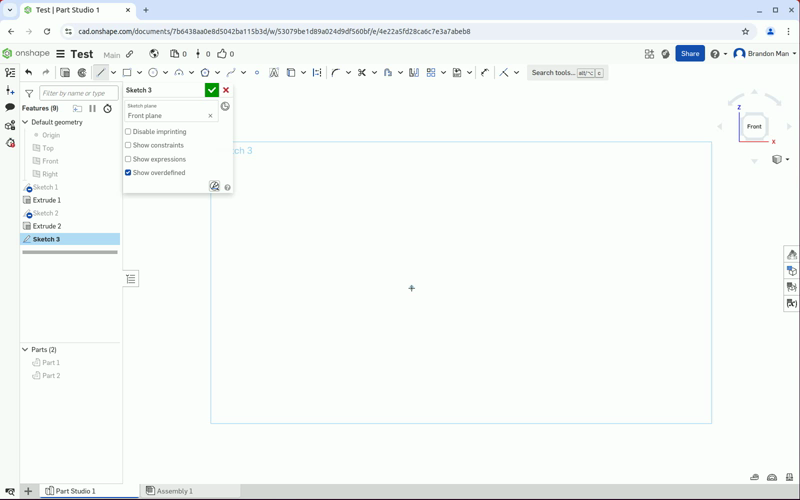
mouse_move(441, 287)
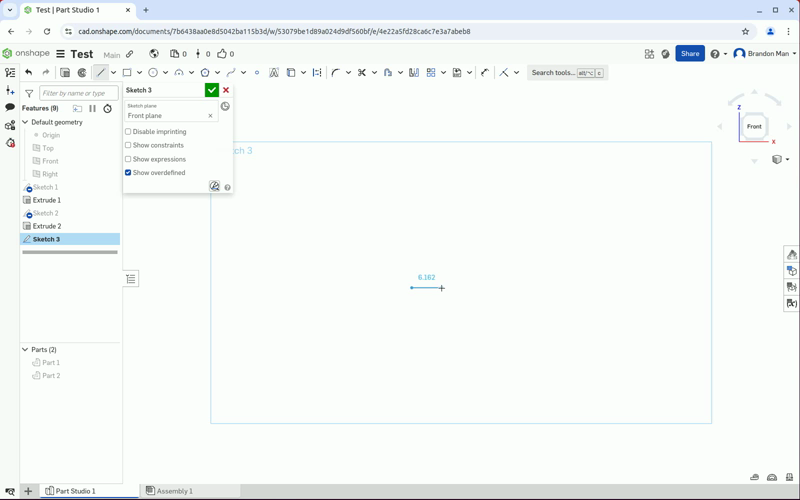
mouse_move(430, 287)
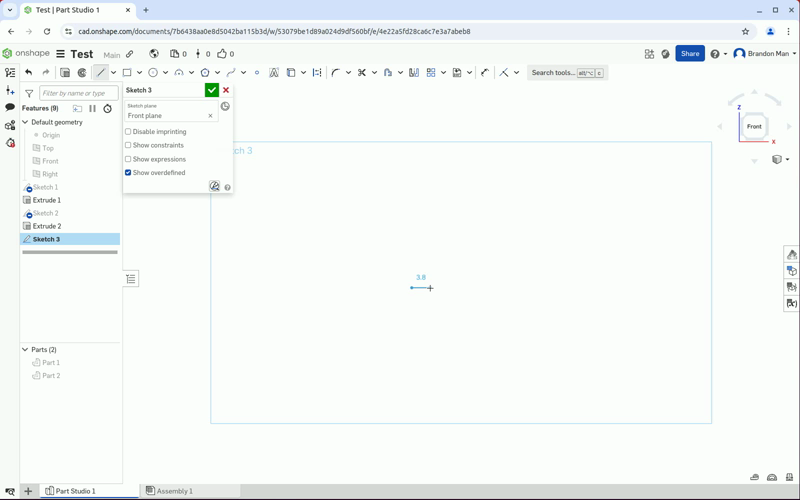
click(430, 287)
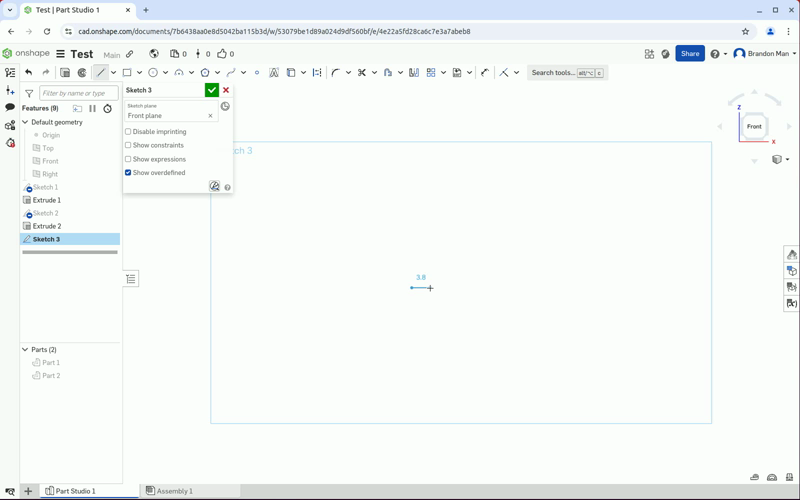
key_up(shift)
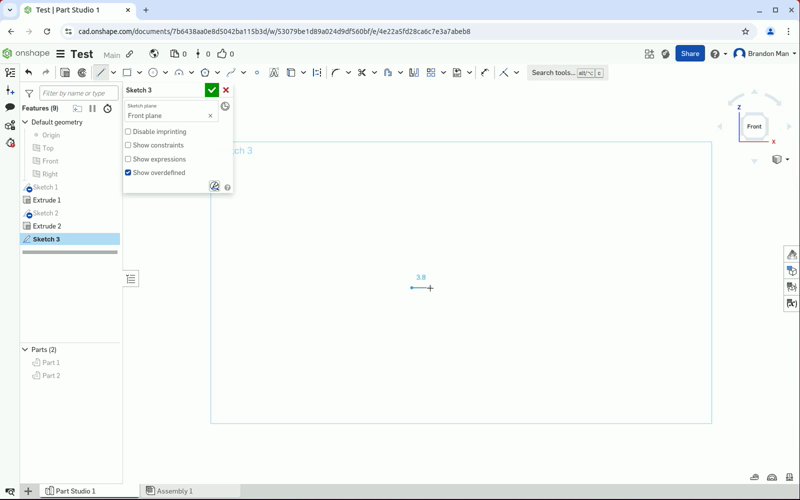
key_down(shift)
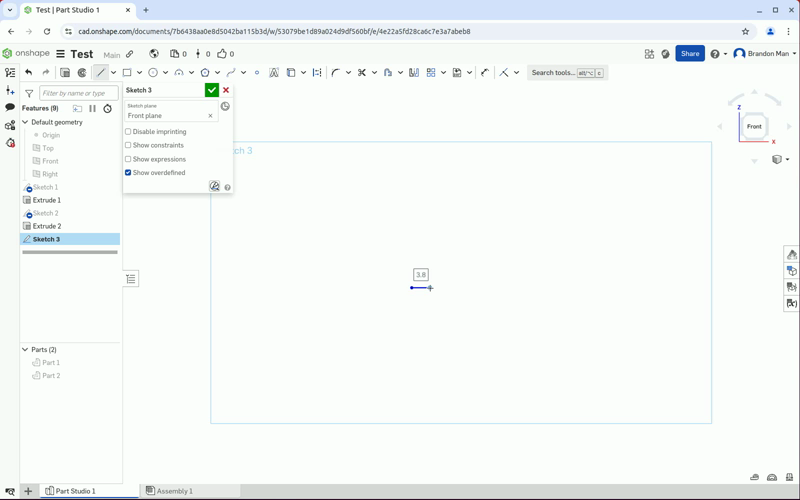
mouse_move(460, 287)
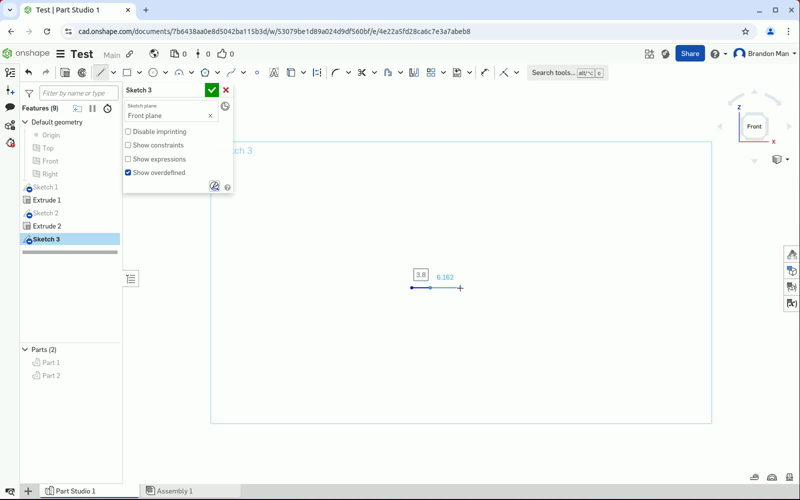
mouse_move(430, 271)
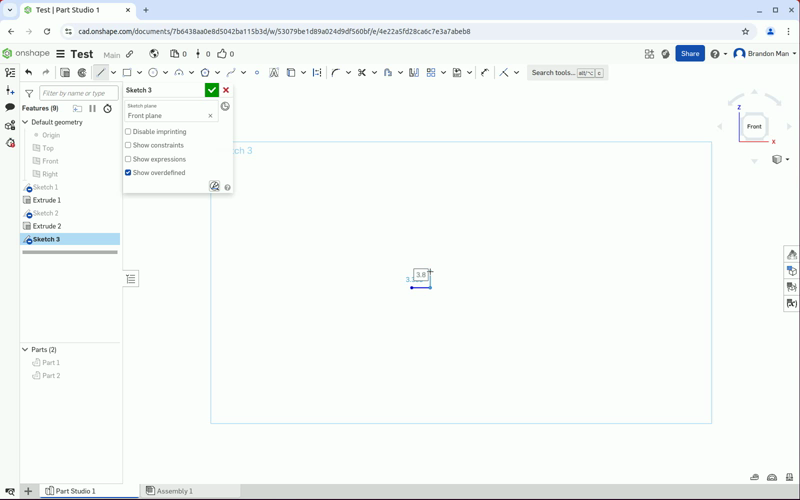
click(430, 271)
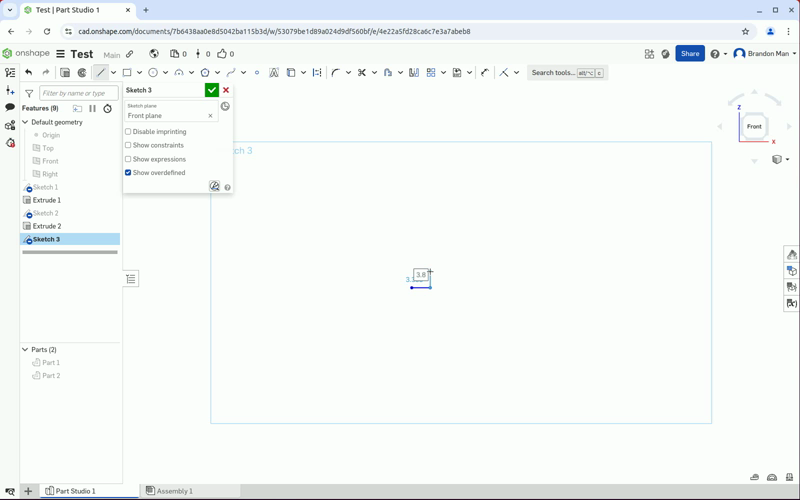
key_up(shift)
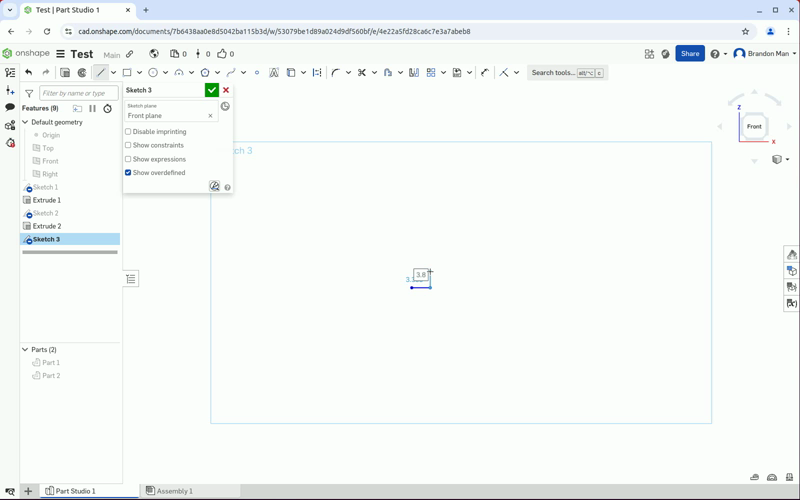
key_down(shift)
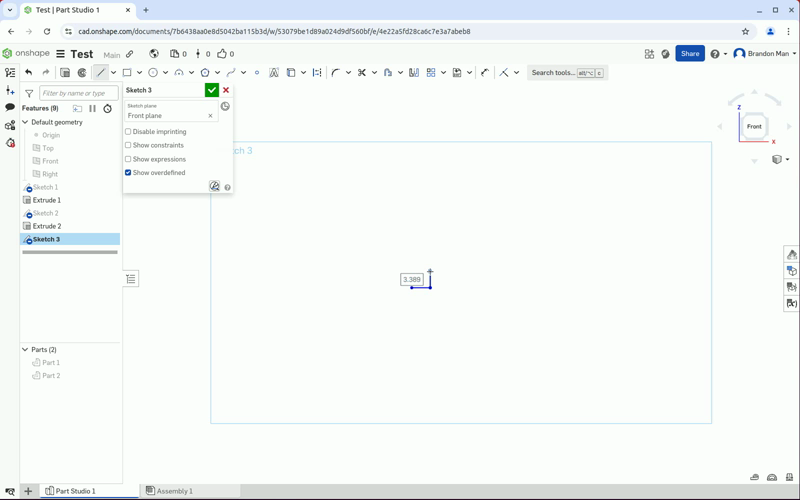
mouse_move(460, 271)
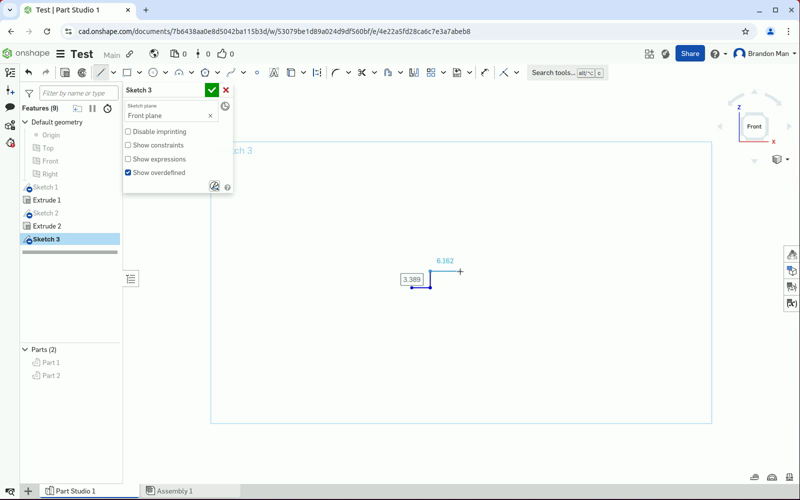
mouse_move(411, 271)
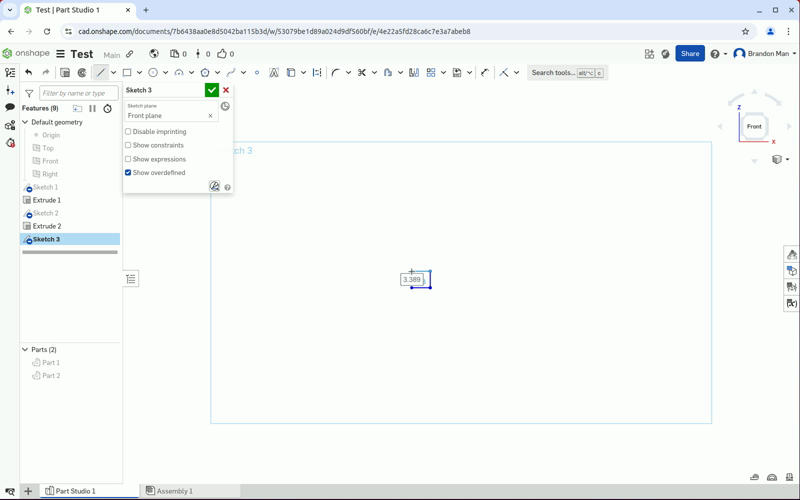
click(411, 271)
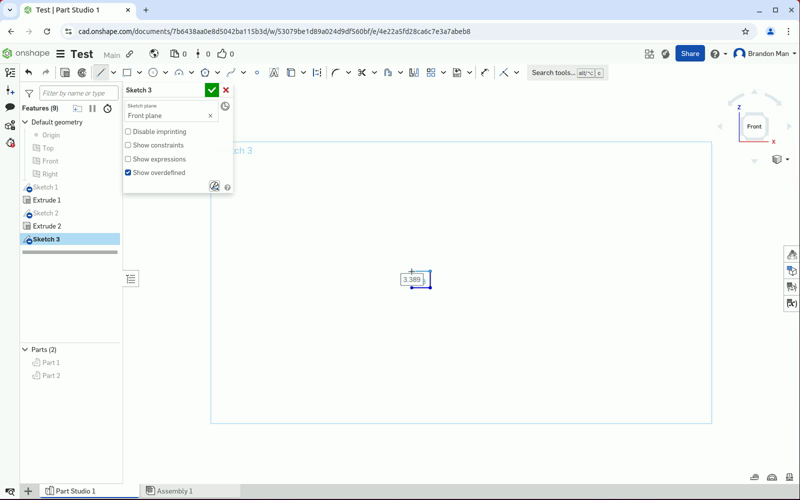
key_up(shift)
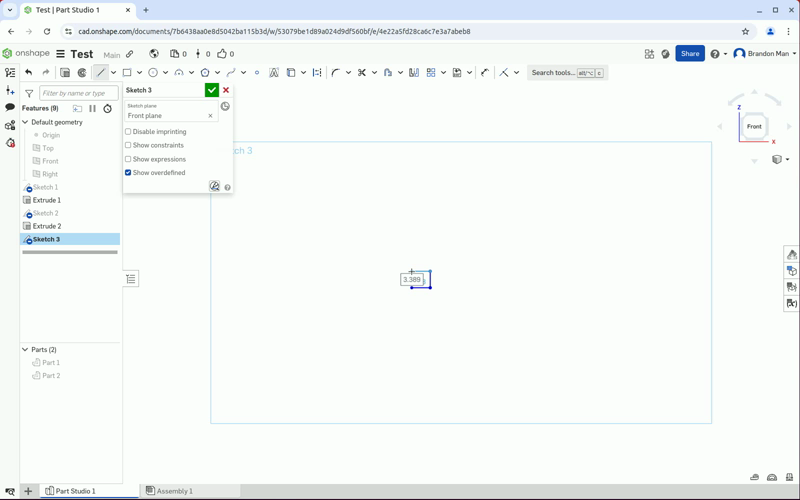
mouse_move(441, 271)
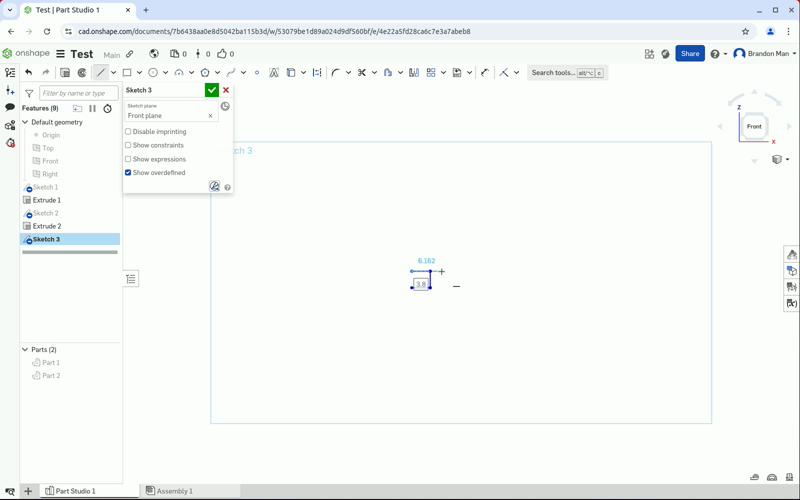
key_down(shift)
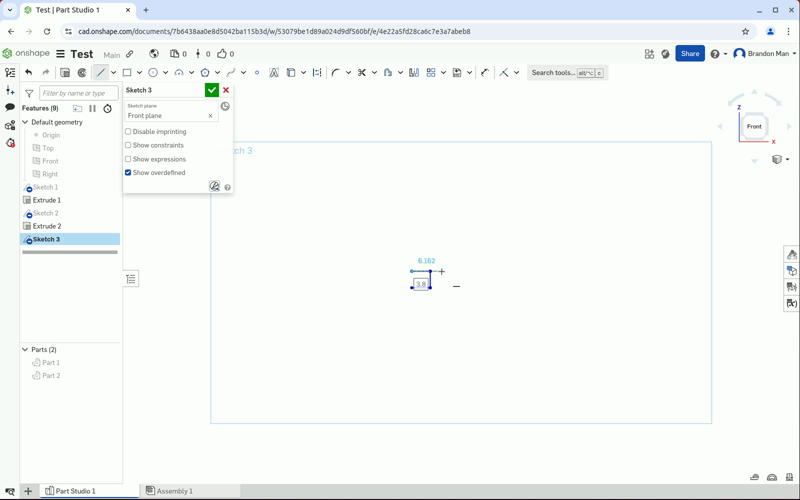
mouse_move(411, 287)
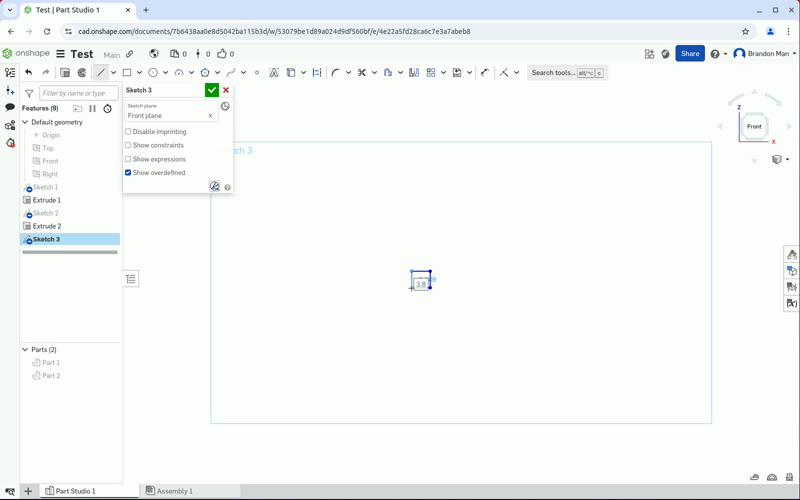
key_up(shift)
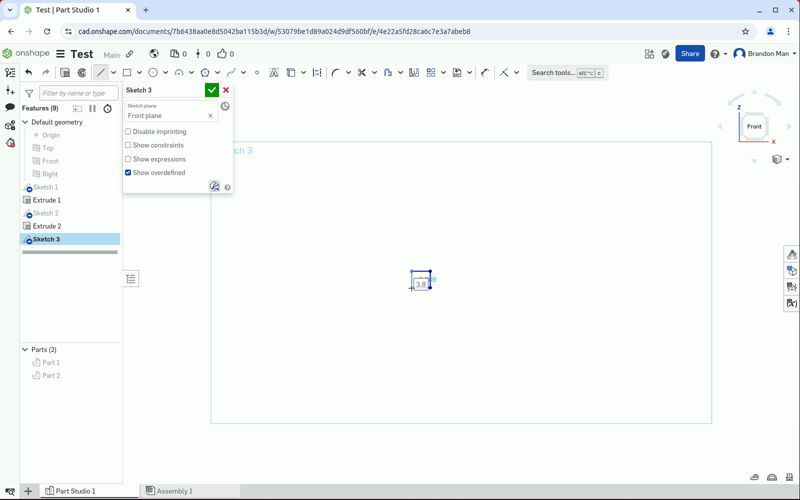
click(411, 287)
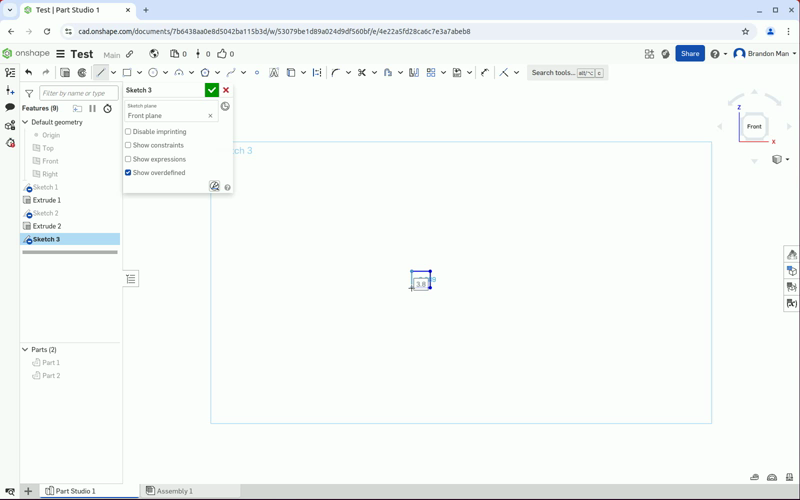
key(esc)
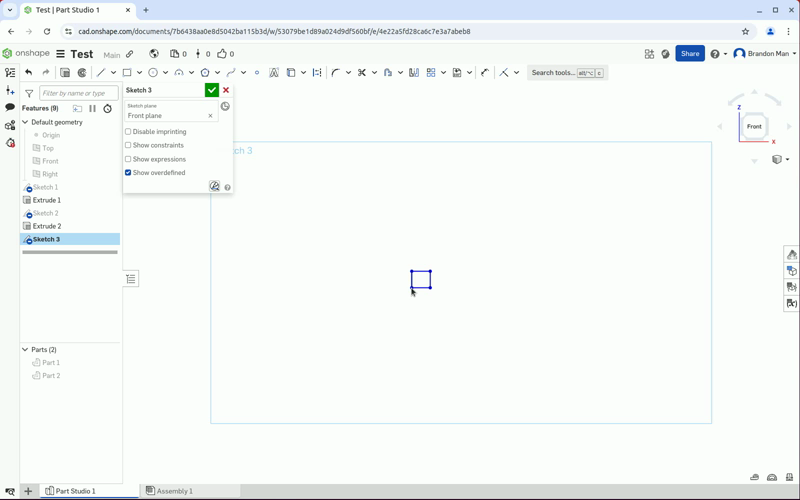
mouse_move(417, 285)
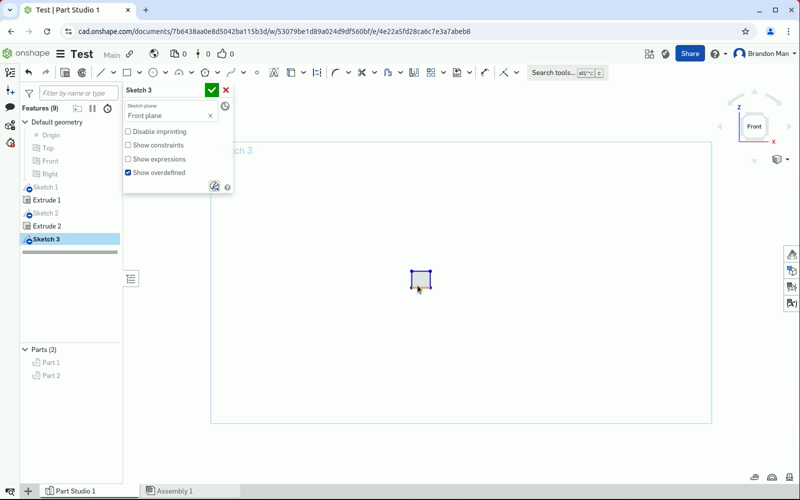
scroll(6)
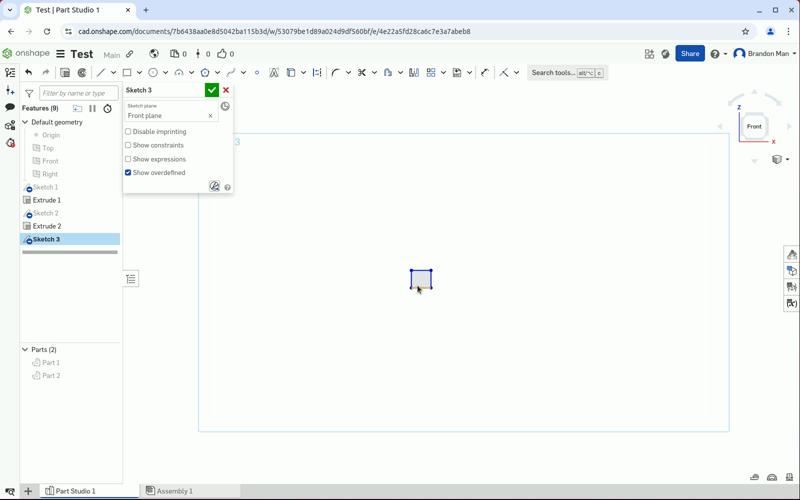
scroll(6)
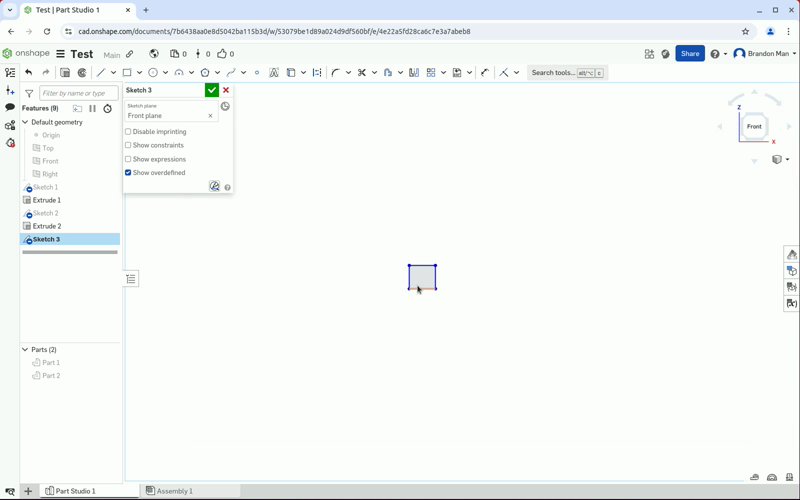
scroll(6)
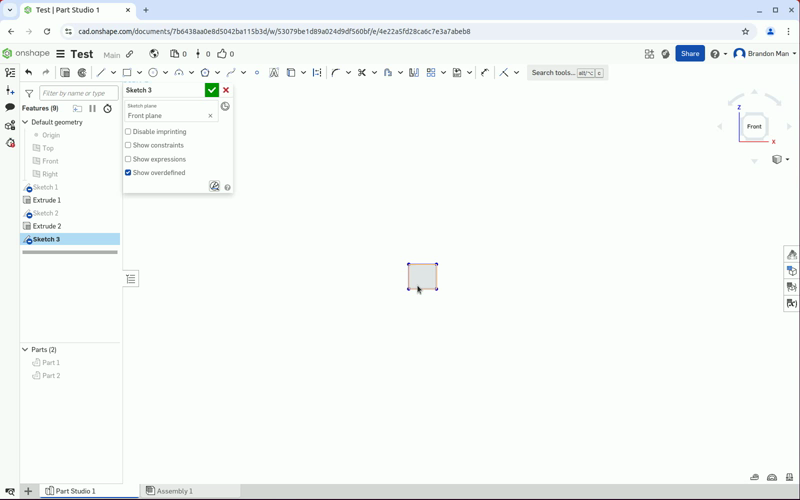
scroll(6)
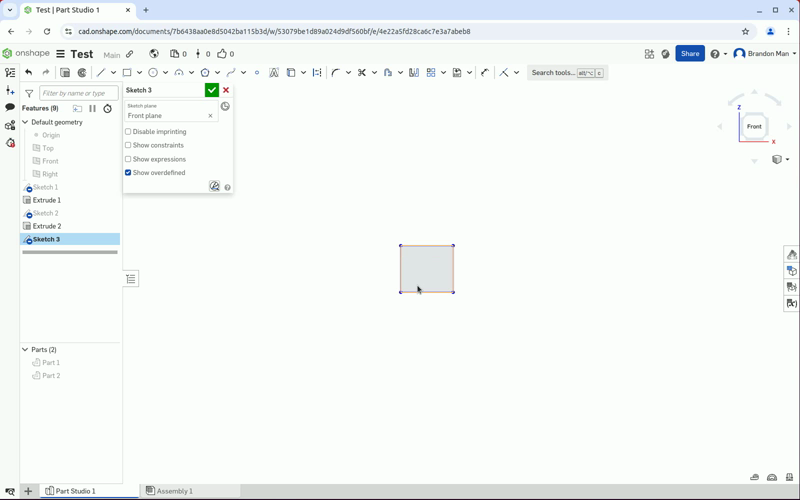
scroll(6)
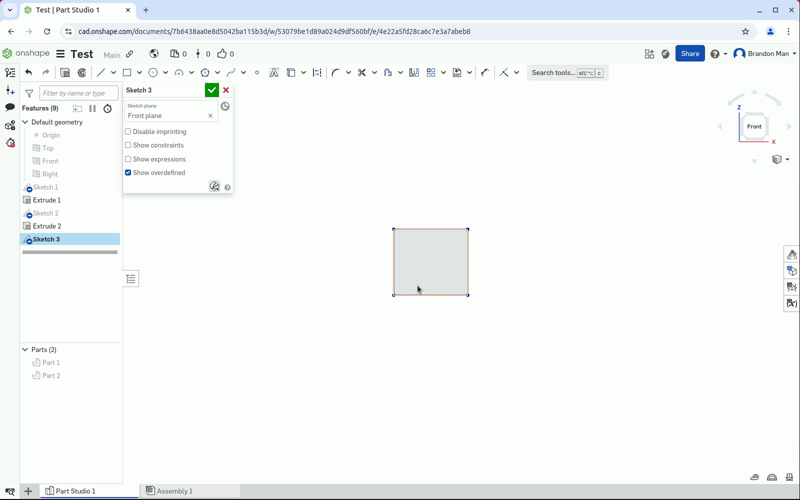
scroll(6)
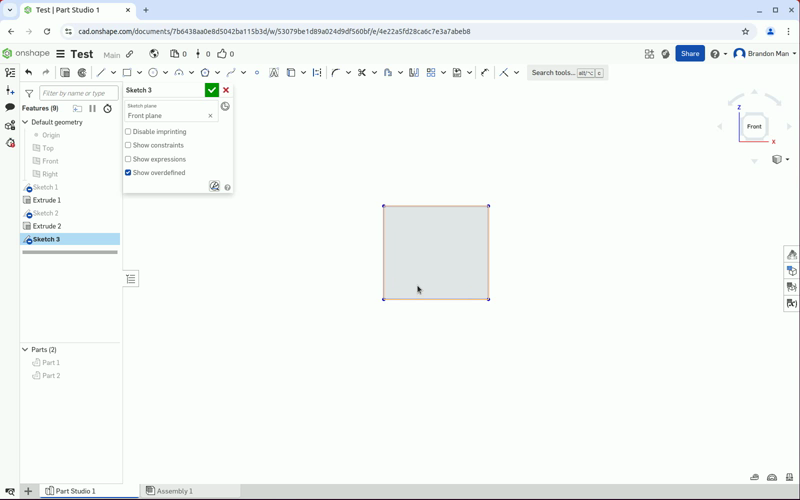
scroll(6)
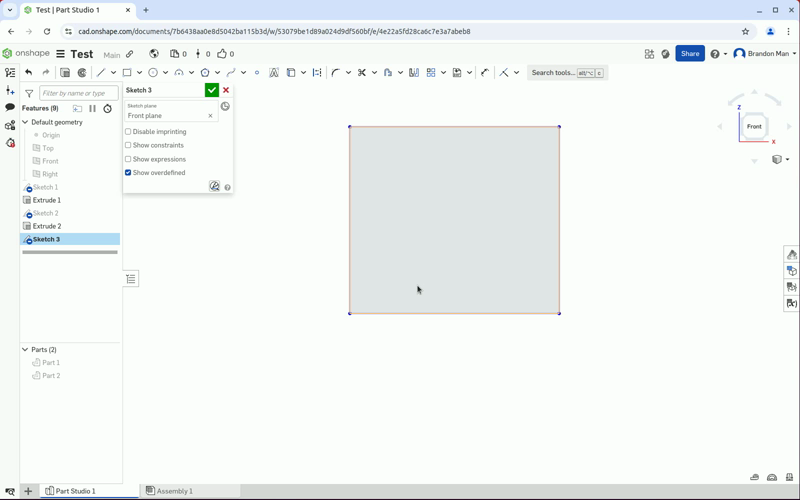
click(417, 285)
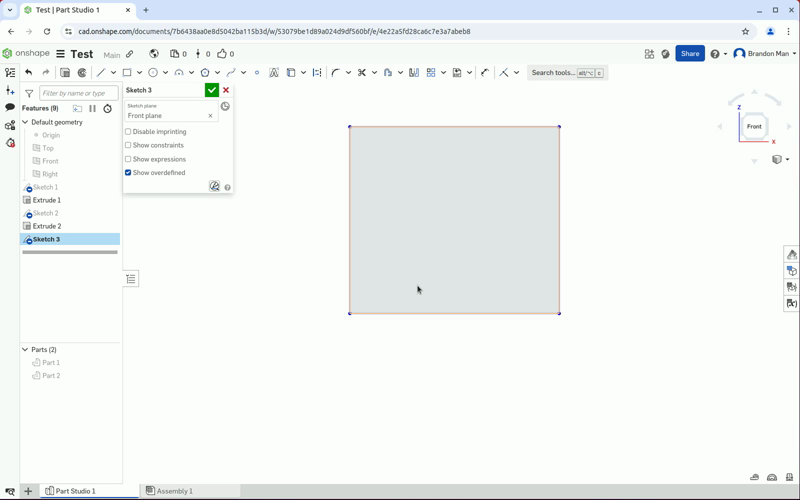
scroll(-6)
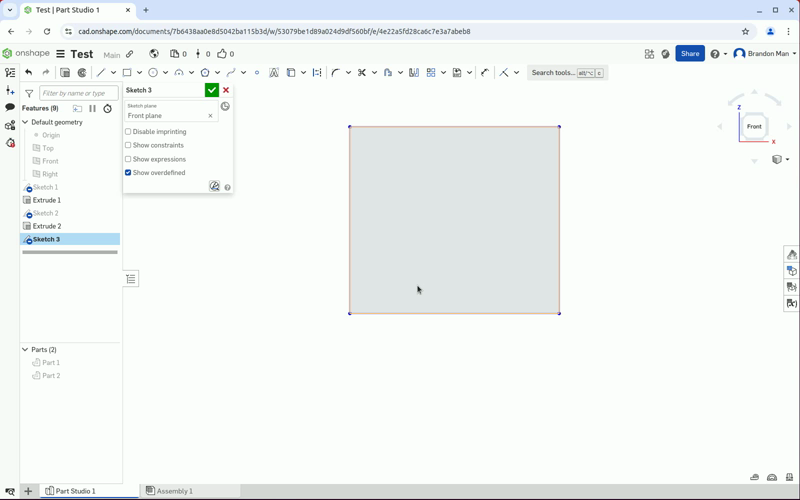
scroll(-6)
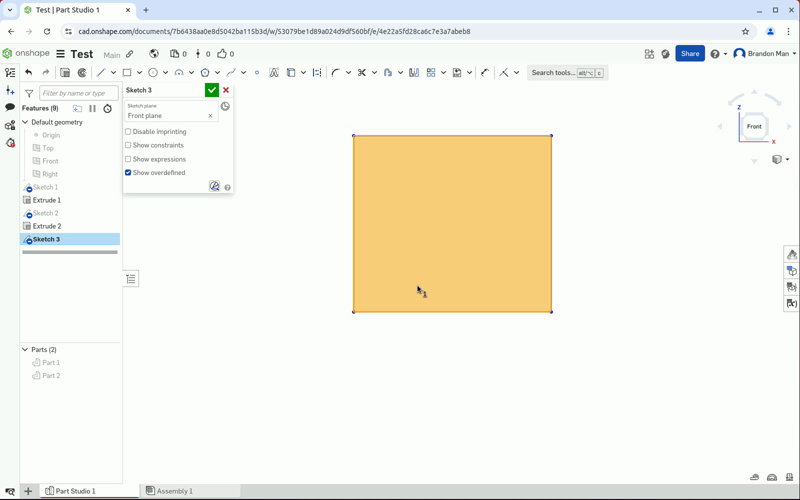
scroll(-6)
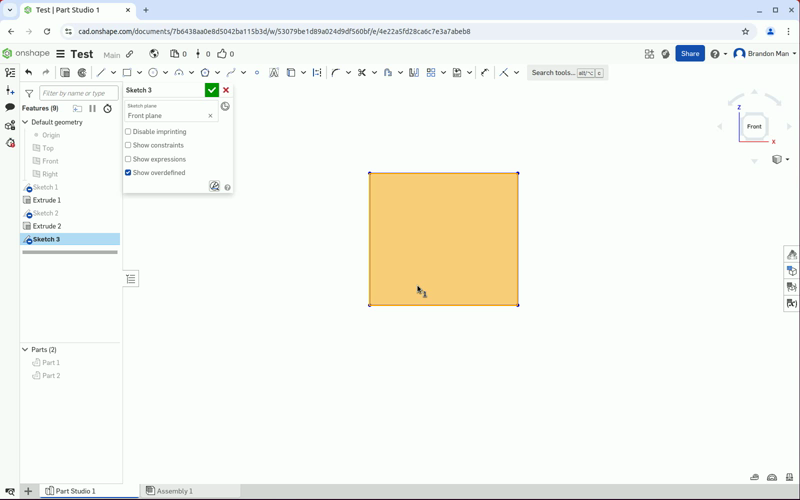
scroll(-6)
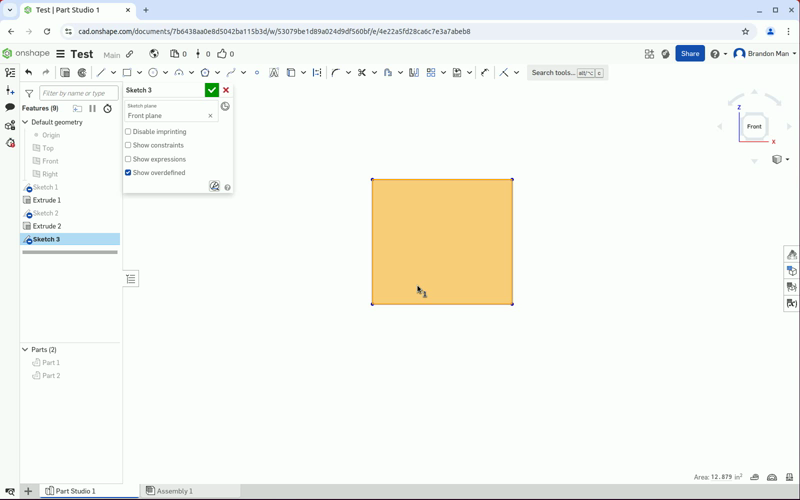
scroll(-6)
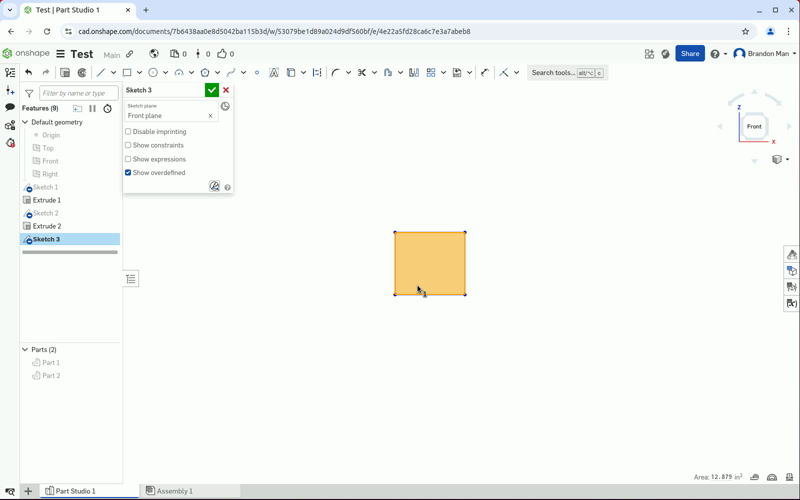
scroll(-6)
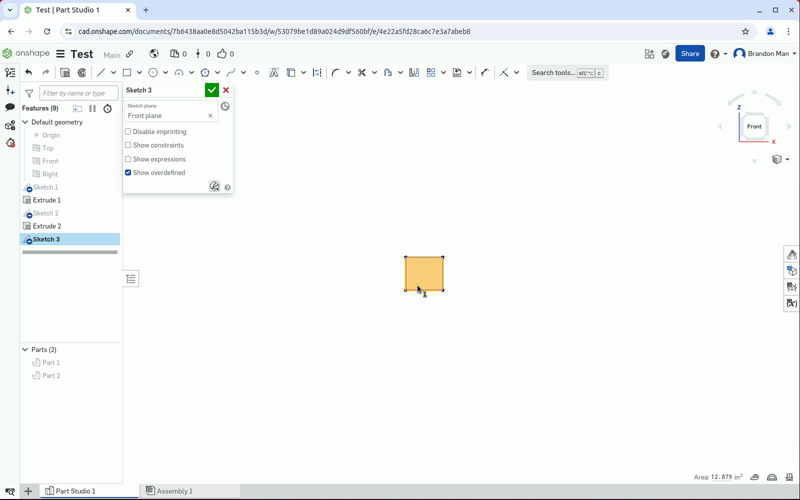
scroll(-6)
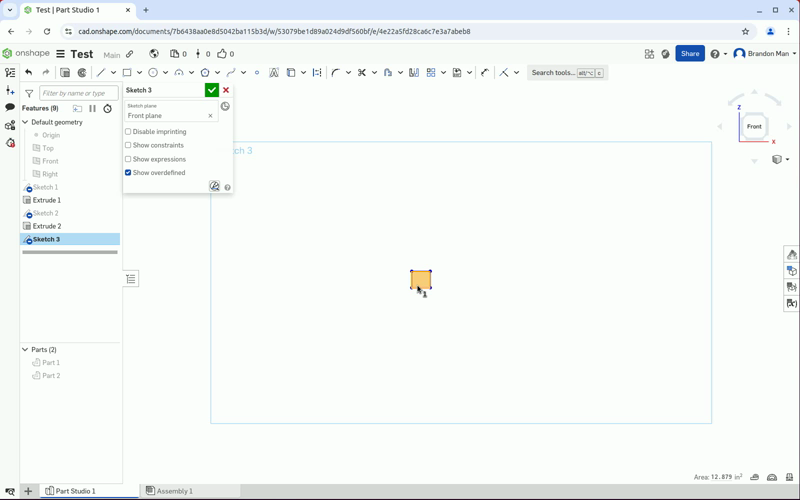
mouse_move(73, 352)
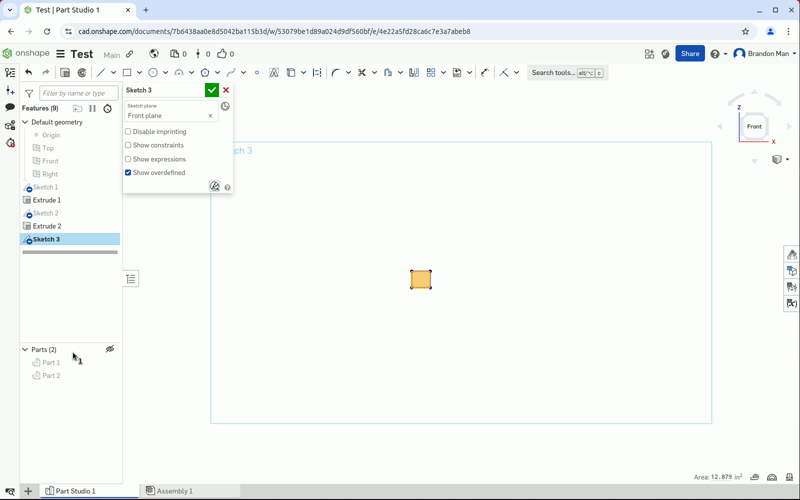
key(shift+y)
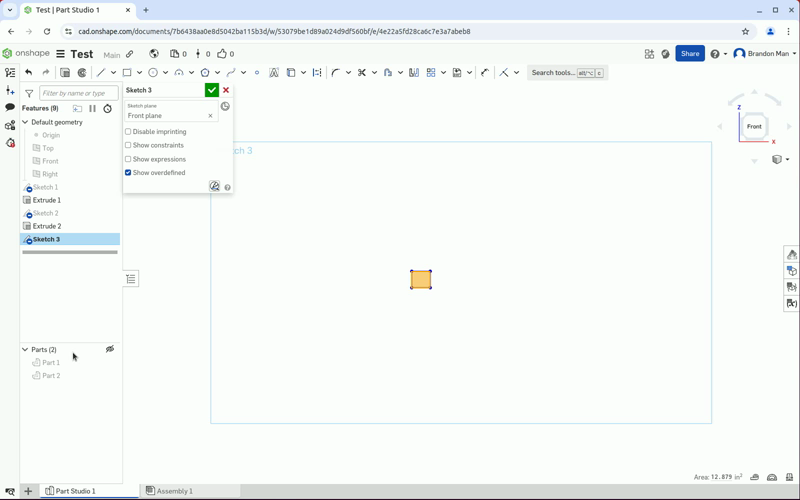
key(shift+e)
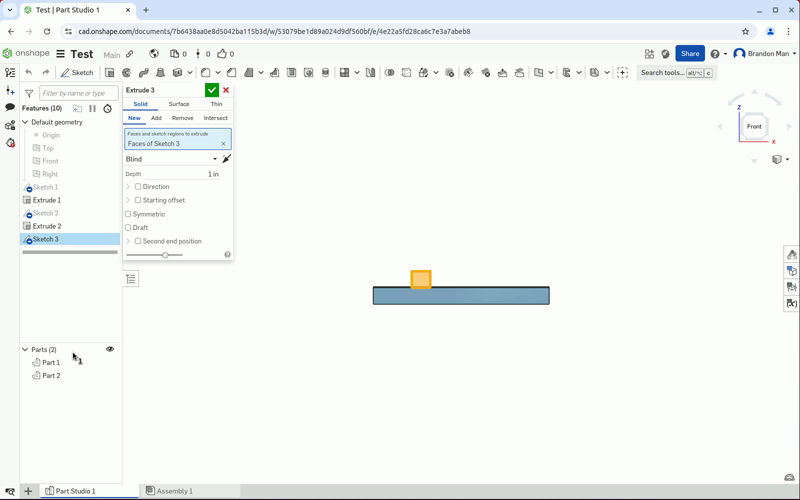
mouse_move(143, 106)
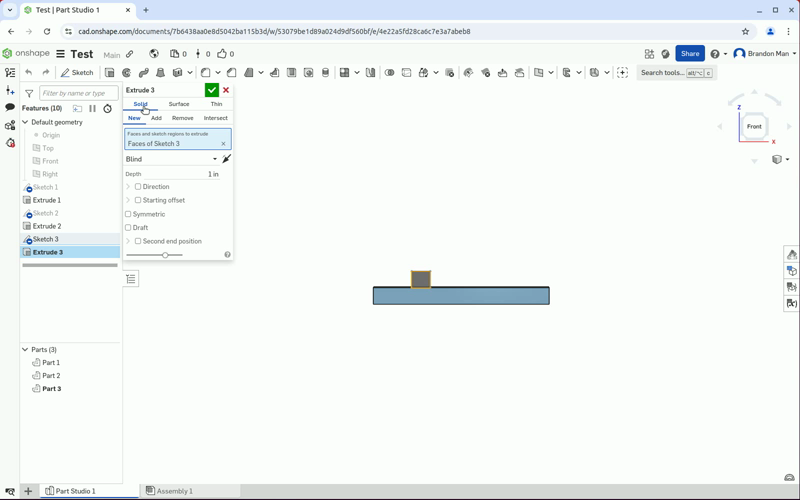
click(143, 106)
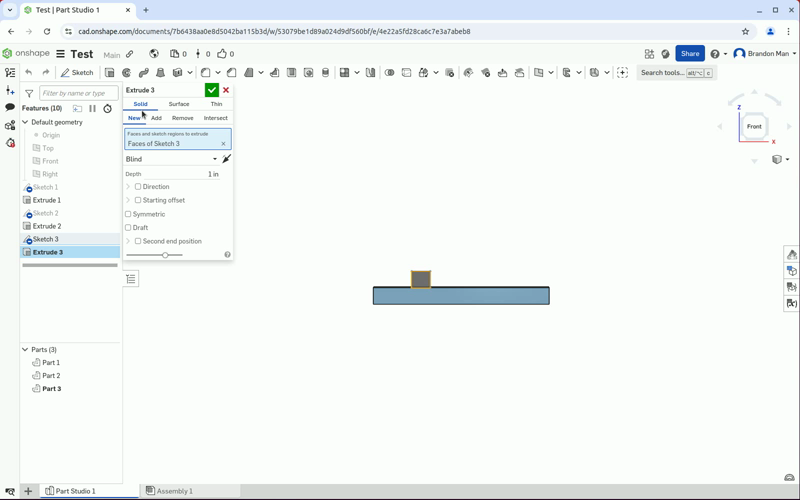
mouse_move(137, 120)
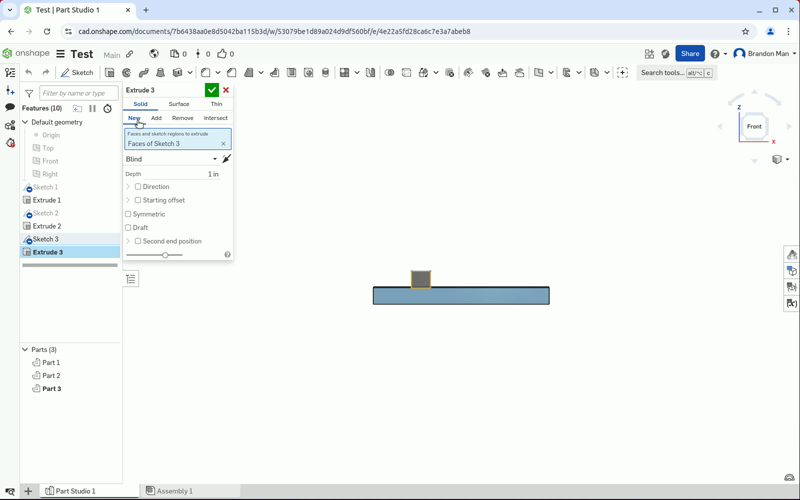
click(137, 120)
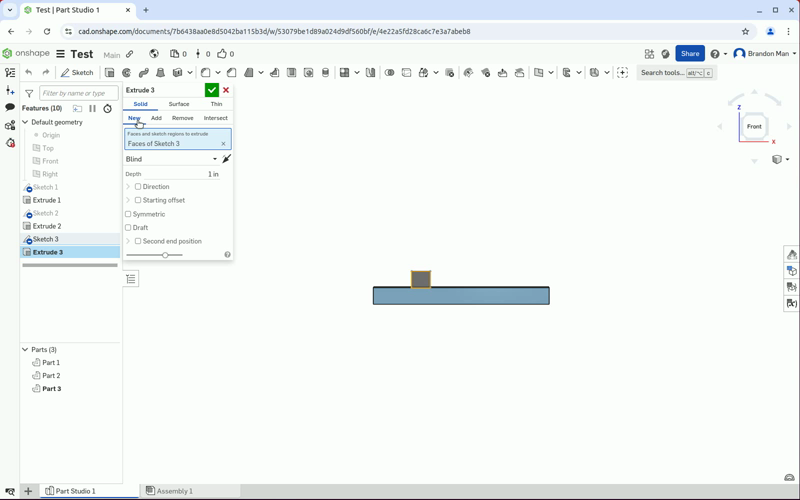
key(tab, 4)
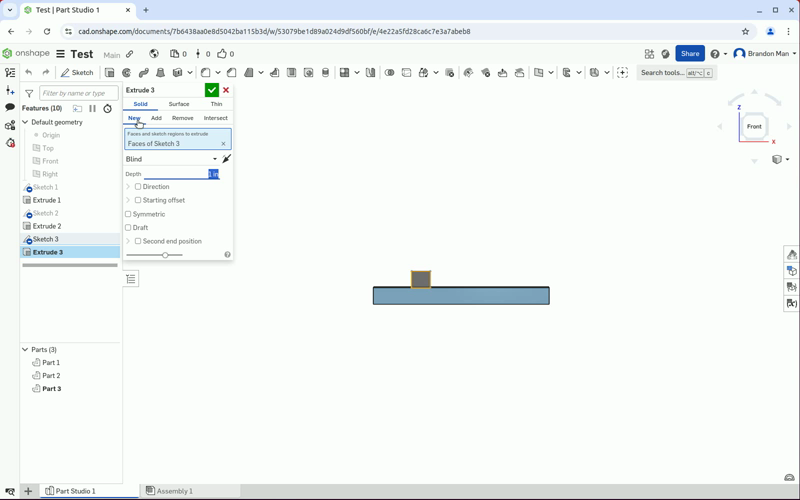
text(46.216)
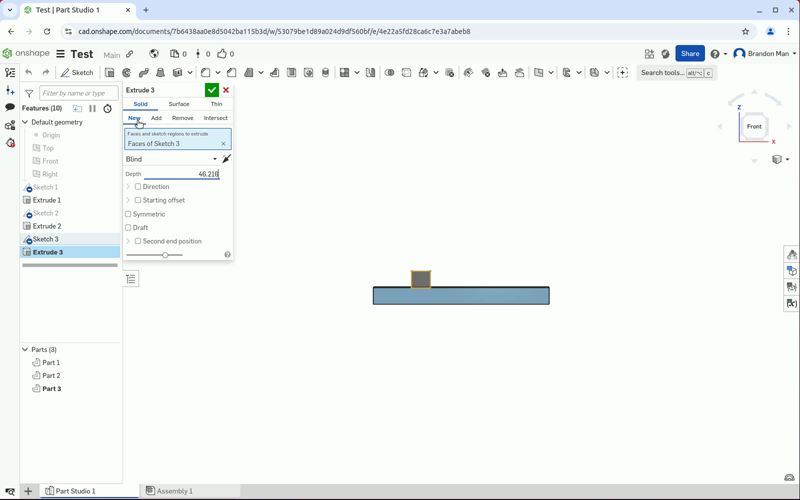
key(tab, 3)
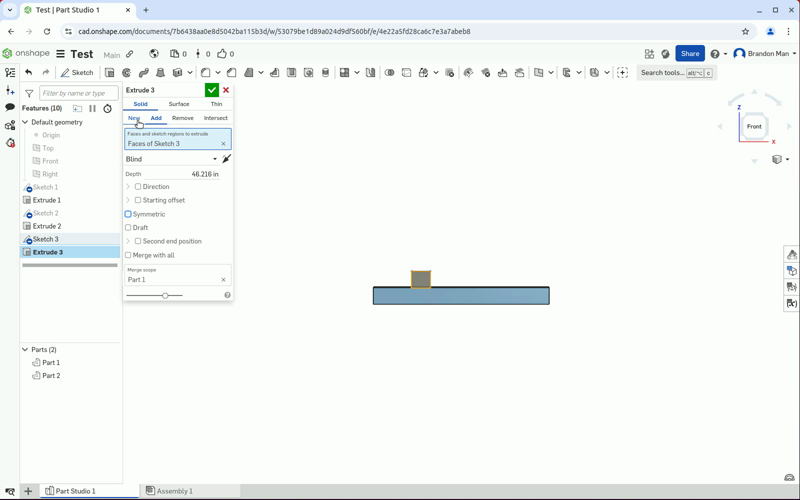
key(space)
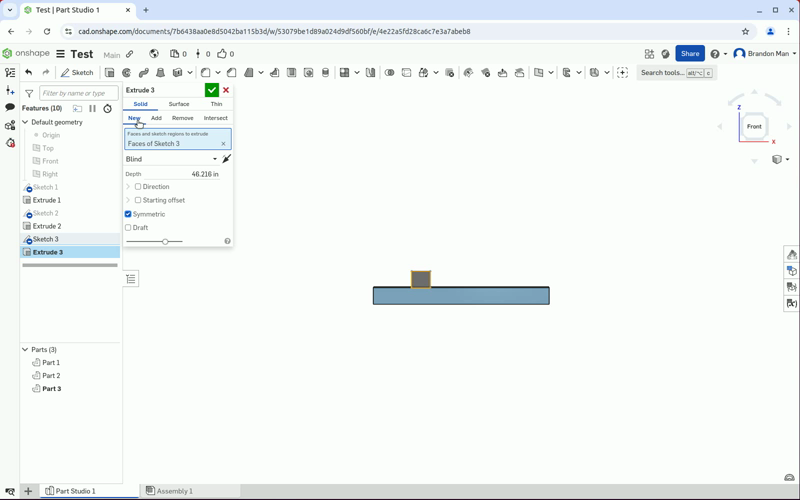
key(enter)
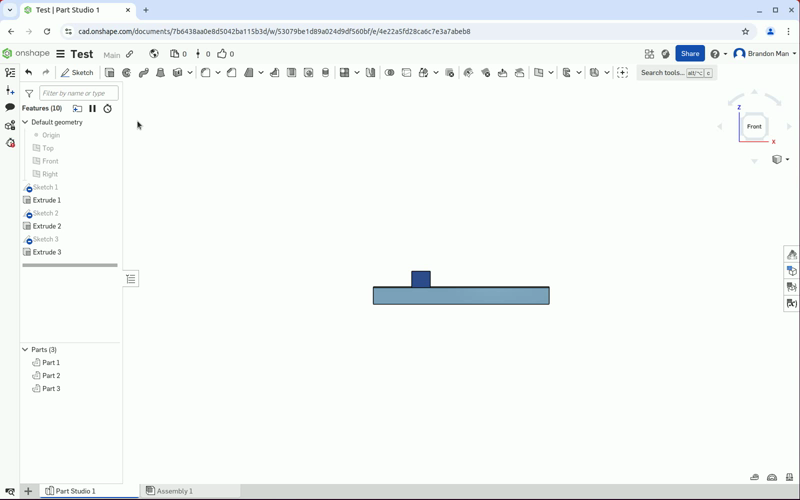
key(shift+h)
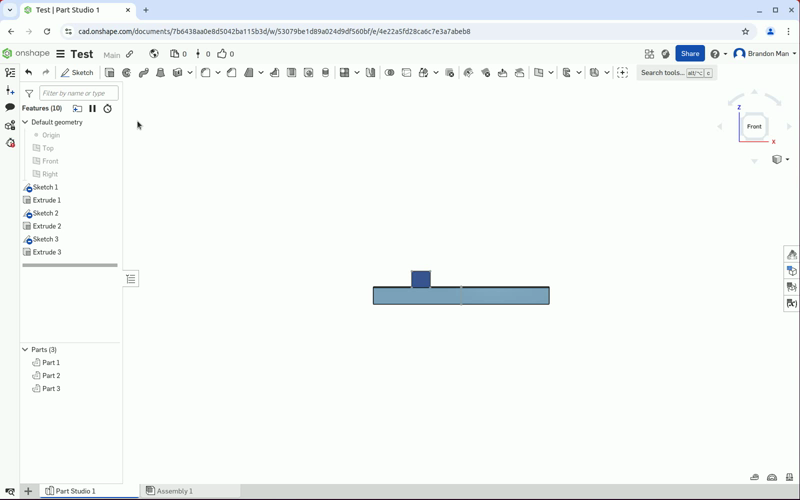
key(shift+h)
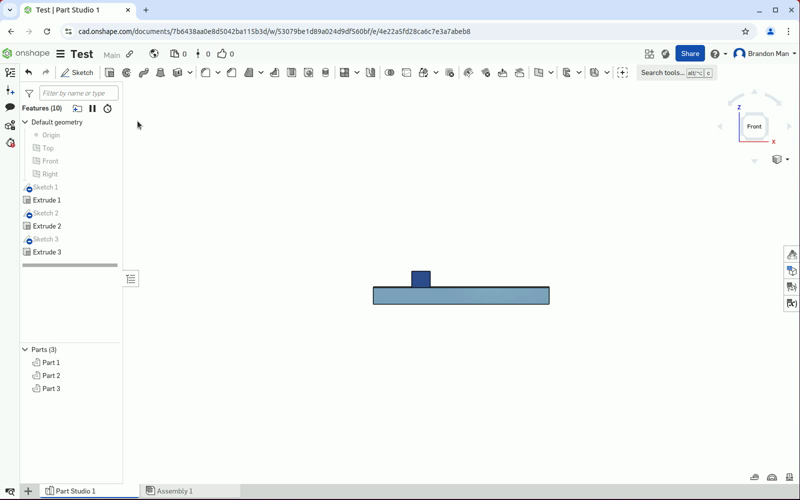
mouse_move(73, 189)
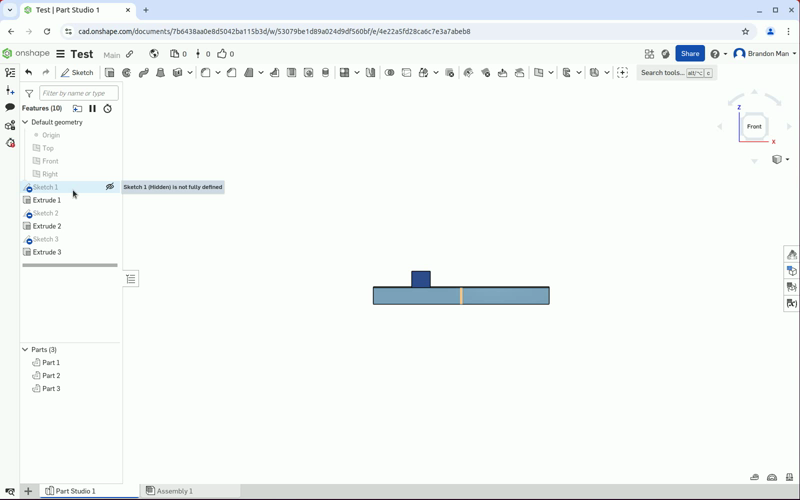
click(73, 189)
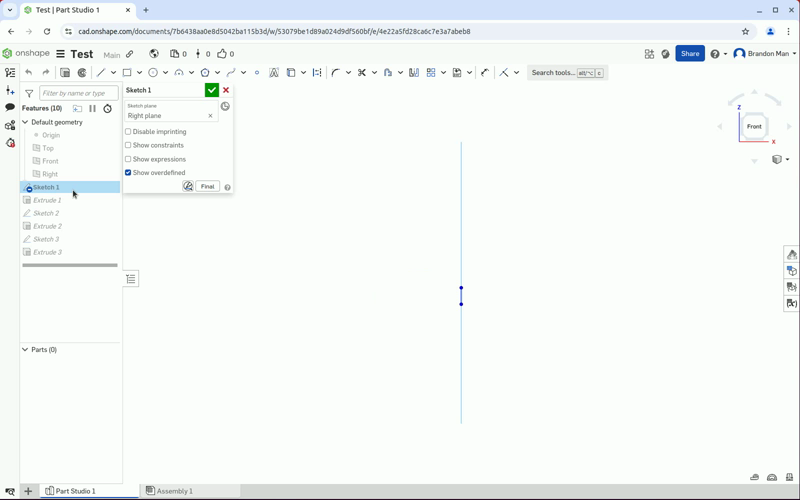
mouse_move(229, 92)
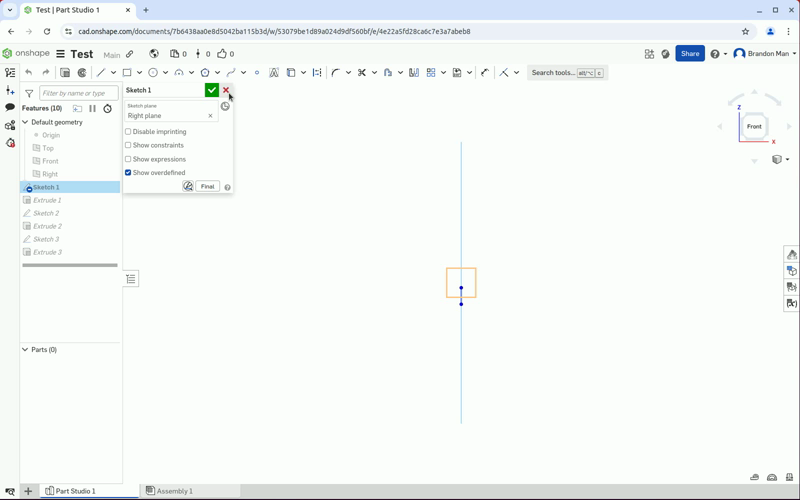
click(229, 92)
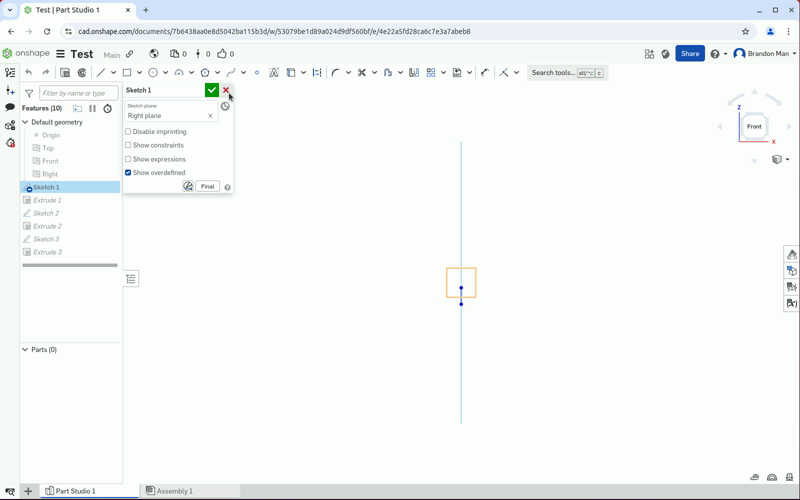
key(shift+s)
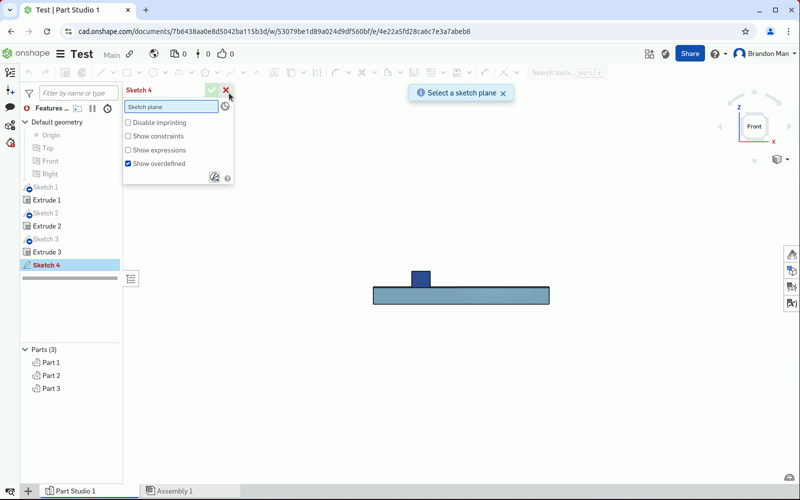
mouse_move(73, 163)
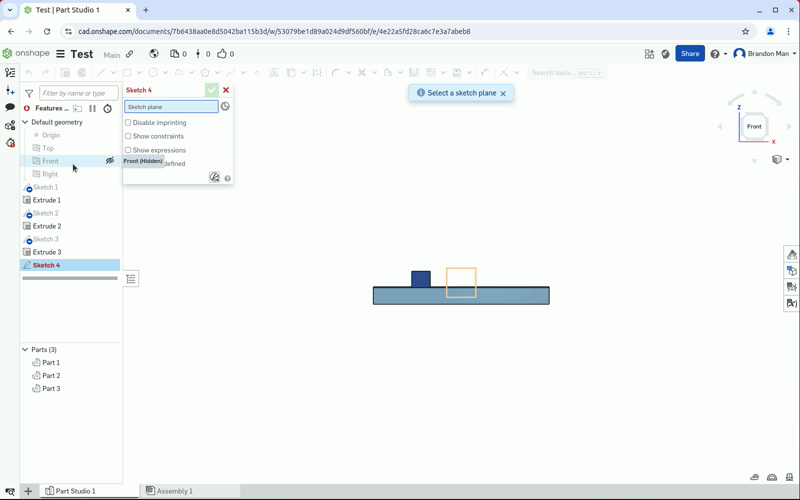
click(73, 163)
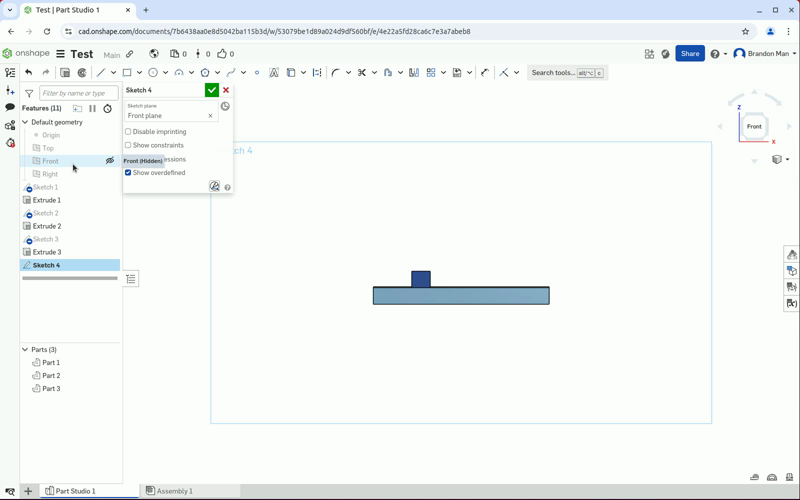
mouse_move(73, 352)
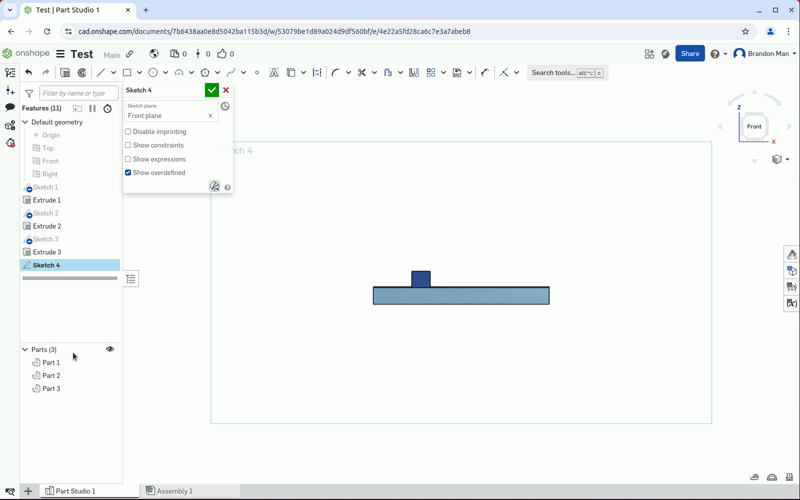
key(y)
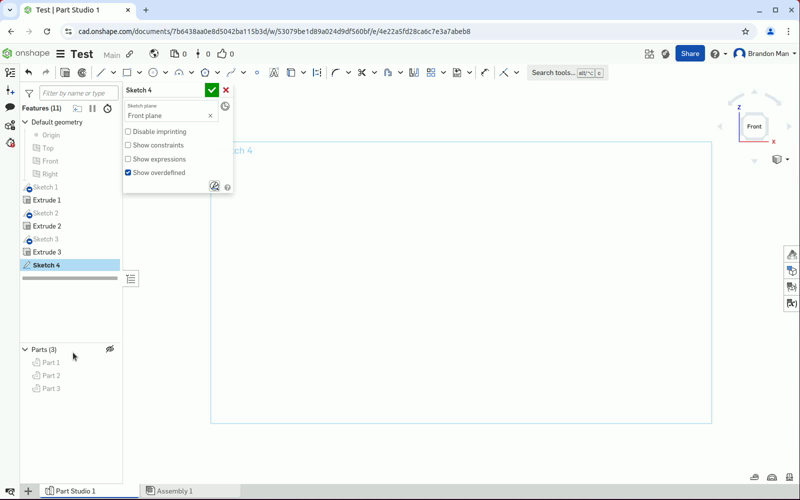
key(l)
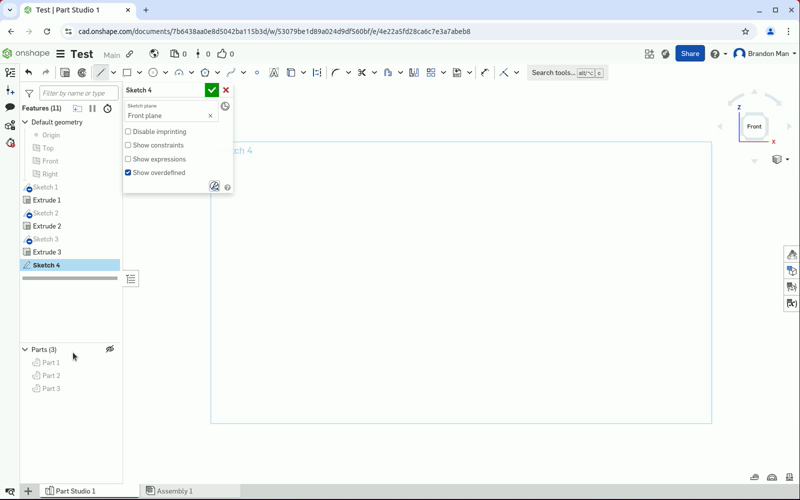
key_down(shift)
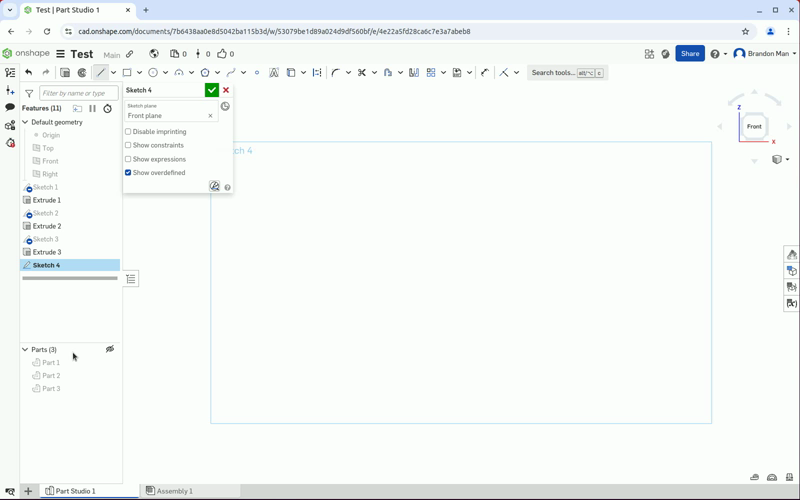
mouse_move(374, 287)
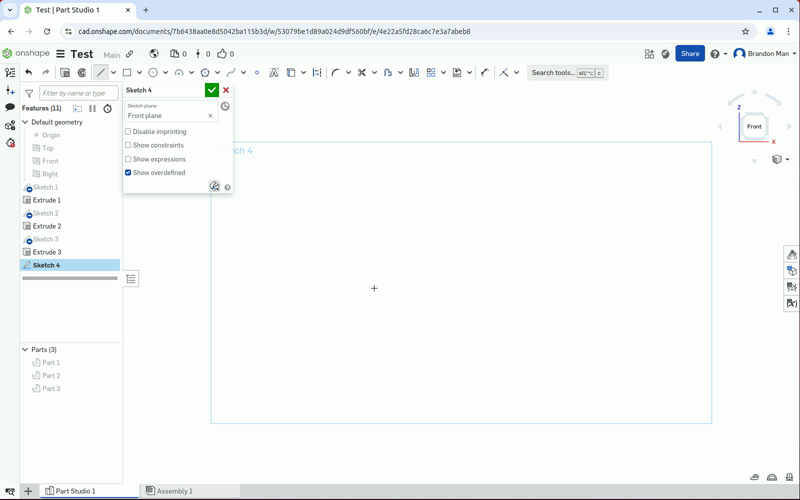
click(374, 287)
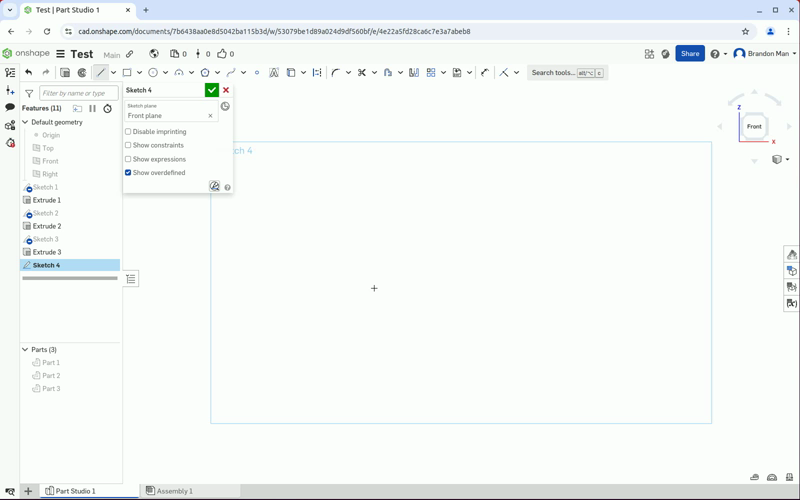
key_up(shift)
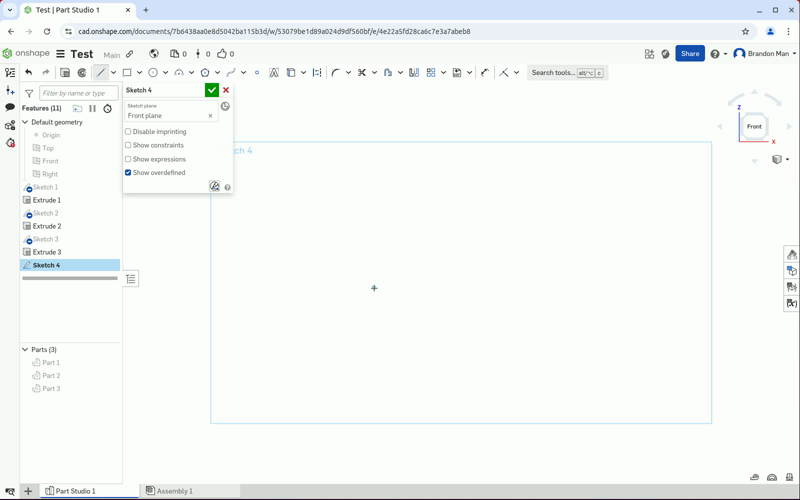
key_down(shift)
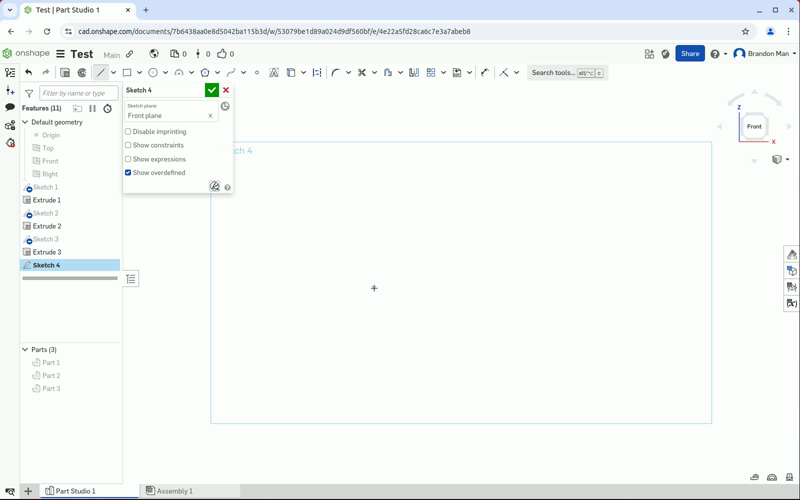
mouse_move(404, 287)
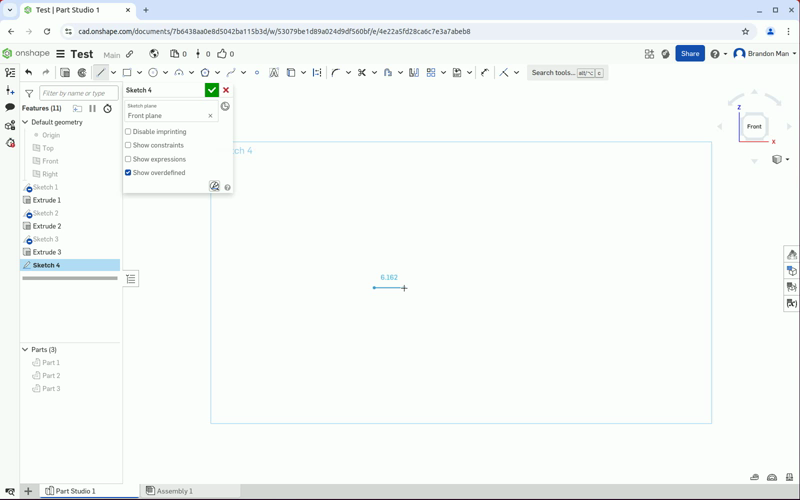
mouse_move(385, 287)
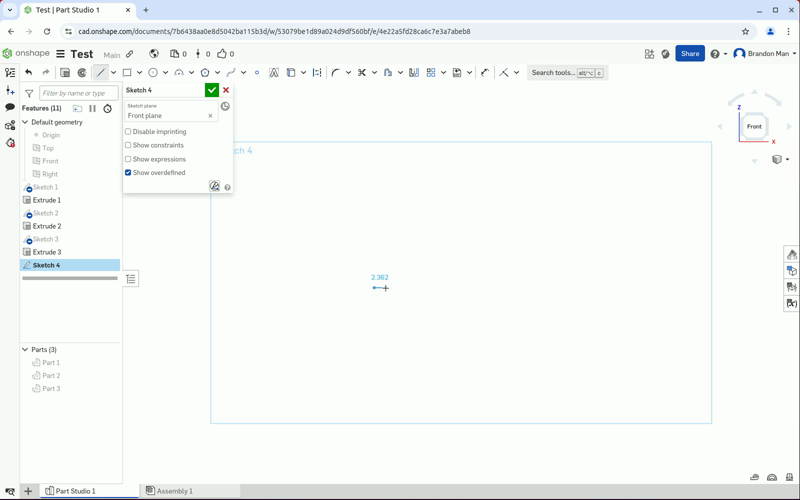
click(385, 287)
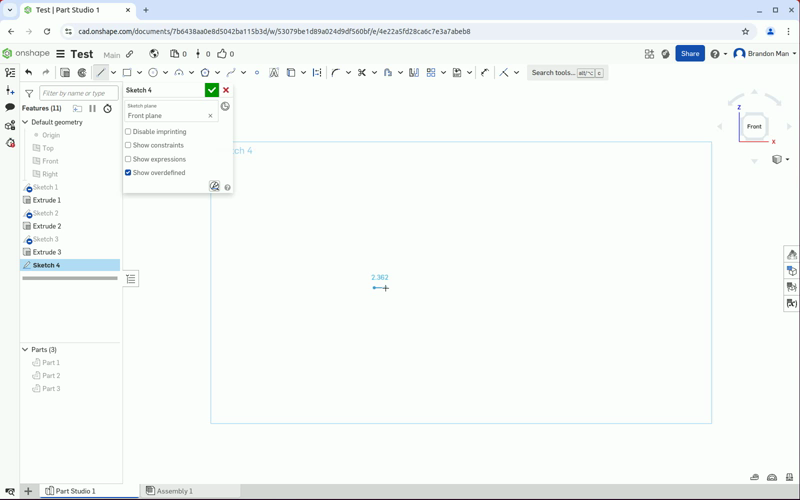
key_up(shift)
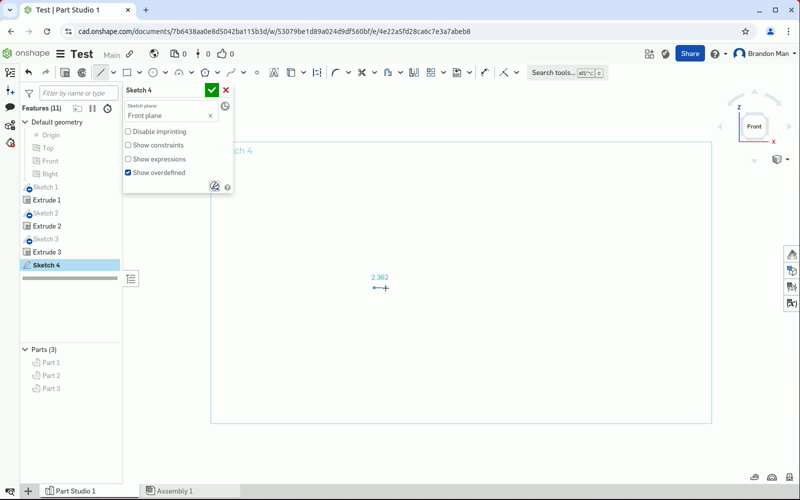
key_down(shift)
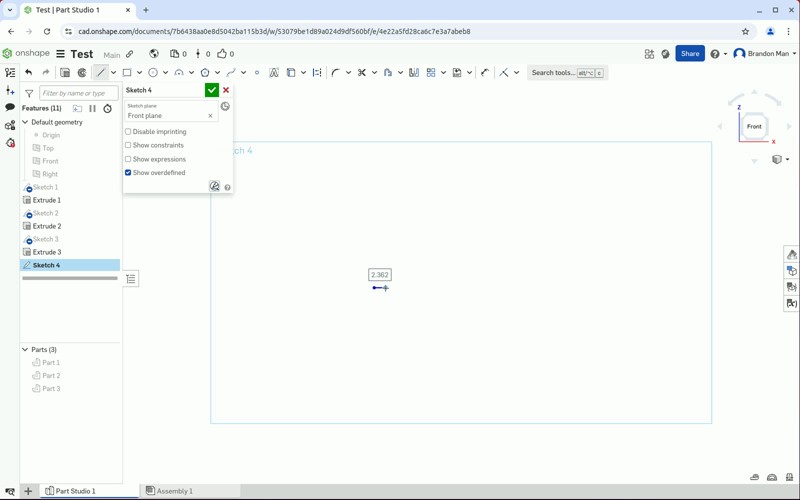
mouse_move(415, 287)
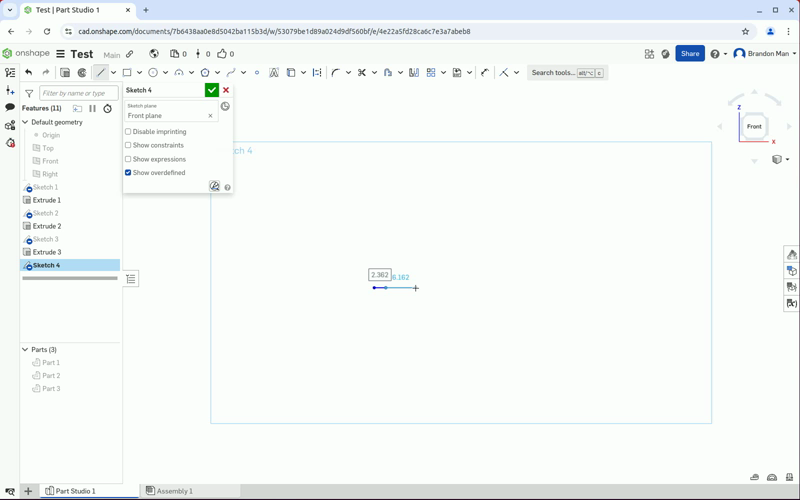
mouse_move(385, 282)
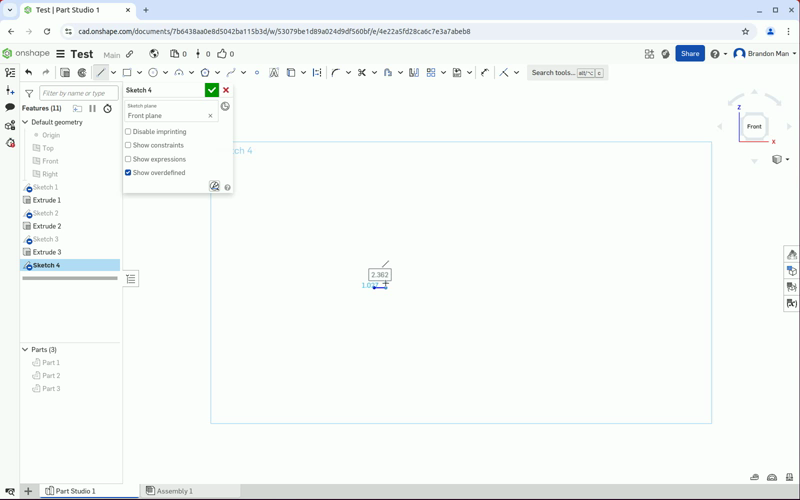
scroll(6)
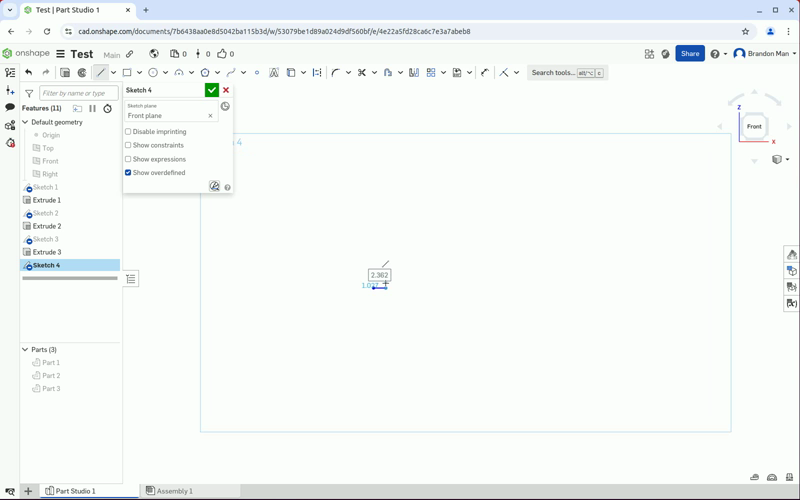
scroll(6)
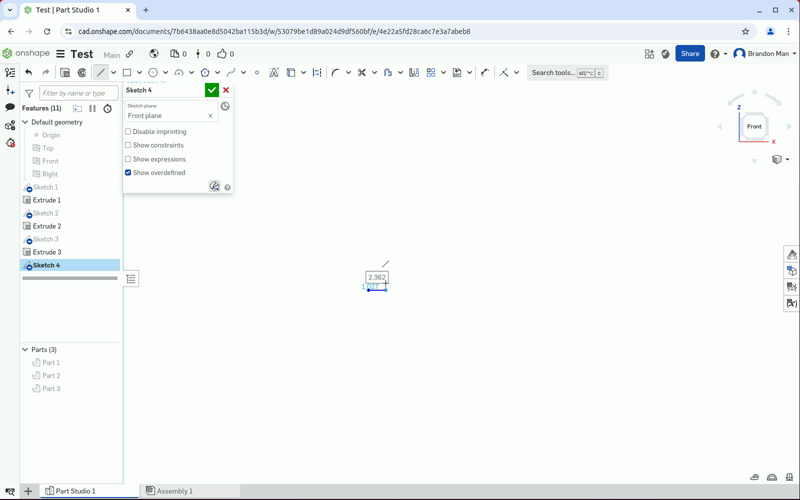
scroll(6)
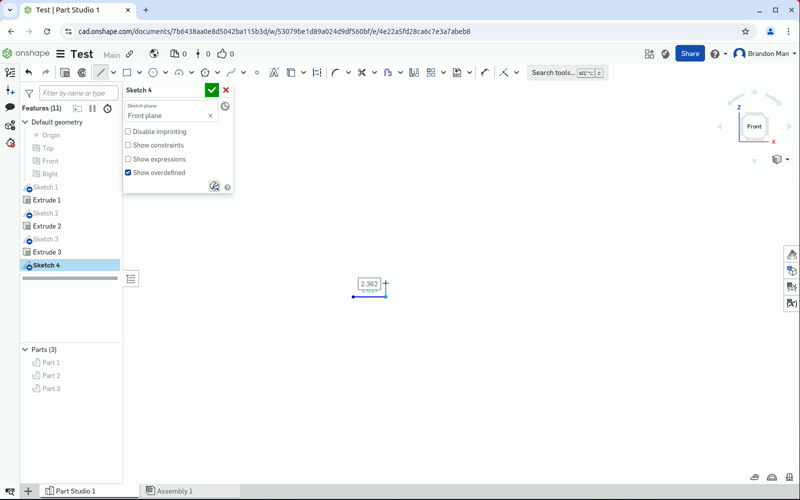
scroll(6)
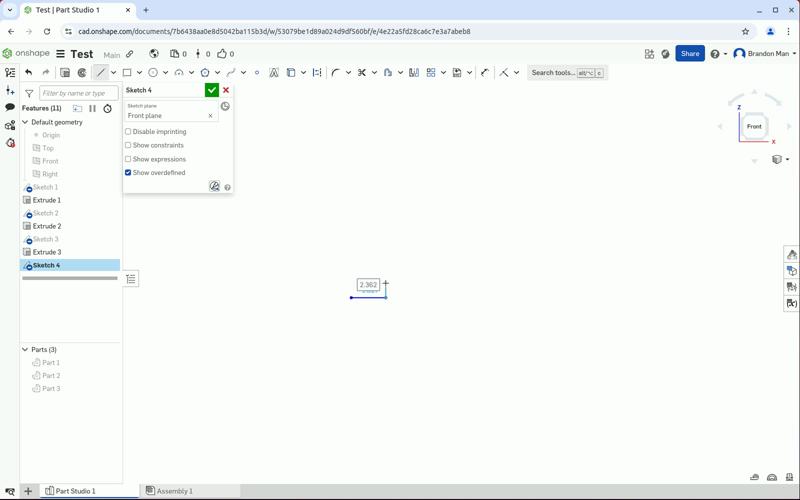
scroll(6)
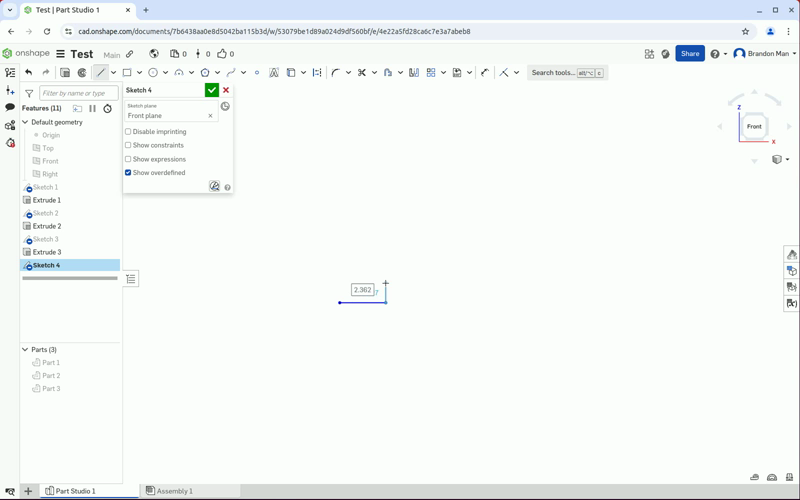
scroll(6)
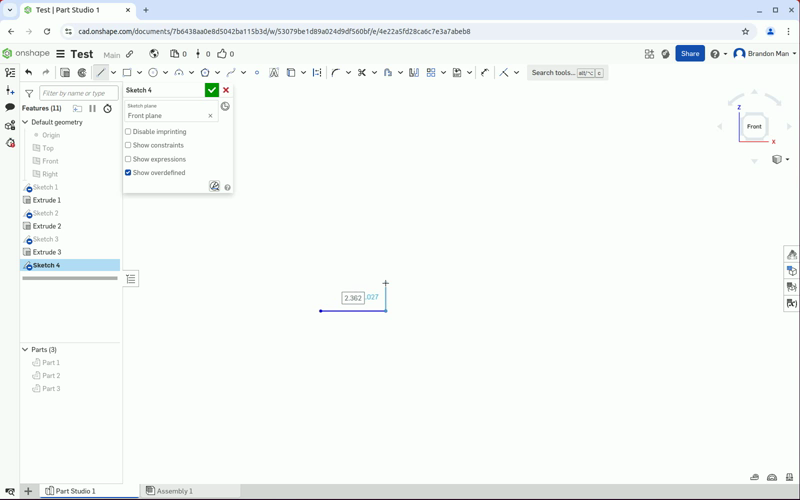
scroll(6)
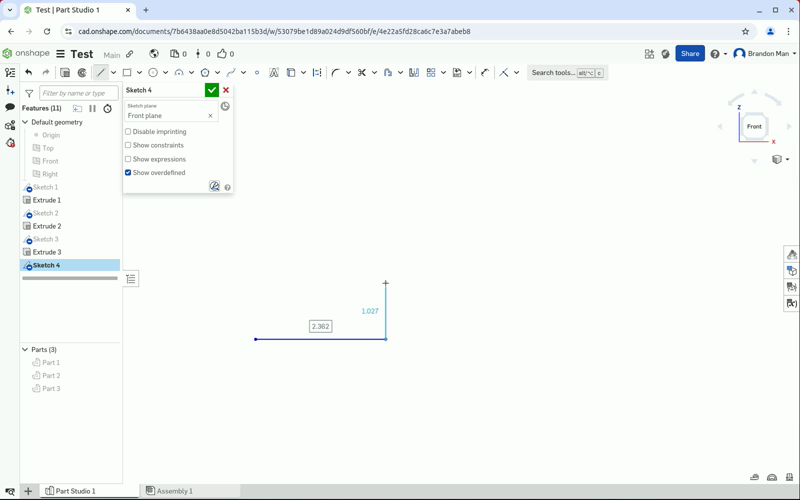
click(385, 282)
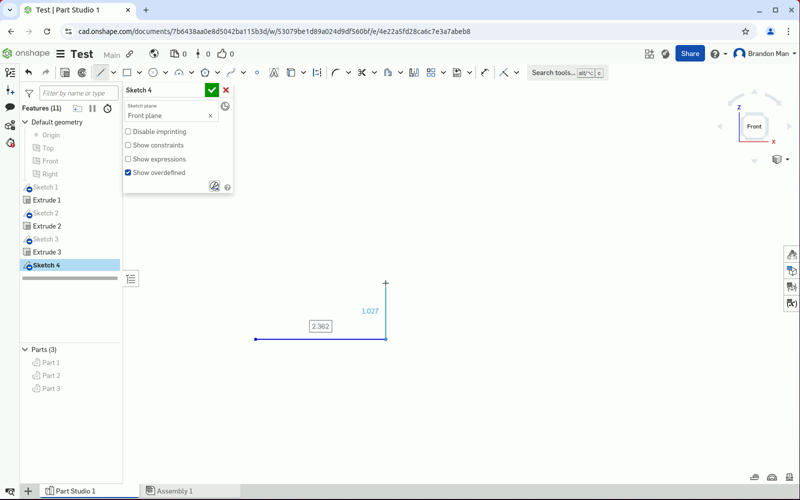
scroll(-6)
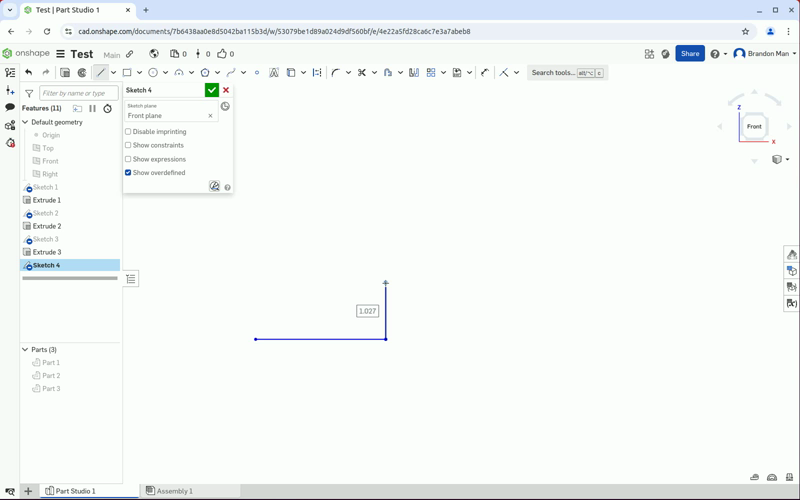
scroll(-6)
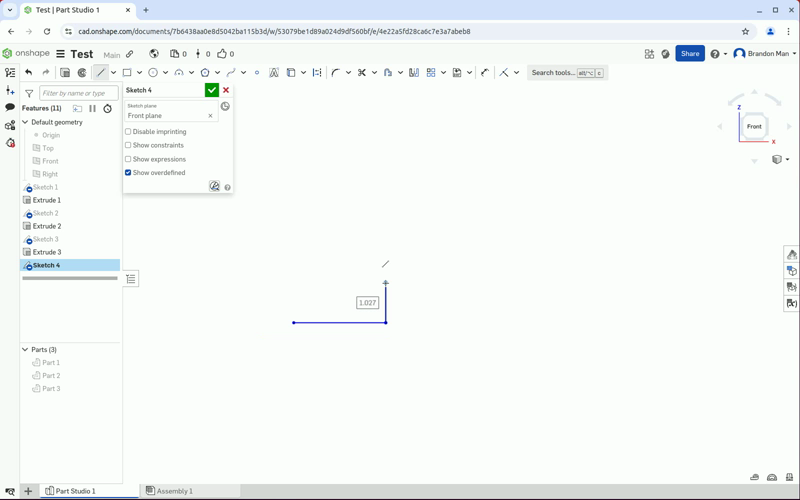
scroll(-6)
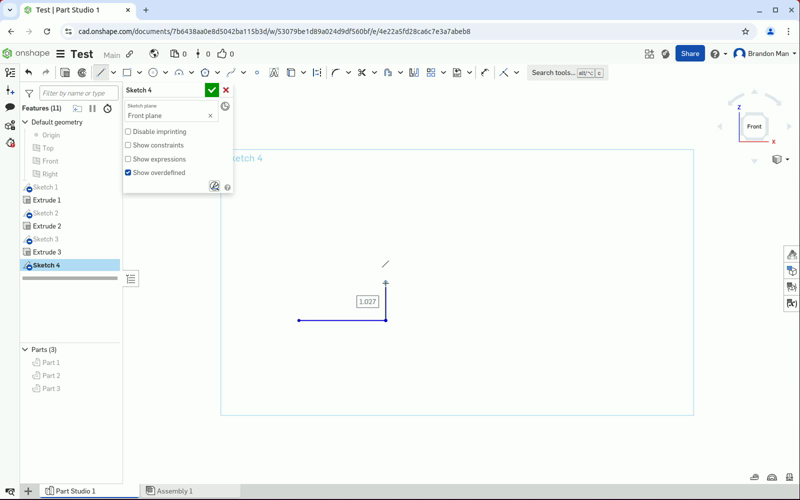
scroll(-6)
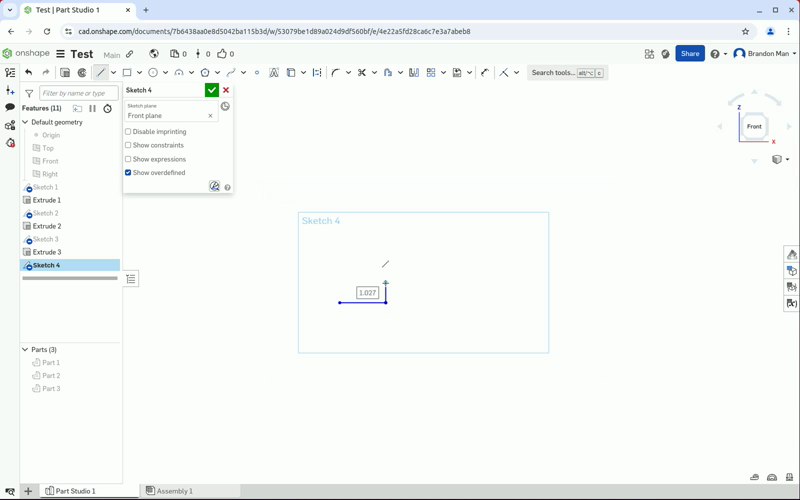
scroll(-6)
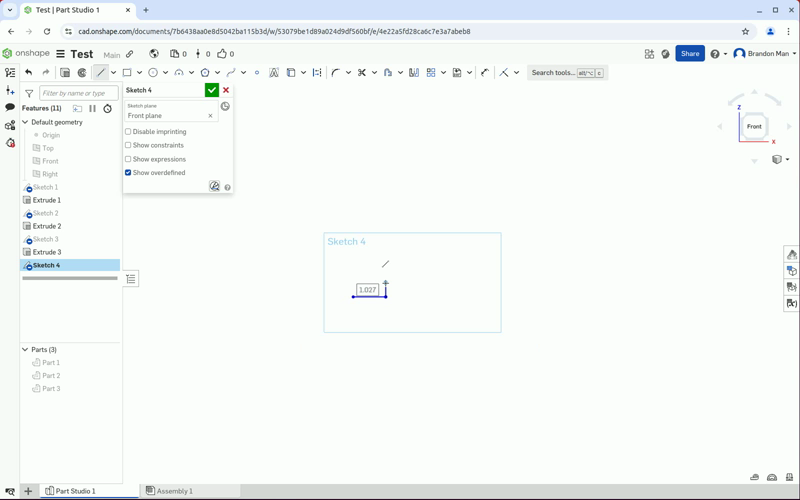
scroll(-6)
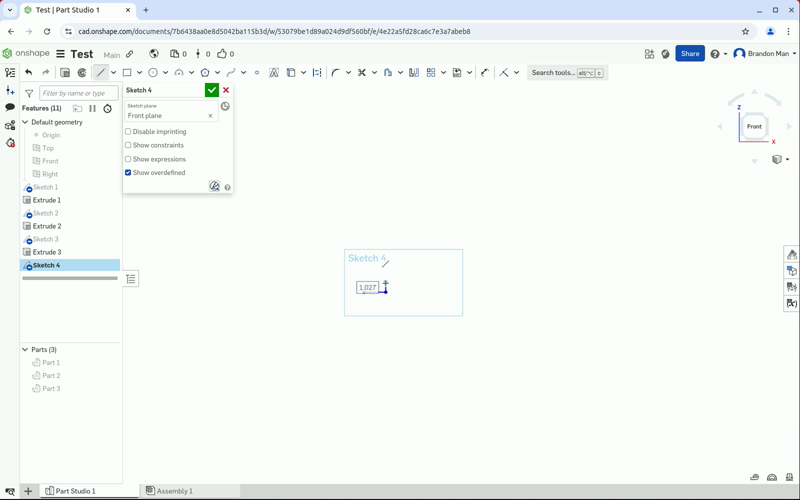
scroll(-6)
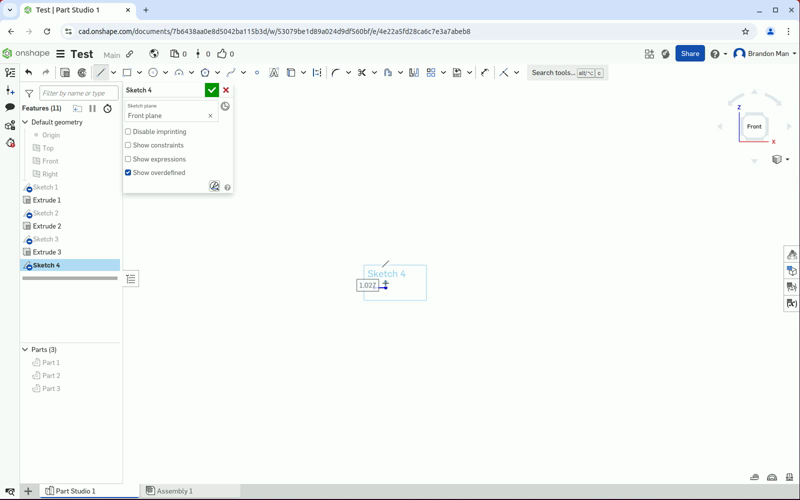
key_up(shift)
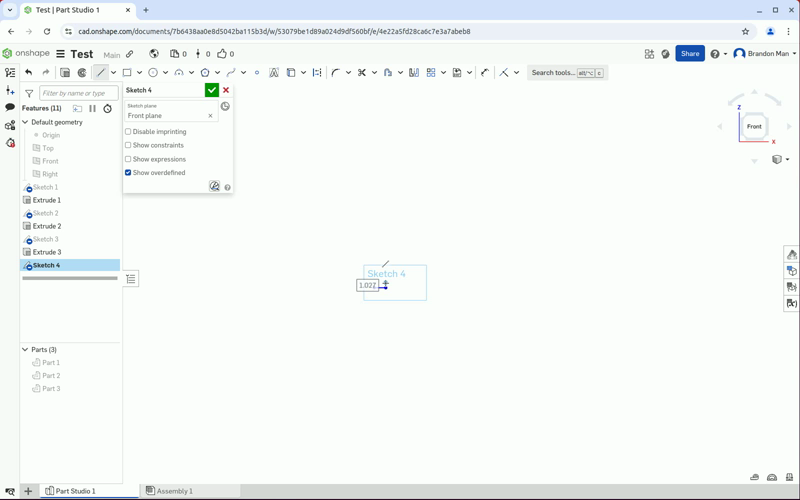
key_down(shift)
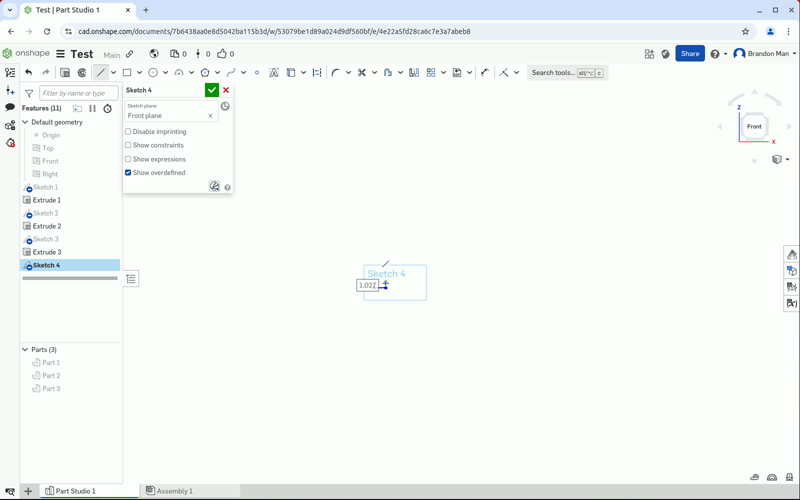
mouse_move(415, 282)
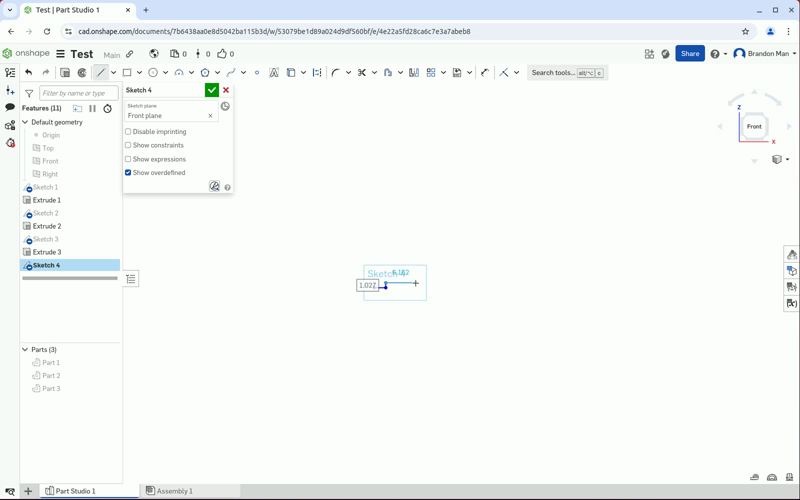
mouse_move(374, 282)
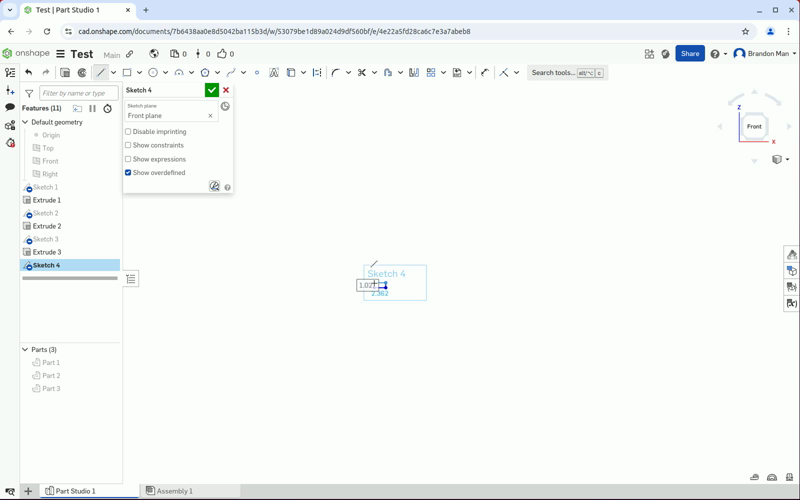
click(374, 282)
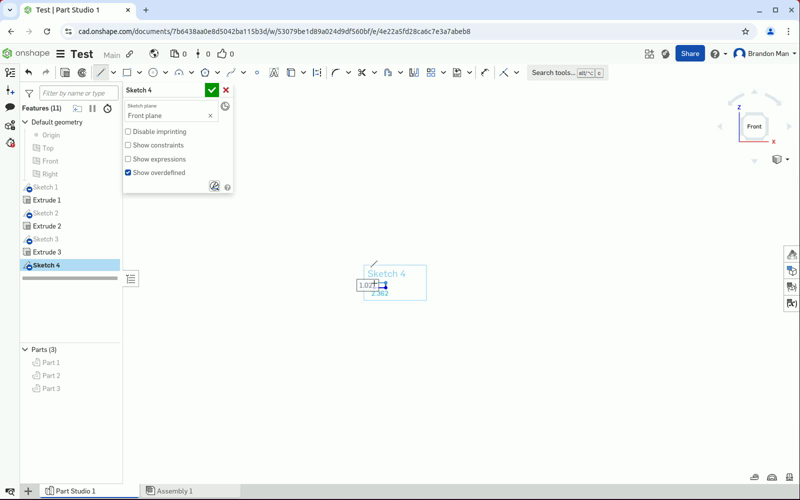
key_up(shift)
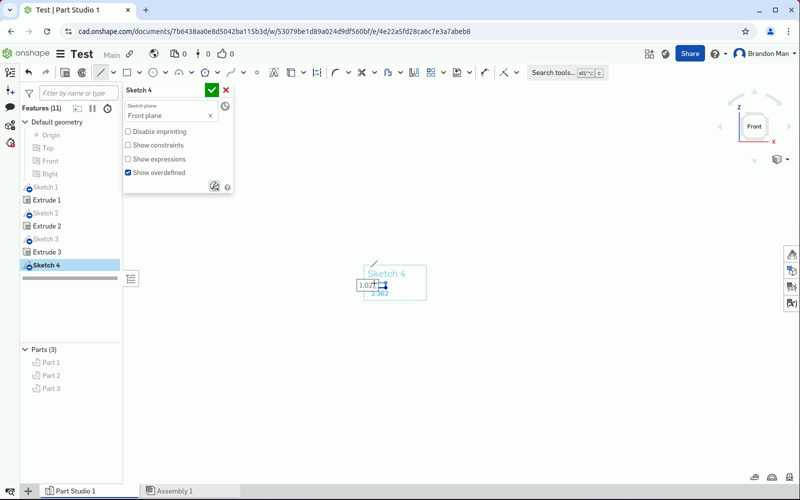
mouse_move(404, 282)
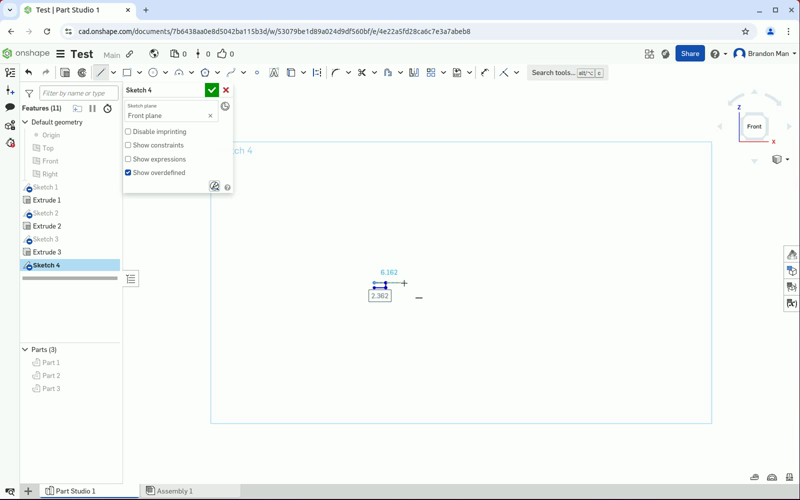
key_down(shift)
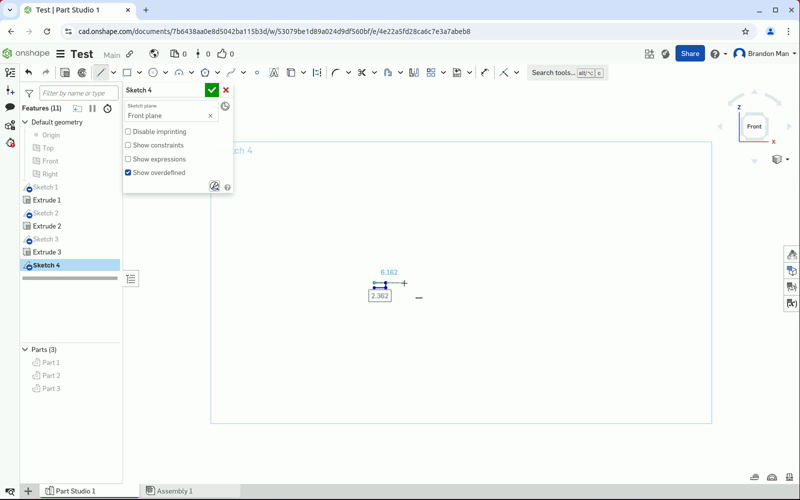
mouse_move(374, 287)
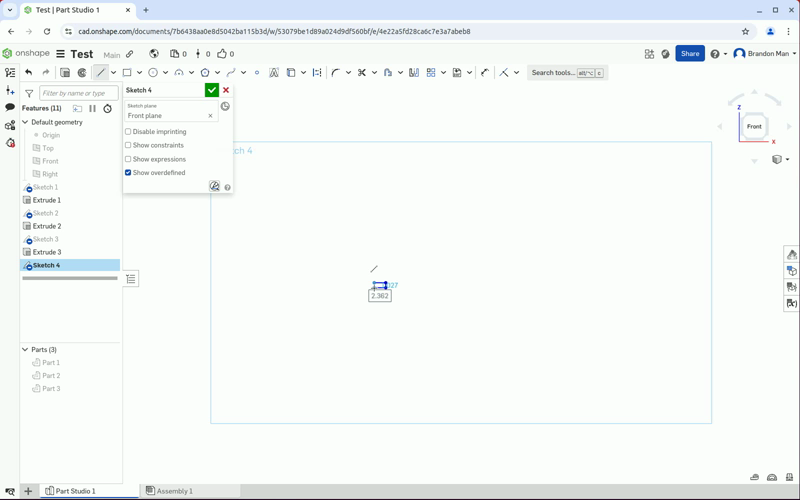
scroll(6)
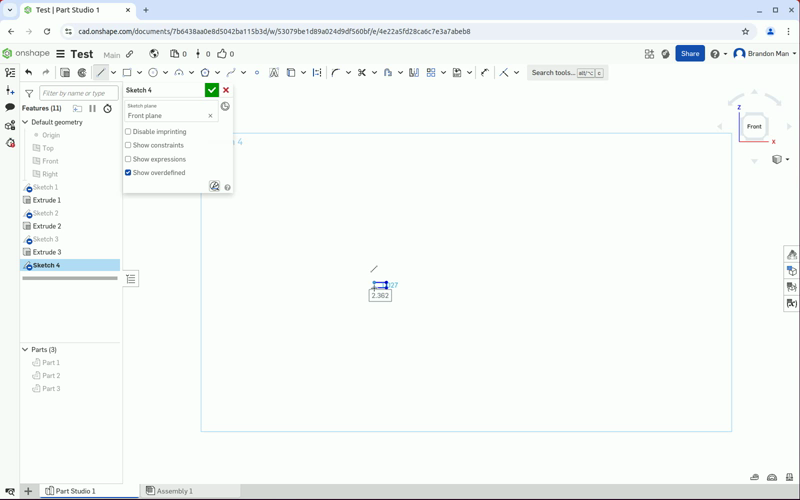
scroll(6)
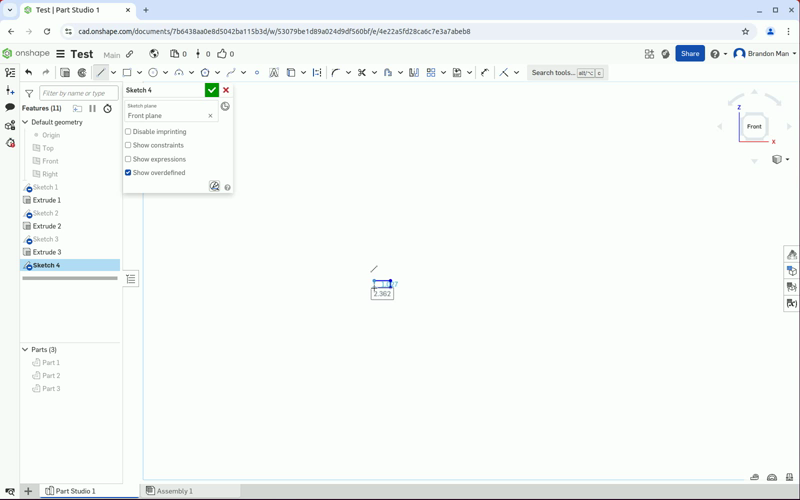
scroll(6)
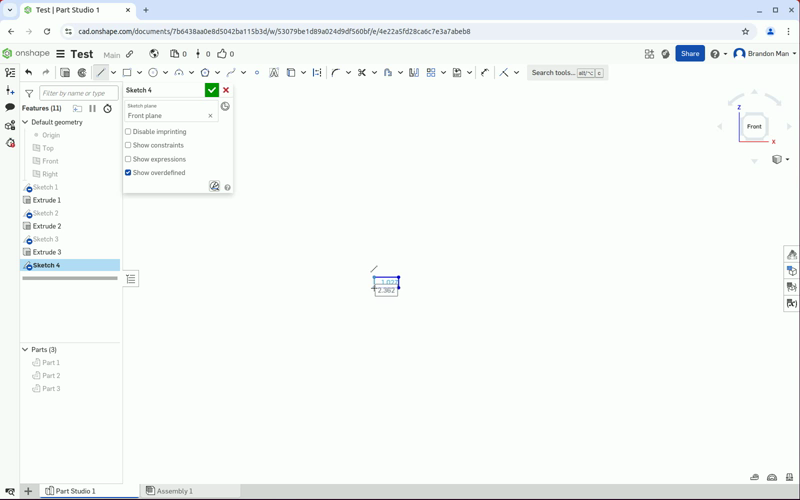
scroll(6)
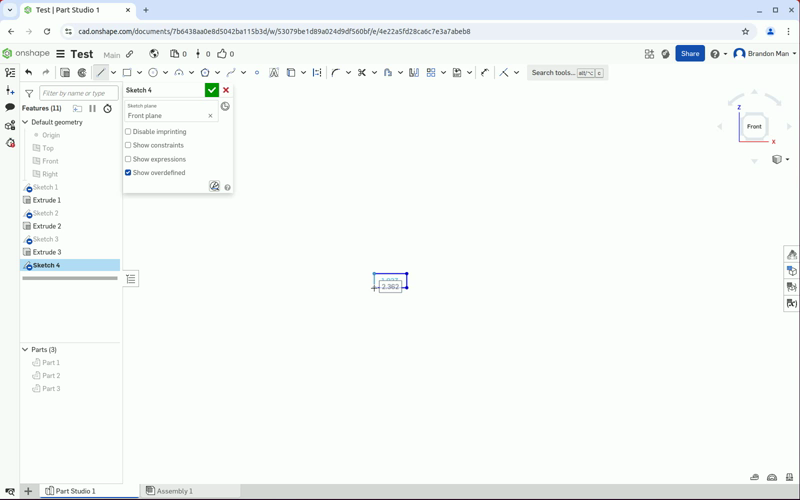
scroll(6)
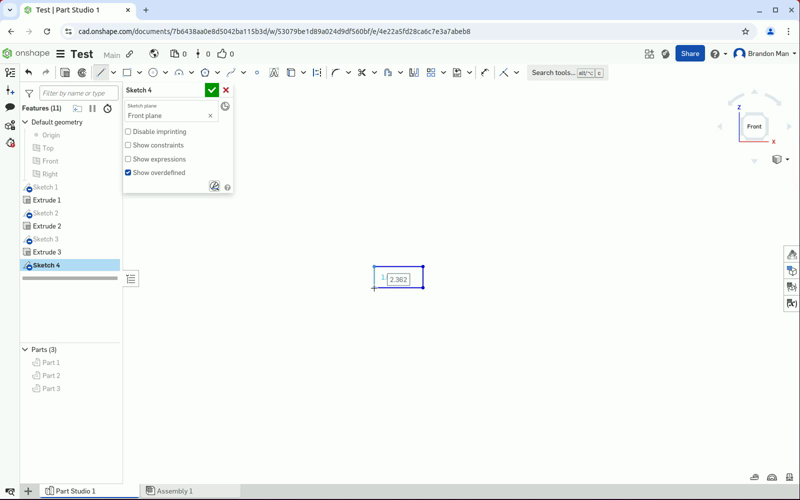
scroll(6)
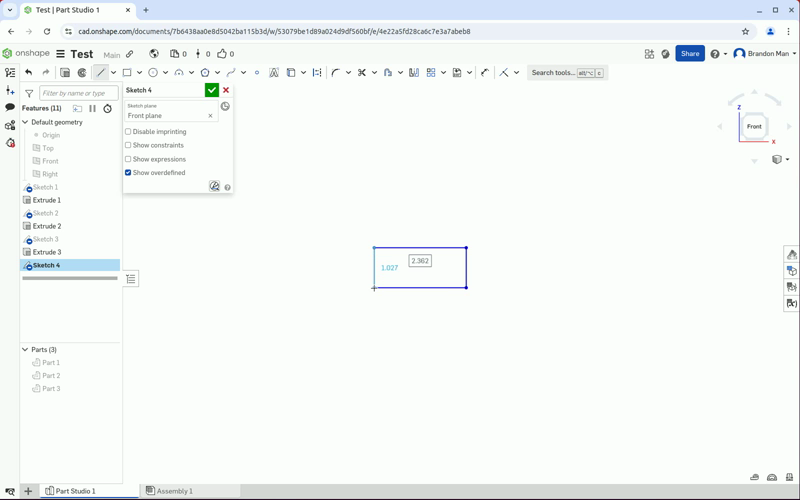
scroll(6)
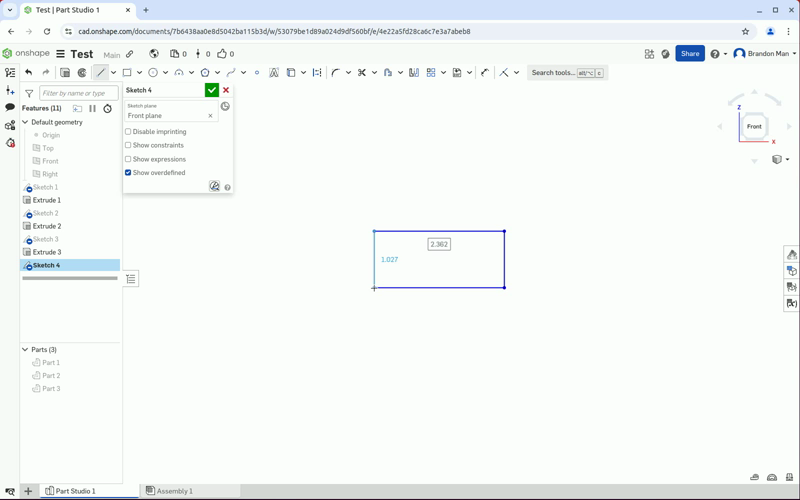
key_up(shift)
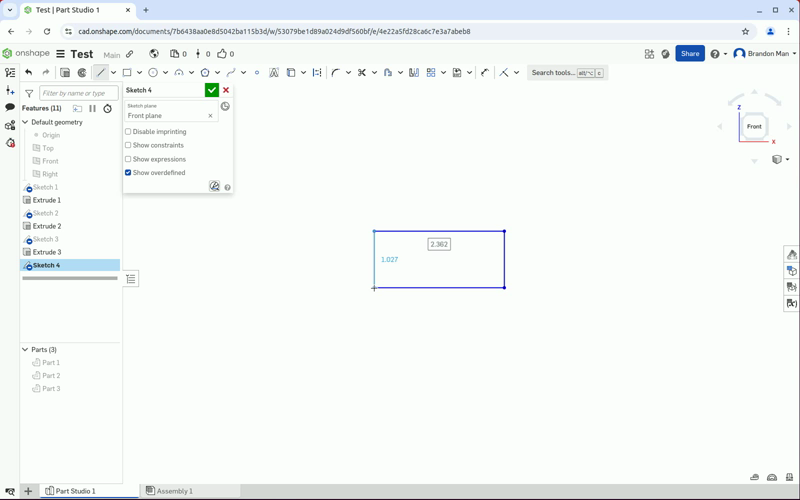
click(374, 287)
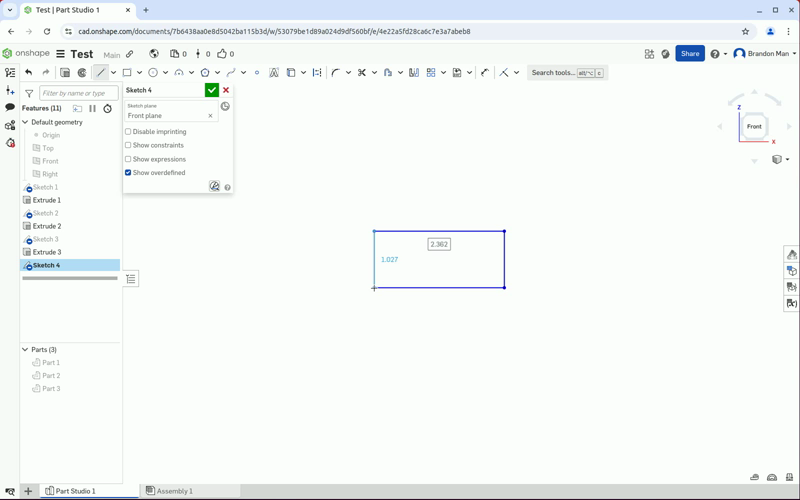
scroll(-6)
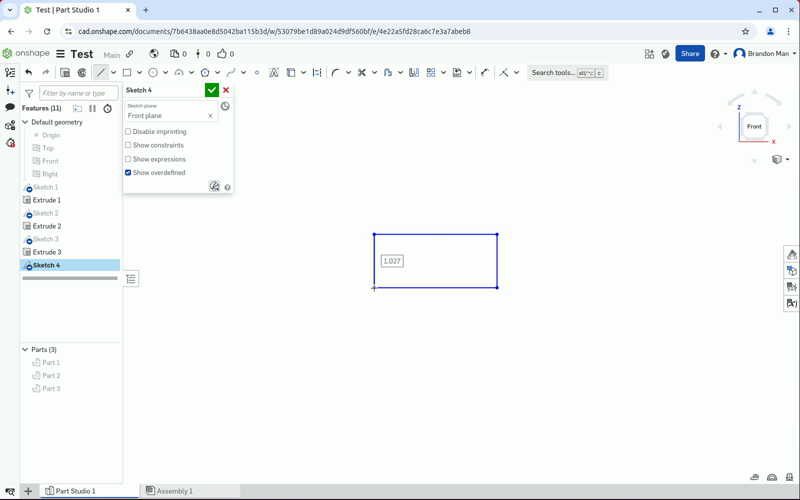
scroll(-6)
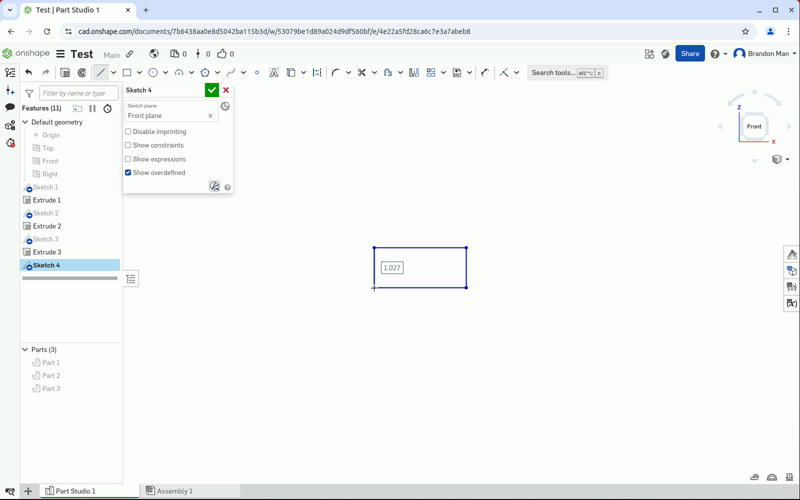
scroll(-6)
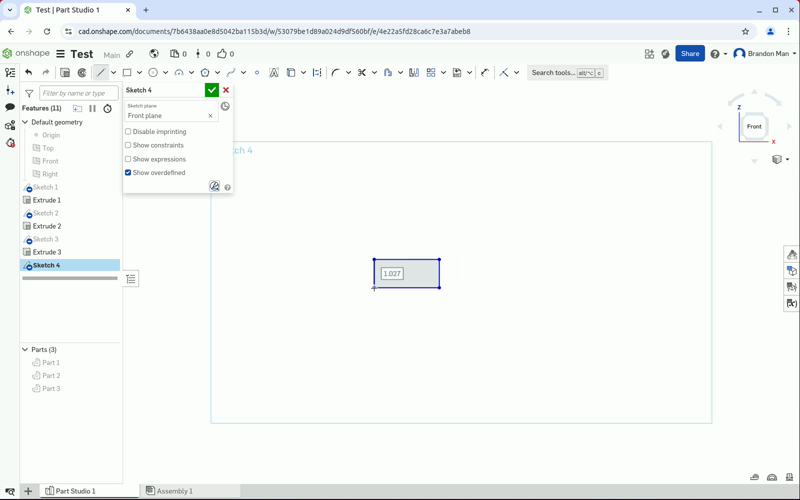
scroll(-6)
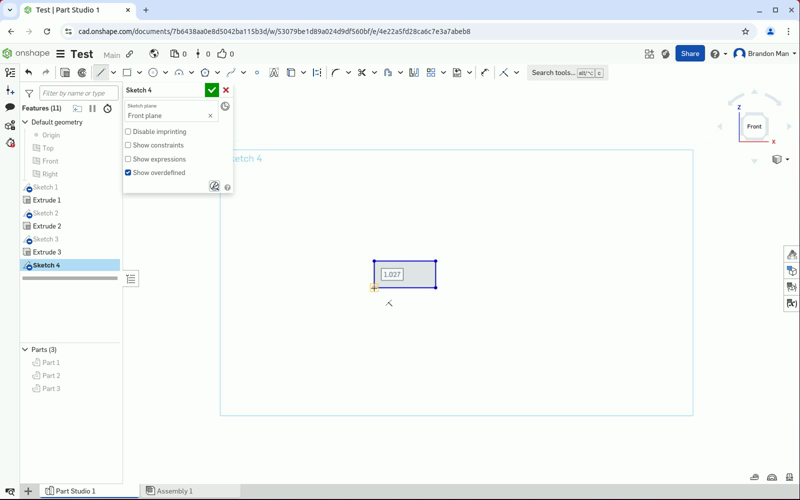
scroll(-6)
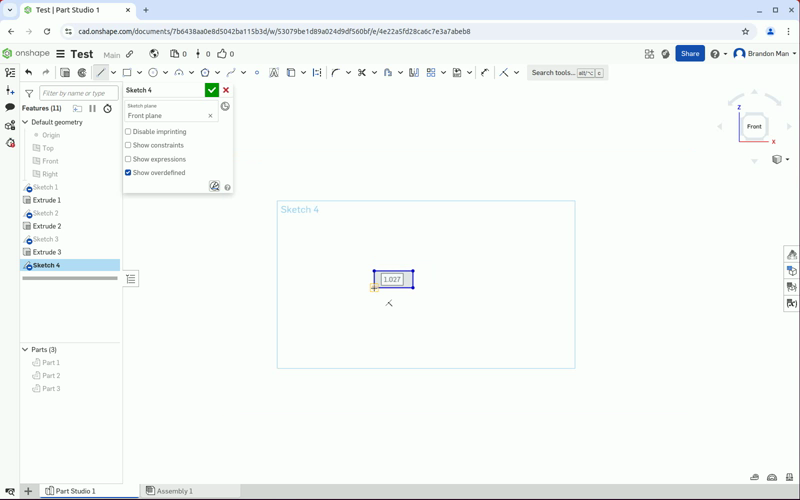
scroll(-6)
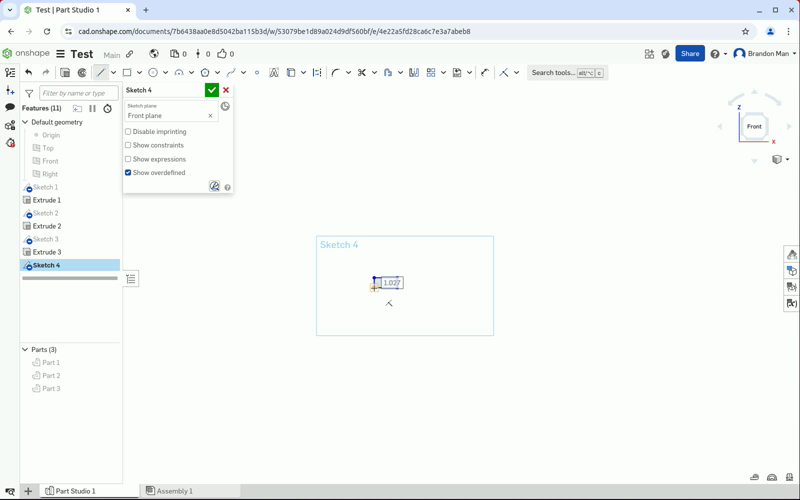
scroll(-6)
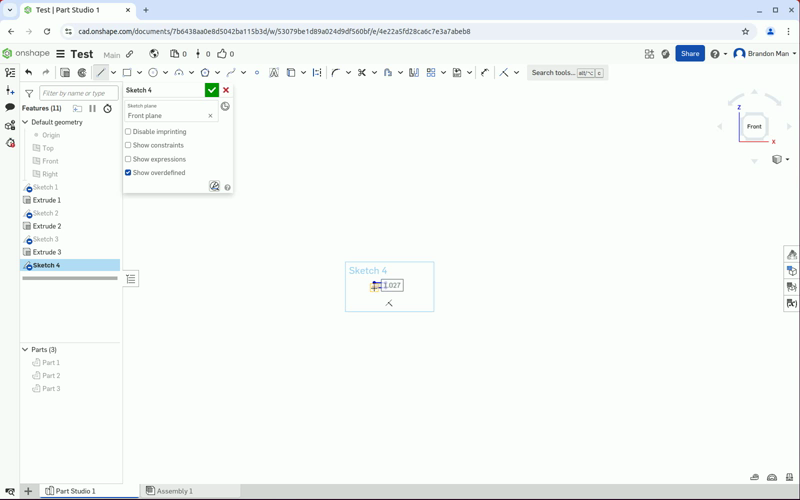
key(esc)
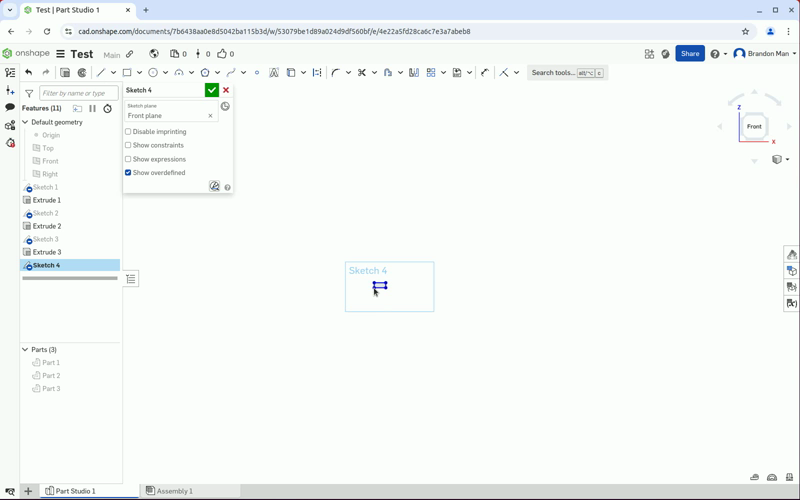
mouse_move(375, 285)
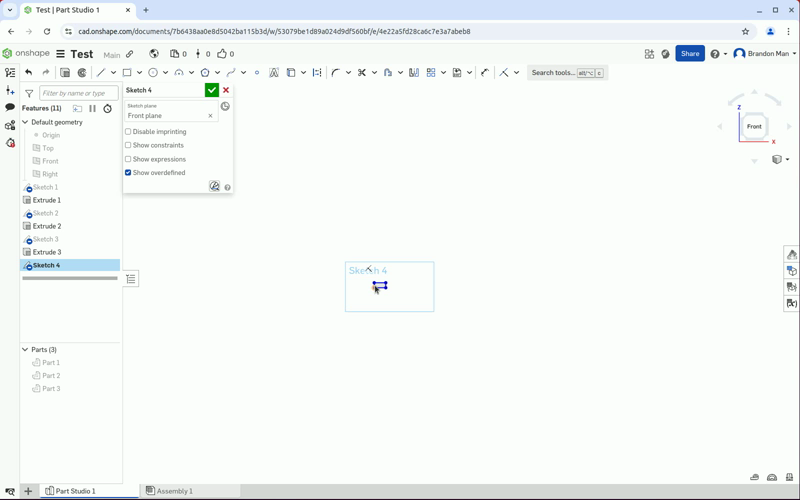
scroll(6)
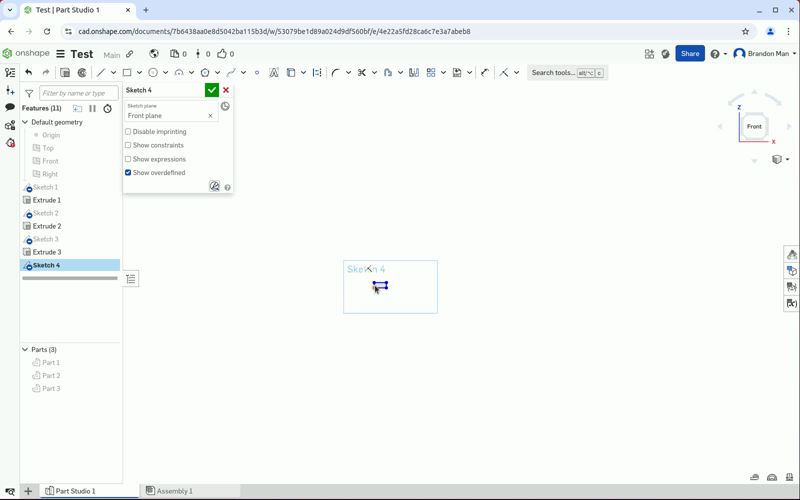
scroll(6)
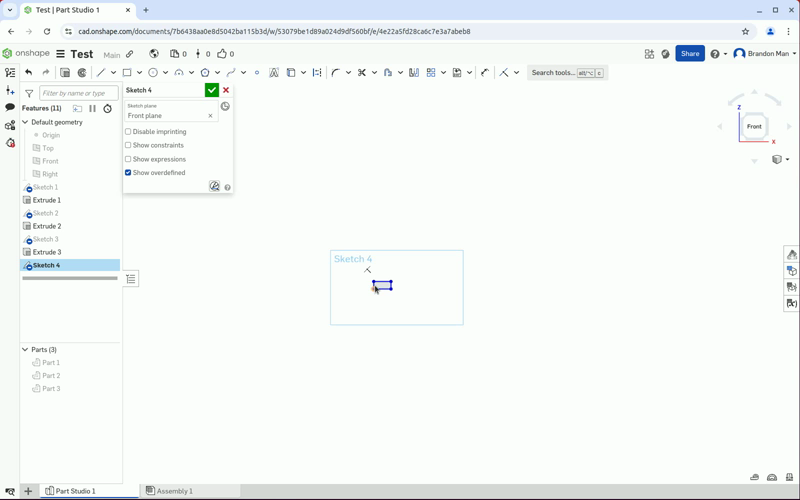
scroll(6)
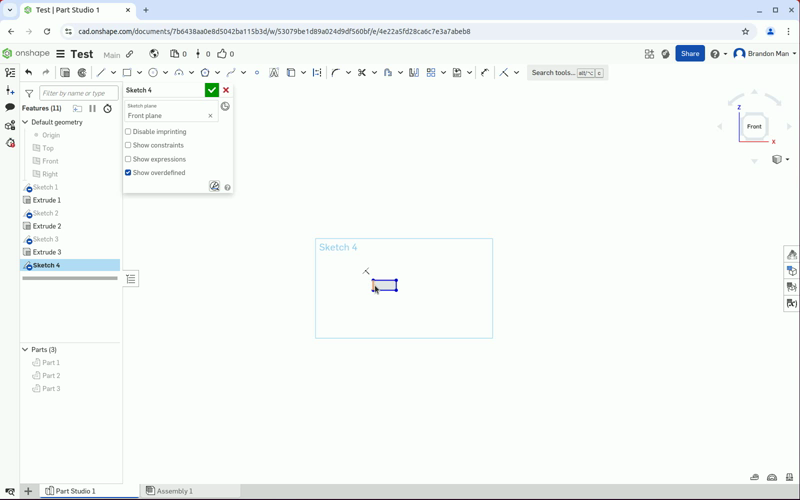
scroll(6)
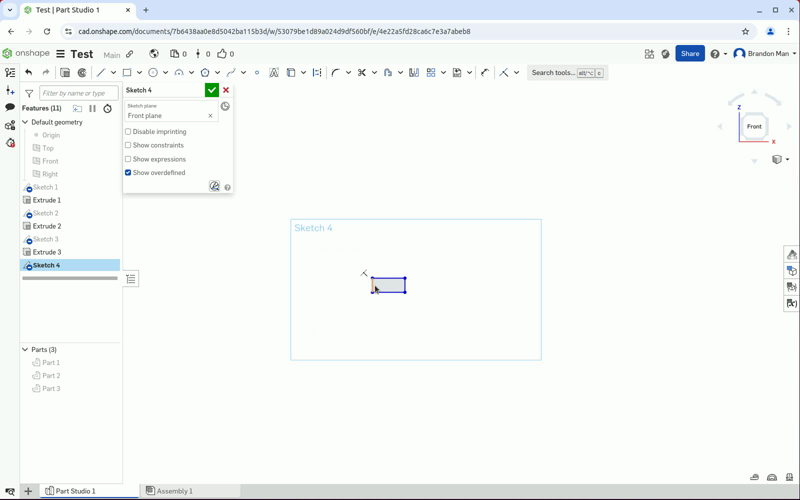
scroll(6)
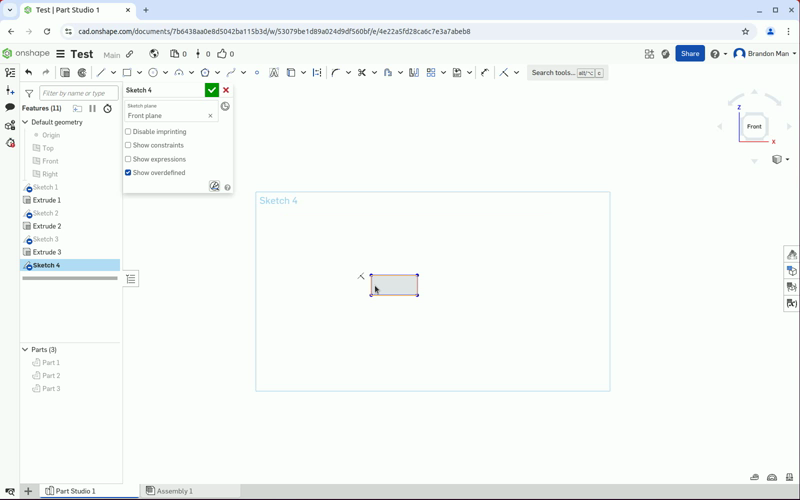
scroll(6)
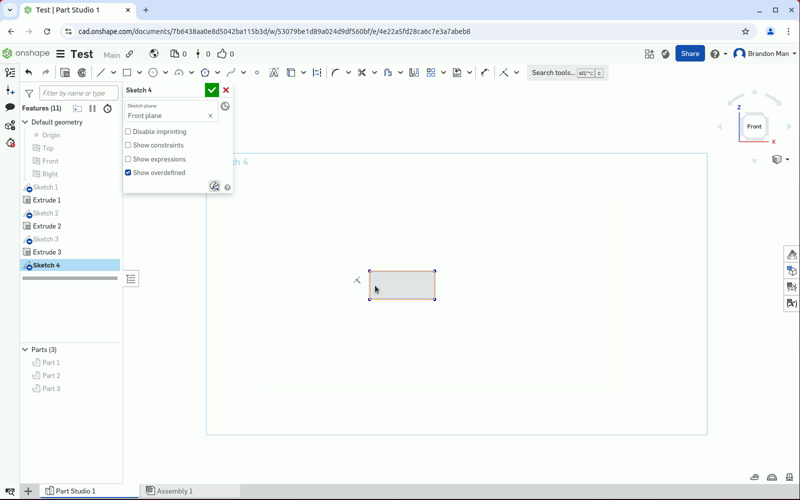
scroll(6)
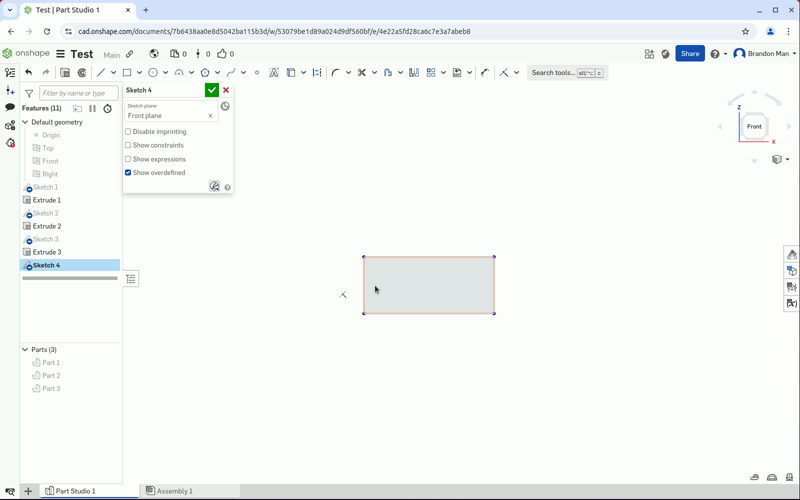
click(375, 285)
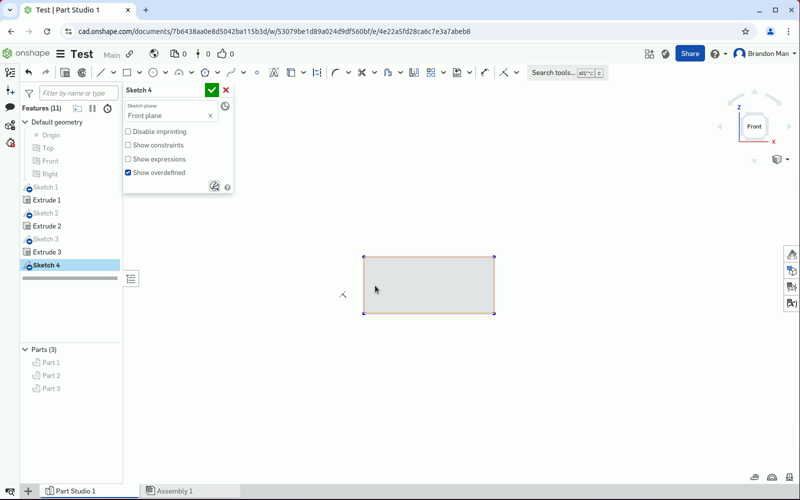
scroll(-6)
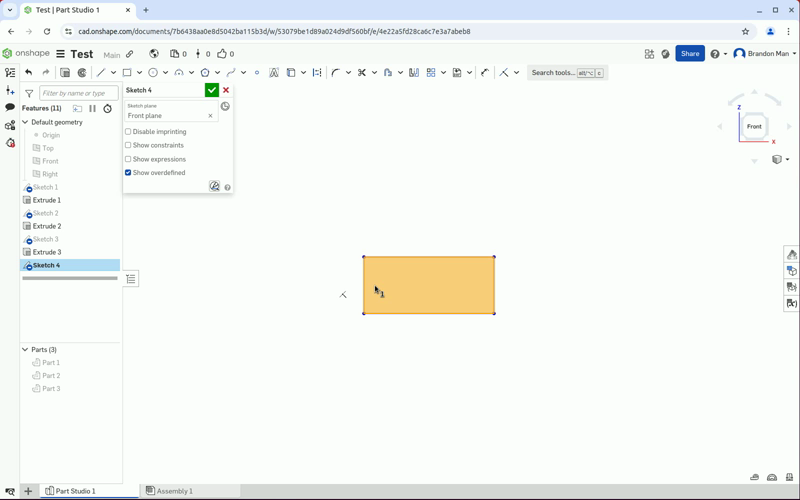
scroll(-6)
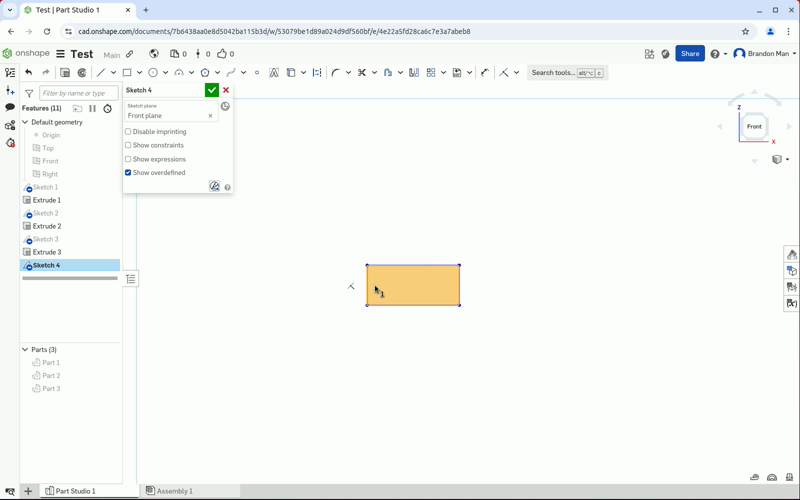
scroll(-6)
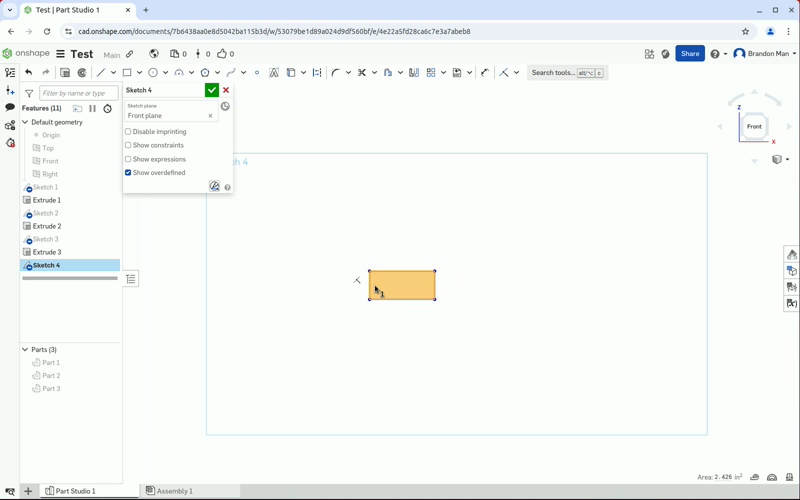
scroll(-6)
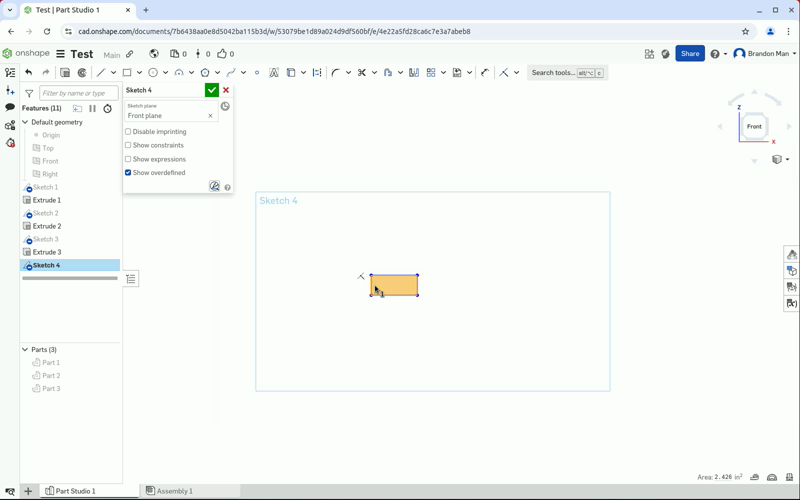
scroll(-6)
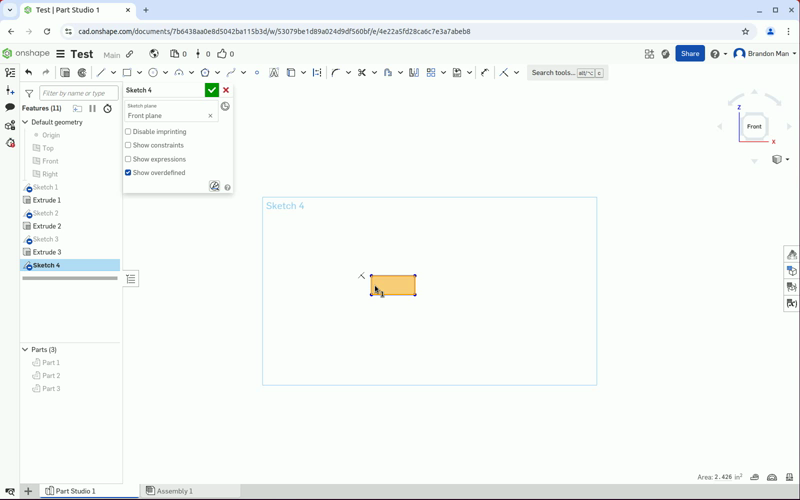
scroll(-6)
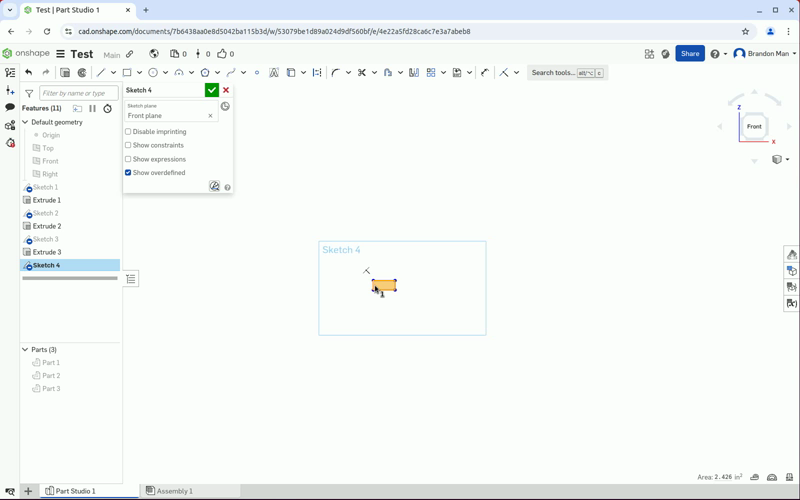
scroll(-6)
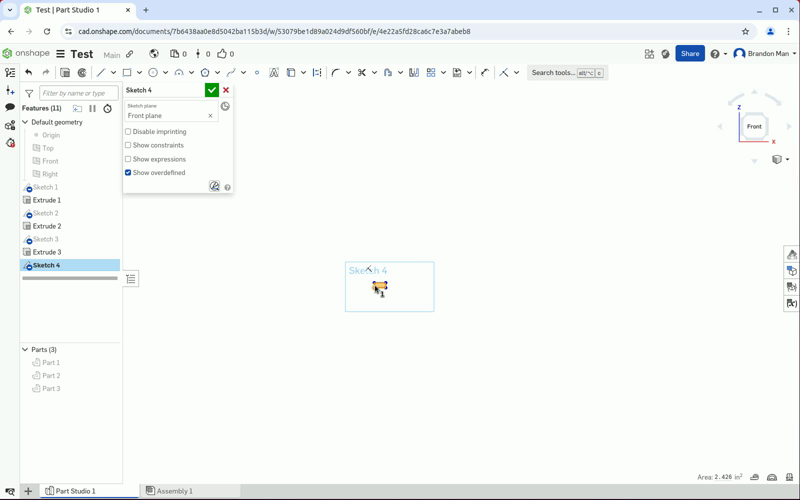
mouse_move(73, 352)
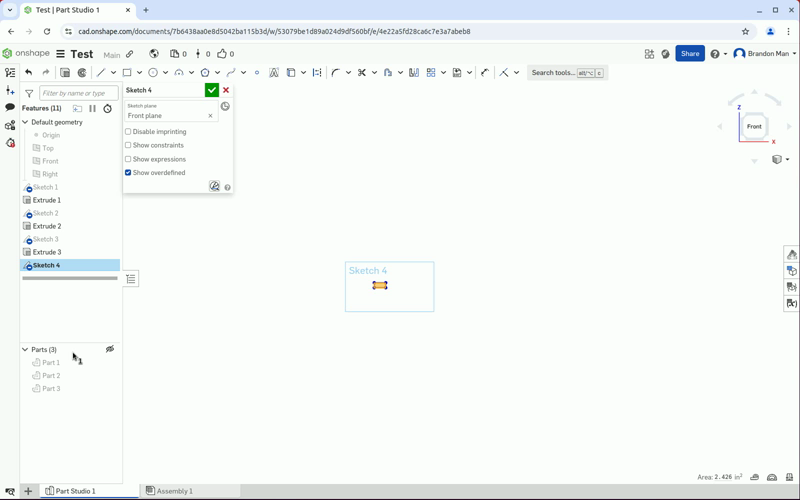
key(shift+y)
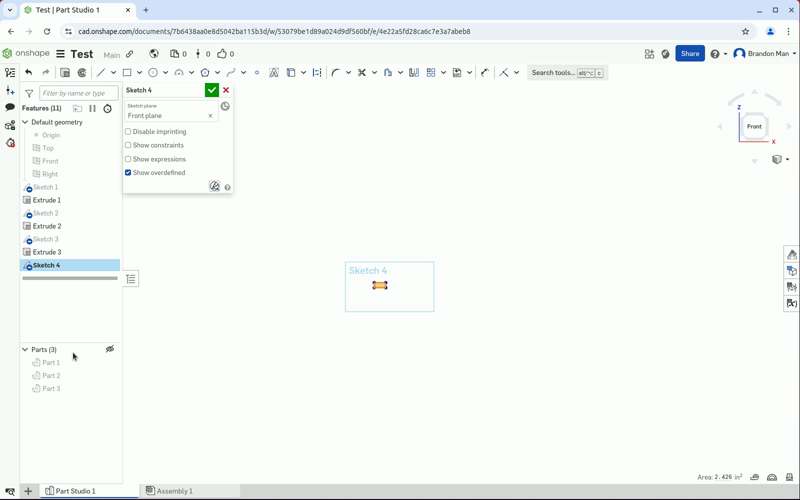
key(shift+e)
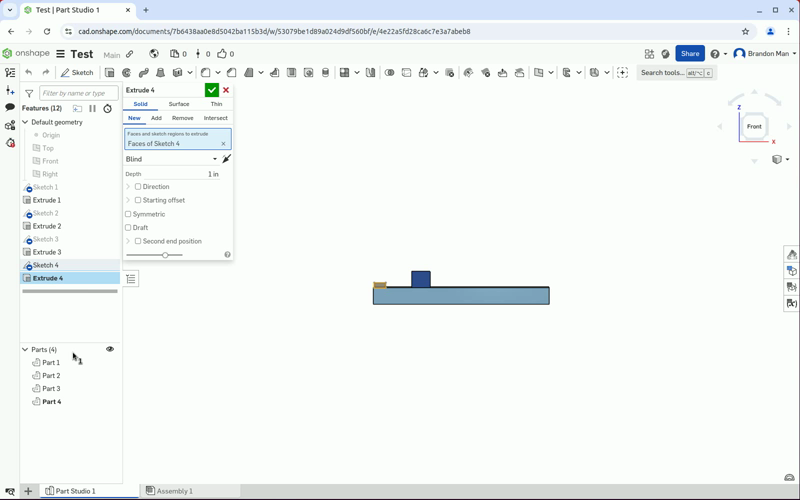
mouse_move(143, 106)
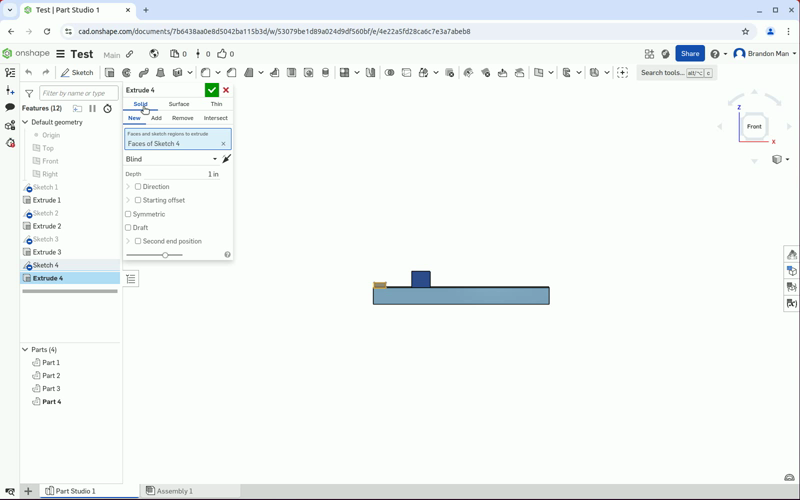
click(143, 106)
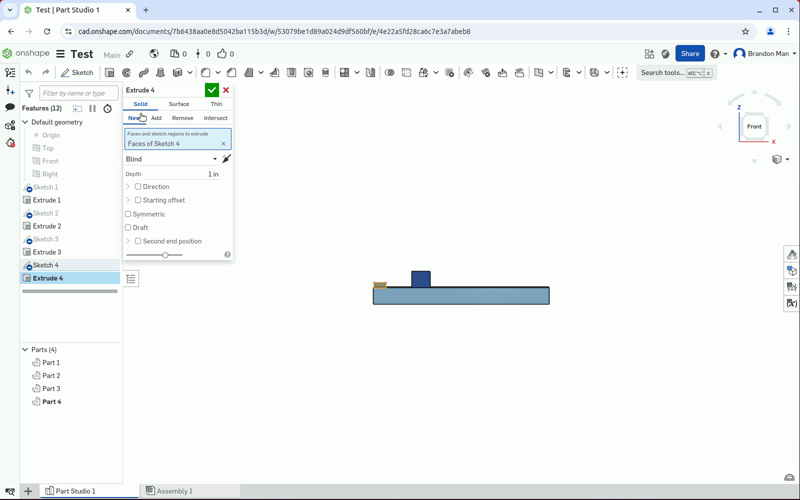
mouse_move(137, 120)
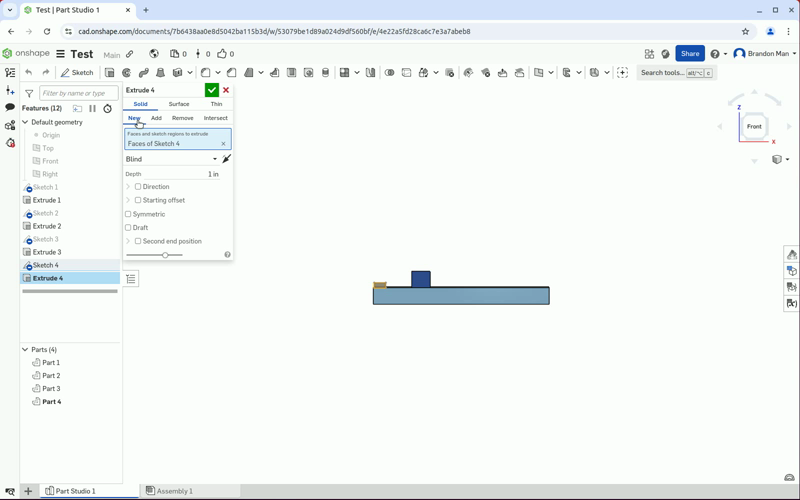
click(137, 120)
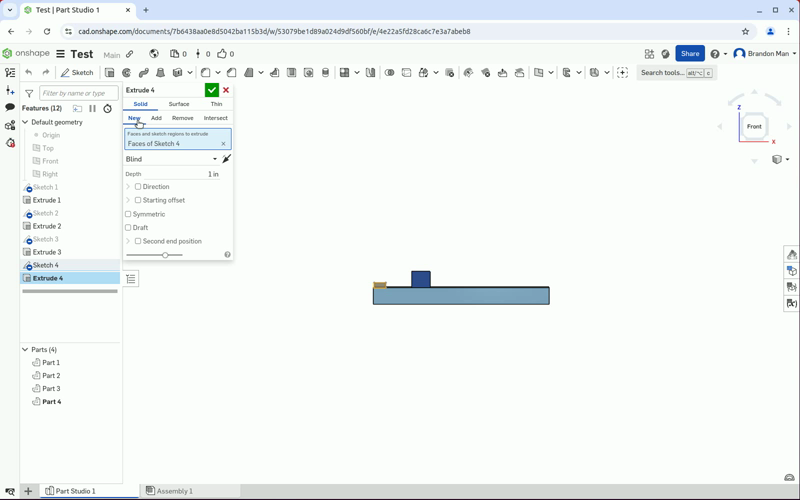
key(tab, 4)
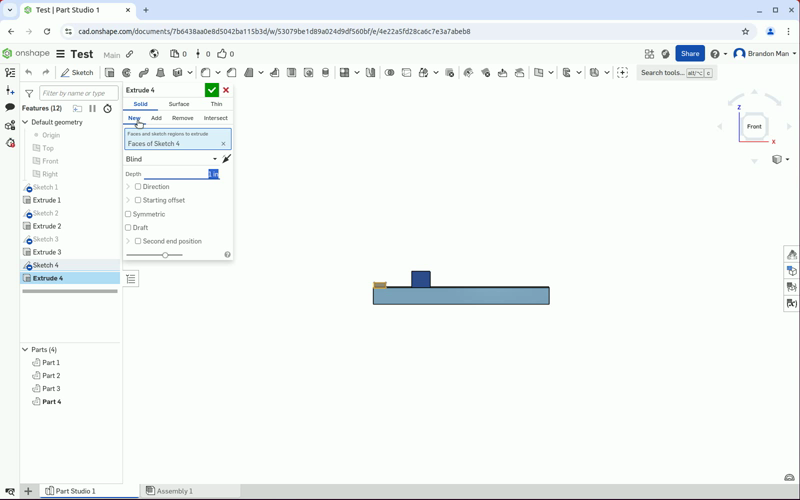
text(46.216)
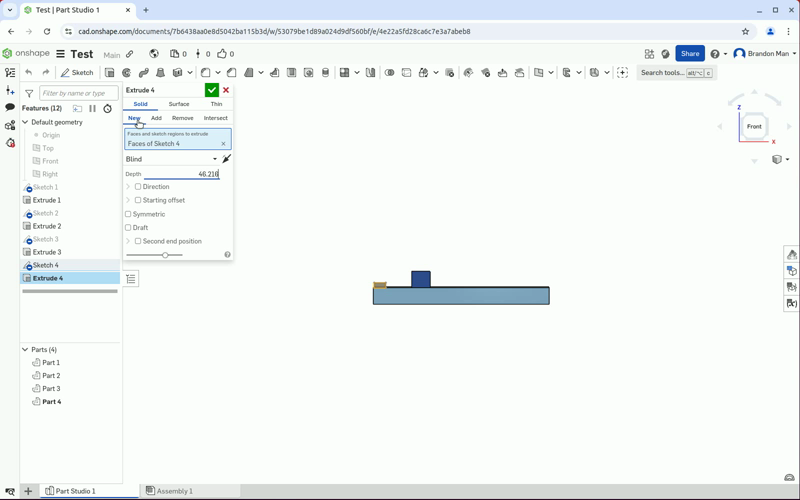
key(tab, 3)
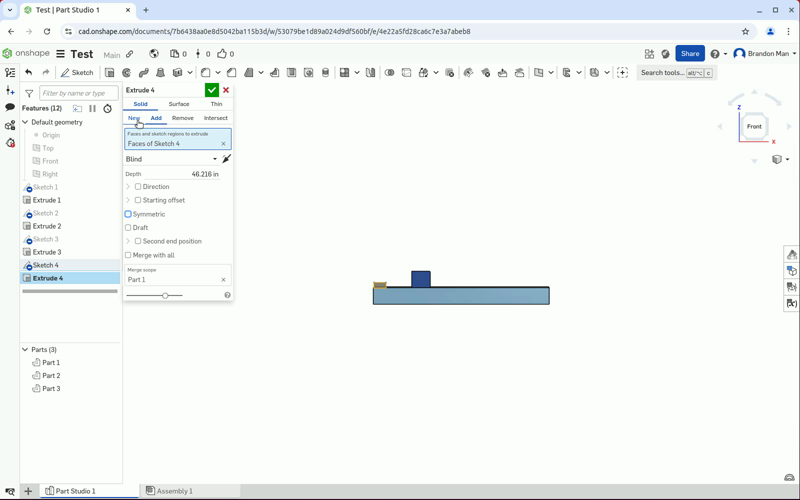
key(space)
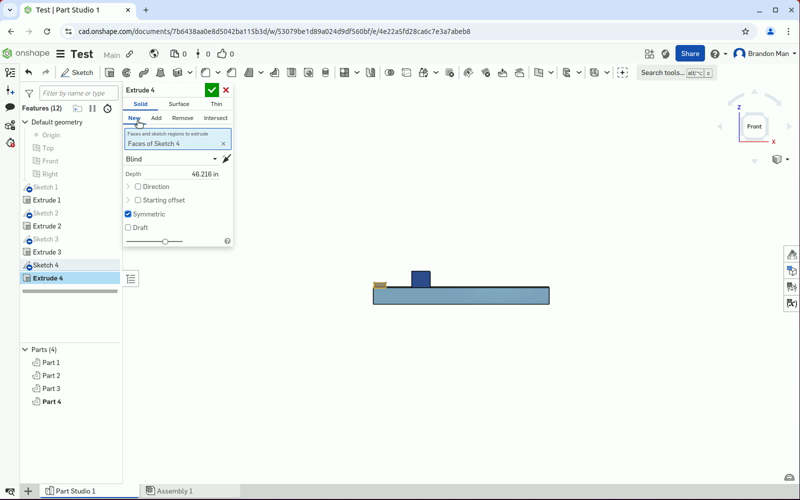
key(enter)
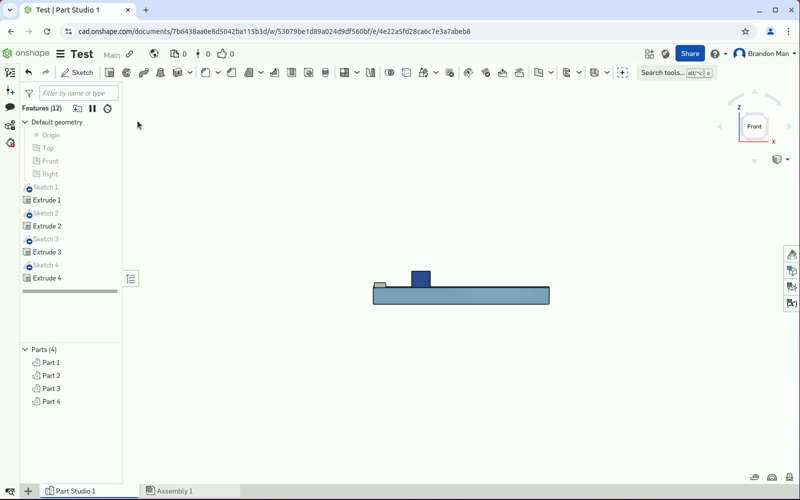
key(shift+h)
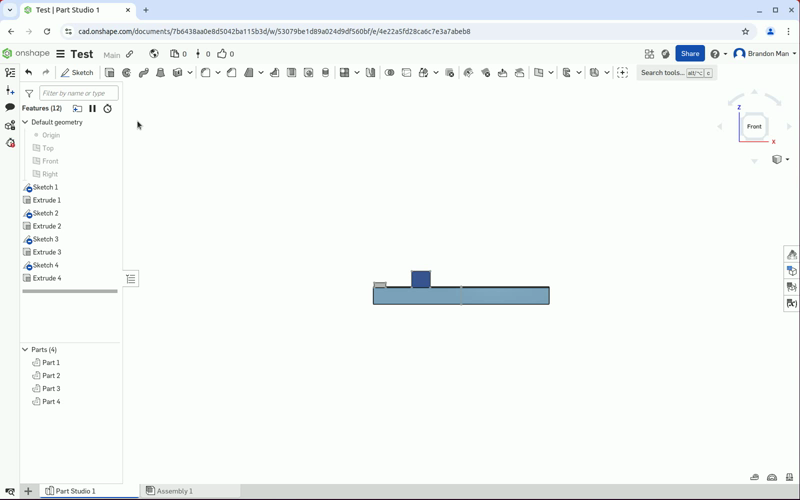
key(shift+h)
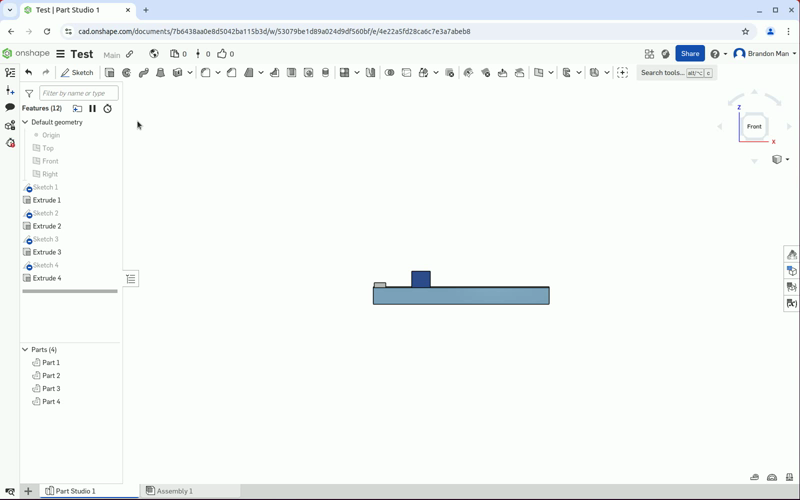
mouse_move(73, 189)
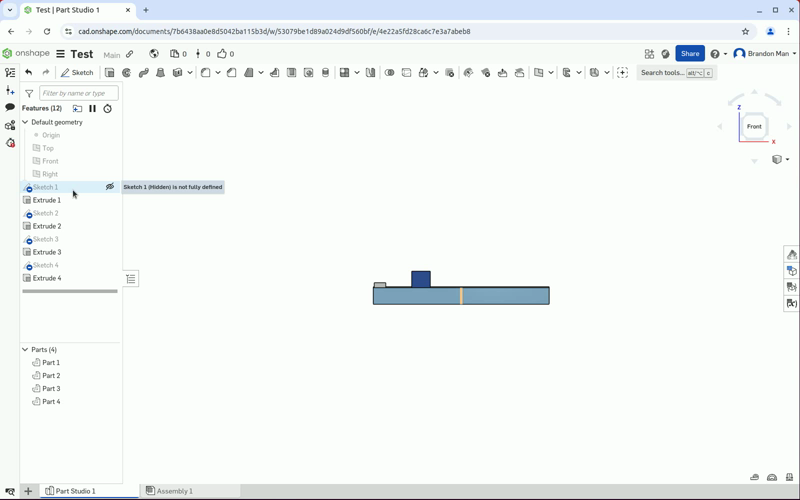
click(73, 189)
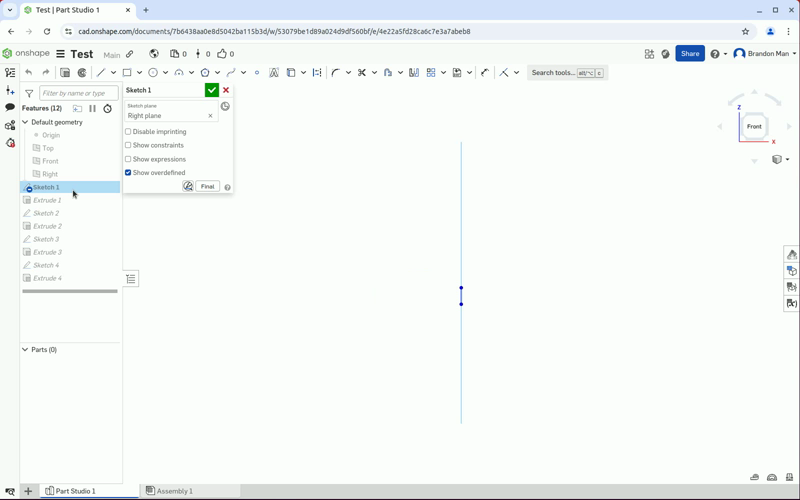
mouse_move(229, 92)
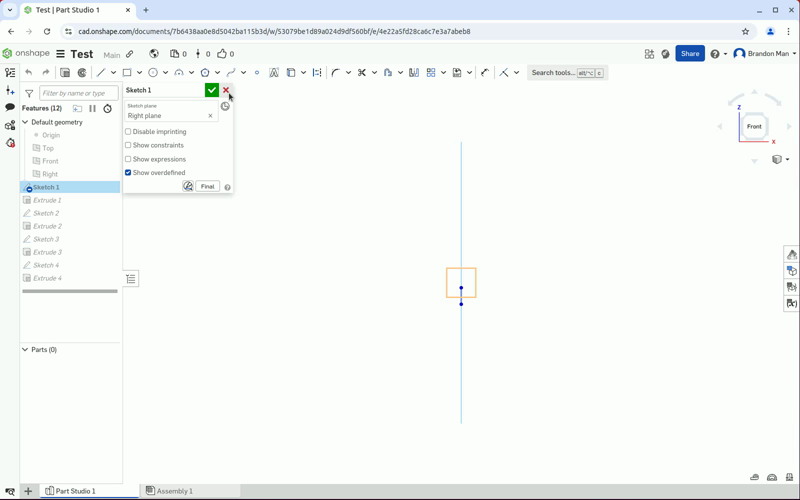
click(229, 92)
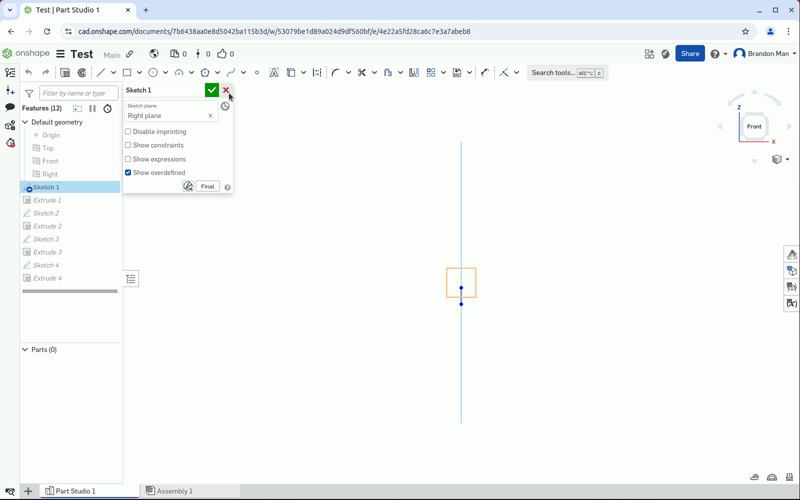
key(shift+s)
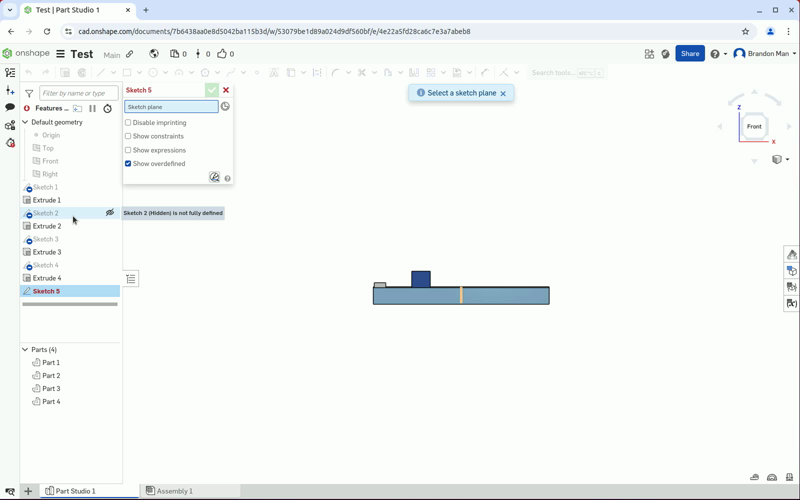
scroll(3)
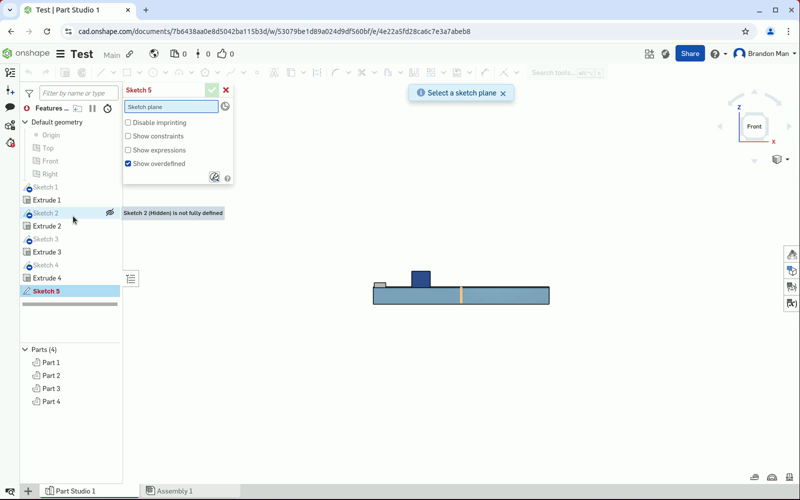
mouse_move(73, 163)
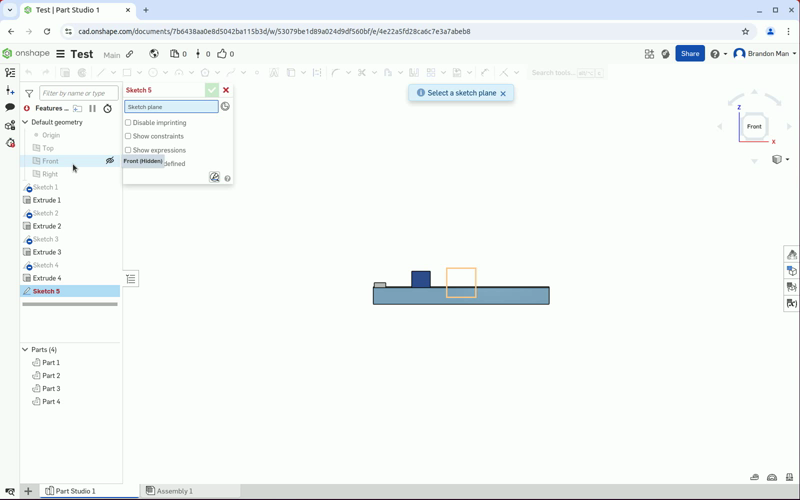
click(73, 163)
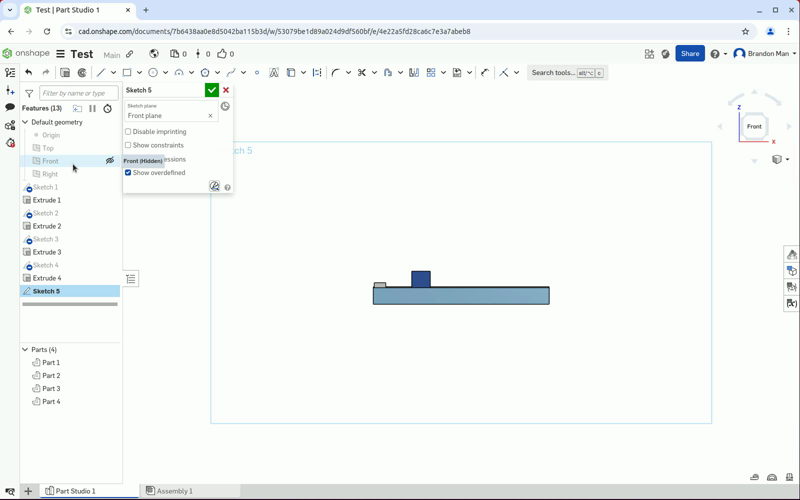
mouse_move(73, 352)
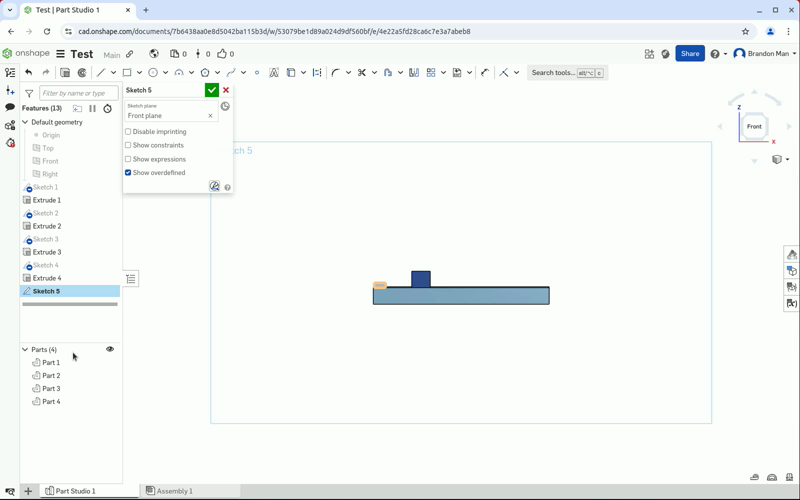
key(y)
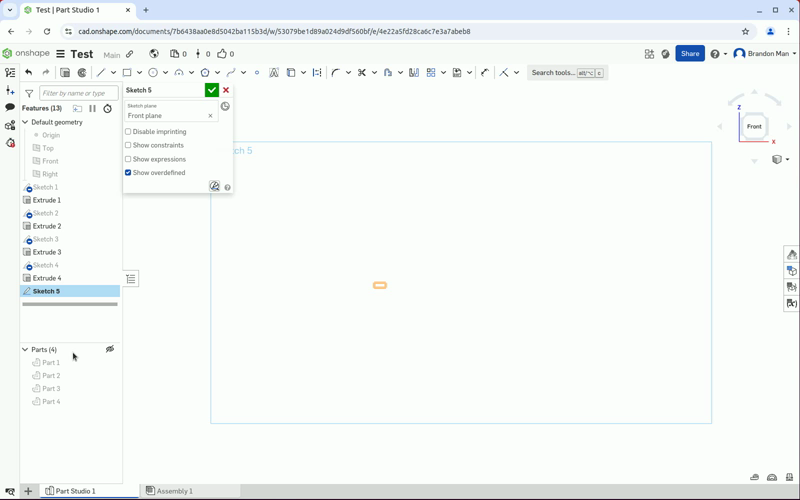
key(l)
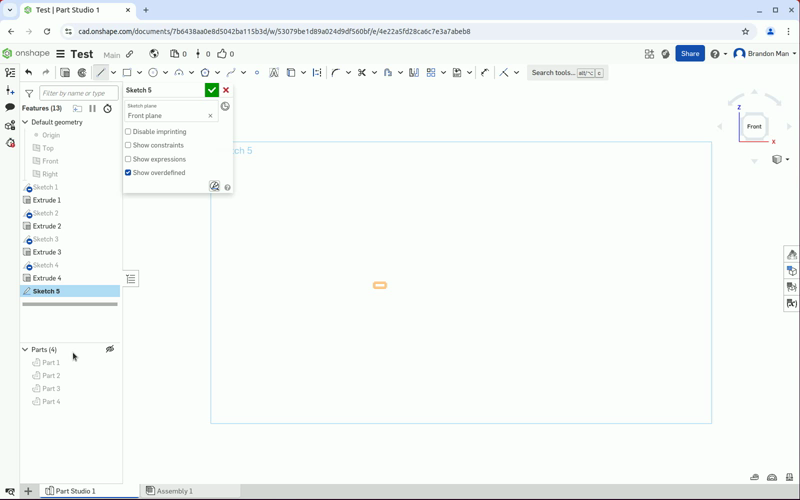
key_down(shift)
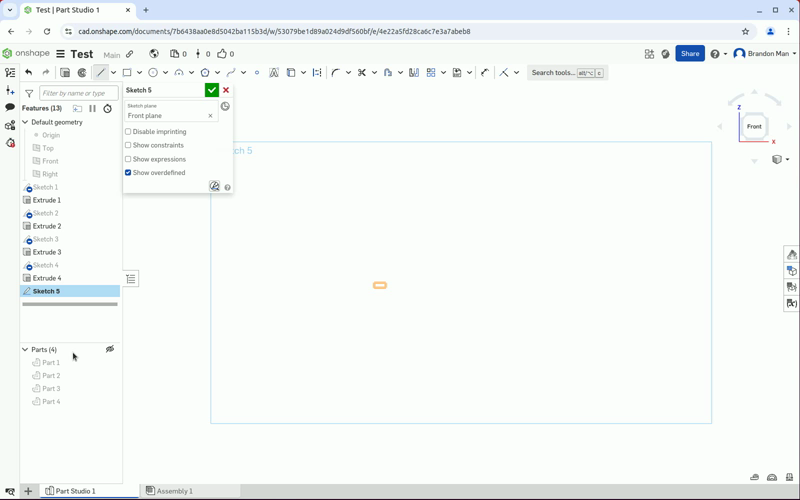
mouse_move(533, 287)
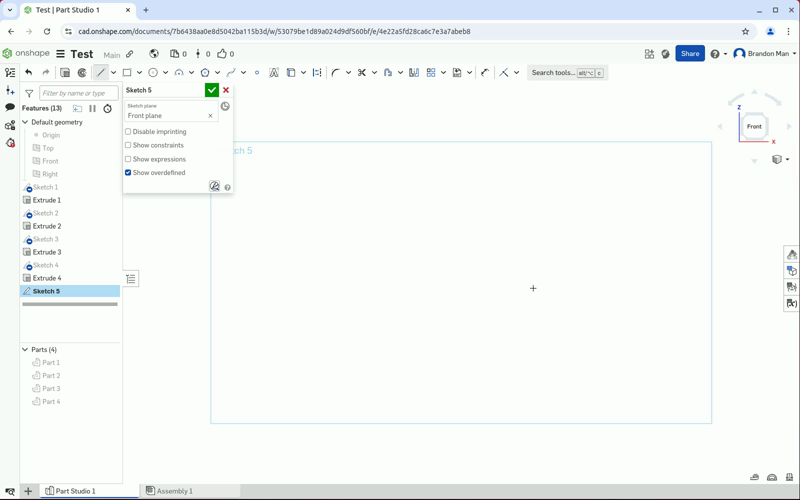
click(533, 287)
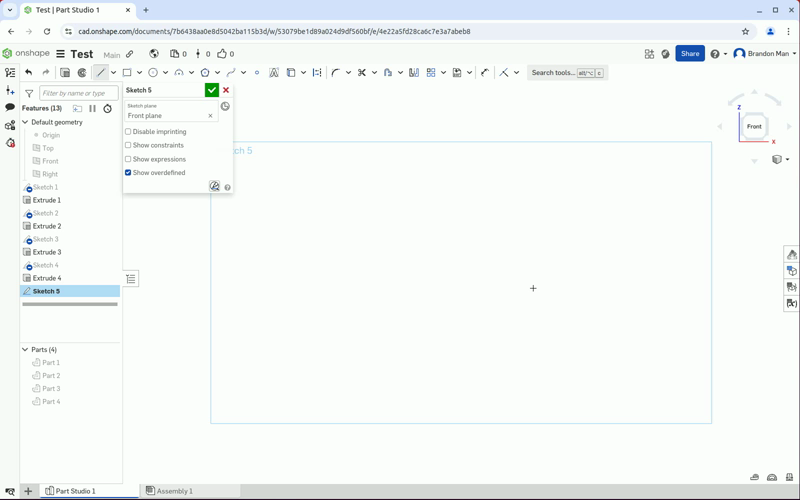
key_up(shift)
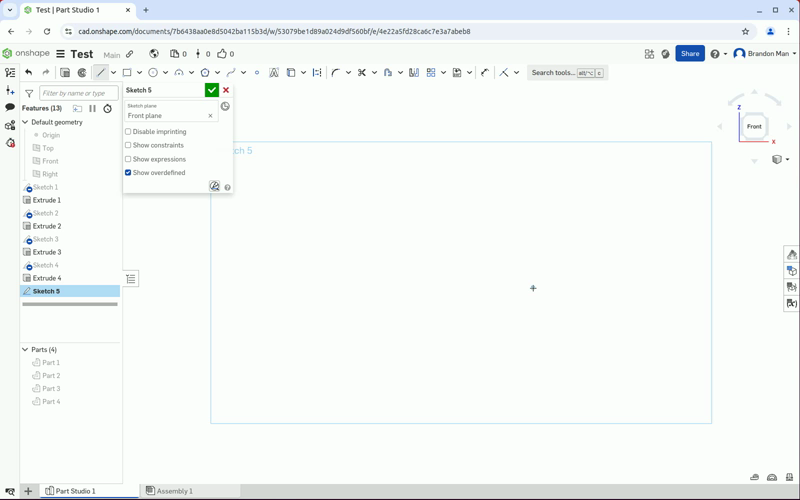
key_down(shift)
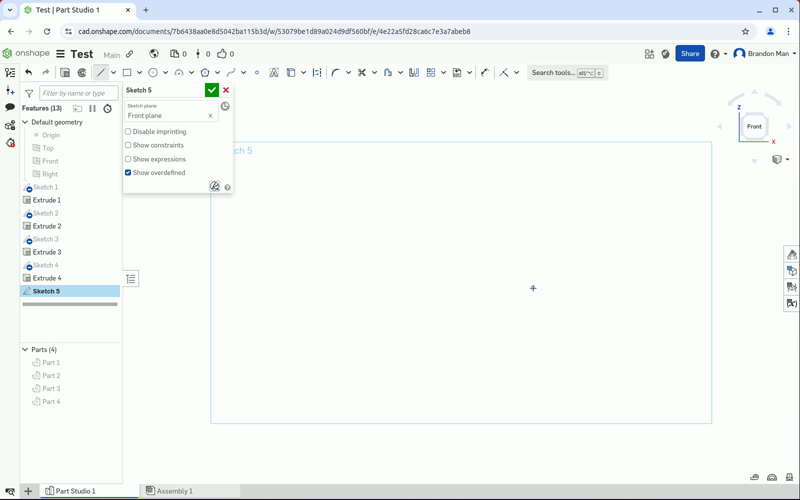
mouse_move(563, 287)
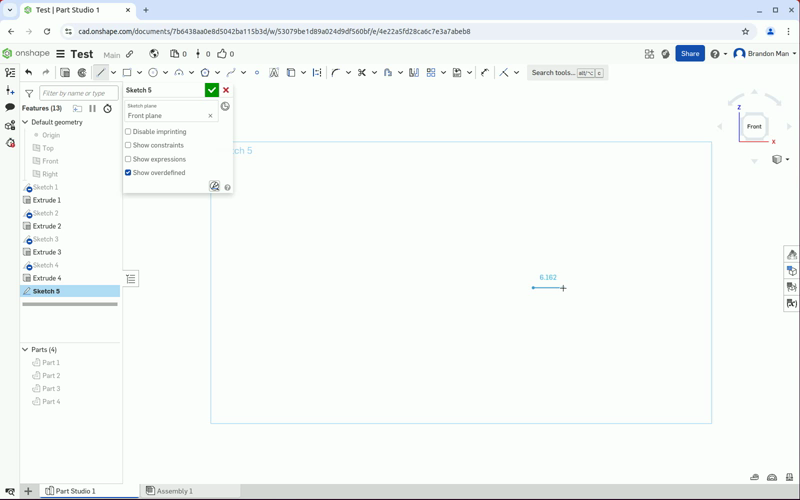
mouse_move(545, 287)
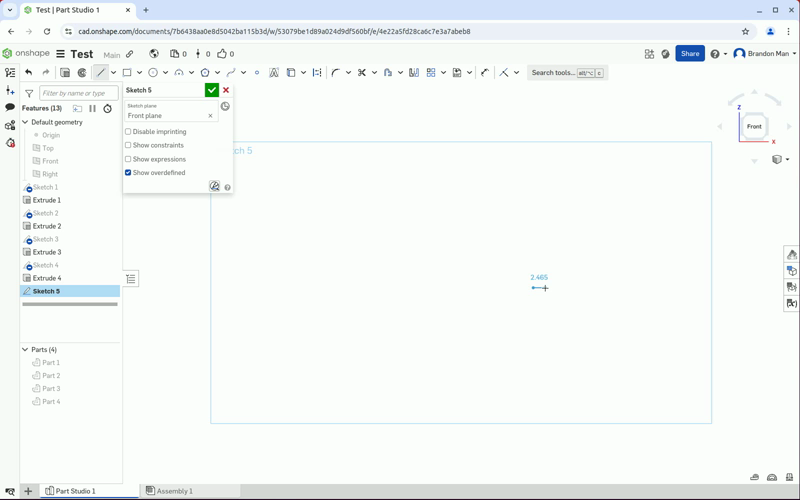
click(545, 287)
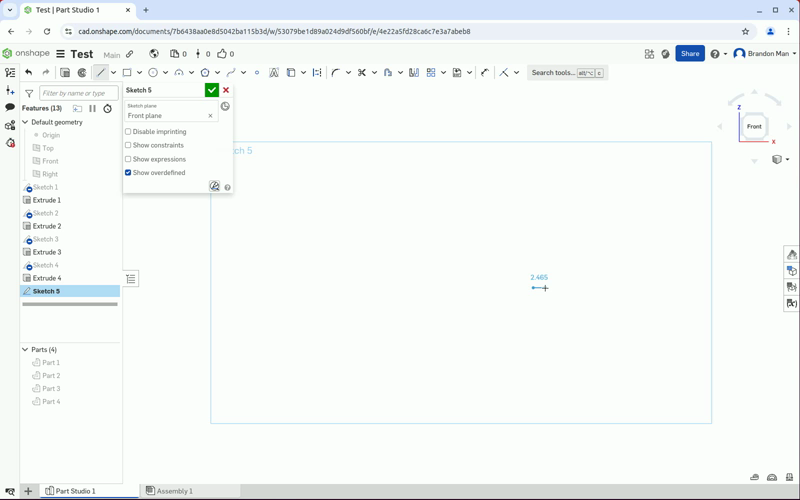
key_up(shift)
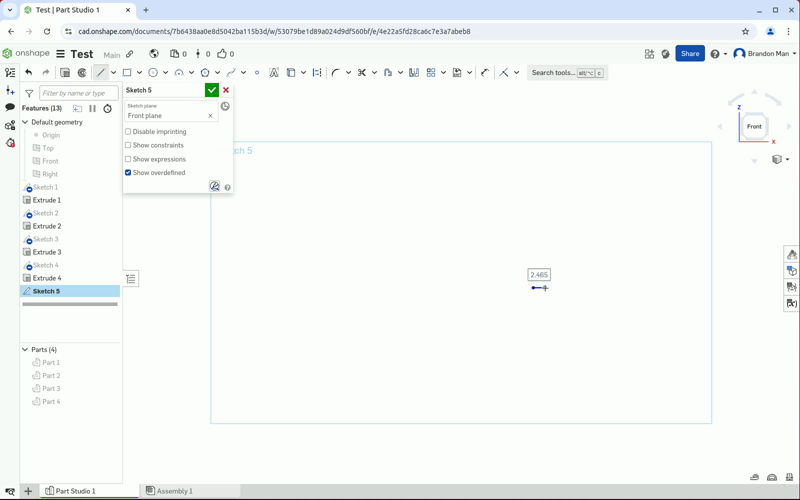
key_down(shift)
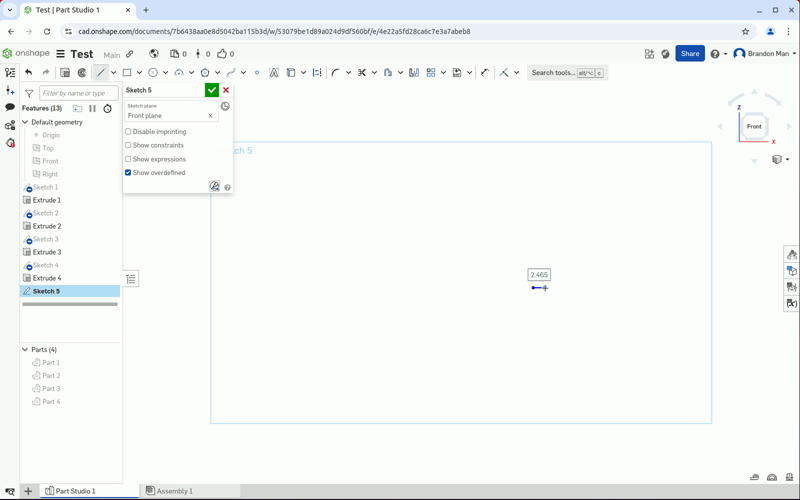
mouse_move(575, 287)
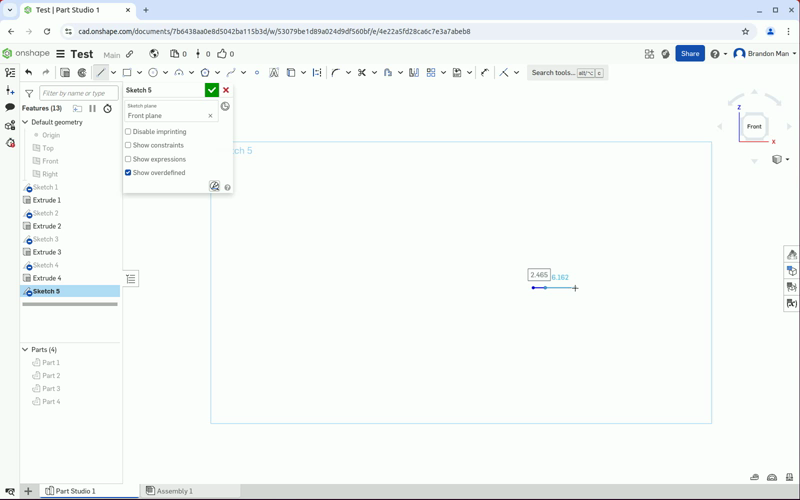
mouse_move(545, 282)
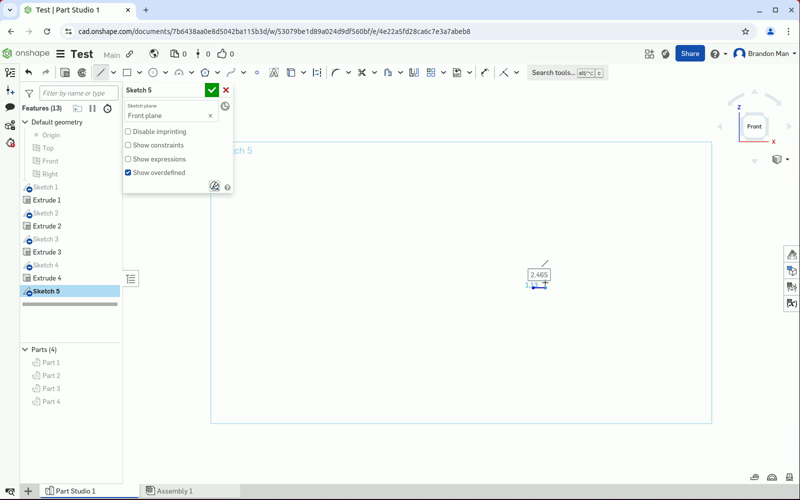
scroll(6)
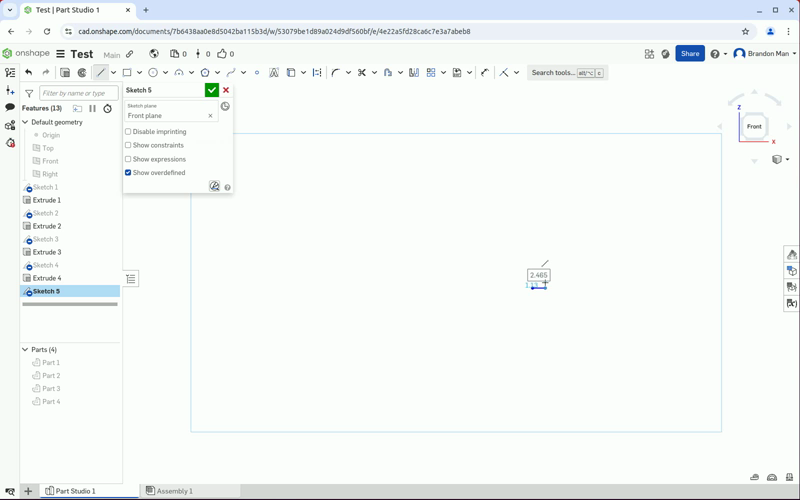
scroll(6)
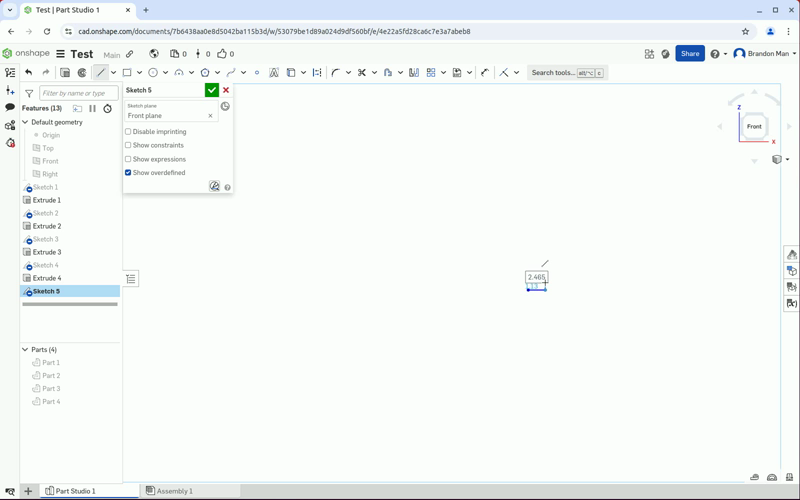
scroll(6)
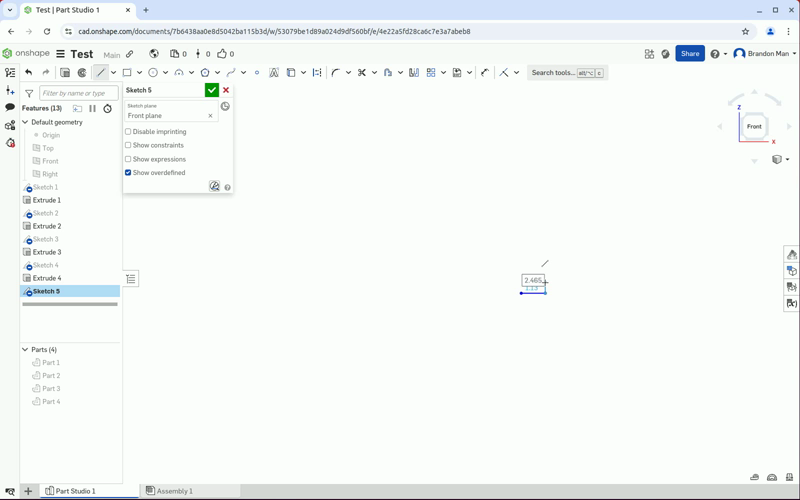
scroll(6)
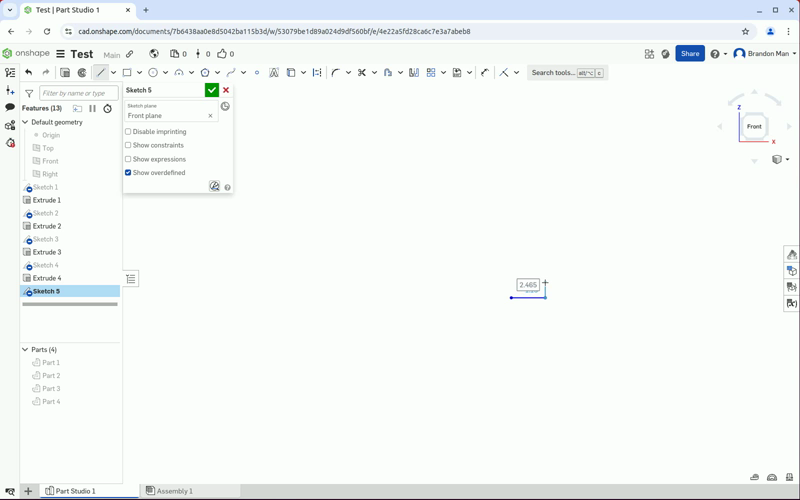
scroll(6)
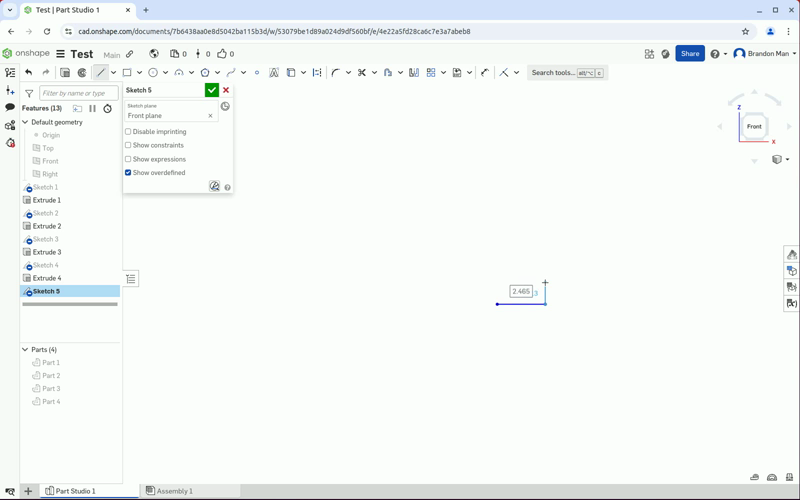
scroll(6)
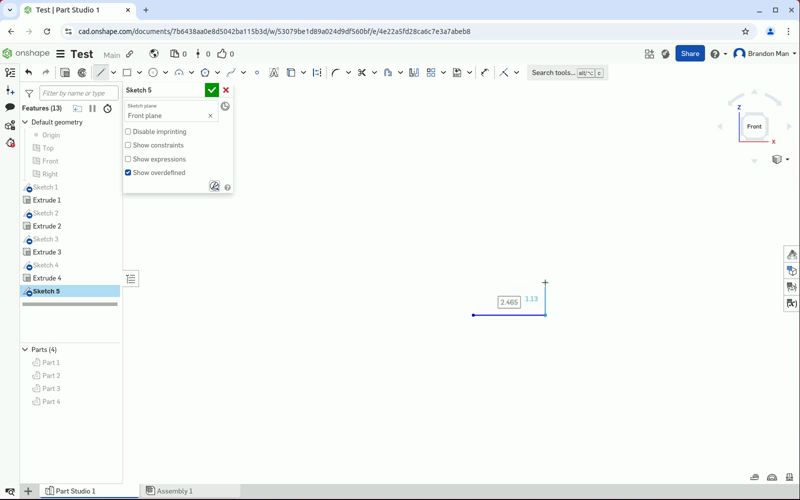
scroll(6)
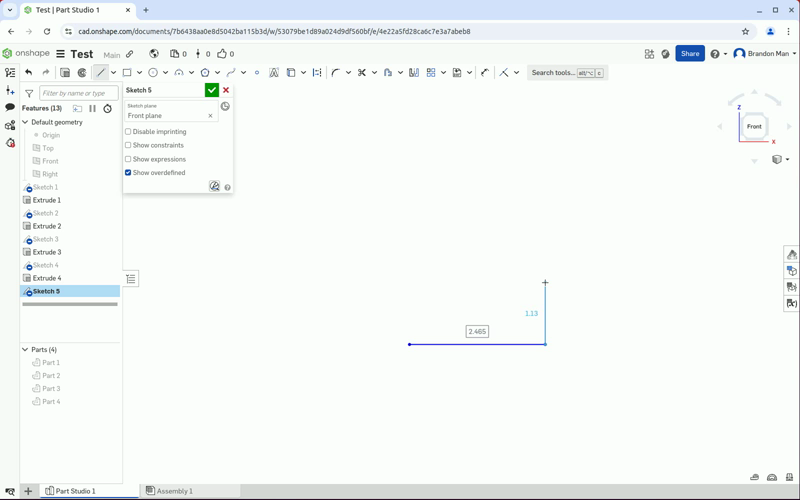
click(545, 282)
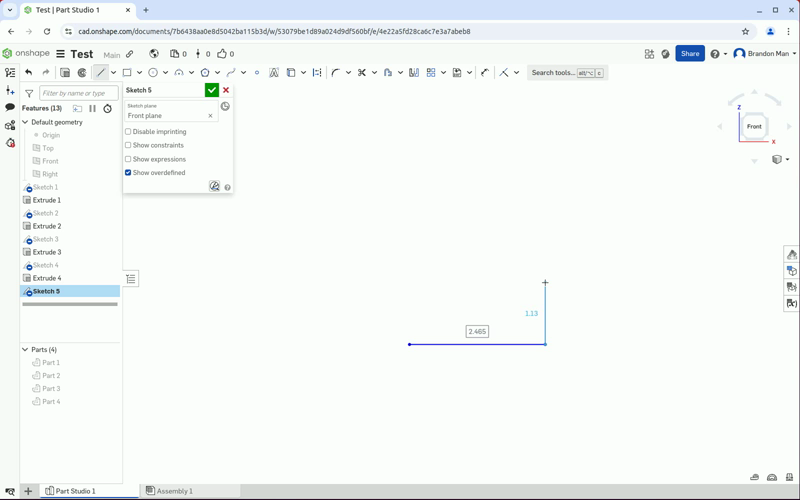
scroll(-6)
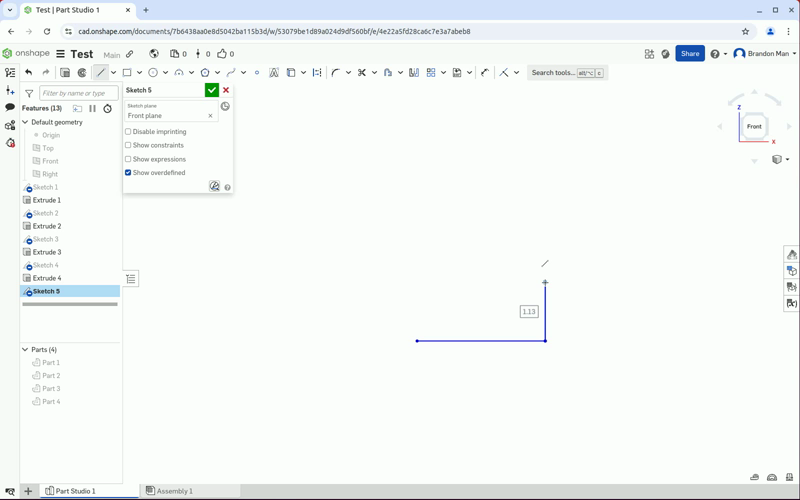
scroll(-6)
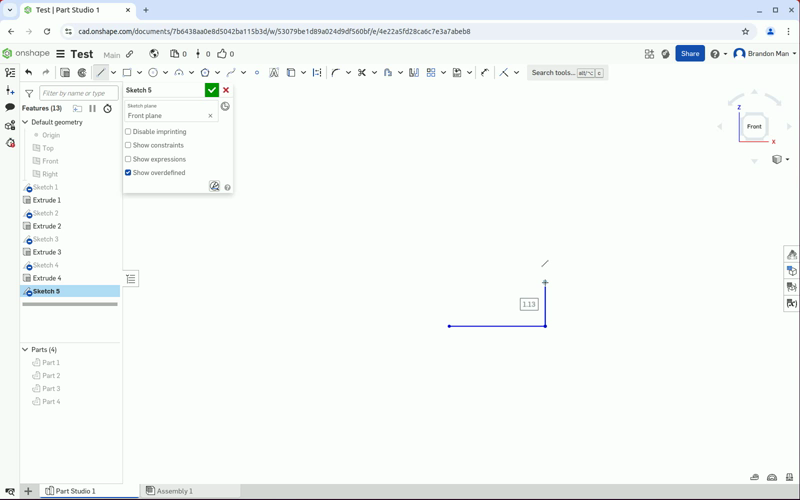
scroll(-6)
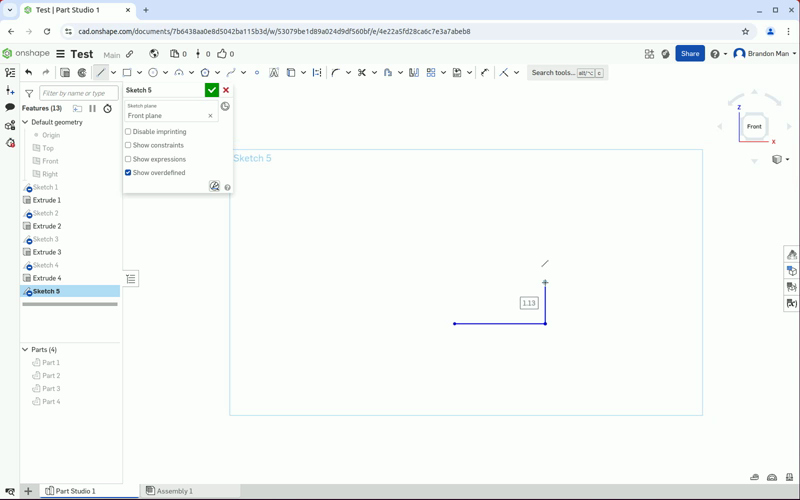
scroll(-6)
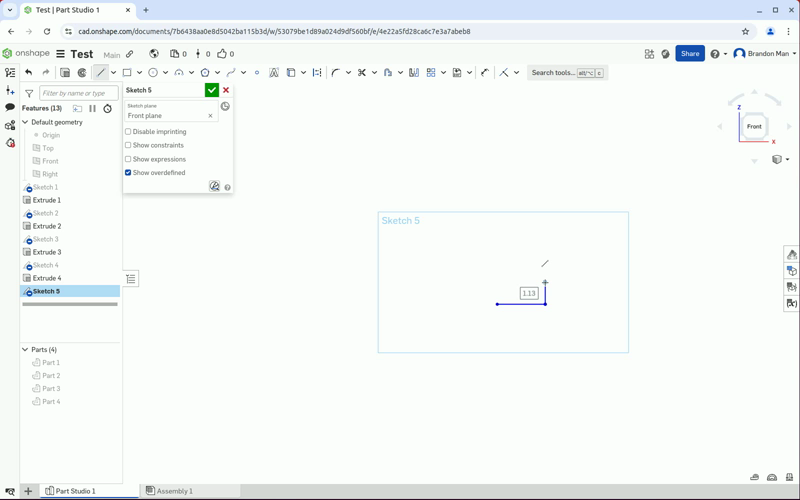
scroll(-6)
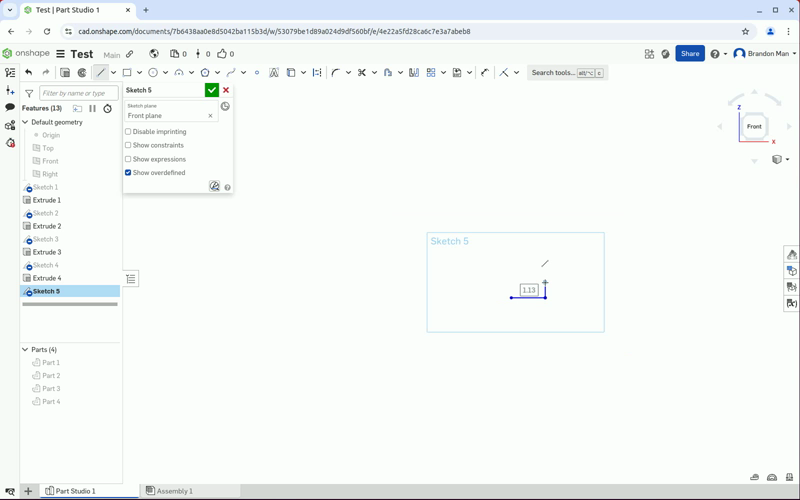
scroll(-6)
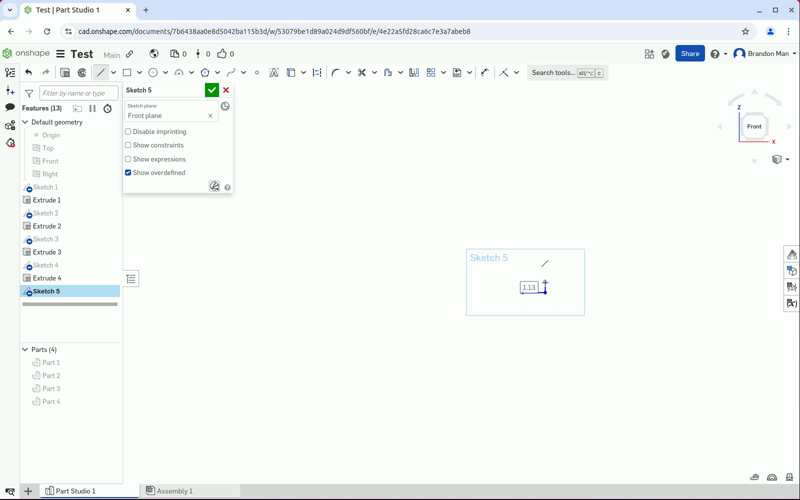
scroll(-6)
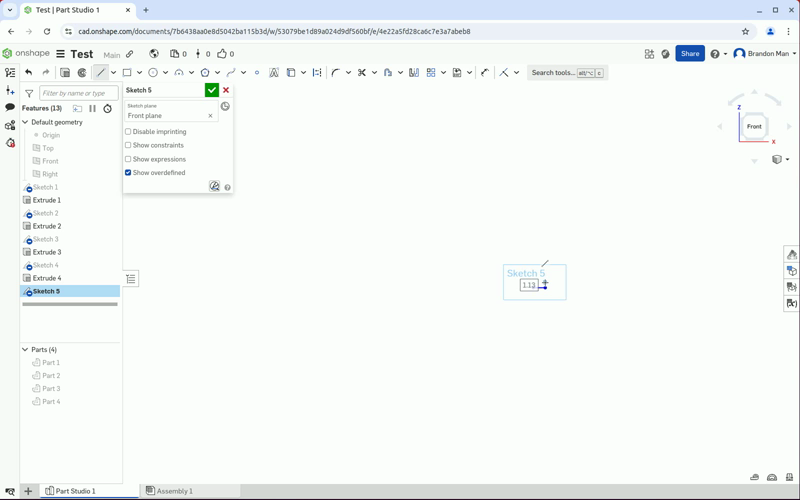
key_up(shift)
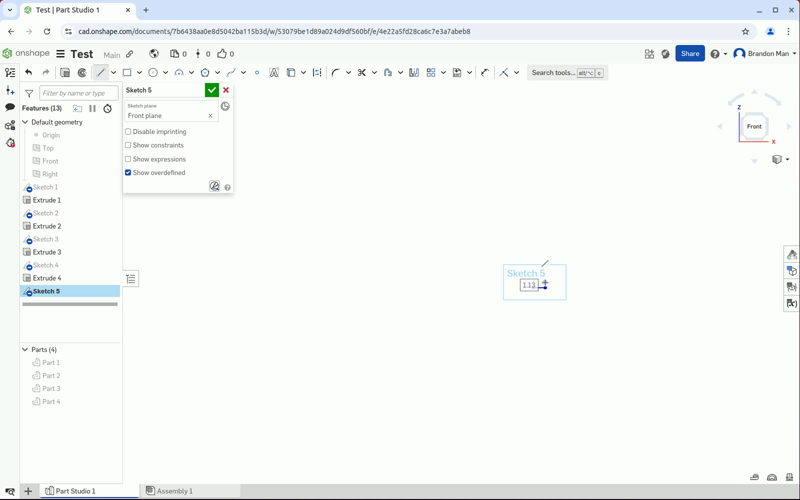
key_down(shift)
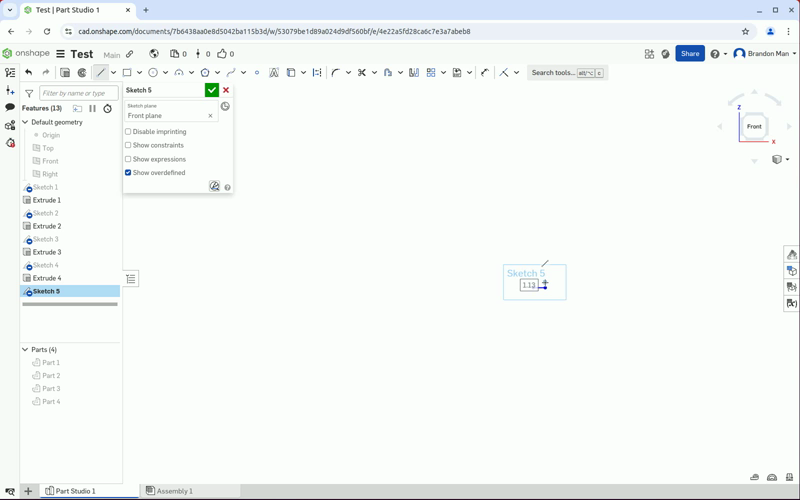
mouse_move(575, 282)
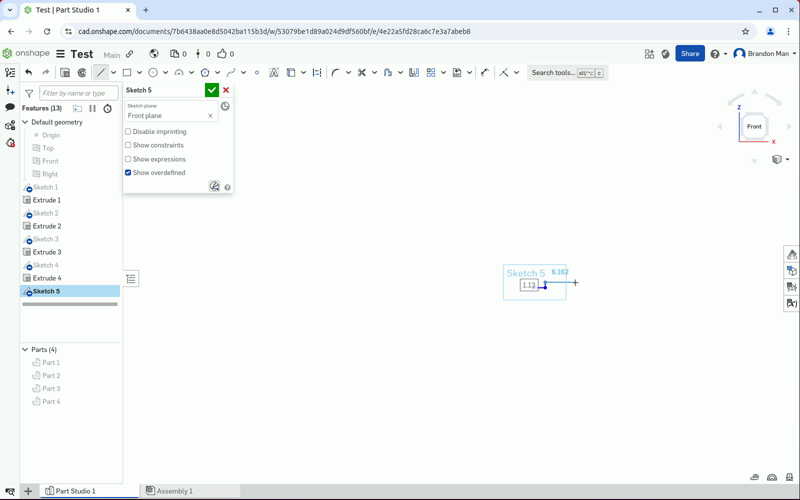
mouse_move(533, 282)
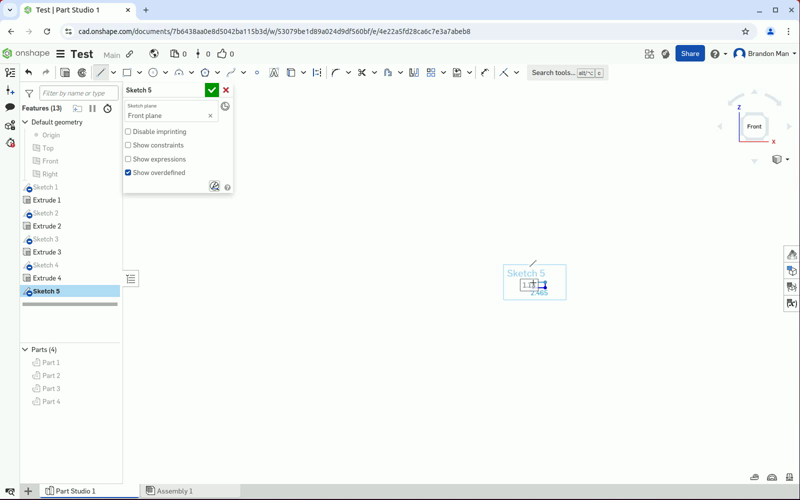
click(533, 282)
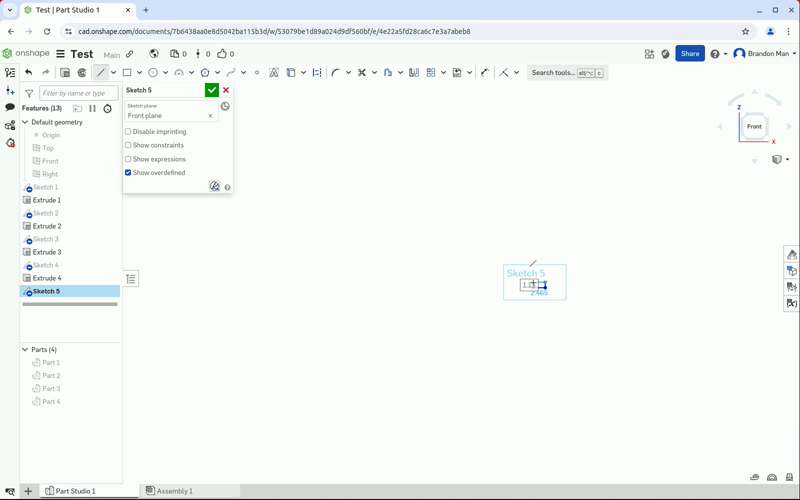
key_up(shift)
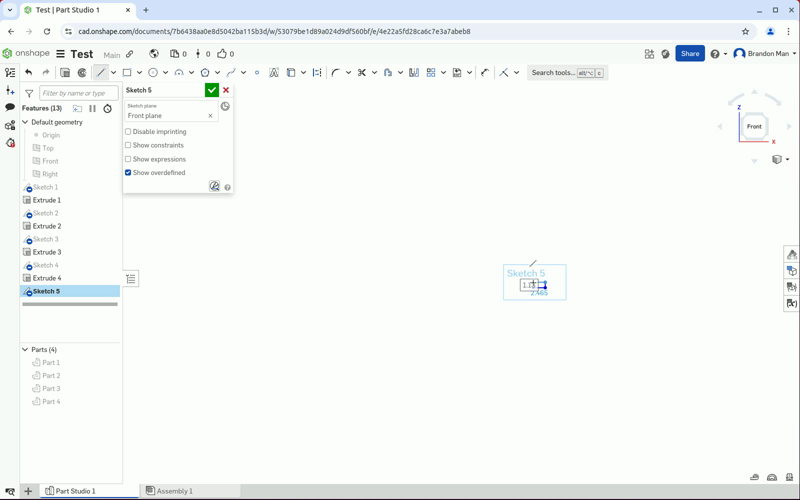
mouse_move(563, 282)
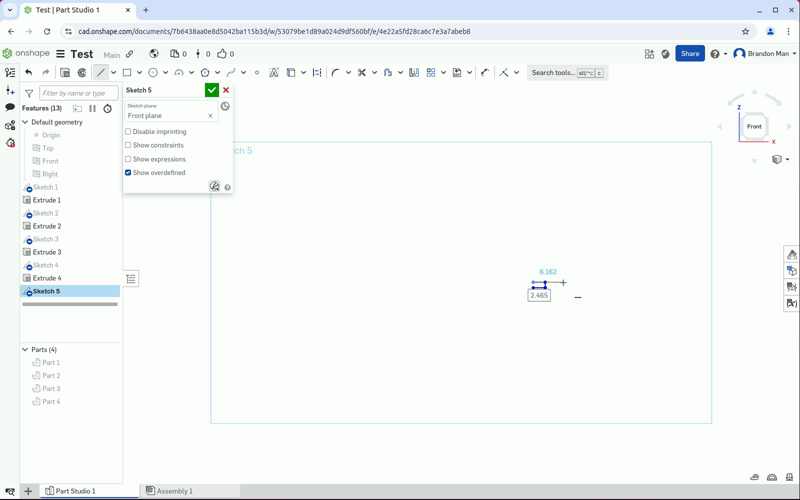
key_down(shift)
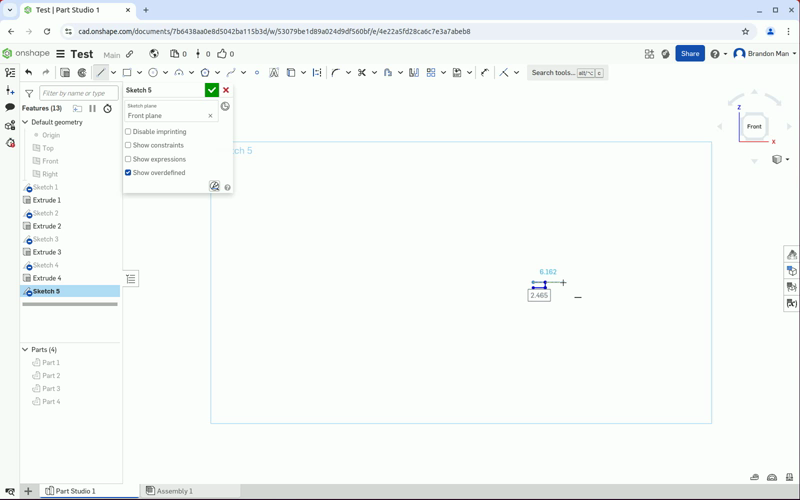
mouse_move(533, 287)
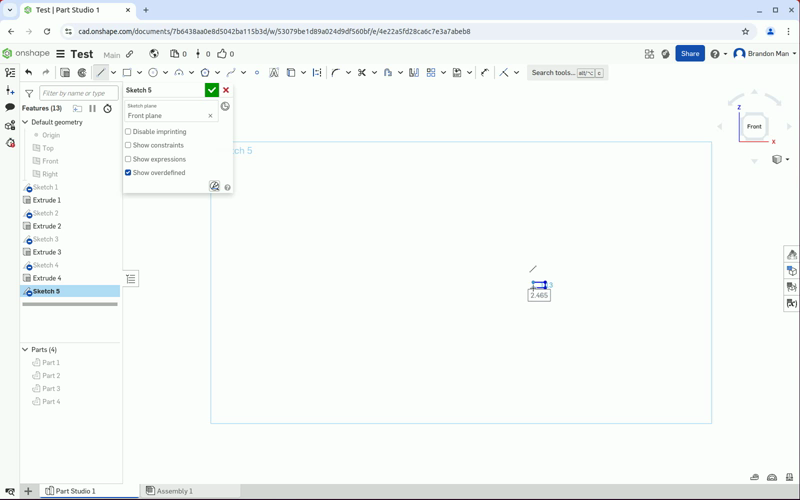
scroll(6)
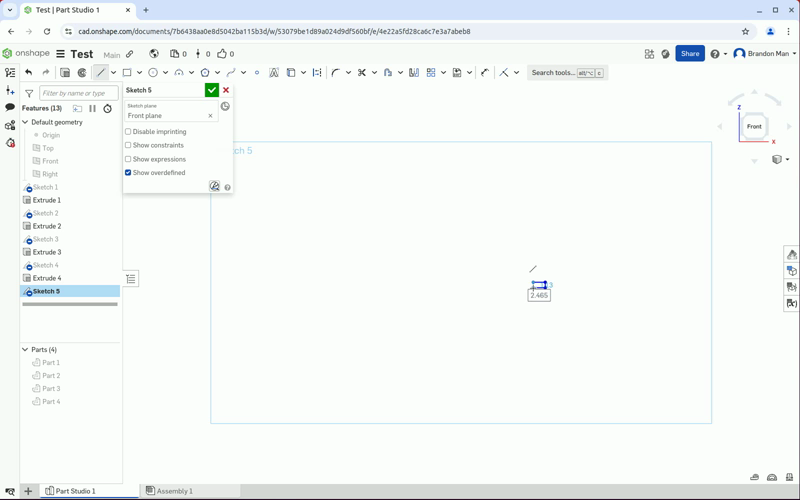
scroll(6)
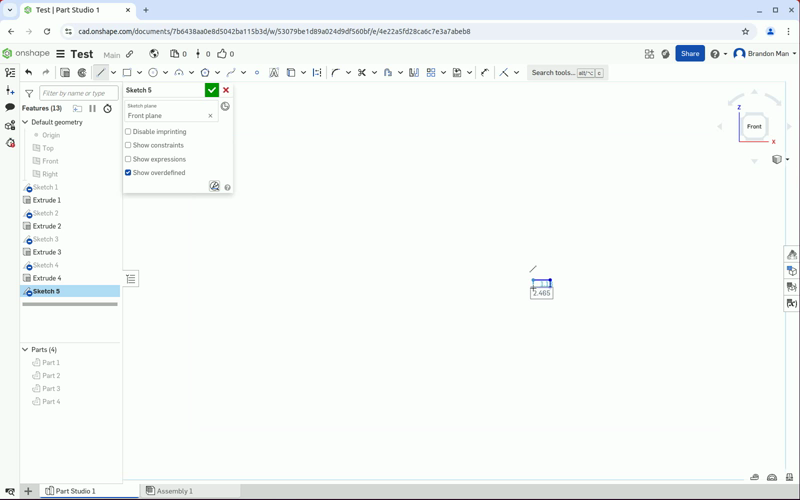
scroll(6)
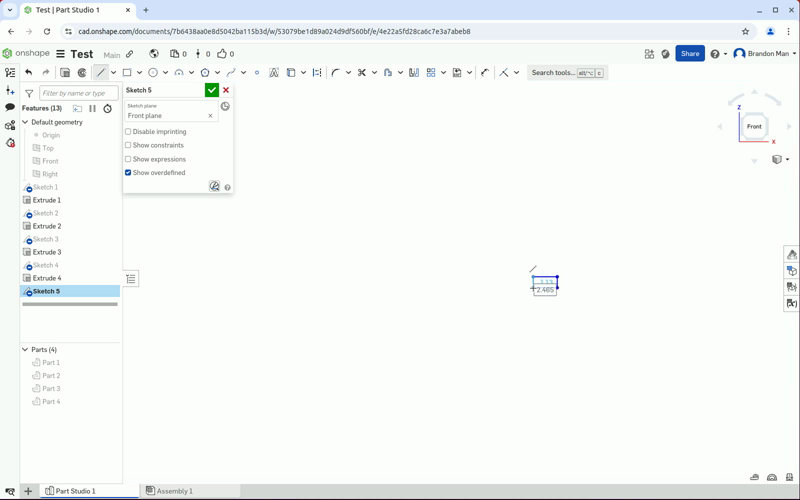
scroll(6)
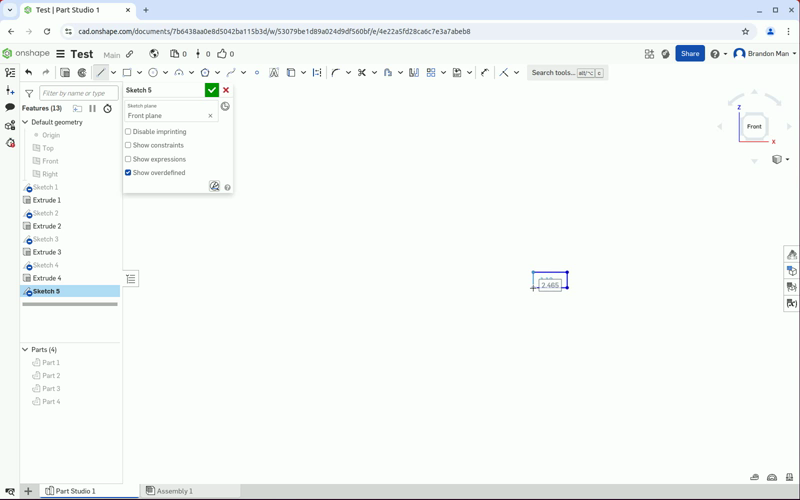
scroll(6)
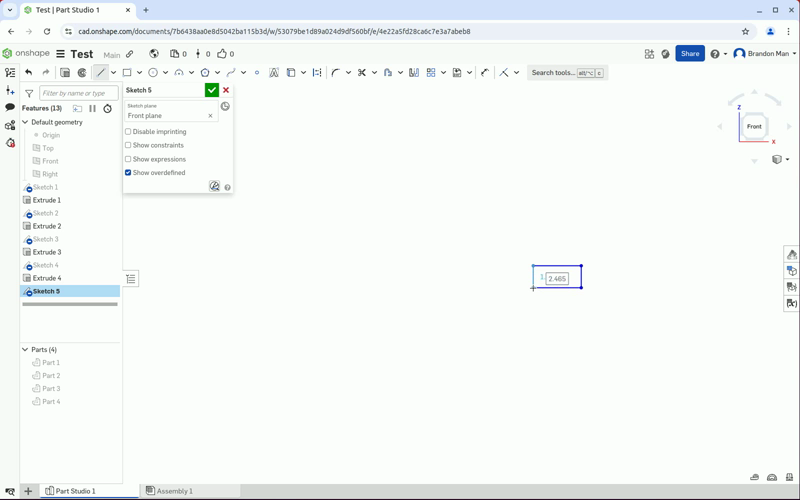
scroll(6)
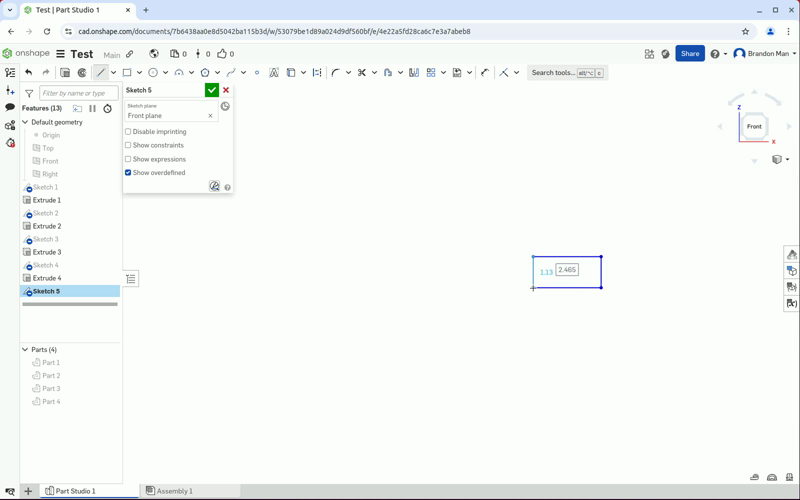
scroll(6)
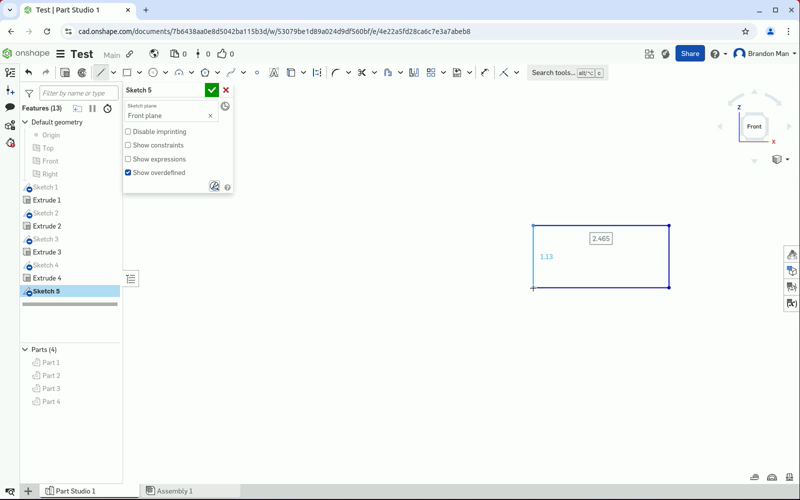
key_up(shift)
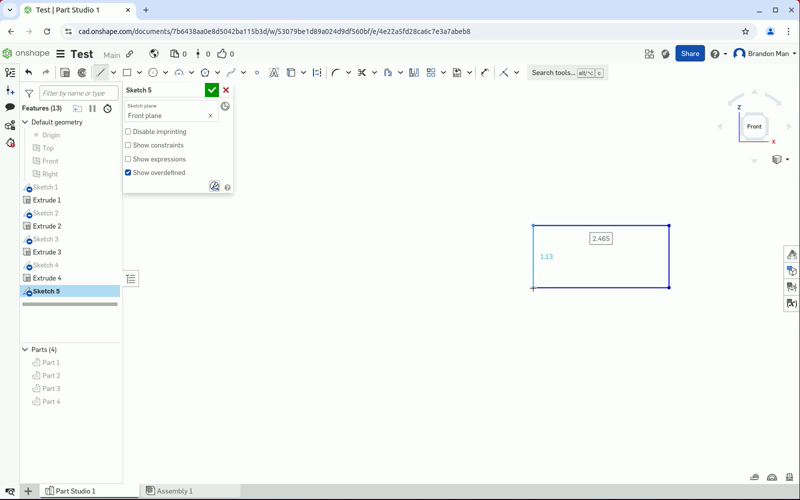
click(533, 287)
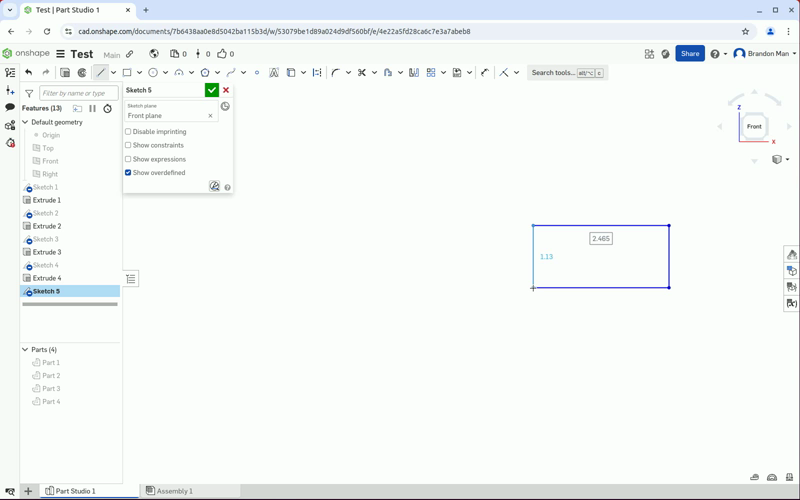
scroll(-6)
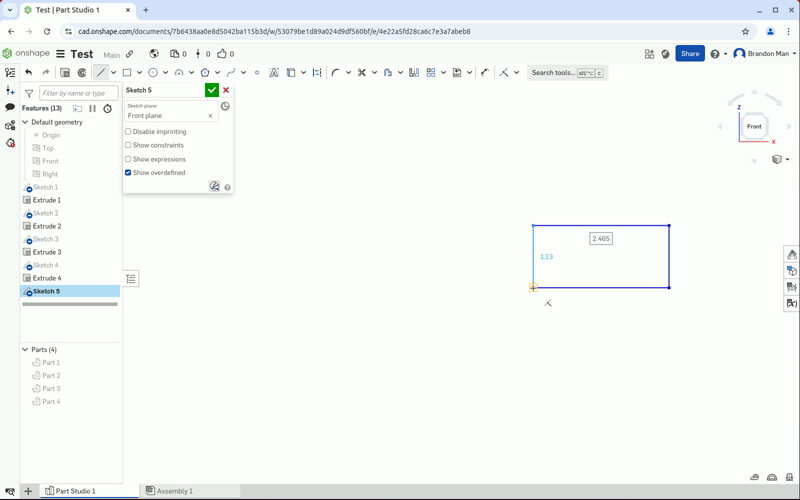
scroll(-6)
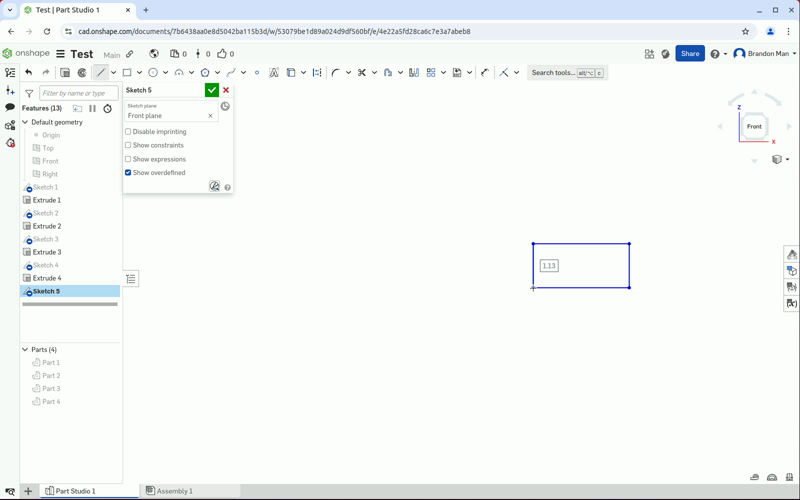
scroll(-6)
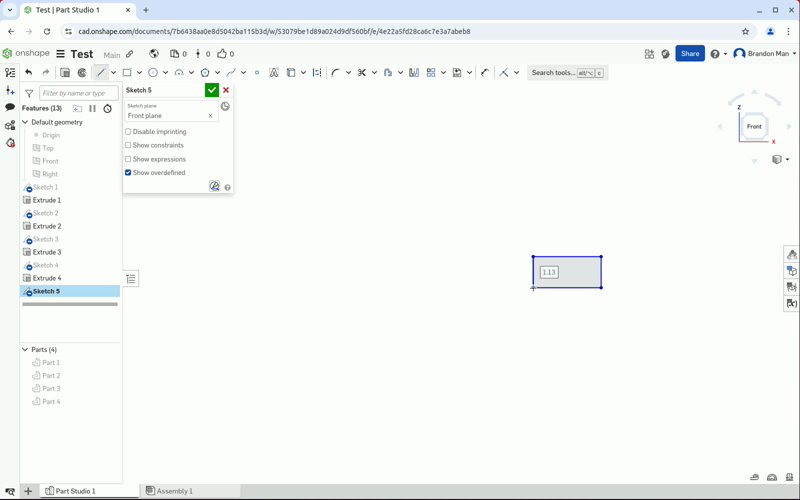
scroll(-6)
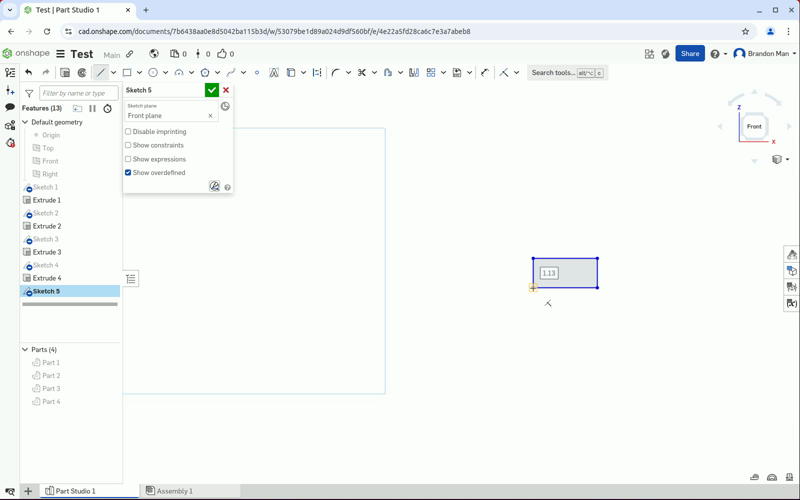
scroll(-6)
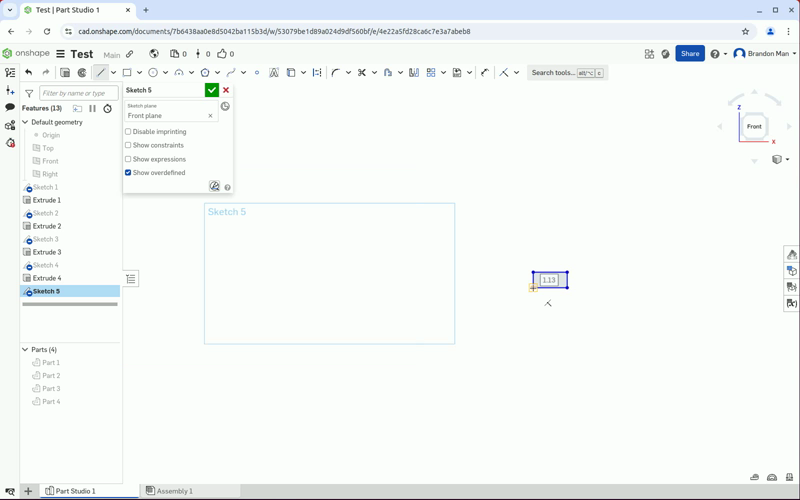
scroll(-6)
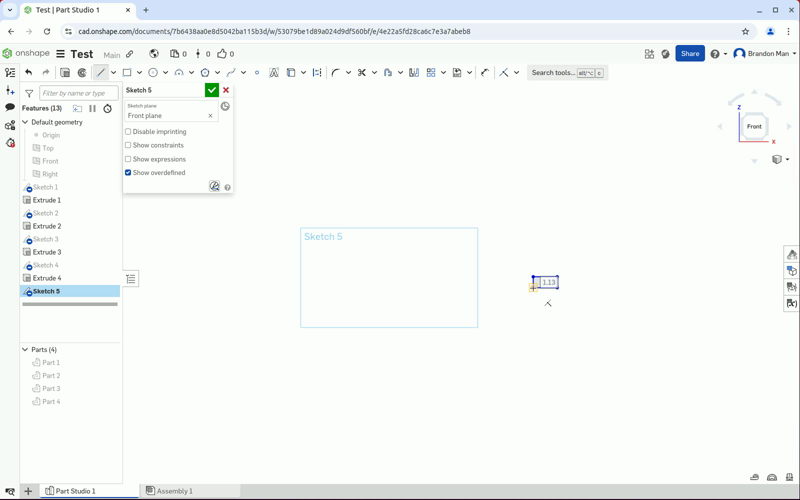
scroll(-6)
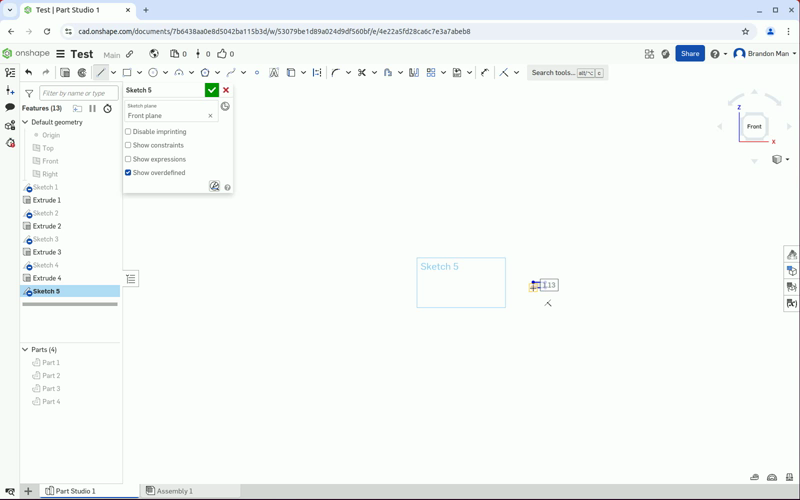
key(esc)
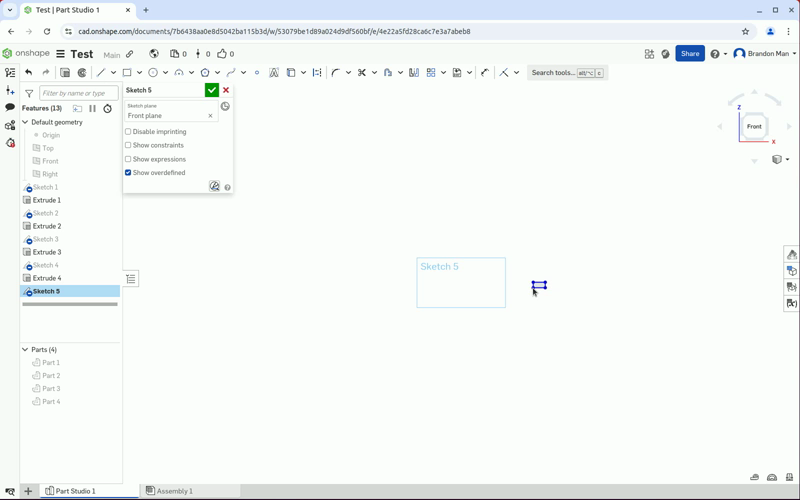
mouse_move(534, 284)
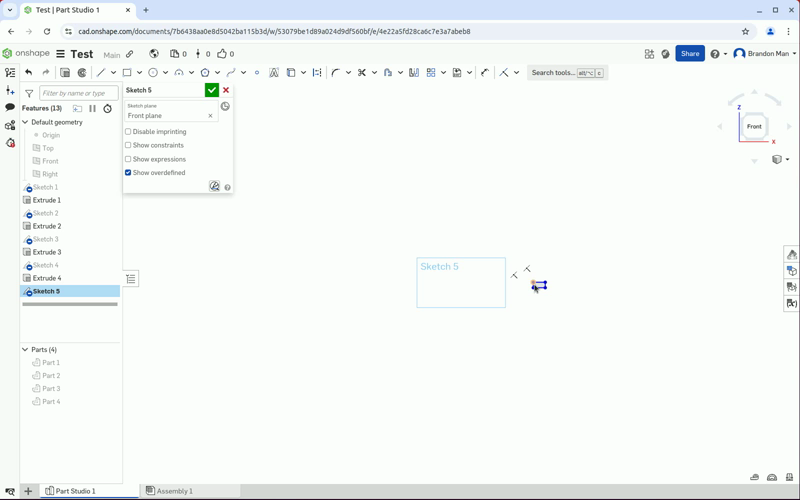
scroll(6)
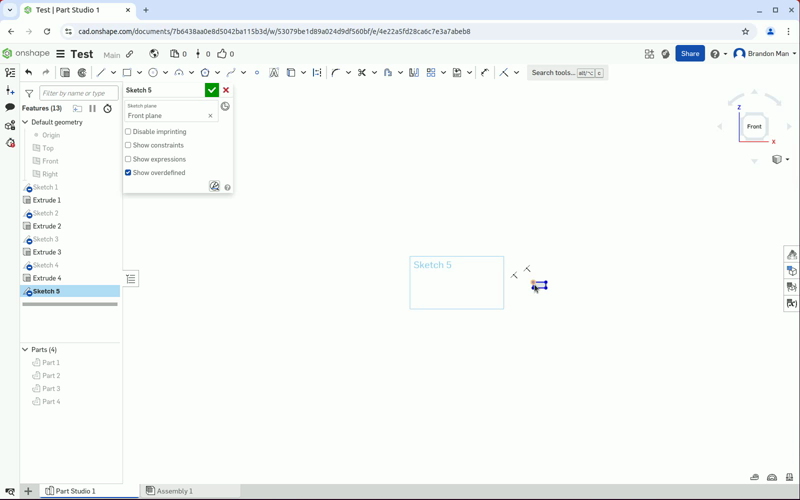
scroll(6)
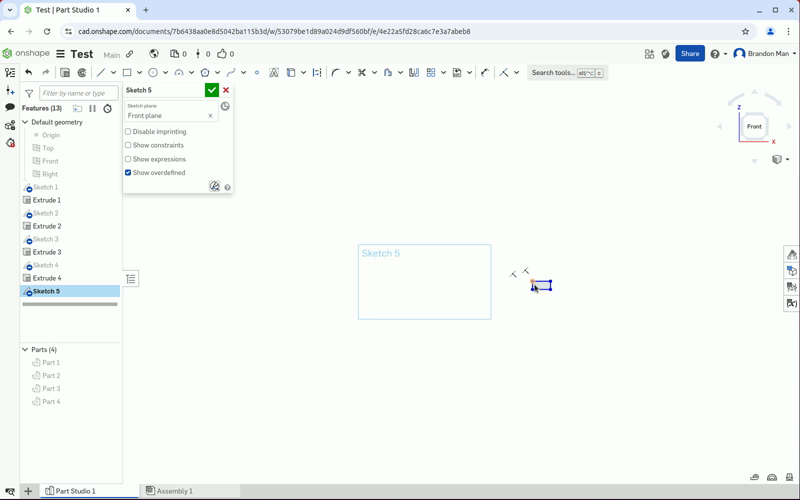
scroll(6)
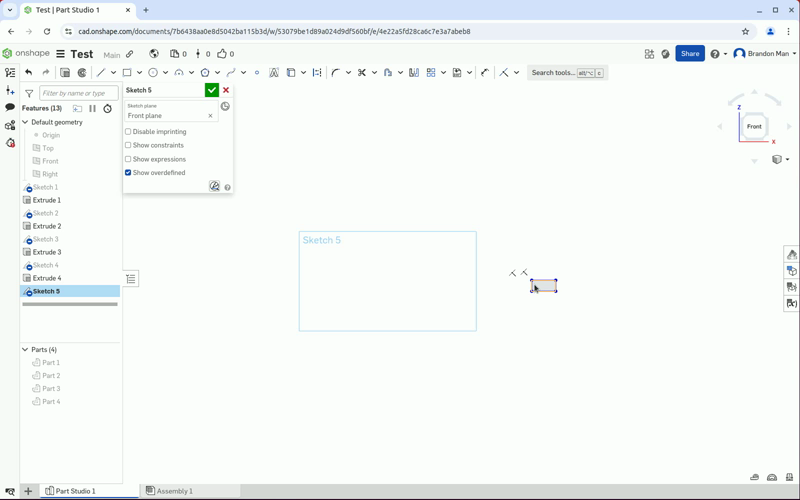
scroll(6)
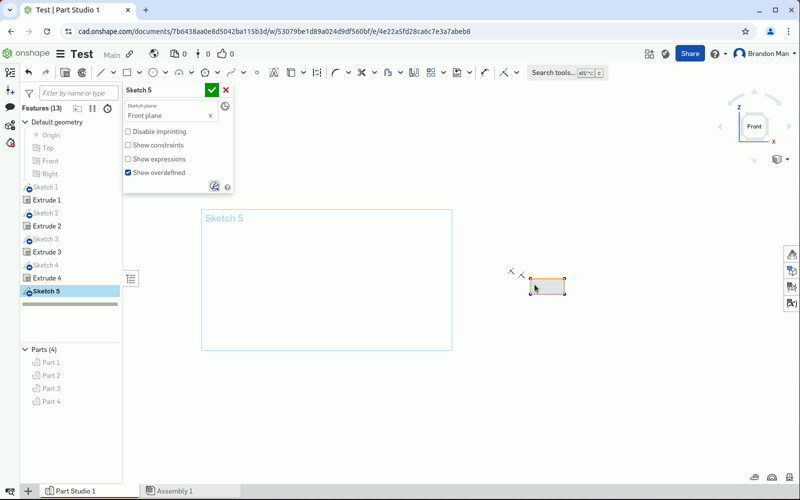
scroll(6)
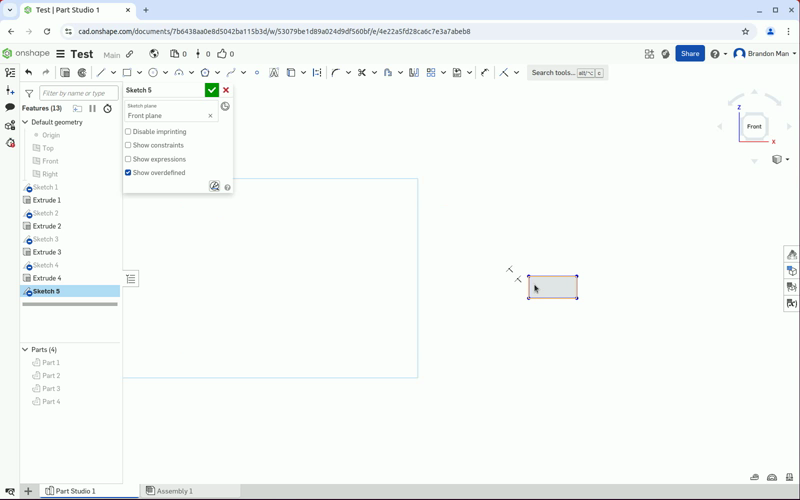
scroll(6)
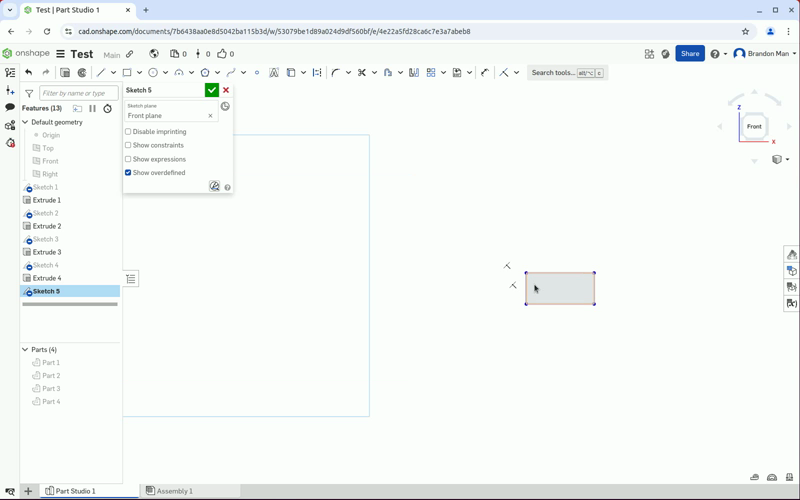
scroll(6)
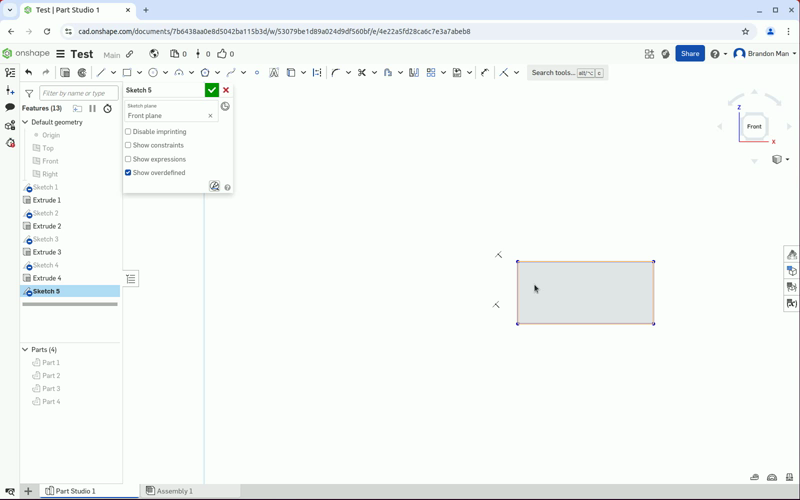
click(534, 284)
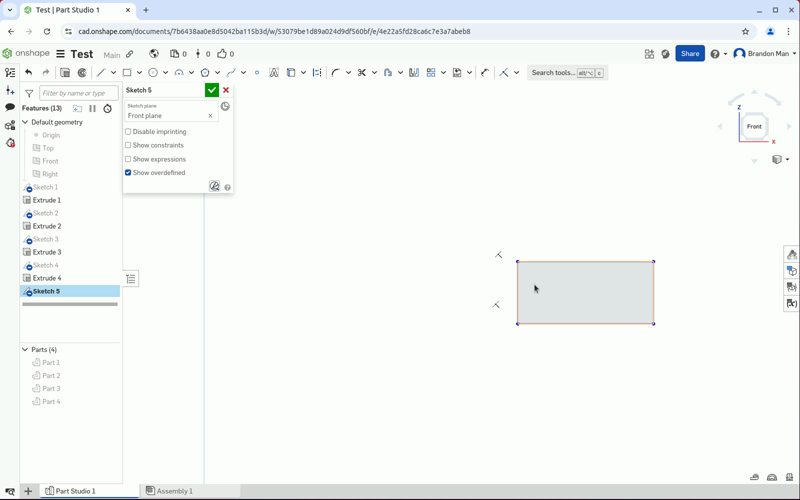
scroll(-6)
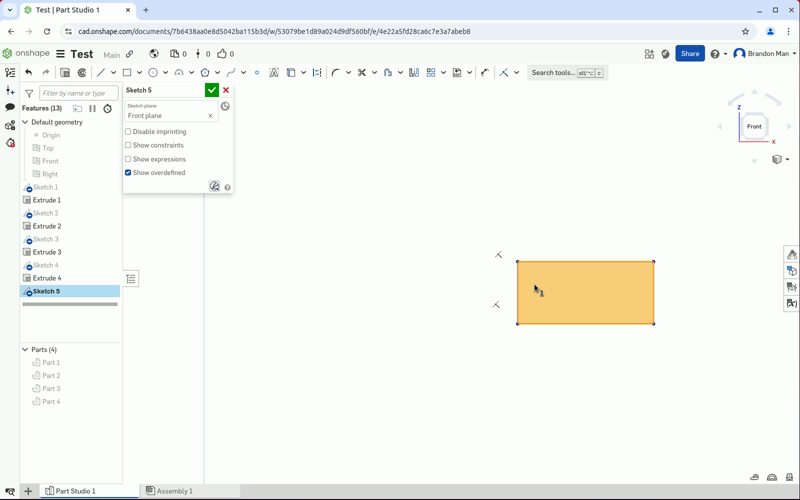
scroll(-6)
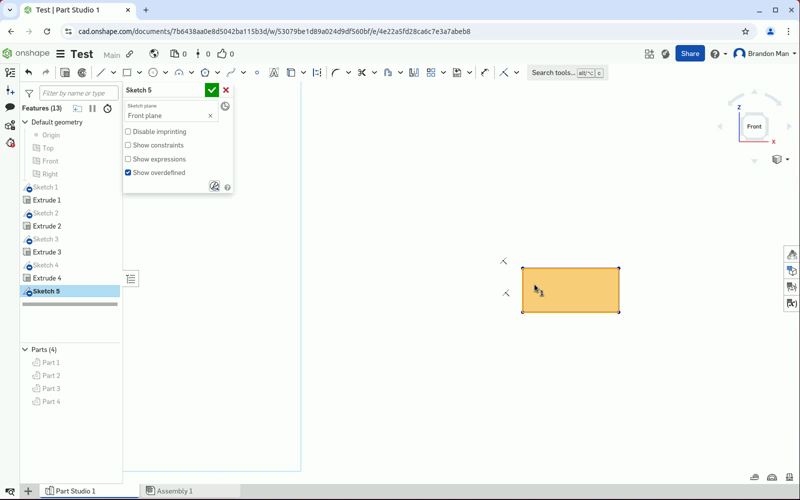
scroll(-6)
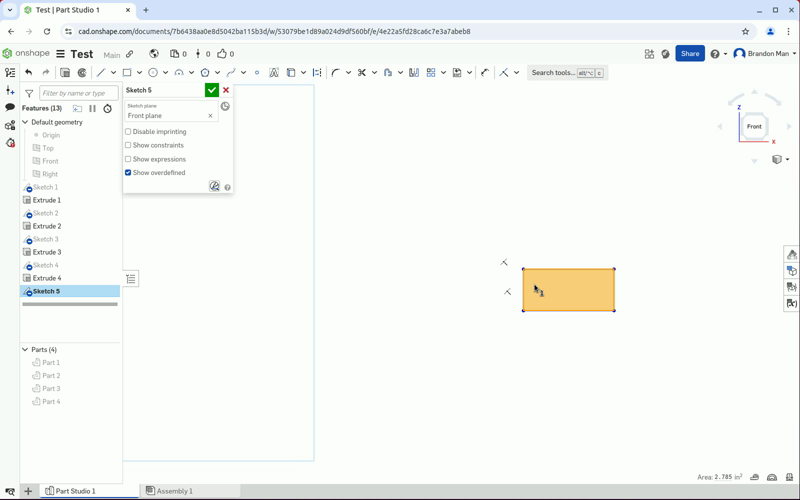
scroll(-6)
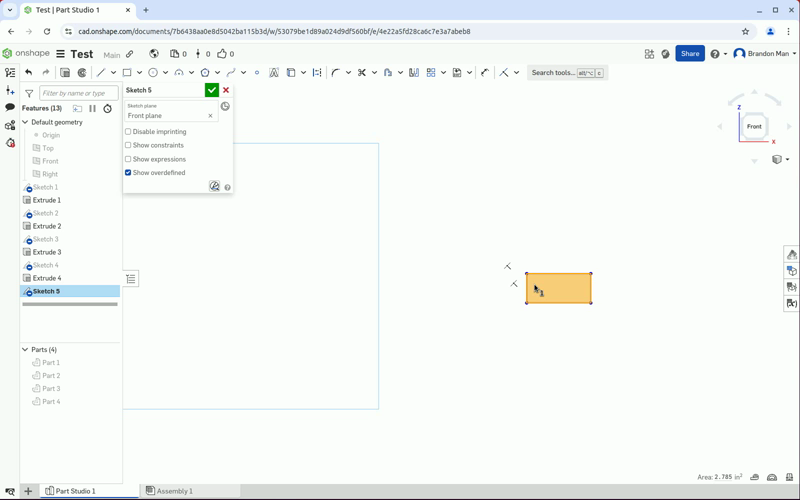
scroll(-6)
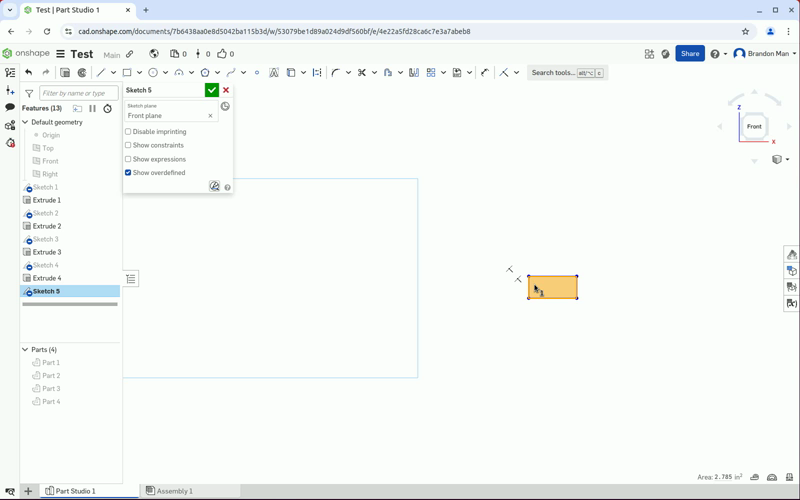
scroll(-6)
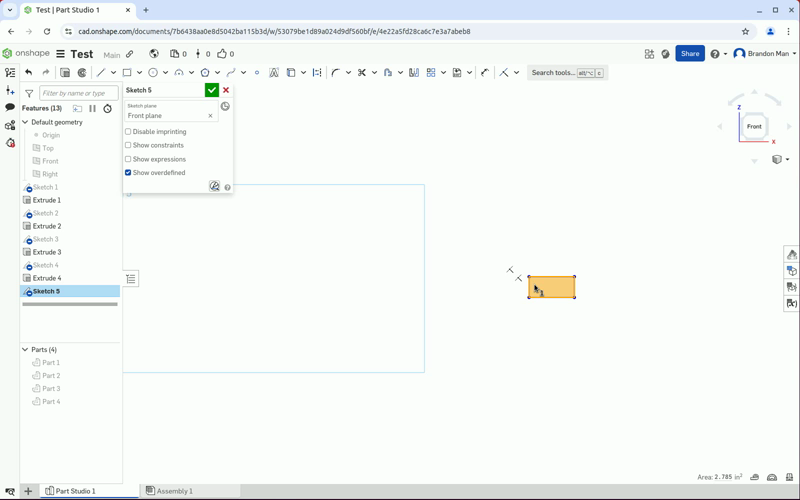
scroll(-6)
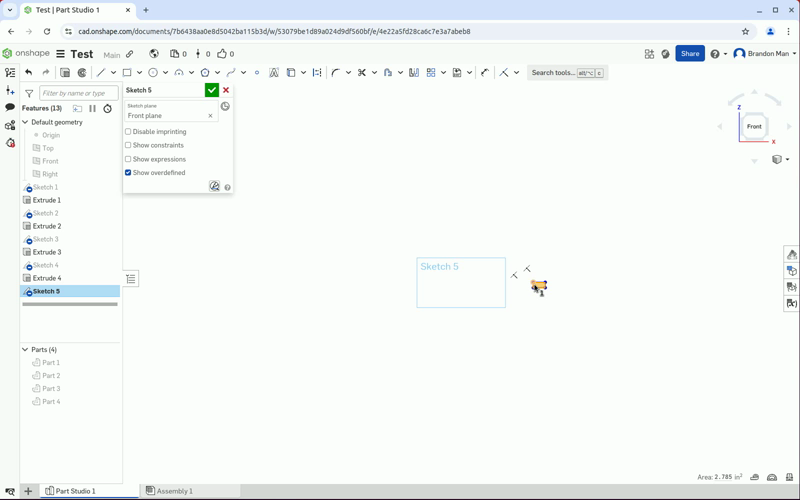
mouse_move(73, 352)
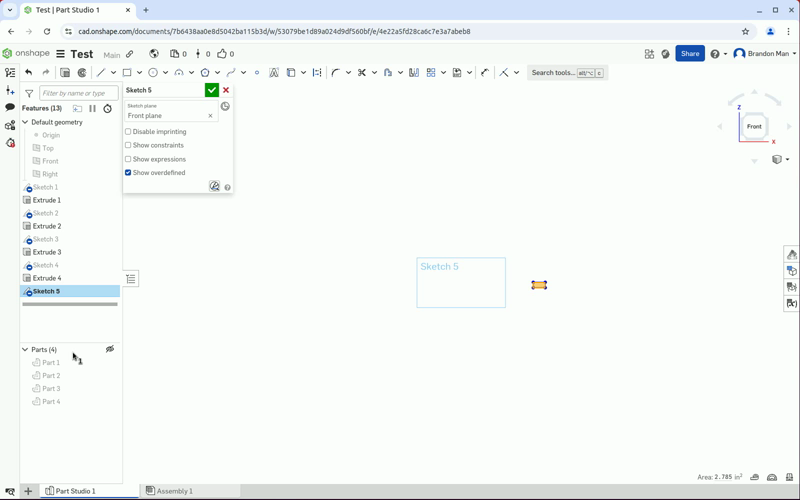
key(shift+y)
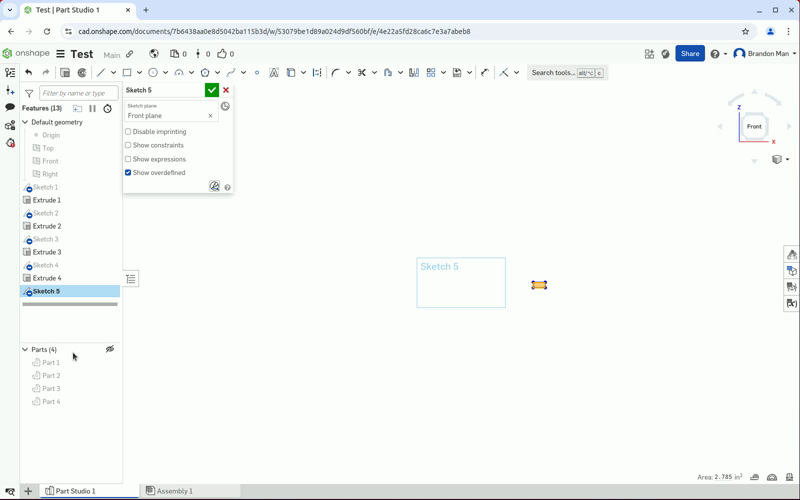
key(shift+e)
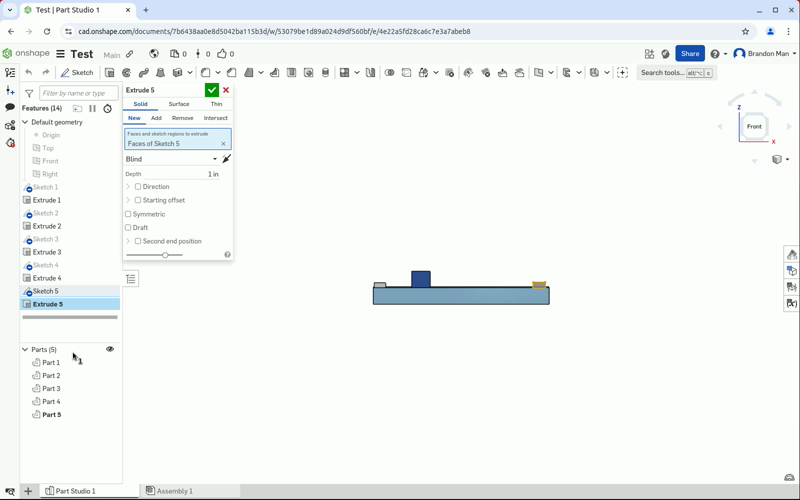
mouse_move(143, 106)
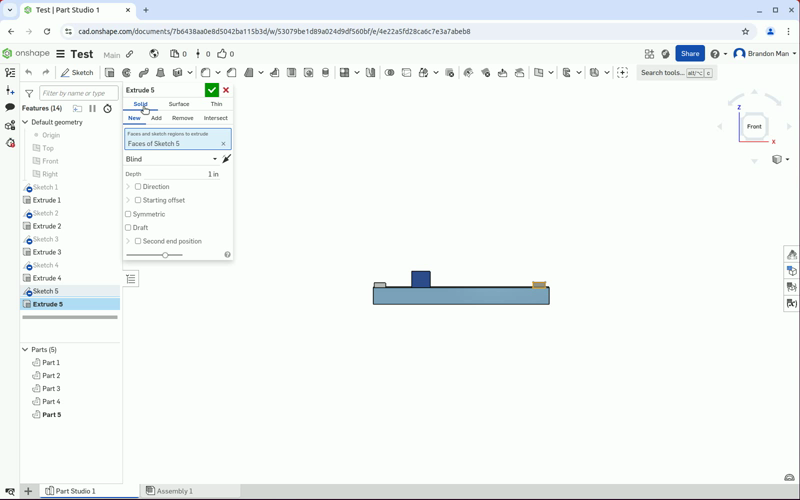
click(143, 106)
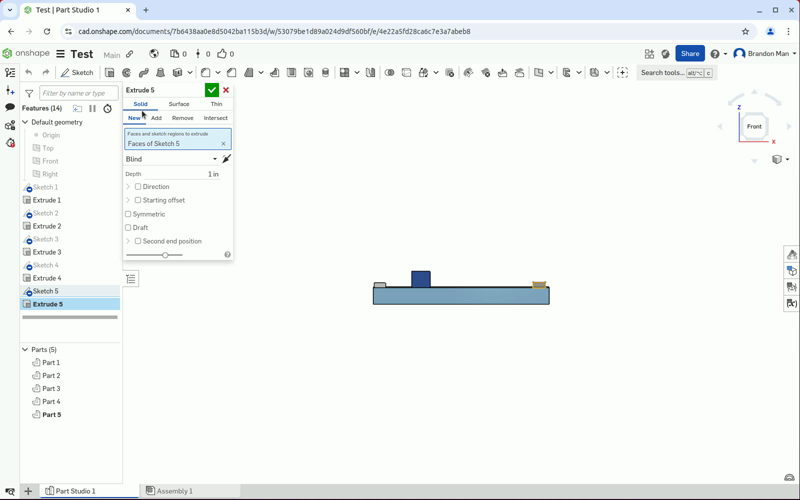
mouse_move(137, 120)
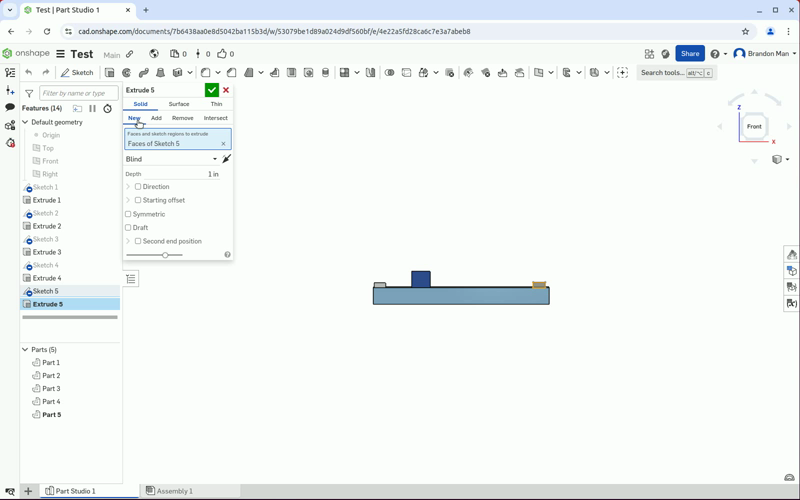
click(137, 120)
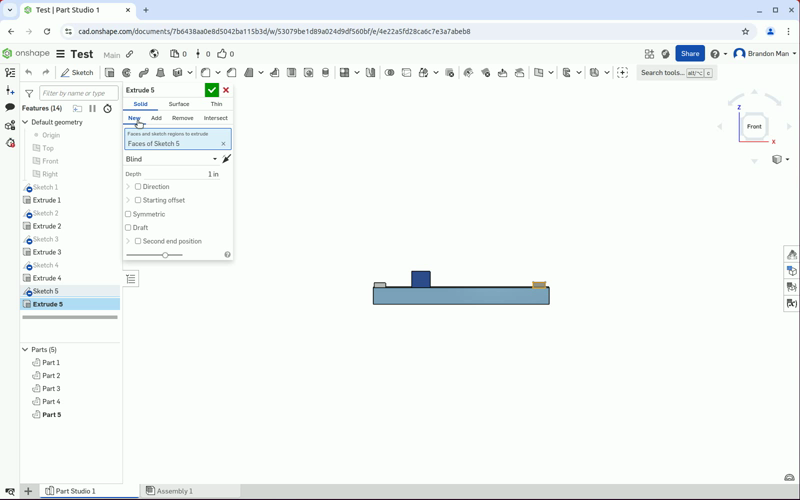
key(tab, 4)
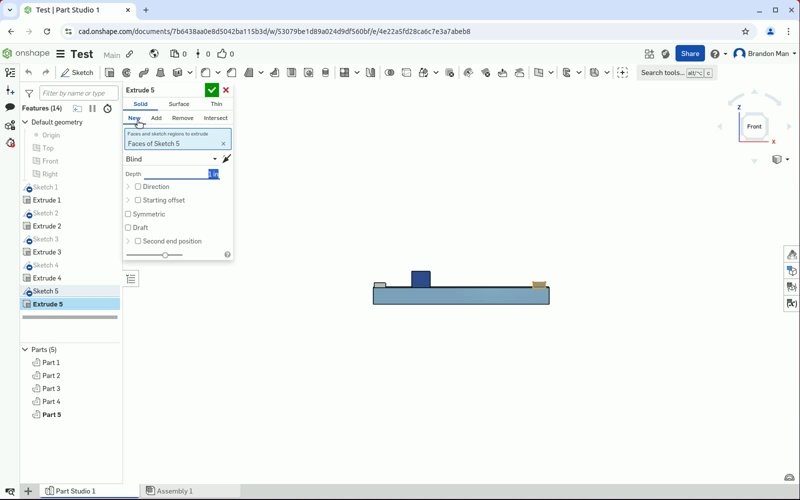
text(46.216)
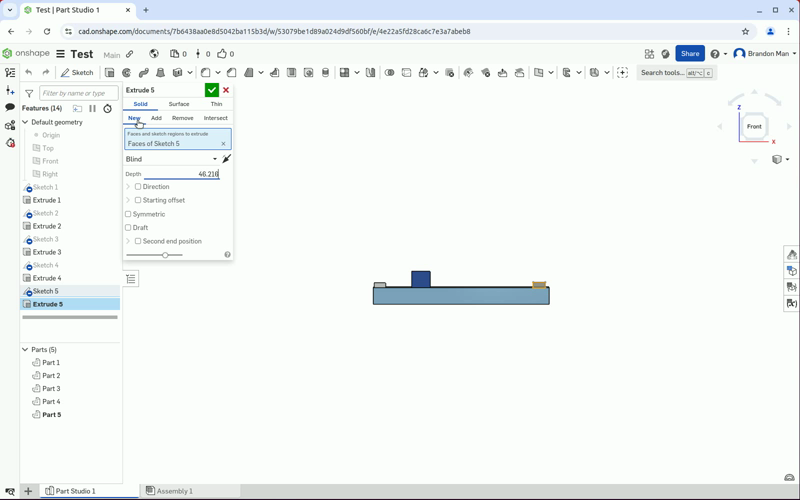
key(tab, 3)
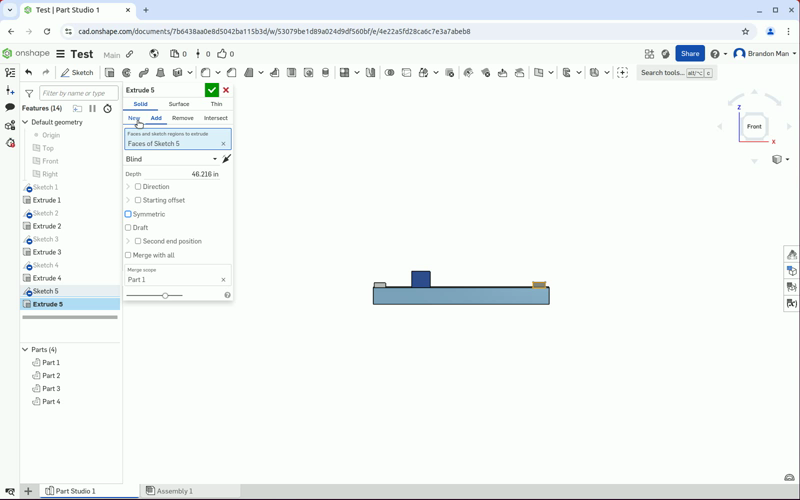
key(space)
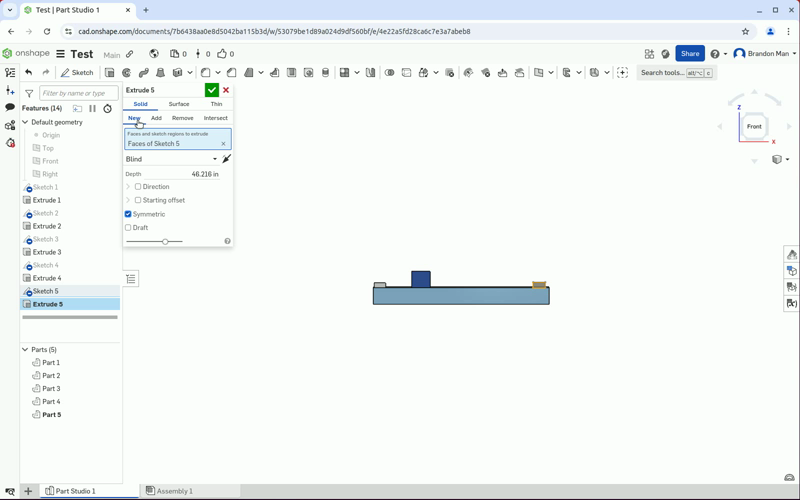
key(enter)
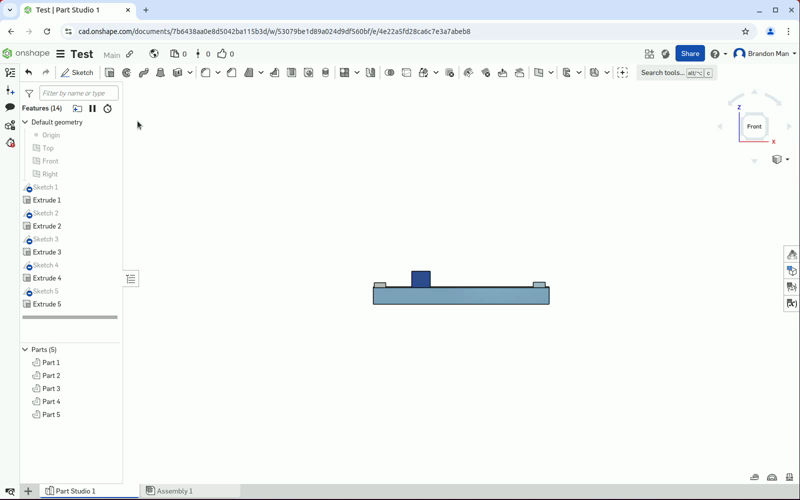
key(shift+h)
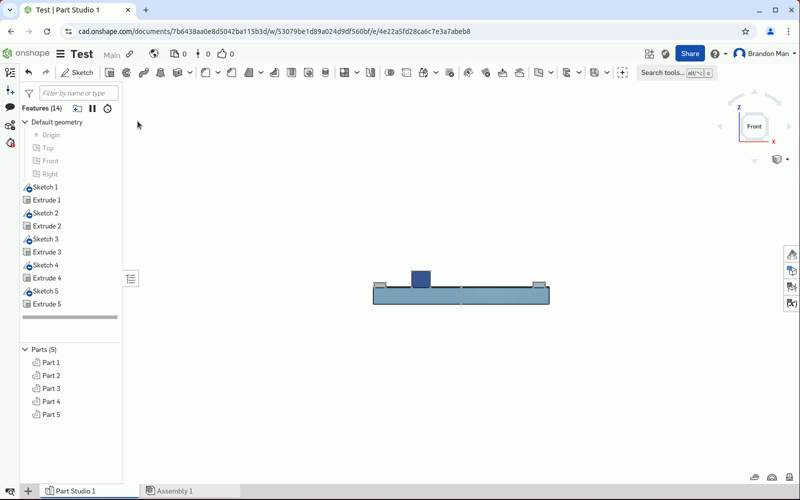
key(shift+h)
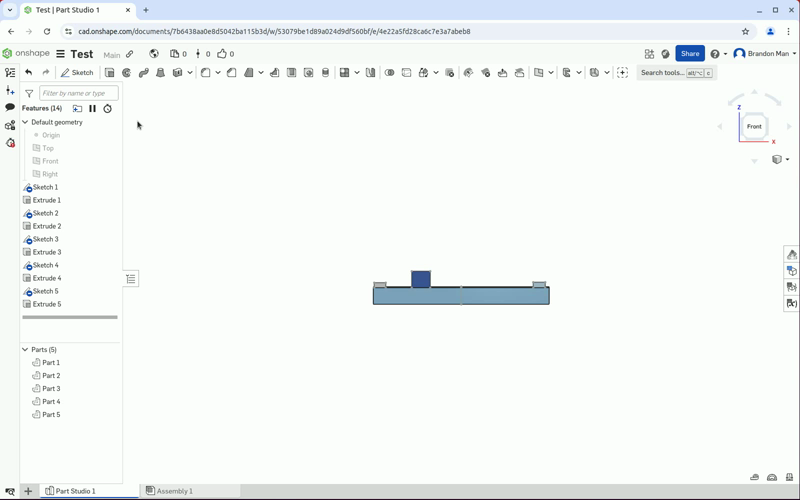
key(shift+7)
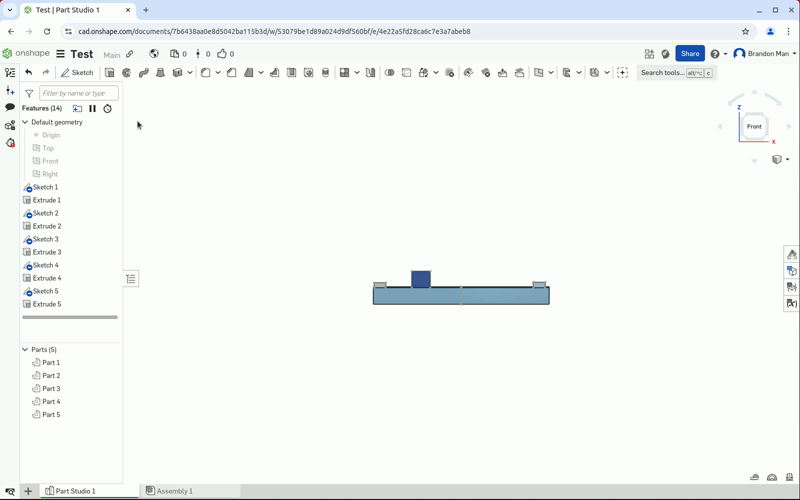
key(left, 2)
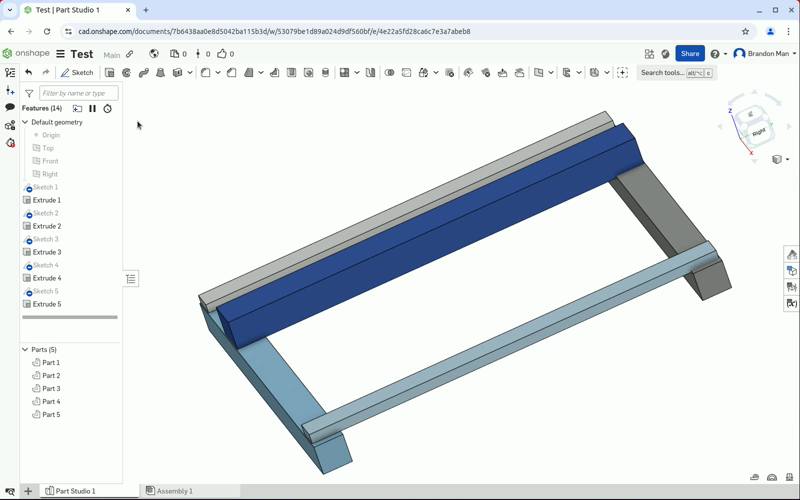
key(down, 2)
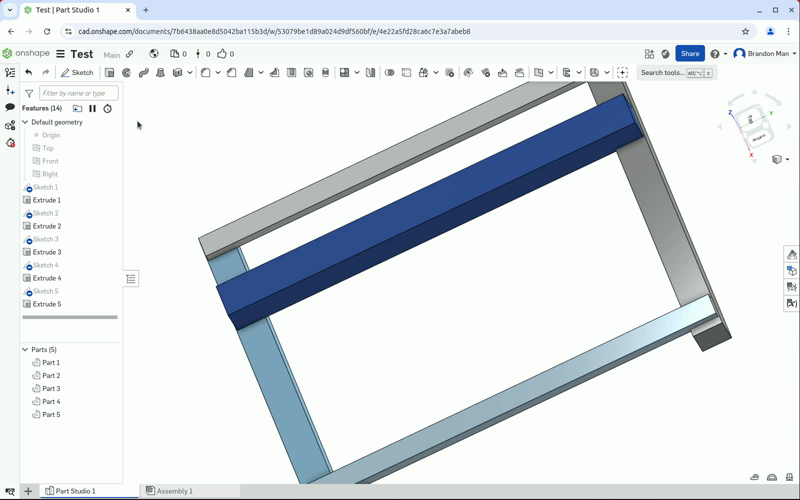
key(up, 2)
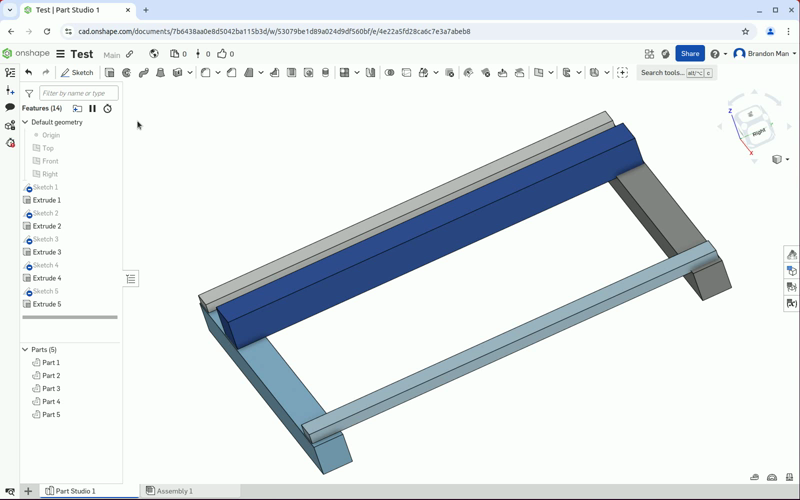
key(right, 2)
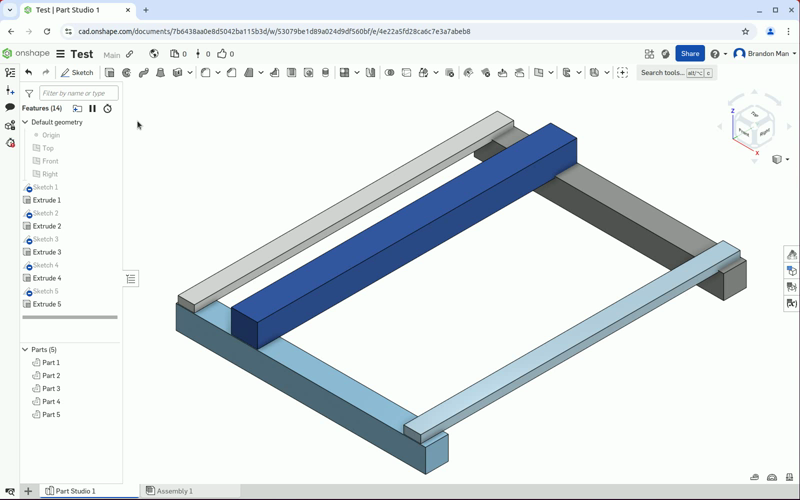
mouse_move(73, 189)
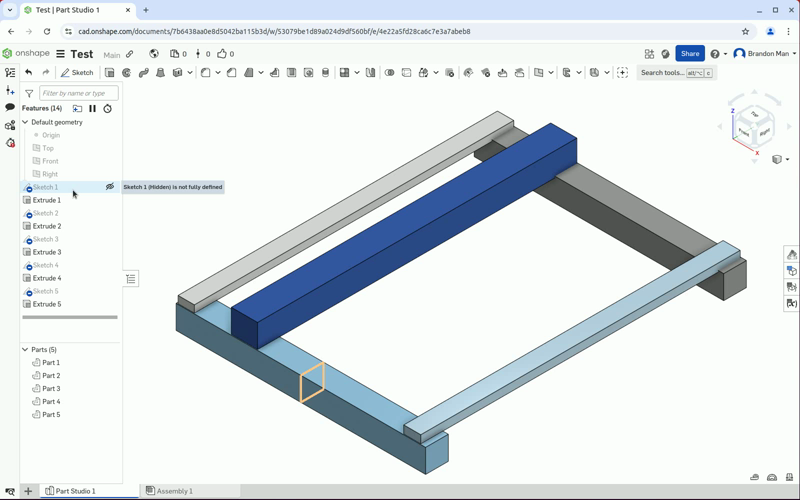
click(73, 189)